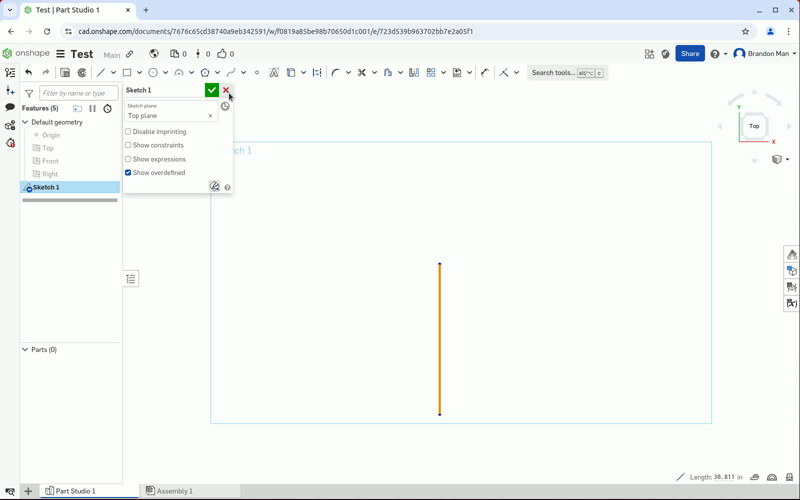
key(shift+h)
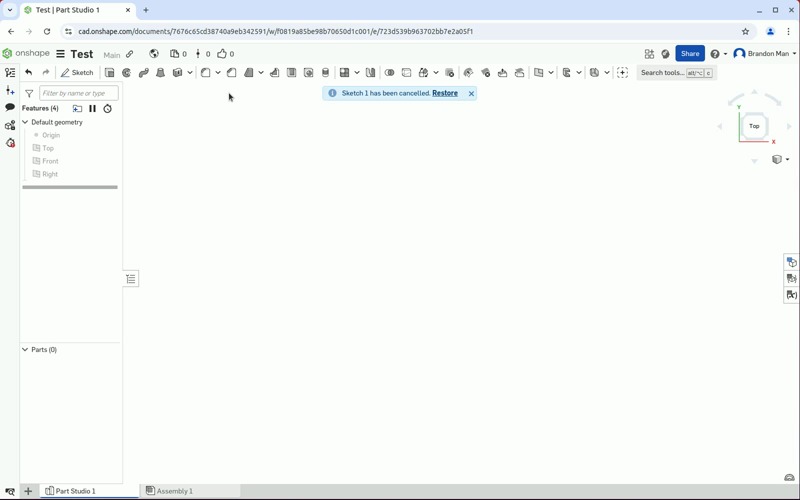
mouse_move(73, 352)
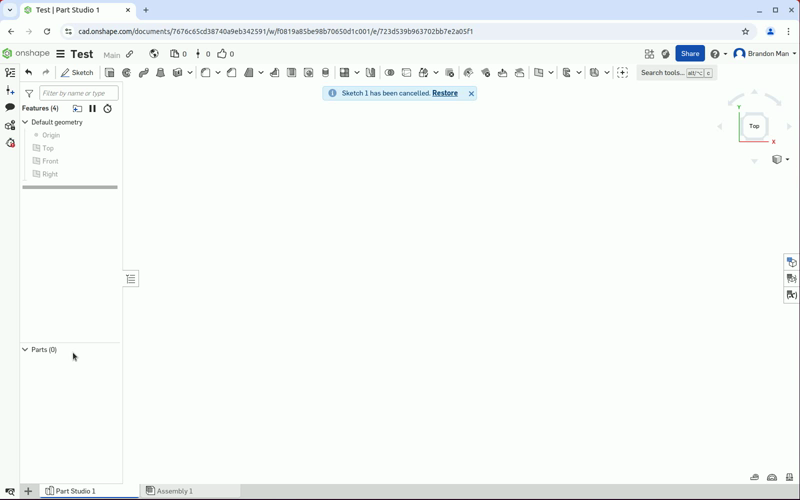
key(y)
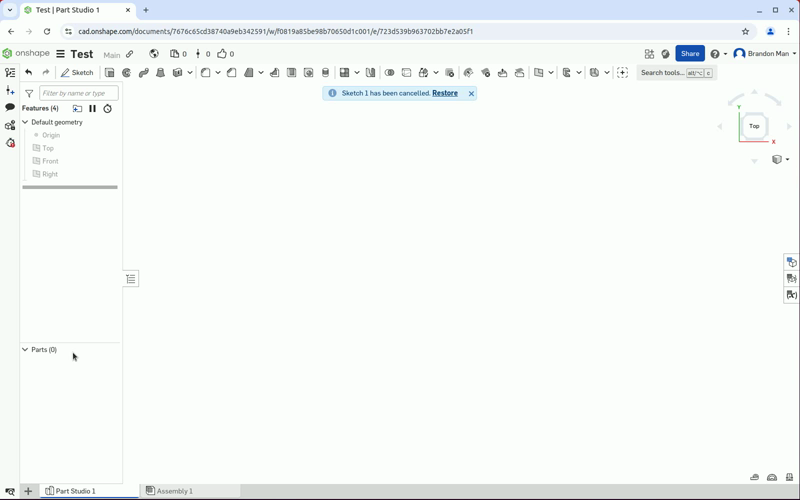
key(shift+p)
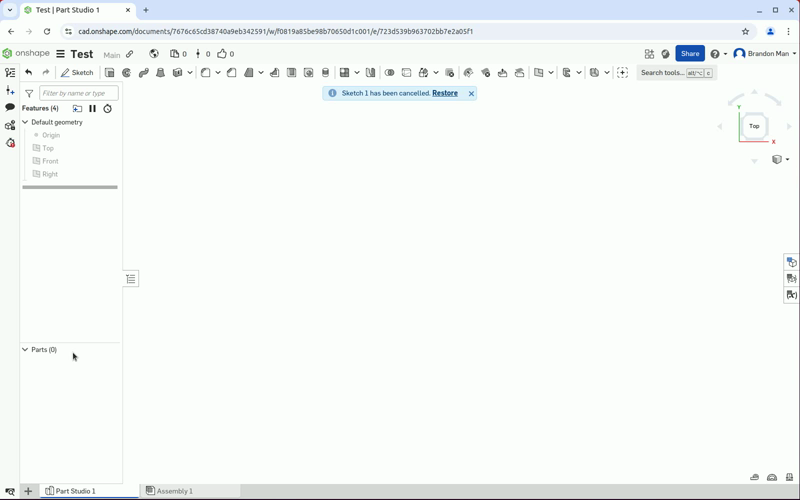
key(space)
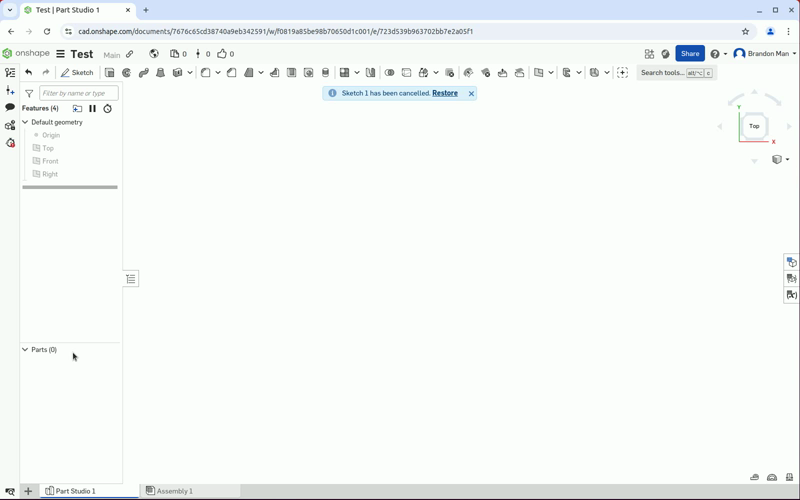
key_down(shift)
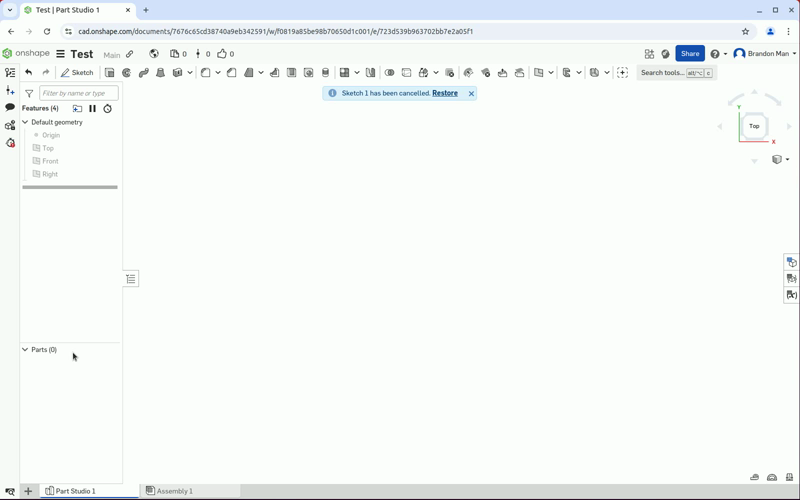
key(up)
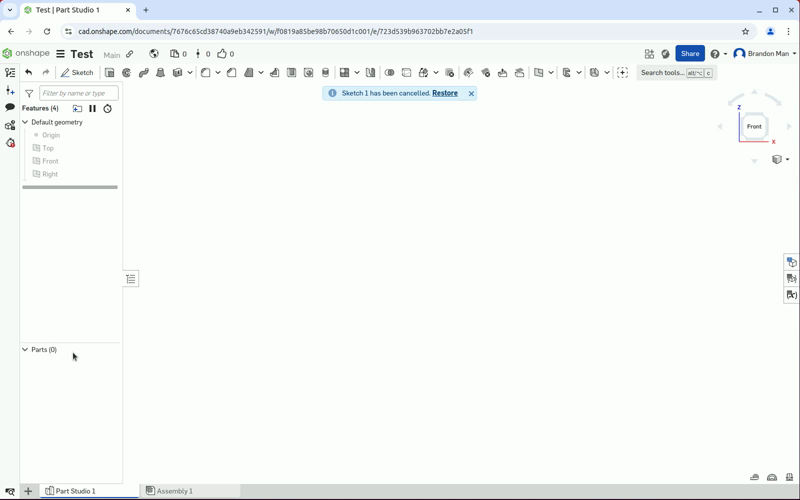
key_up(shift)
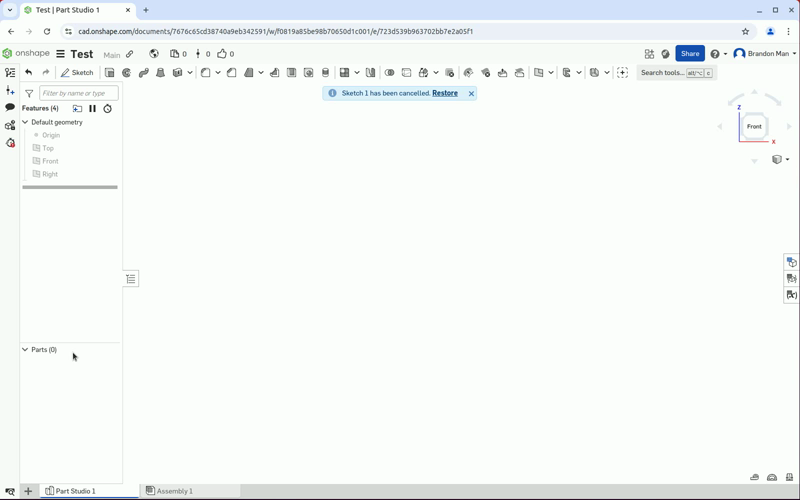
mouse_move(73, 352)
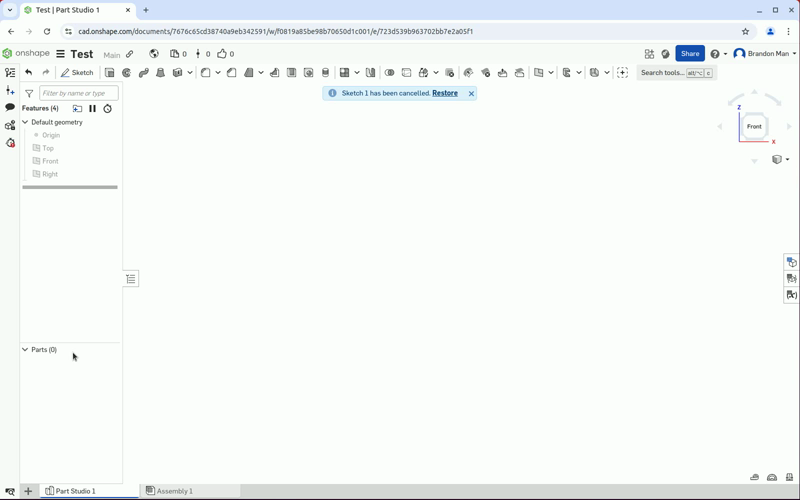
key(shift+y)
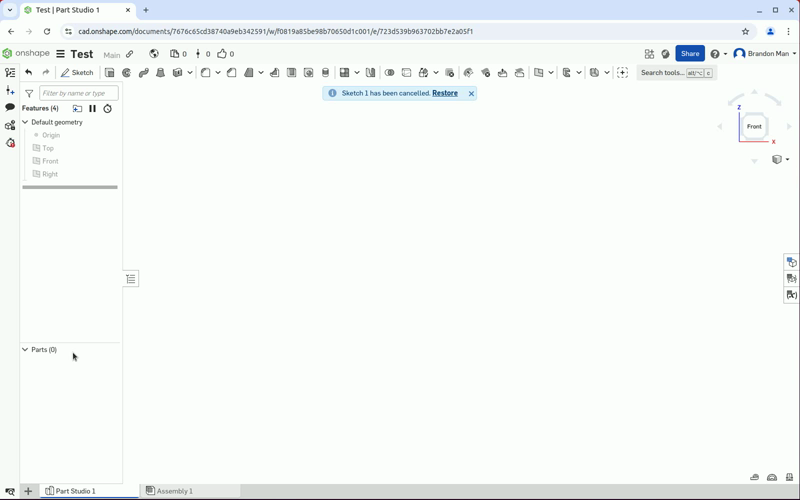
key(shift+s)
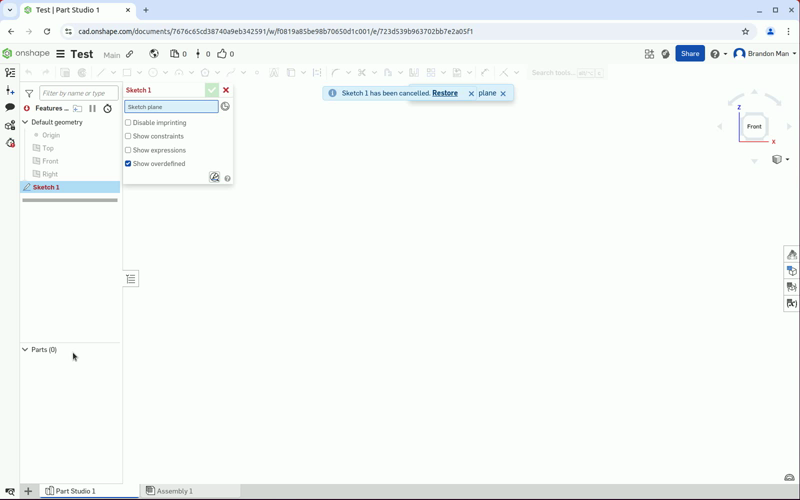
mouse_move(73, 163)
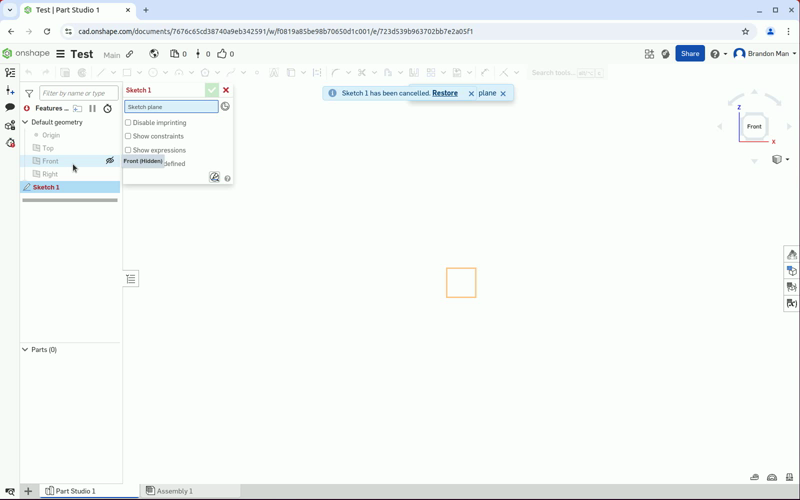
click(73, 163)
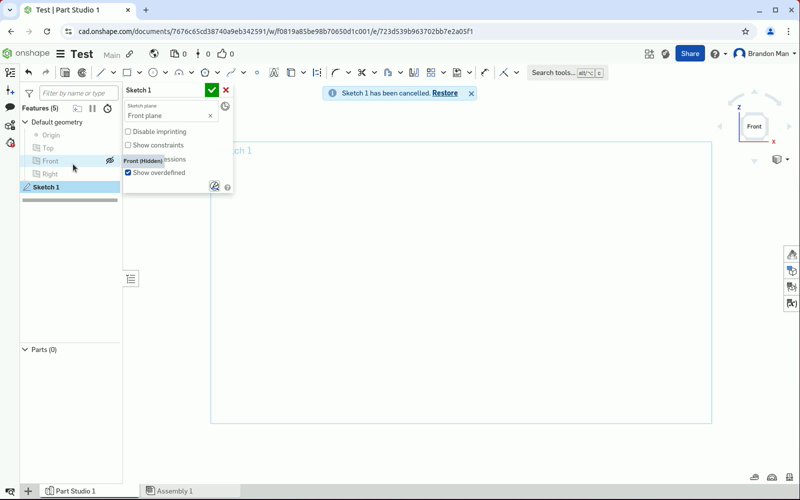
mouse_move(73, 352)
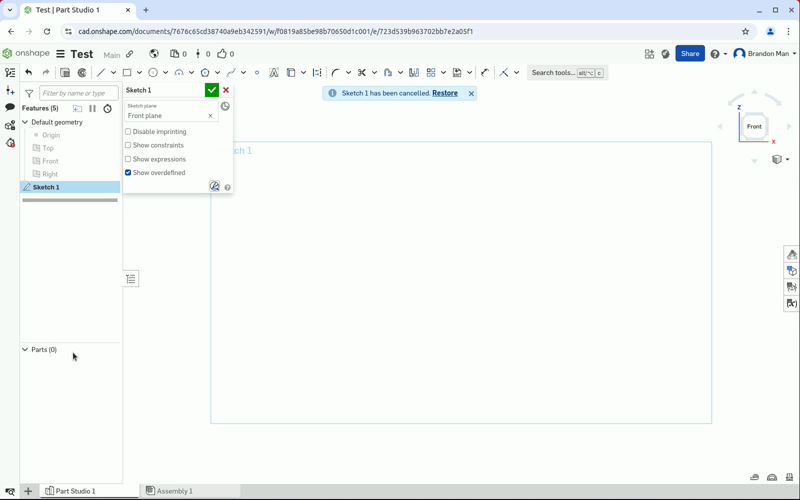
key(y)
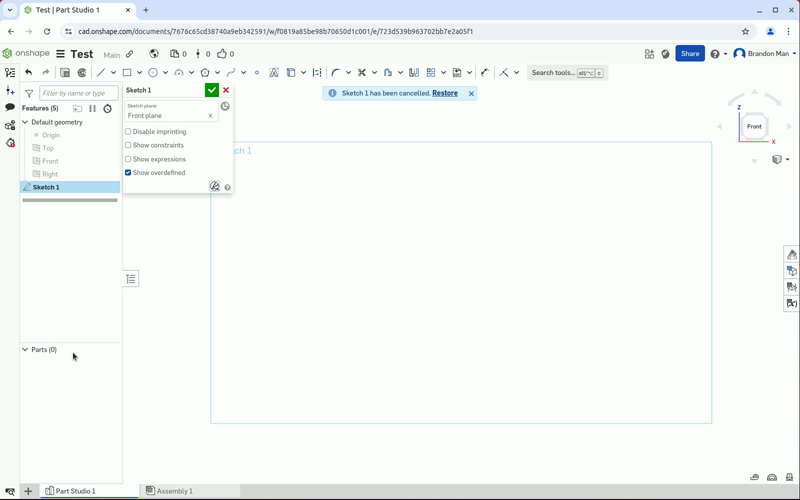
key(l)
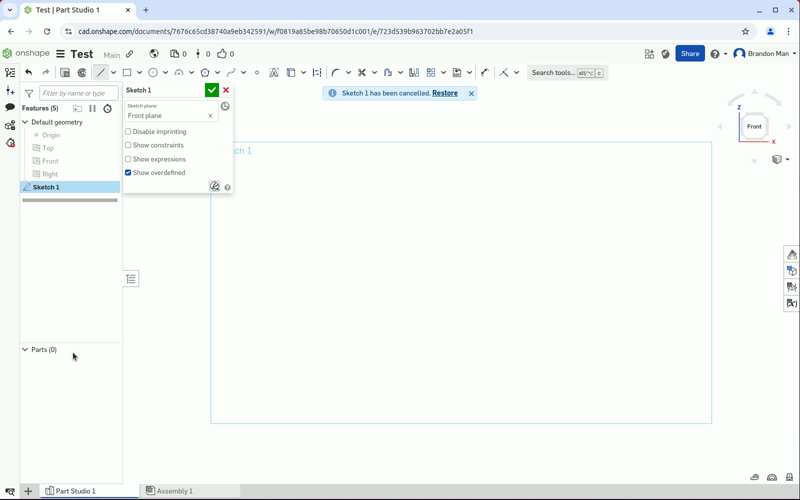
key_down(shift)
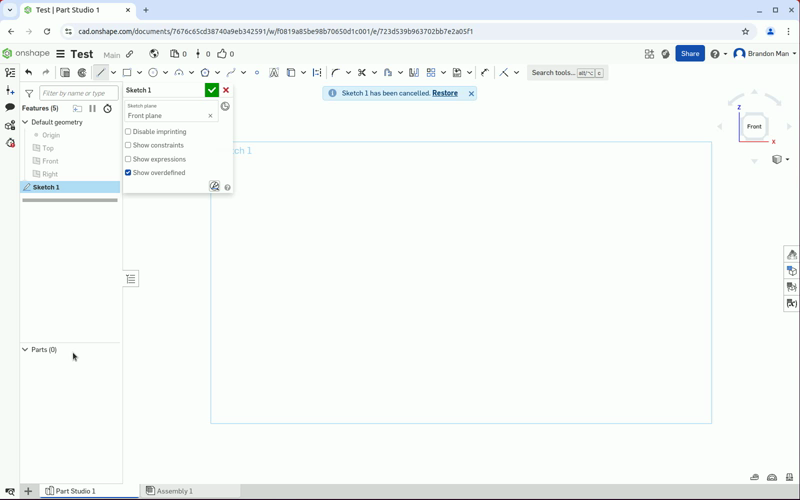
mouse_move(368, 303)
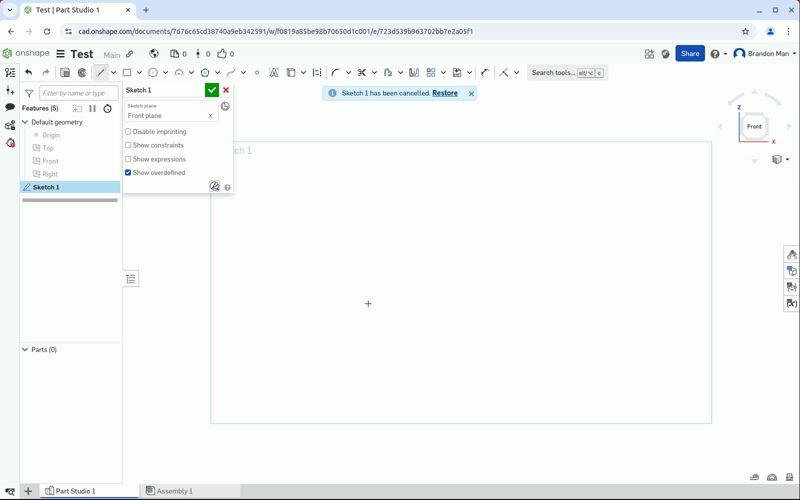
click(368, 303)
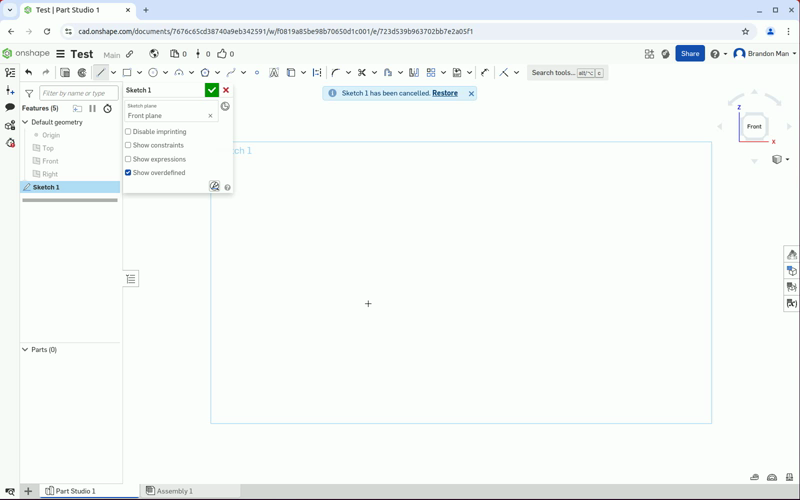
key_up(shift)
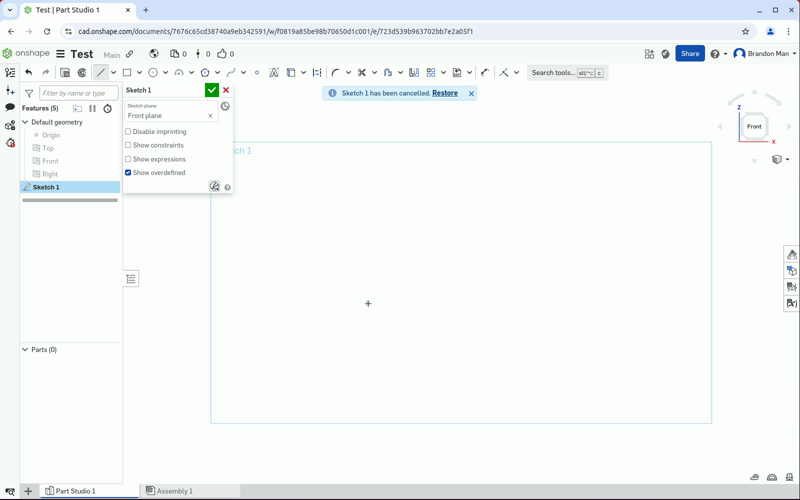
key_down(shift)
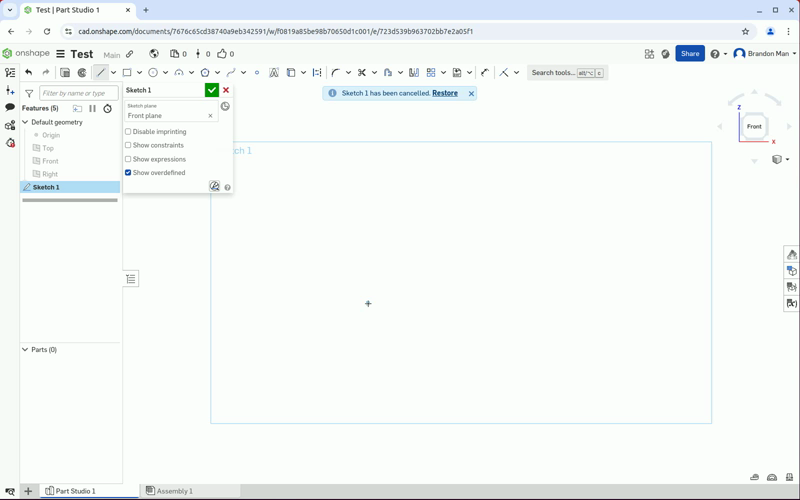
mouse_move(552, 303)
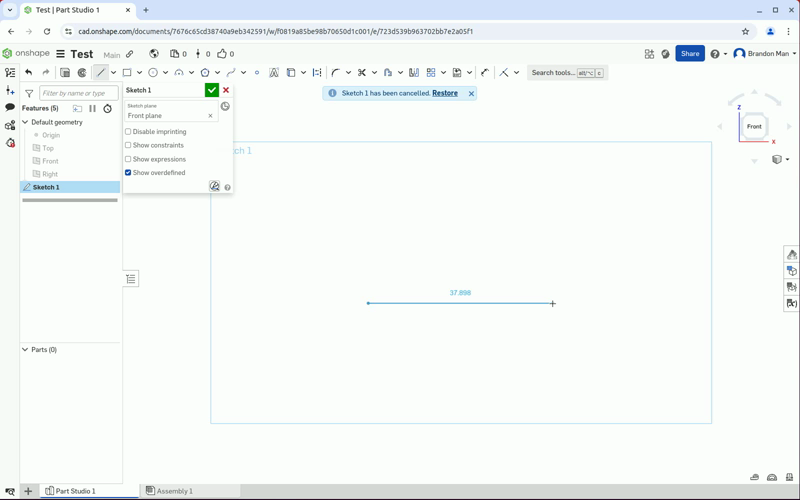
click(552, 303)
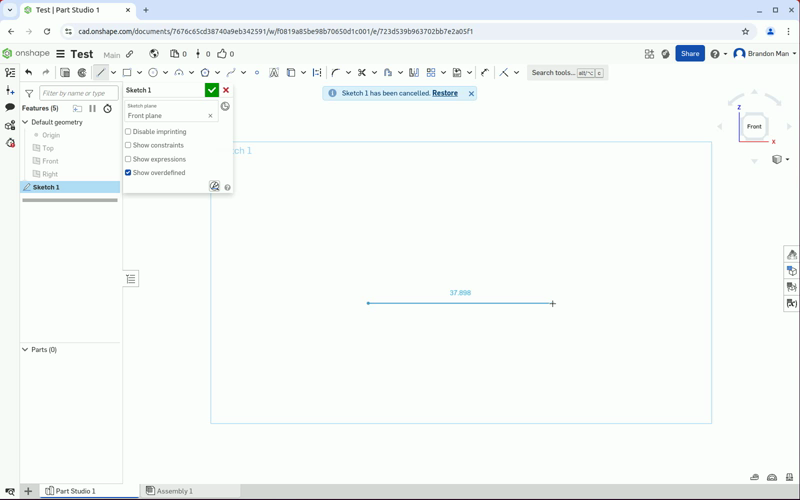
key_up(shift)
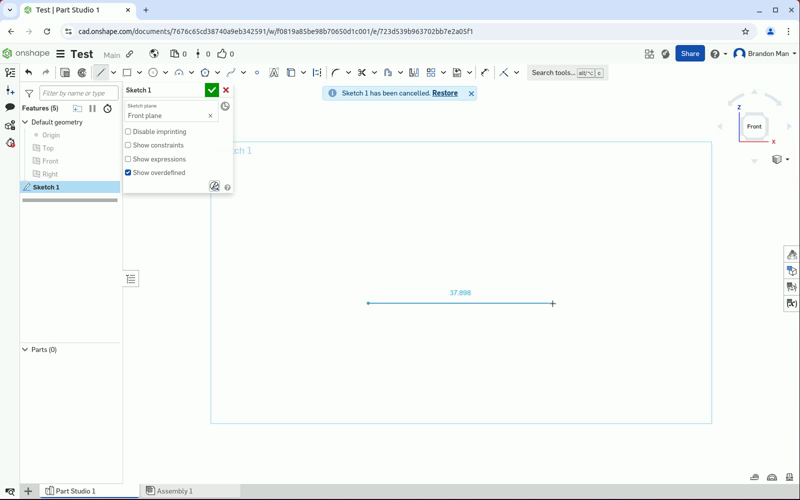
key(esc)
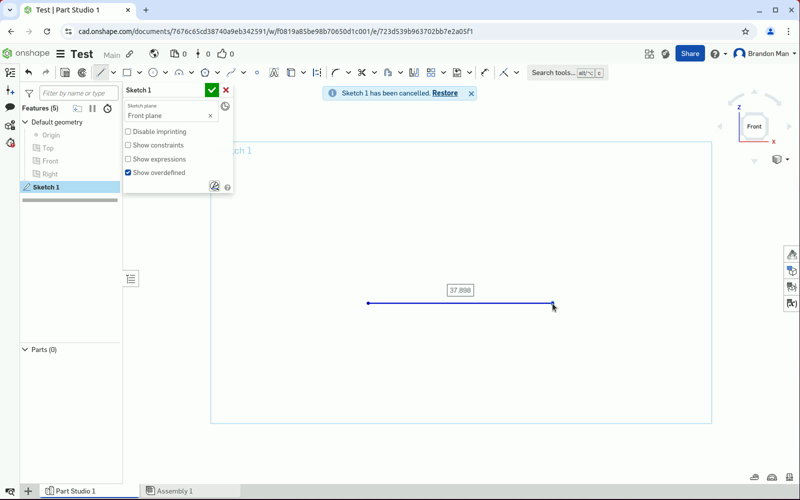
key(a)
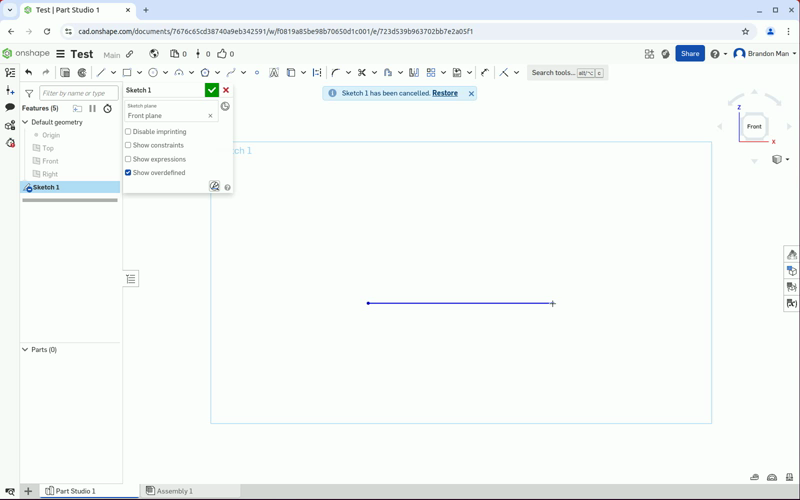
mouse_move(552, 303)
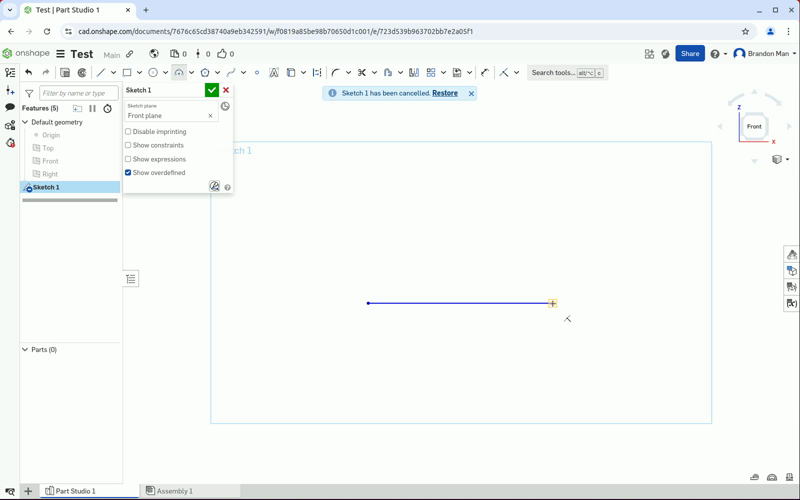
click(552, 303)
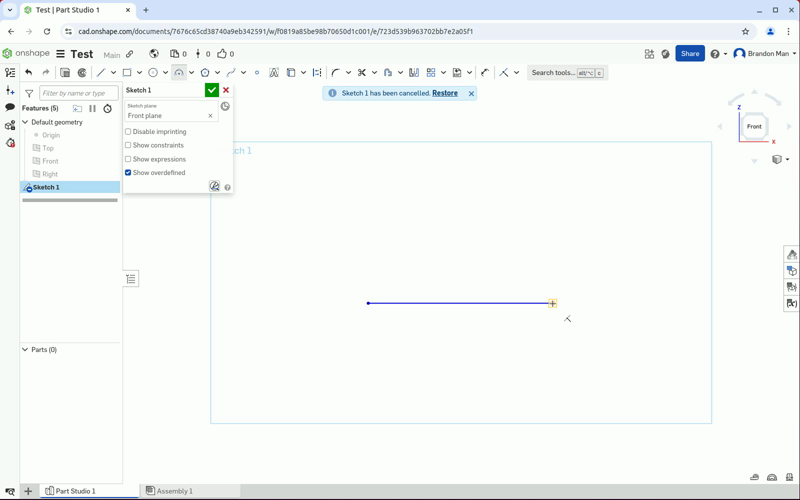
key_down(shift)
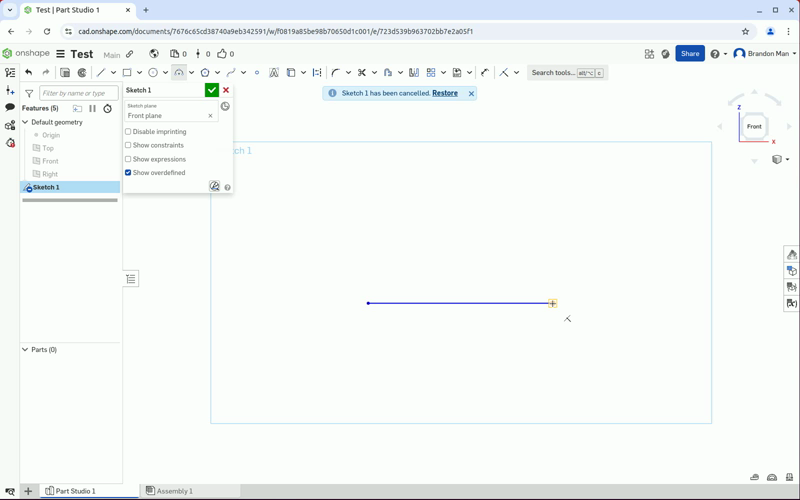
mouse_move(552, 262)
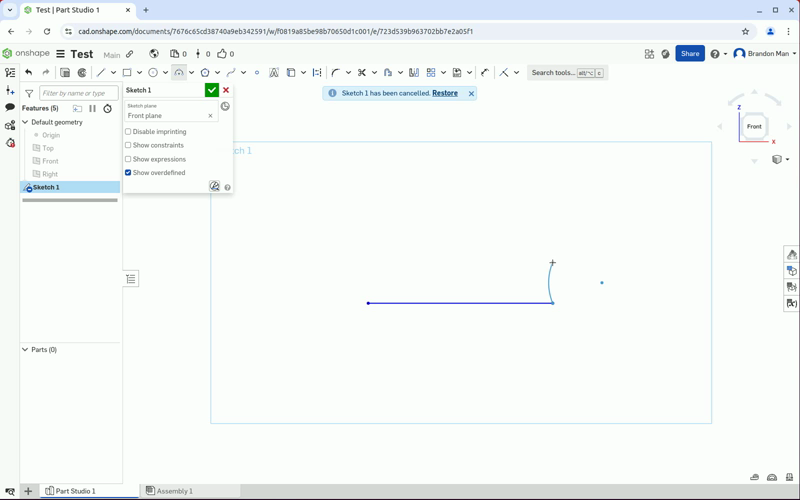
click(552, 262)
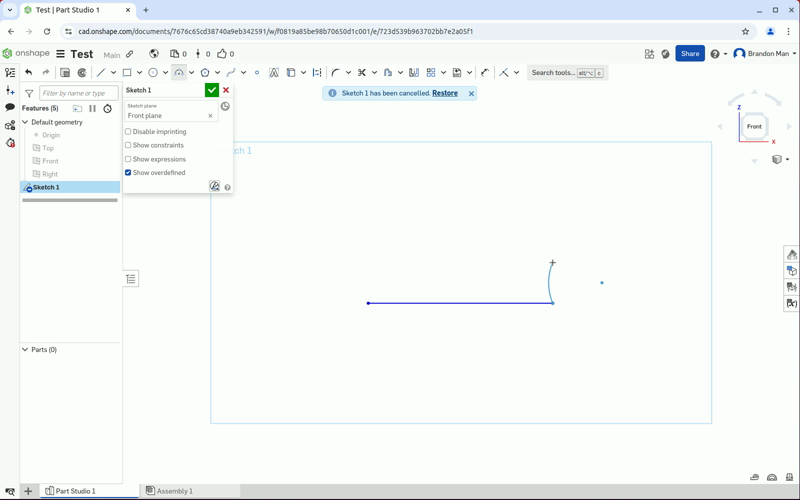
mouse_move(532, 282)
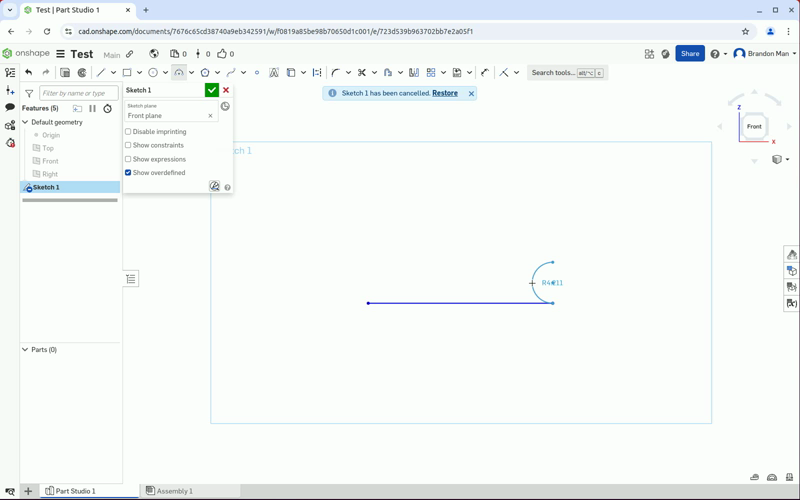
click(532, 282)
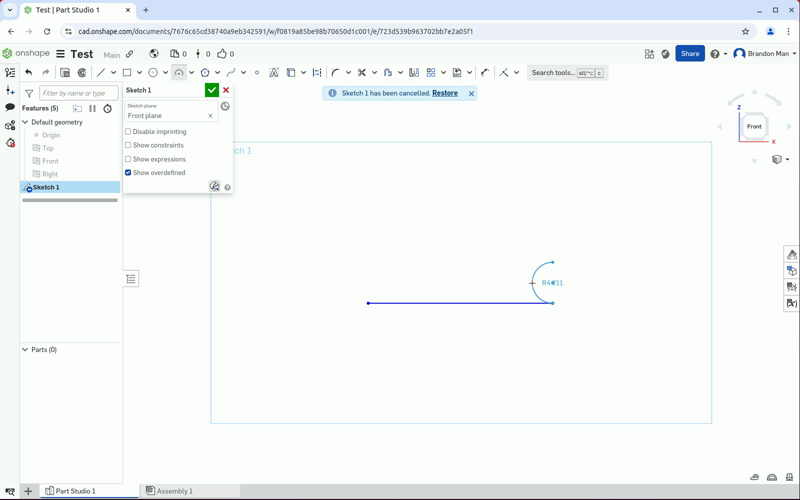
key_up(shift)
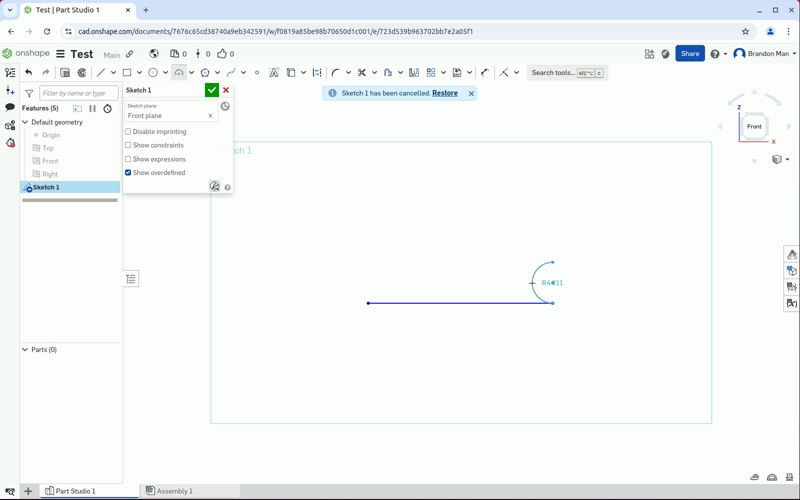
key(esc)
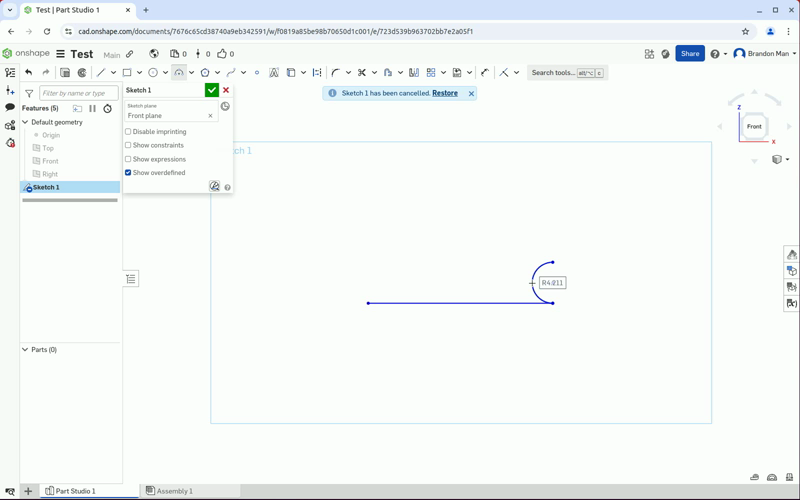
key(l)
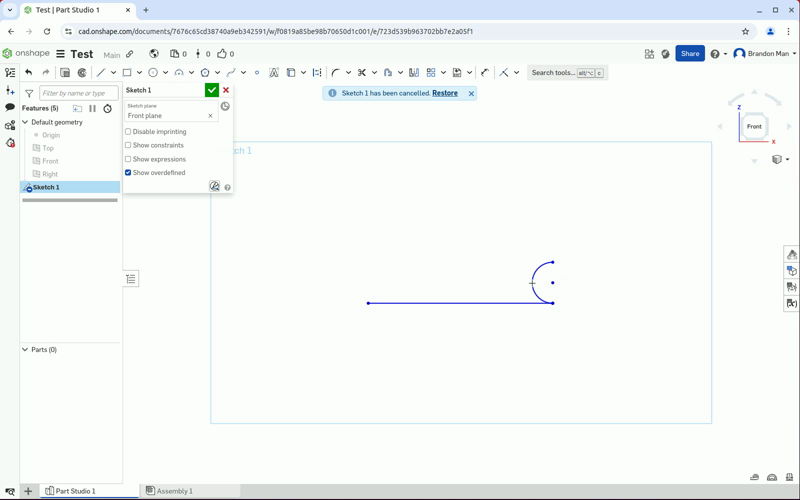
mouse_move(552, 262)
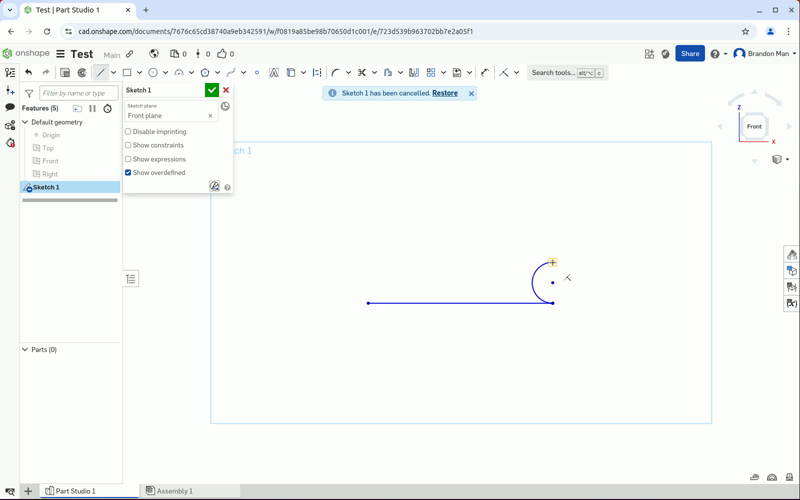
click(552, 262)
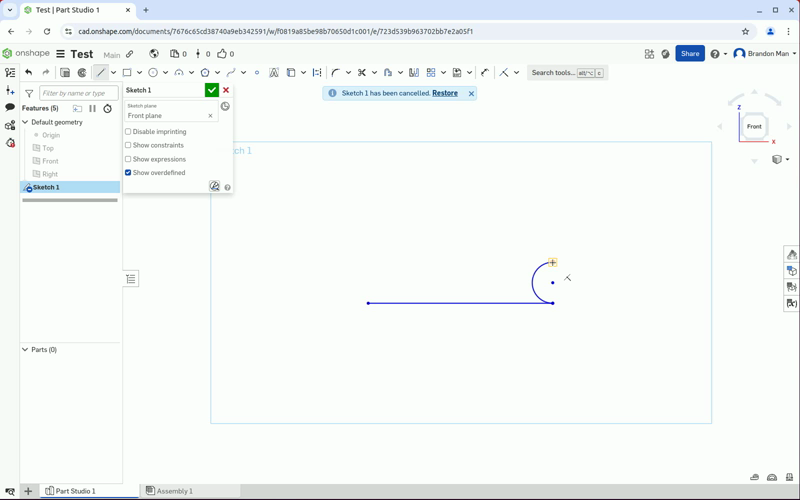
key_down(shift)
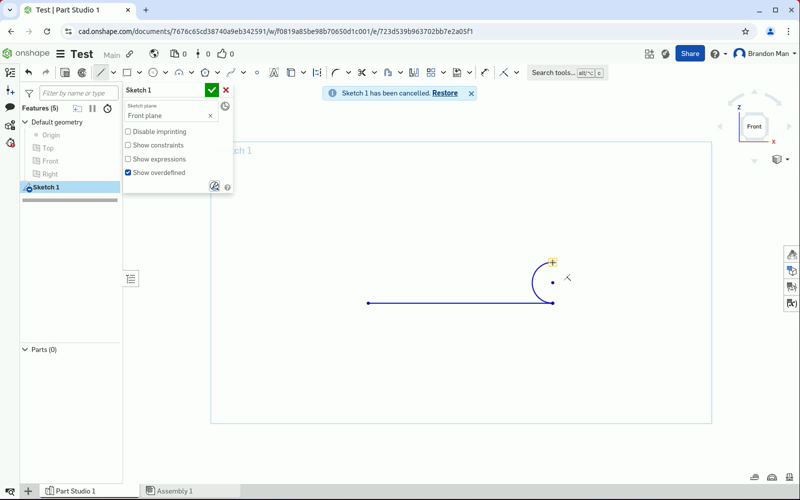
mouse_move(368, 262)
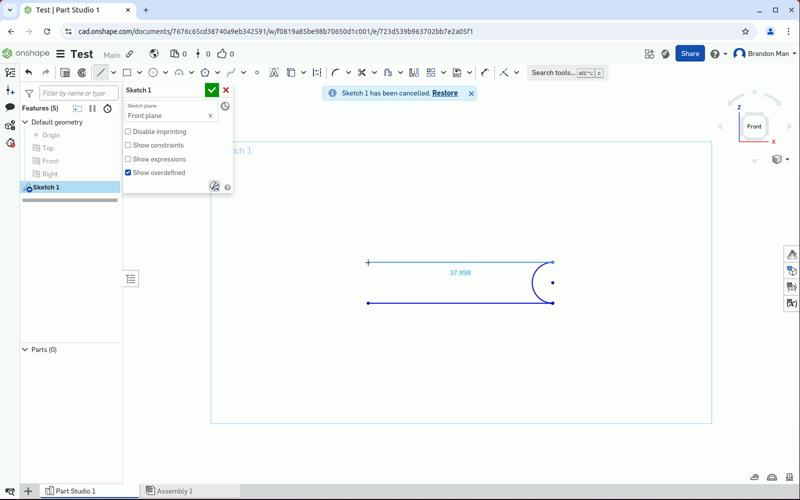
click(368, 262)
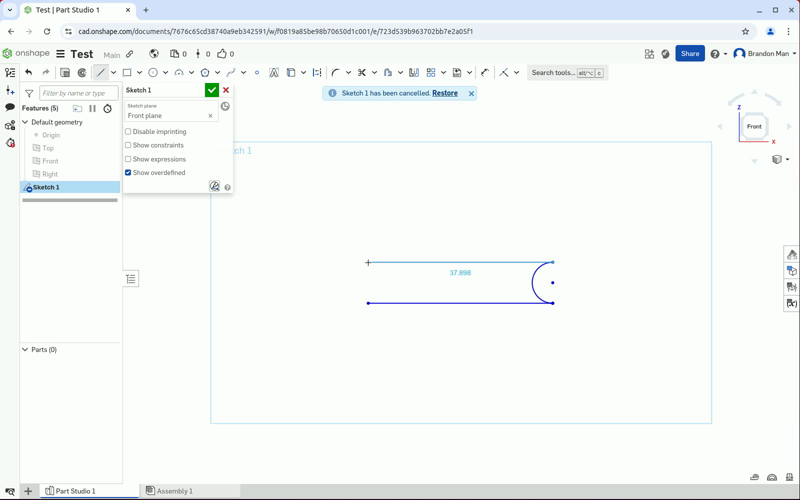
key_up(shift)
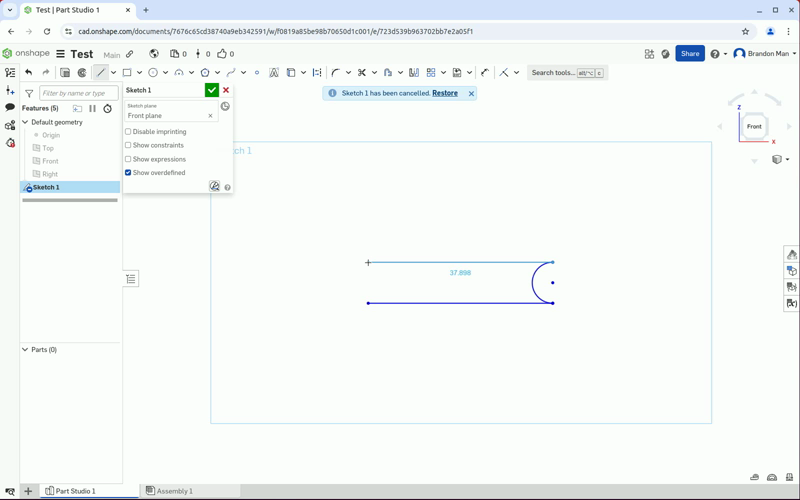
key(esc)
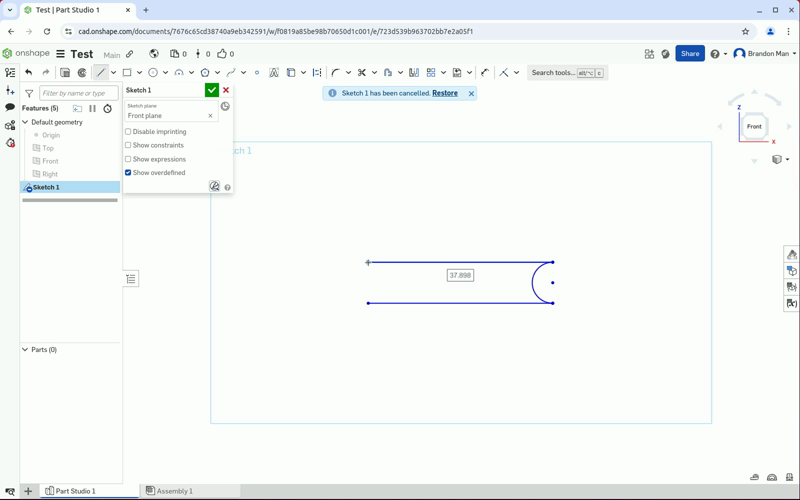
key(a)
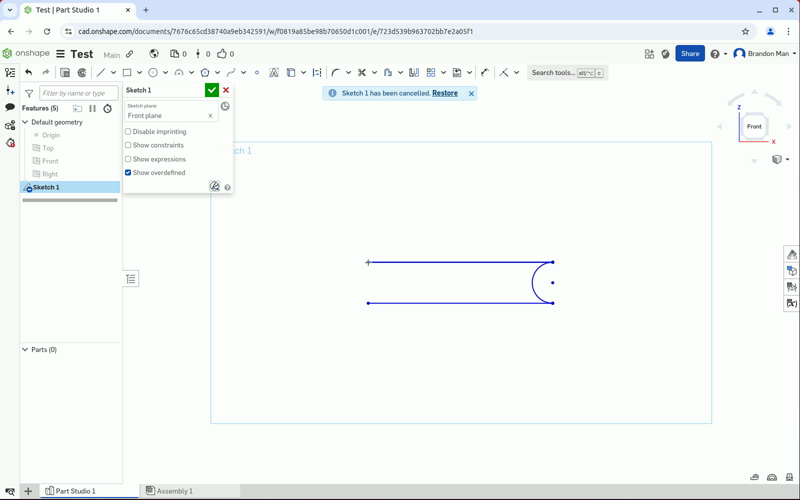
mouse_move(368, 262)
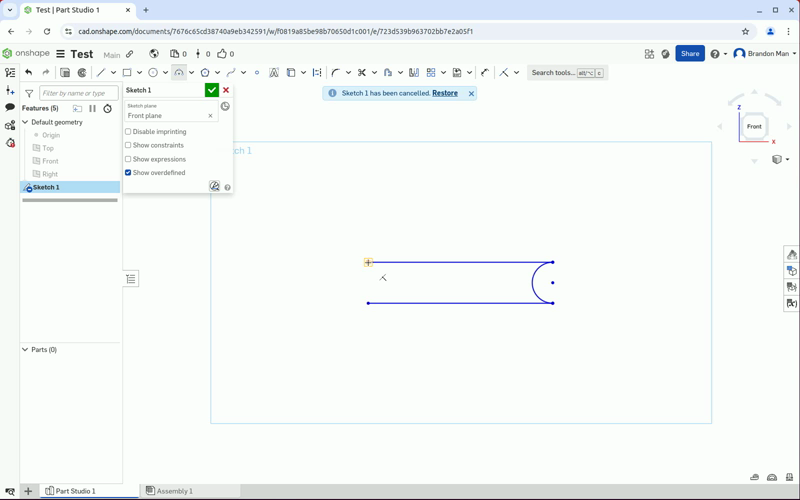
click(368, 262)
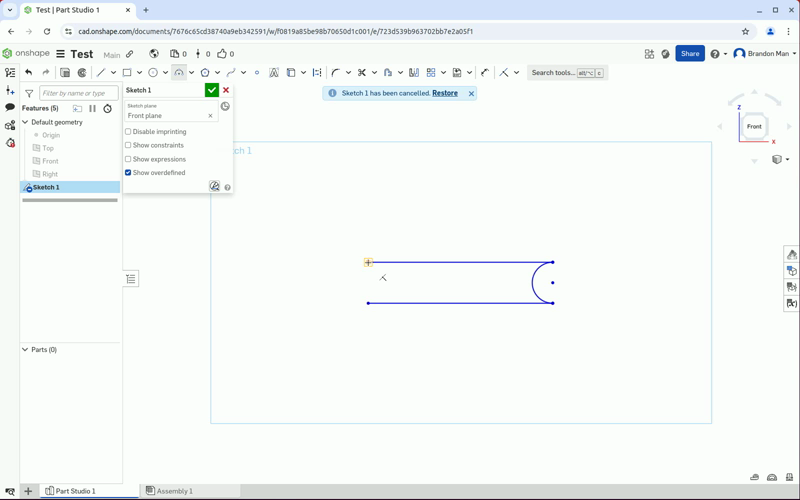
mouse_move(368, 303)
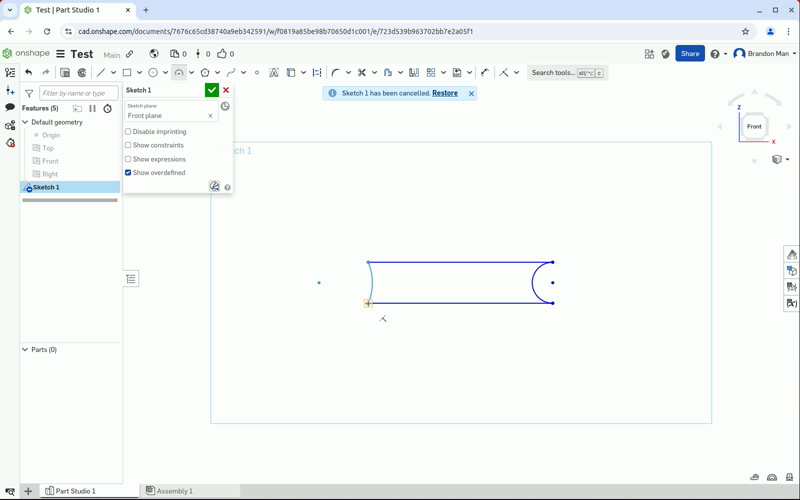
click(368, 303)
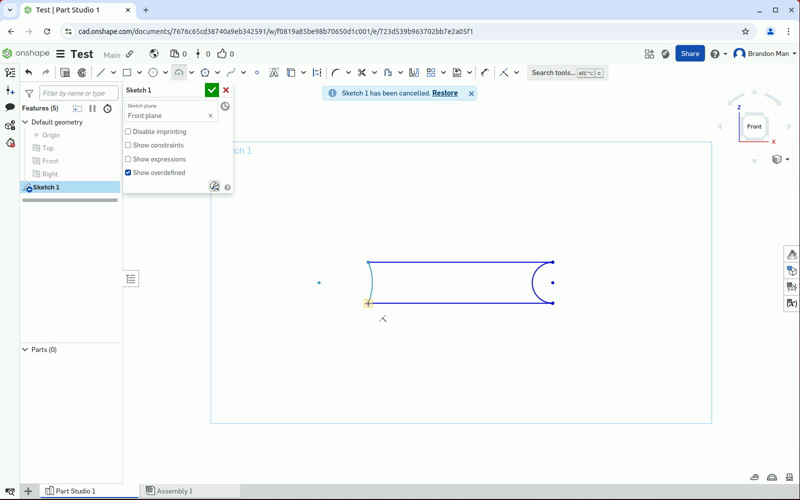
key_down(shift)
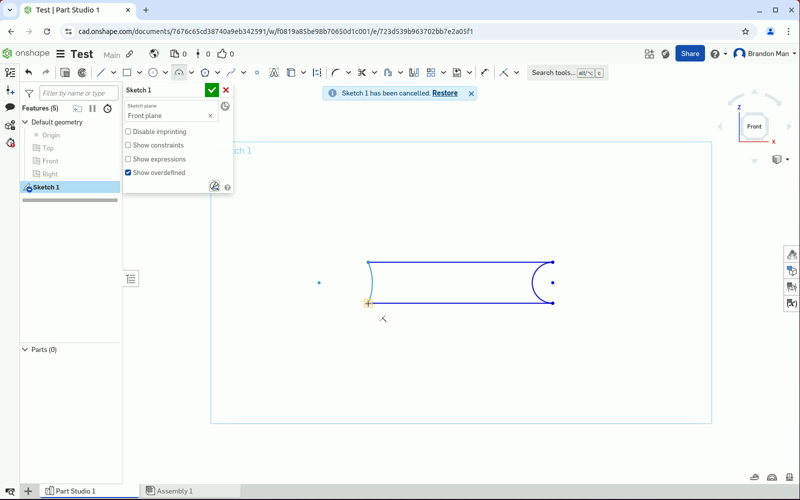
mouse_move(388, 282)
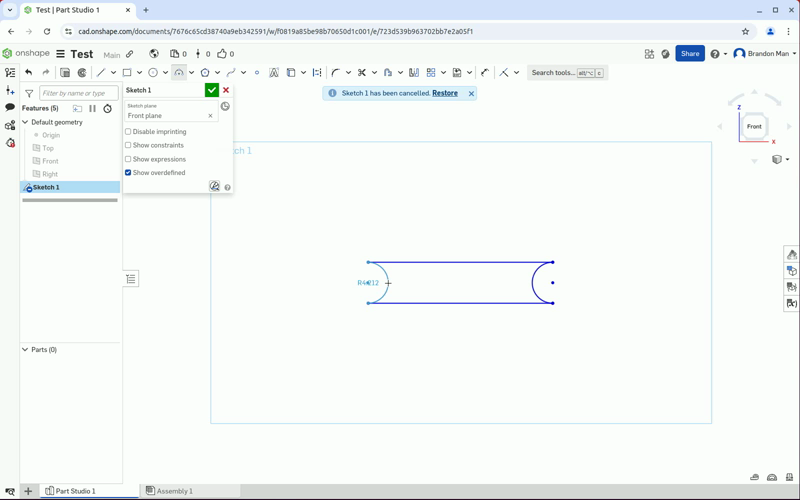
click(388, 282)
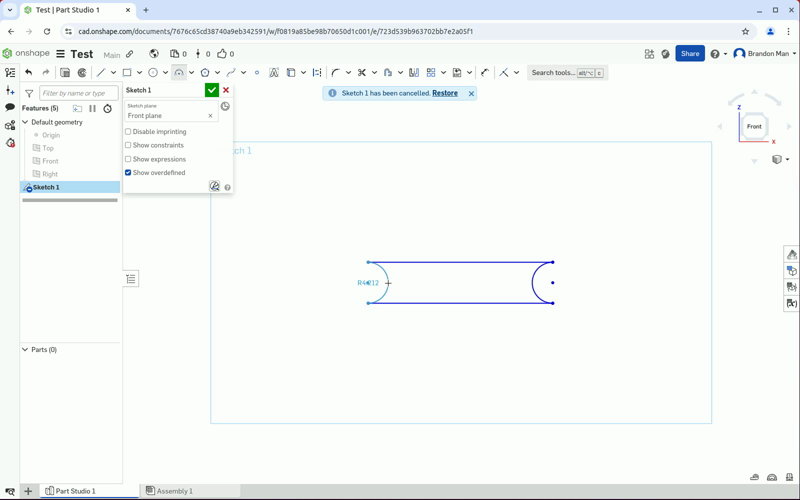
key_up(shift)
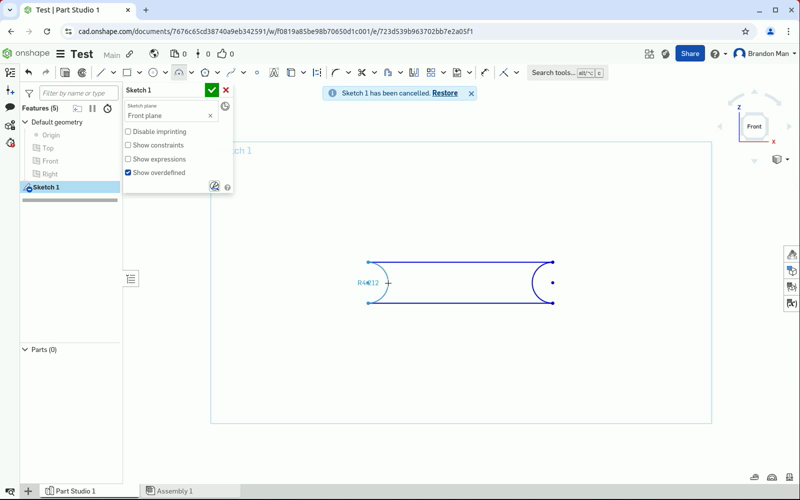
key(esc)
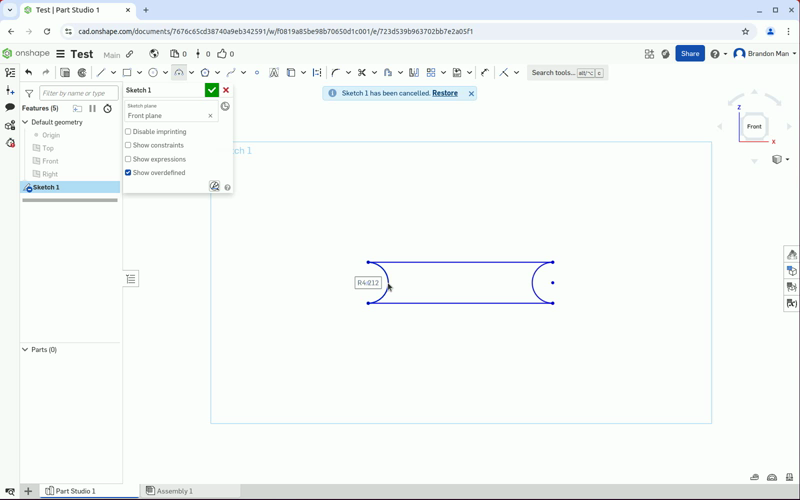
mouse_move(502, 288)
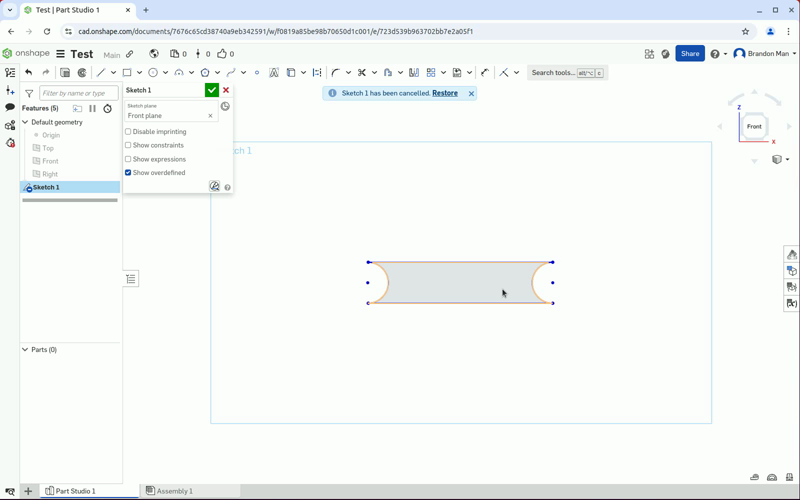
scroll(6)
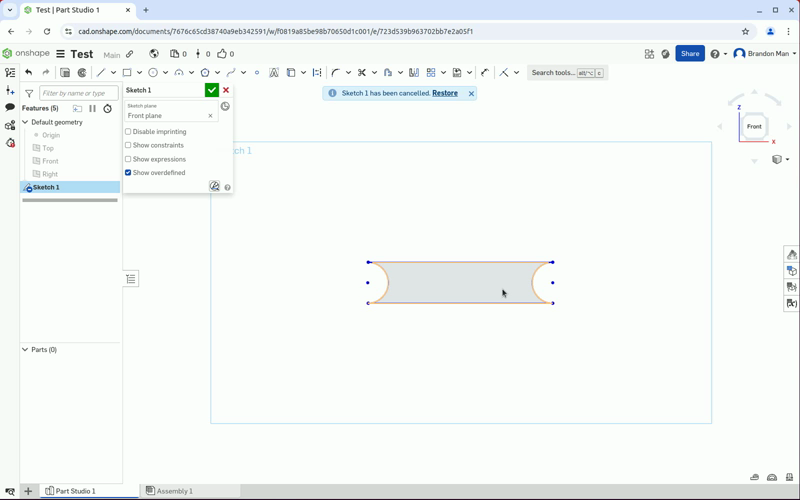
scroll(6)
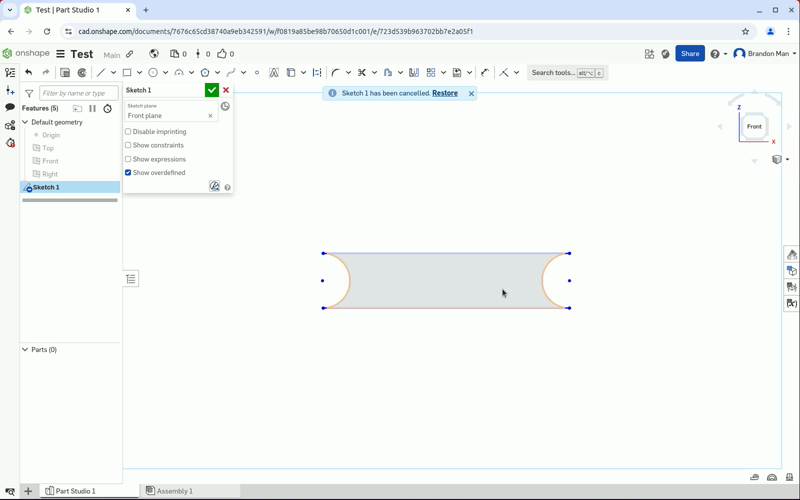
scroll(6)
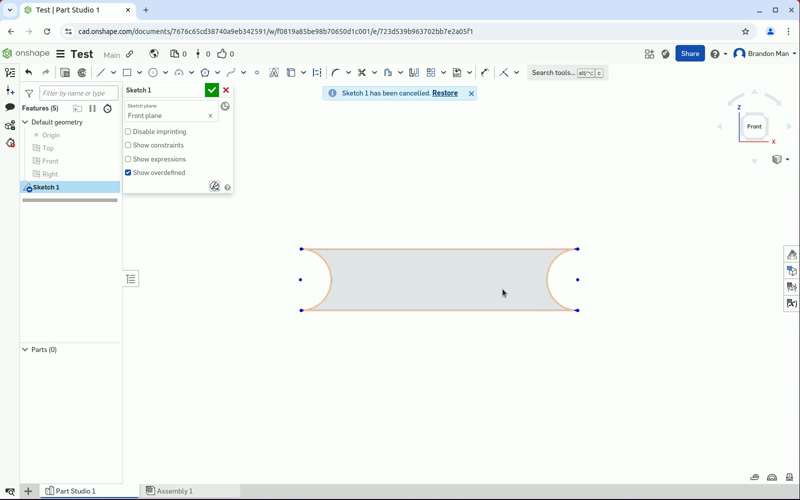
scroll(6)
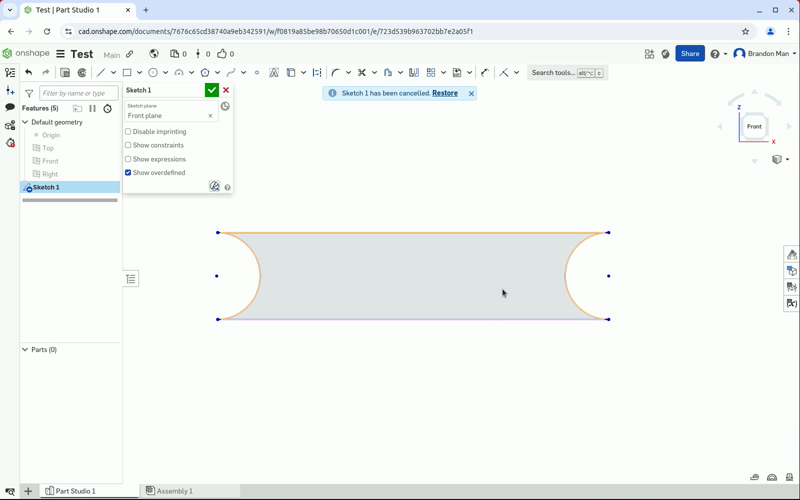
scroll(6)
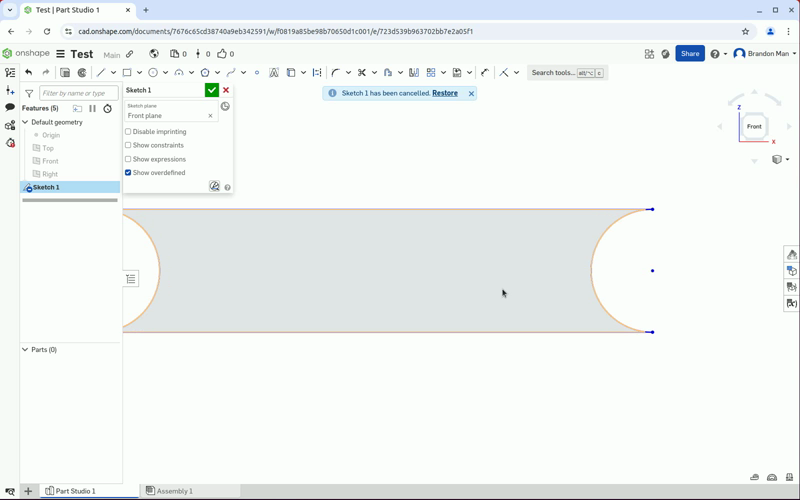
scroll(6)
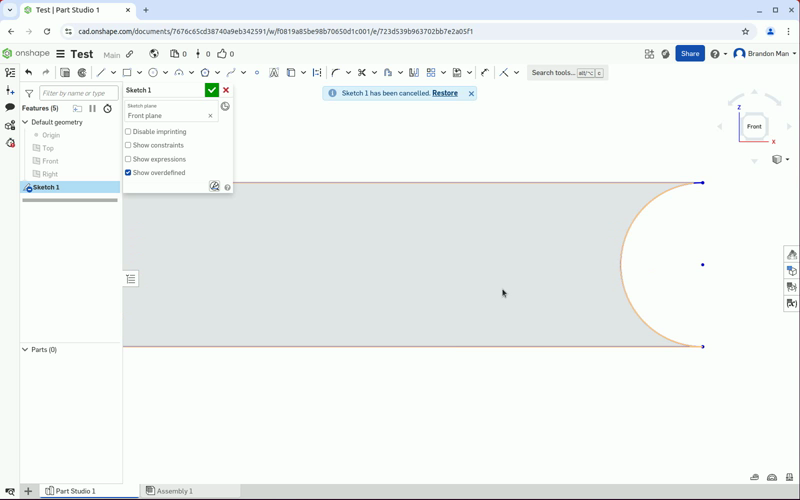
scroll(6)
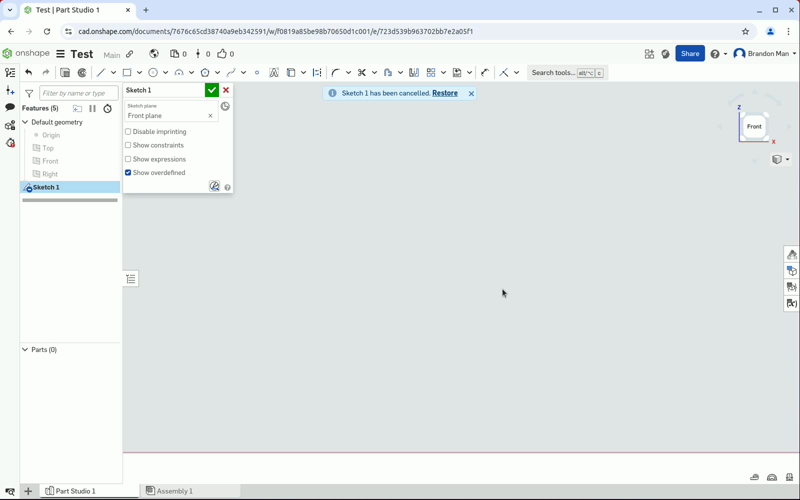
click(502, 288)
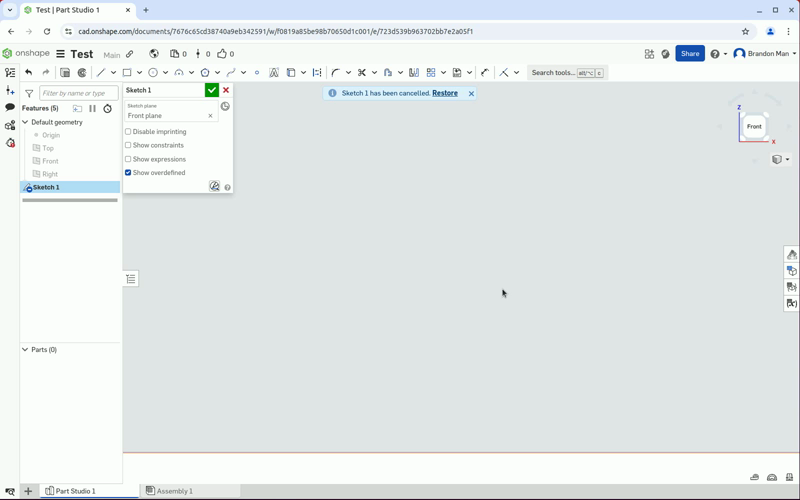
scroll(-6)
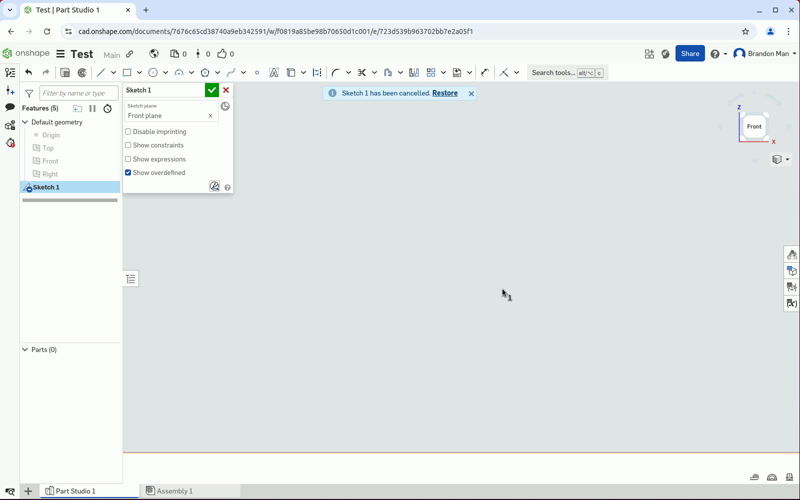
scroll(-6)
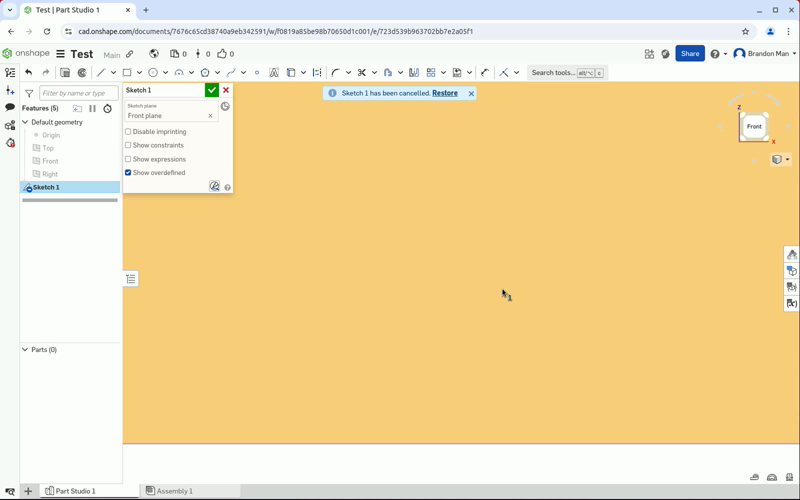
scroll(-6)
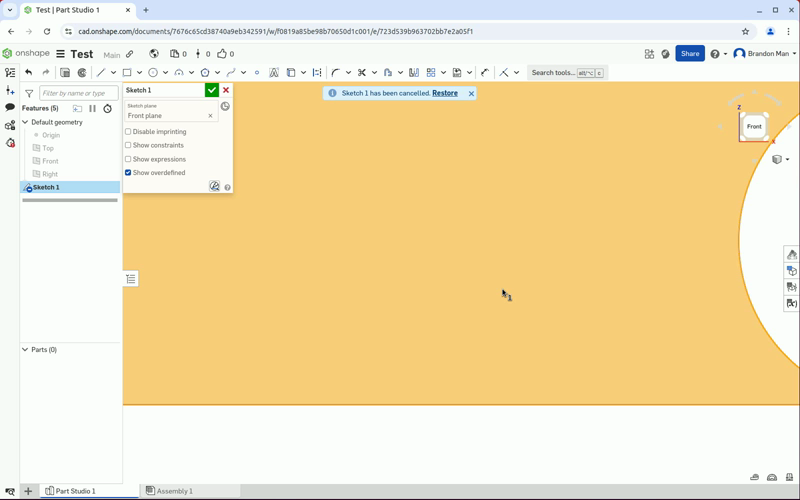
scroll(-6)
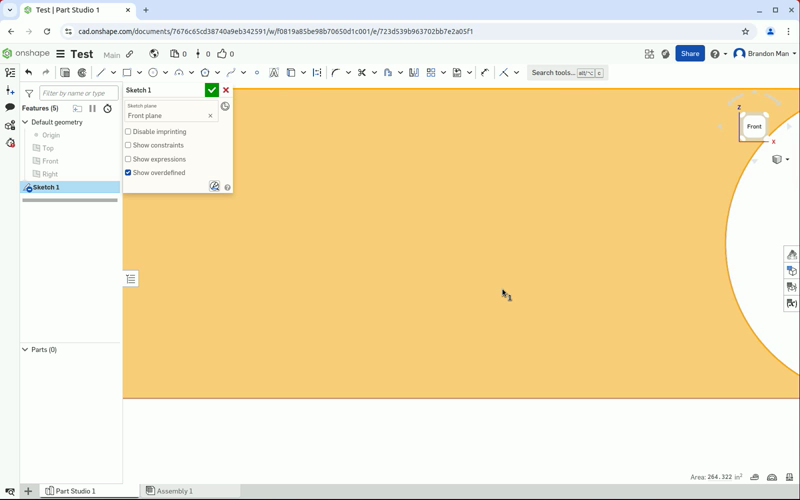
scroll(-6)
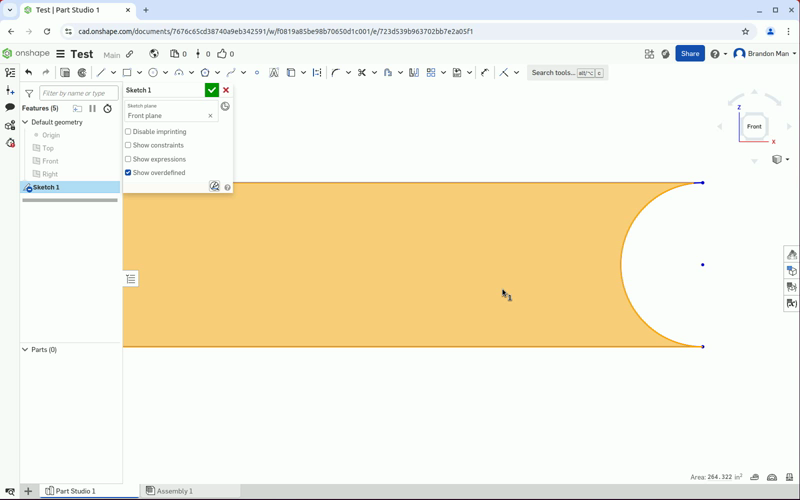
scroll(-6)
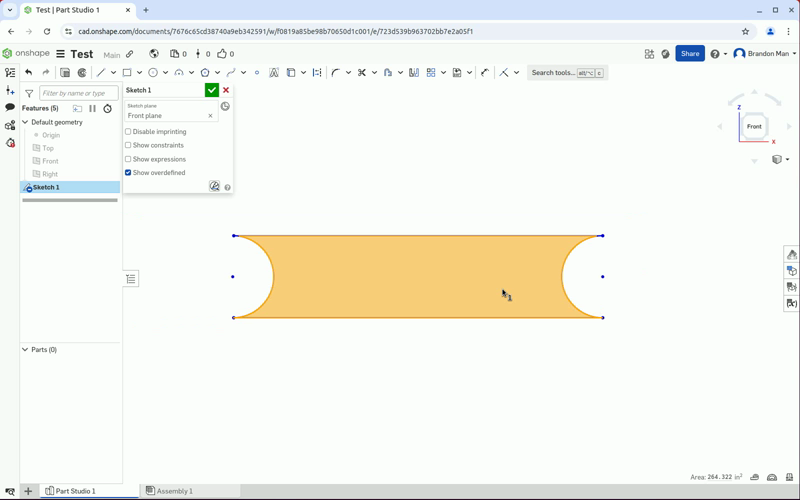
scroll(-6)
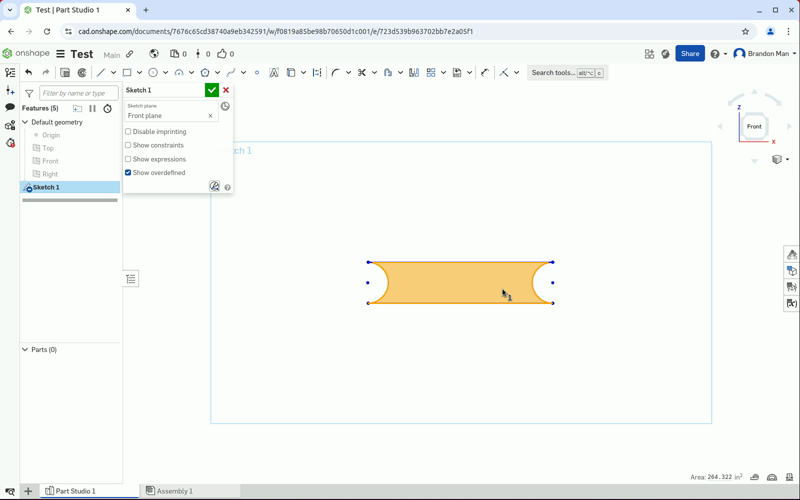
mouse_move(73, 352)
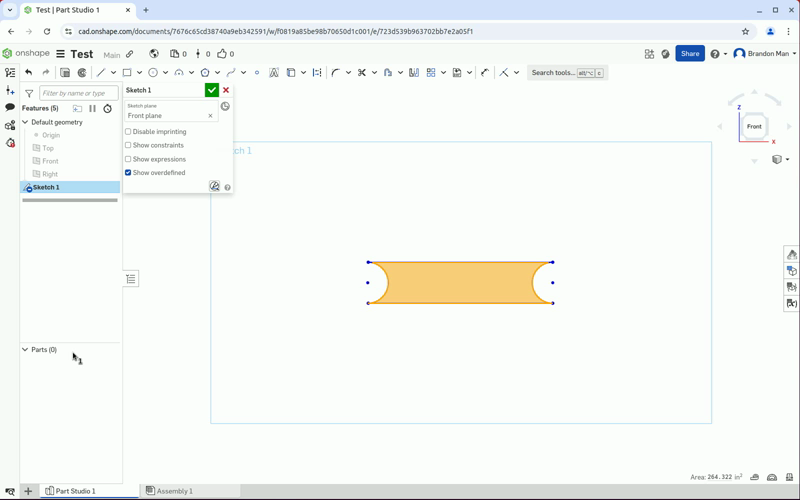
key(shift+y)
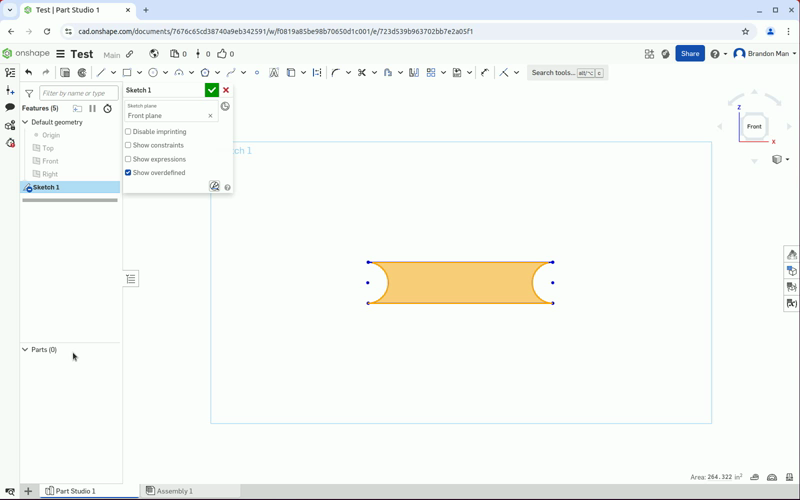
key(shift+e)
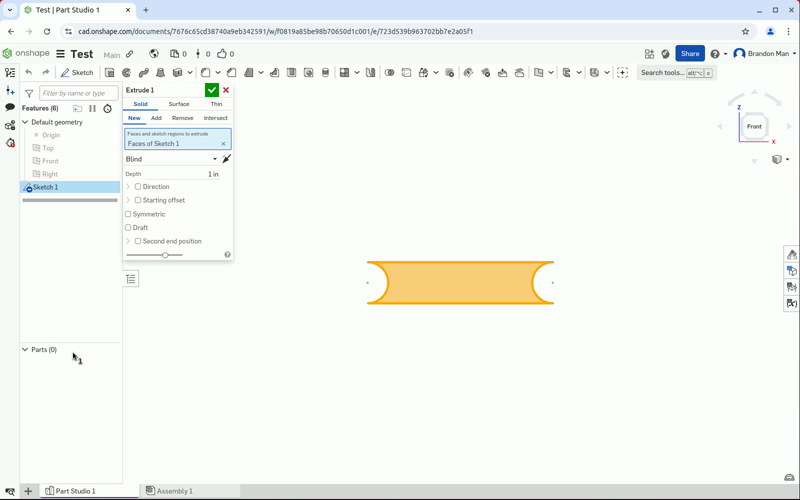
mouse_move(143, 106)
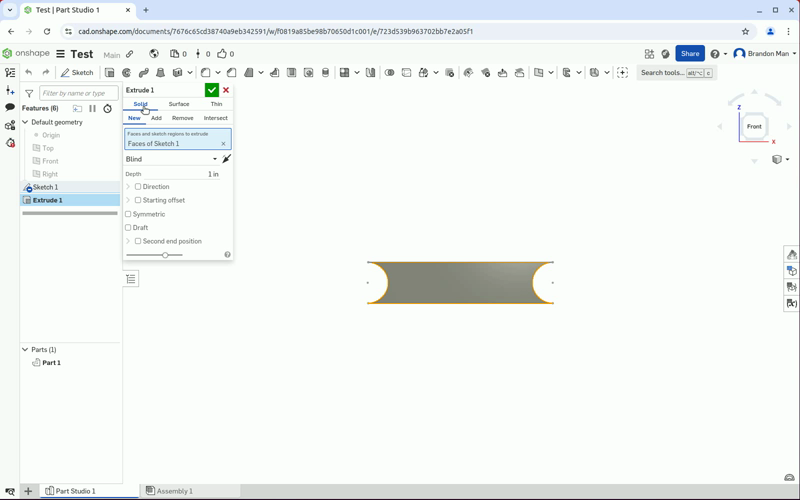
click(143, 106)
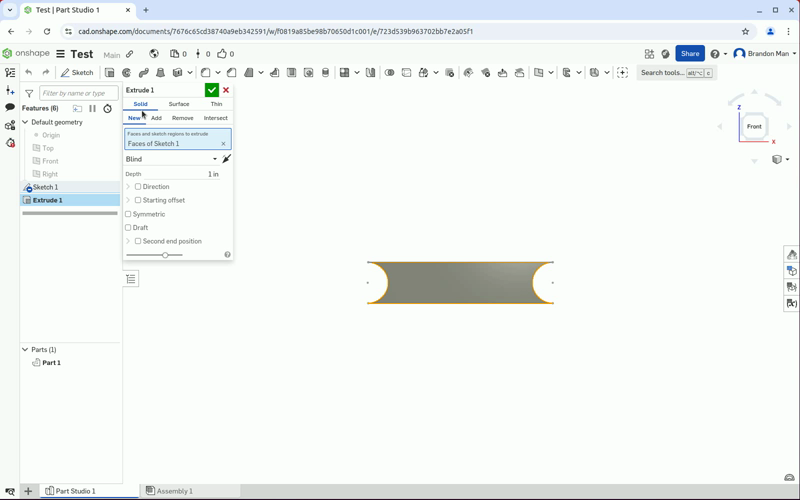
mouse_move(137, 120)
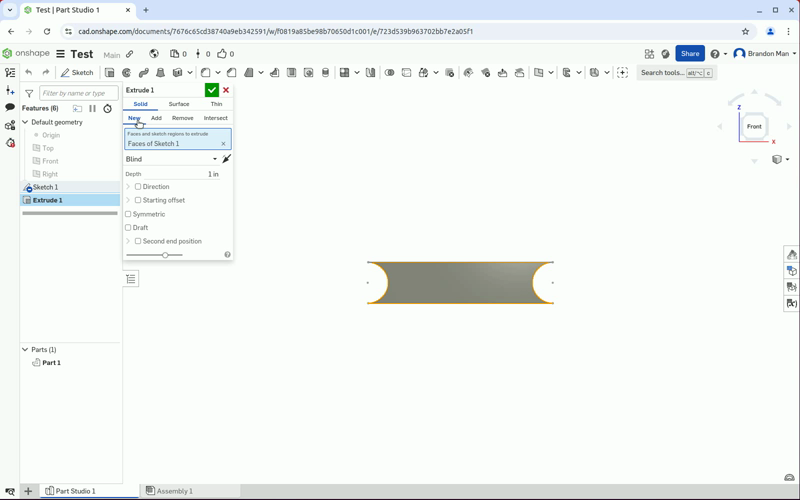
click(137, 120)
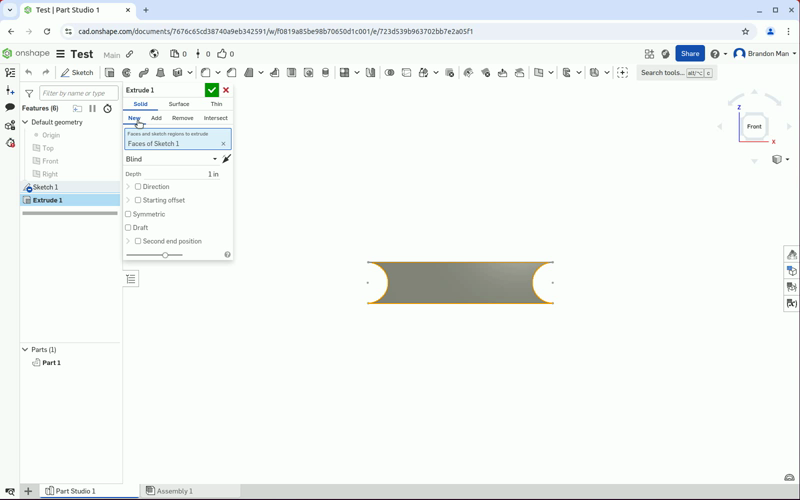
key(tab, 4)
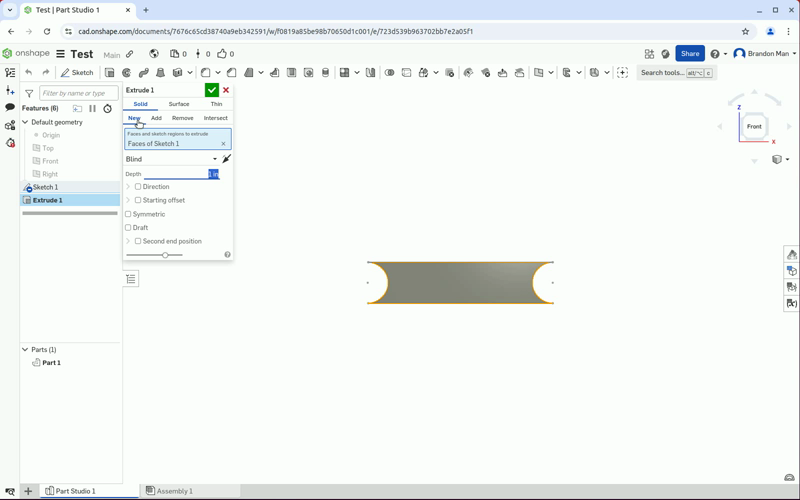
text(4.092)
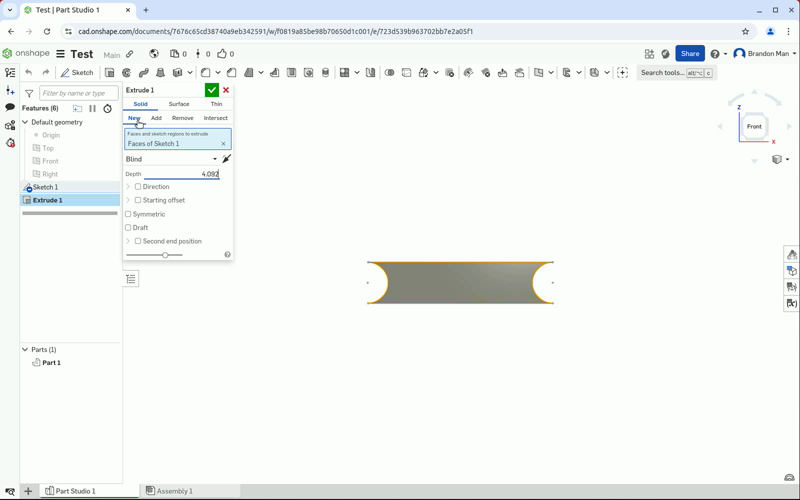
key(enter)
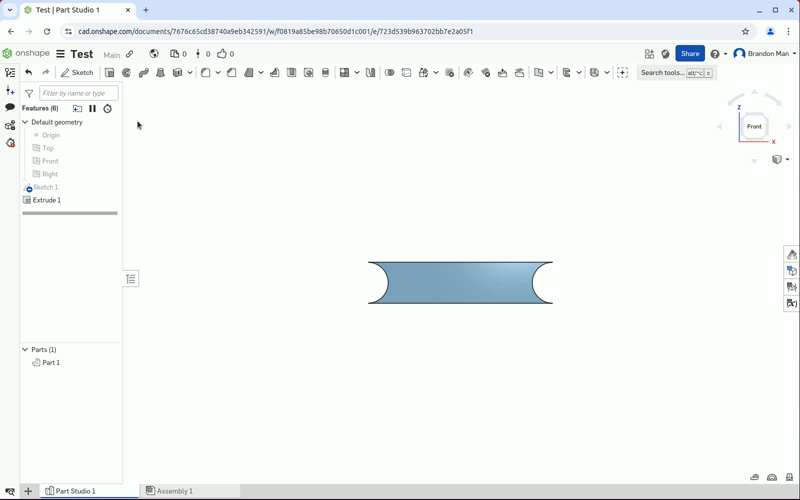
key(shift+h)
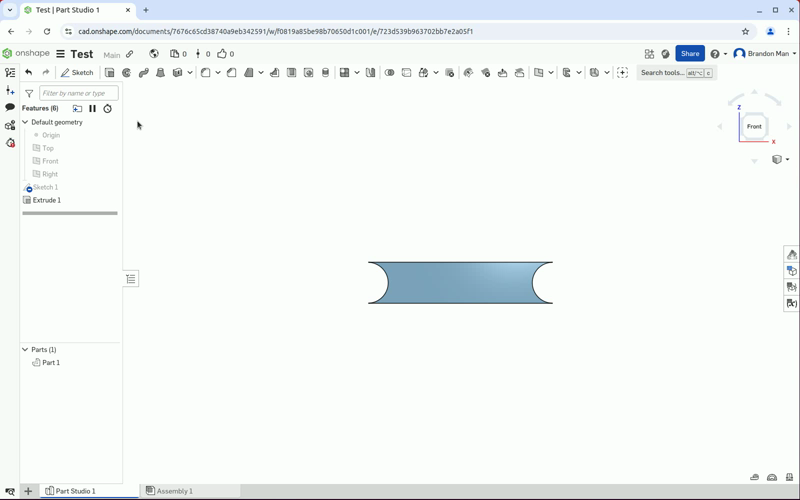
key(shift+h)
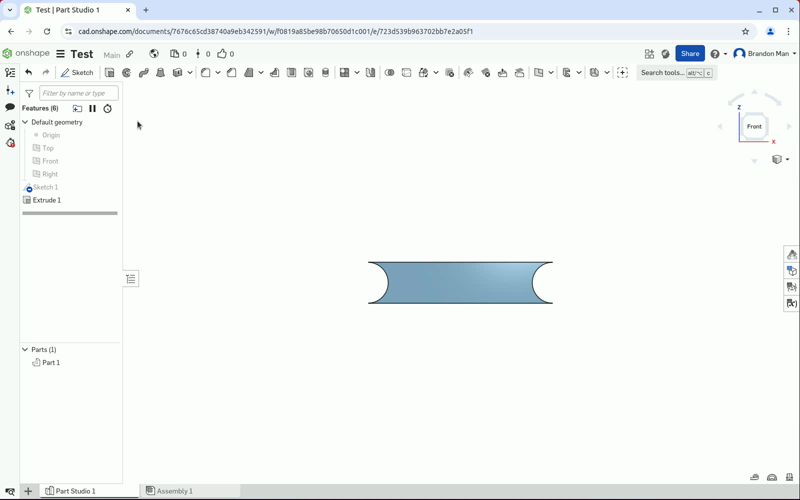
mouse_move(73, 189)
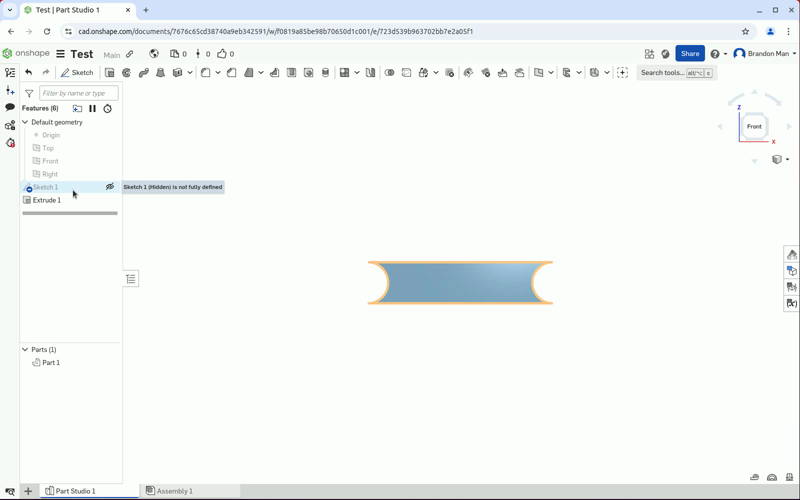
click(73, 189)
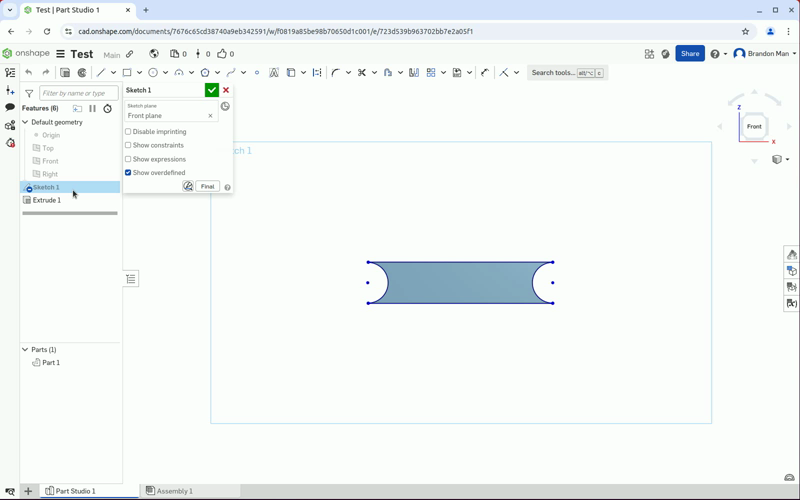
mouse_move(229, 92)
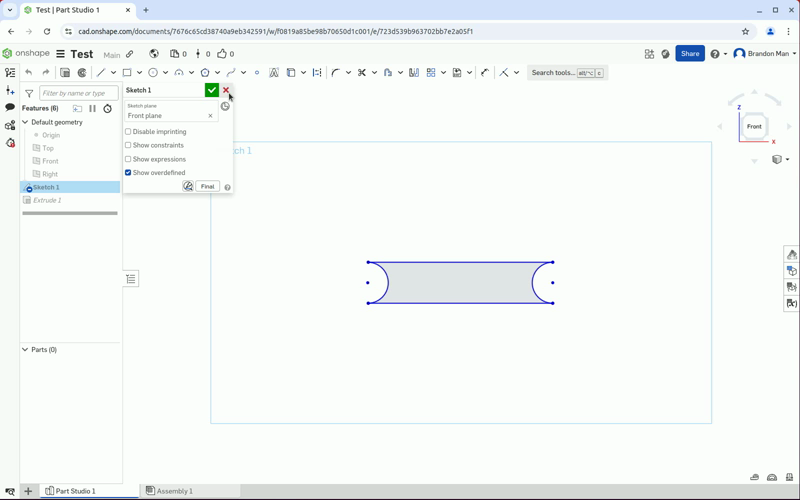
click(229, 92)
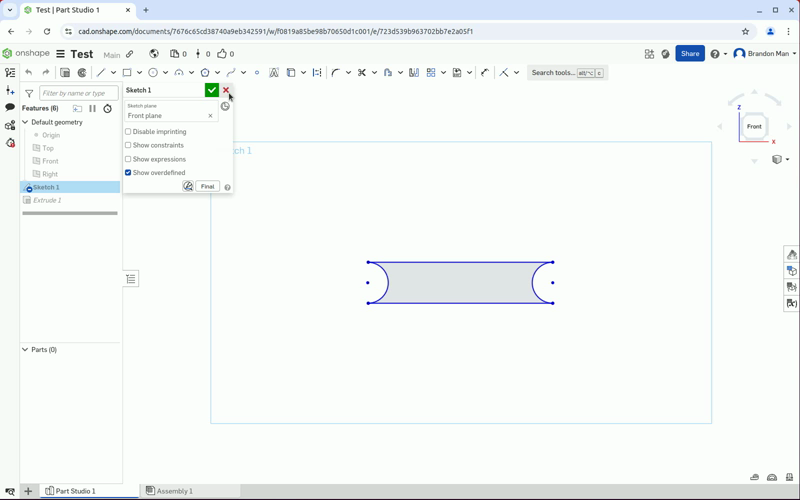
key(shift+s)
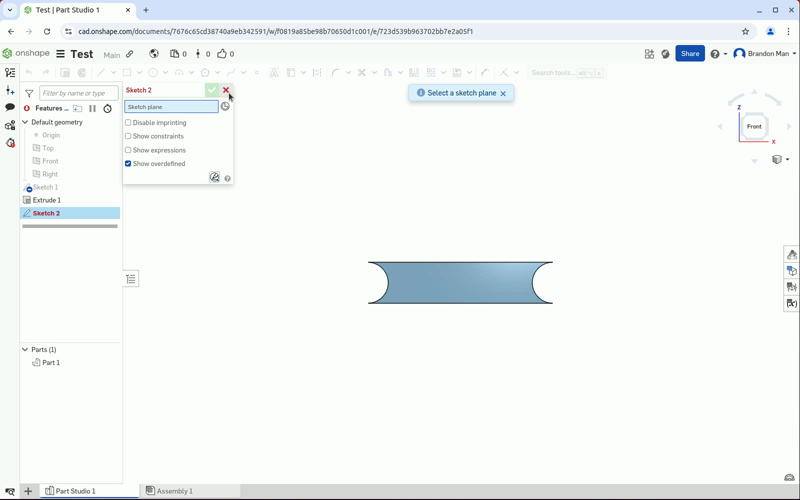
mouse_move(73, 163)
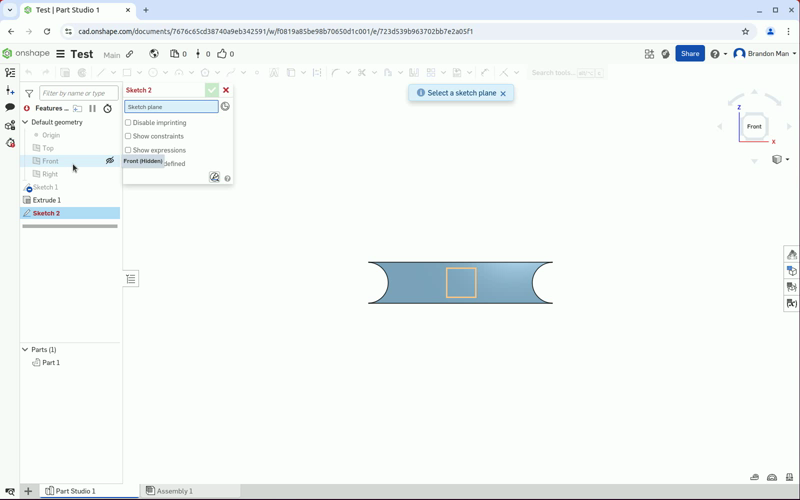
click(73, 163)
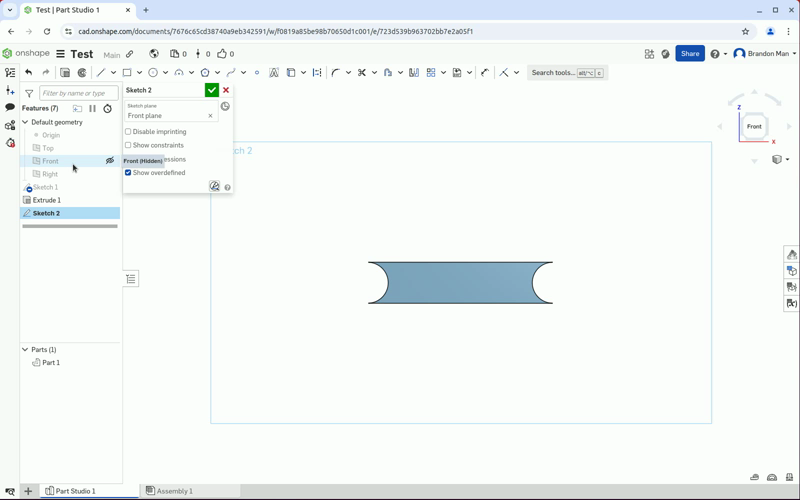
mouse_move(73, 352)
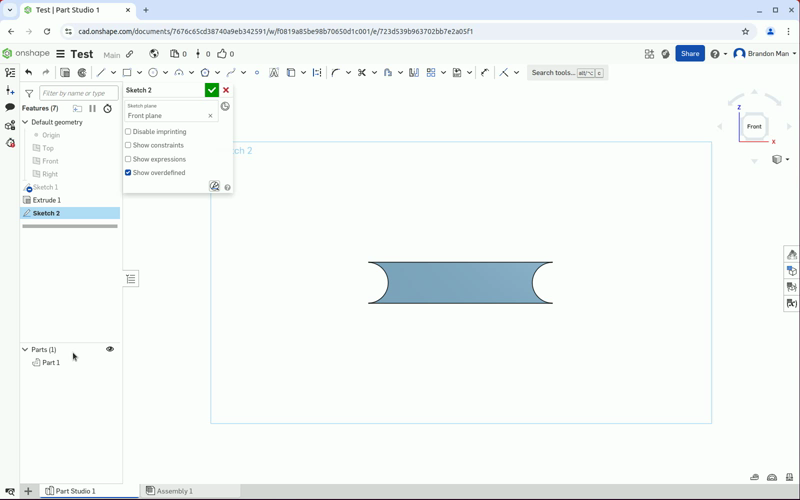
key(y)
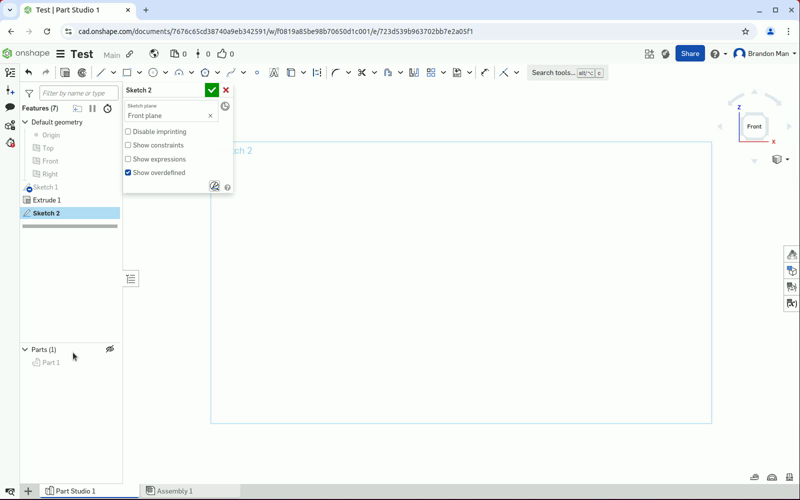
key(a)
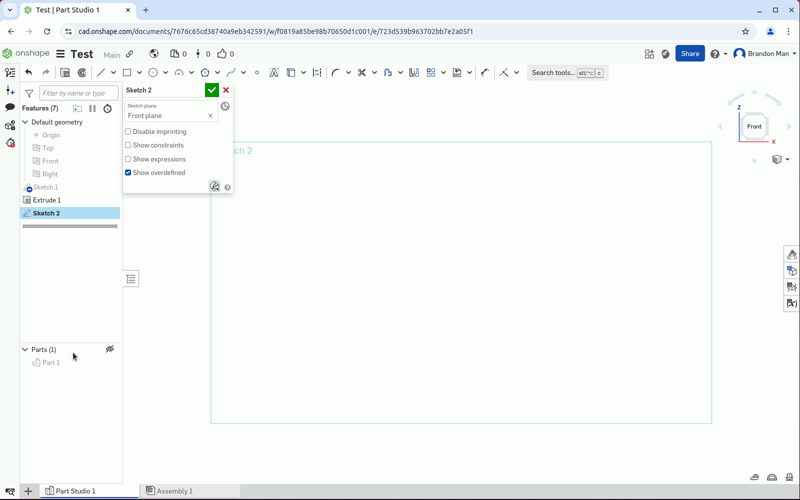
key_down(shift)
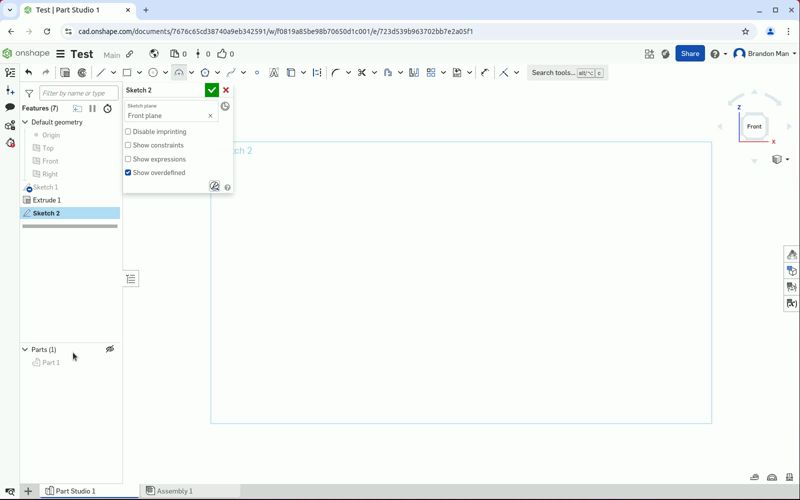
mouse_move(368, 303)
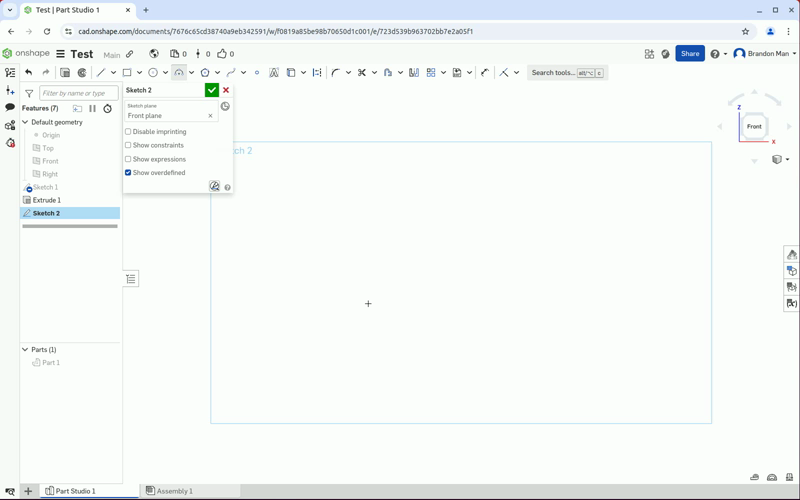
click(368, 303)
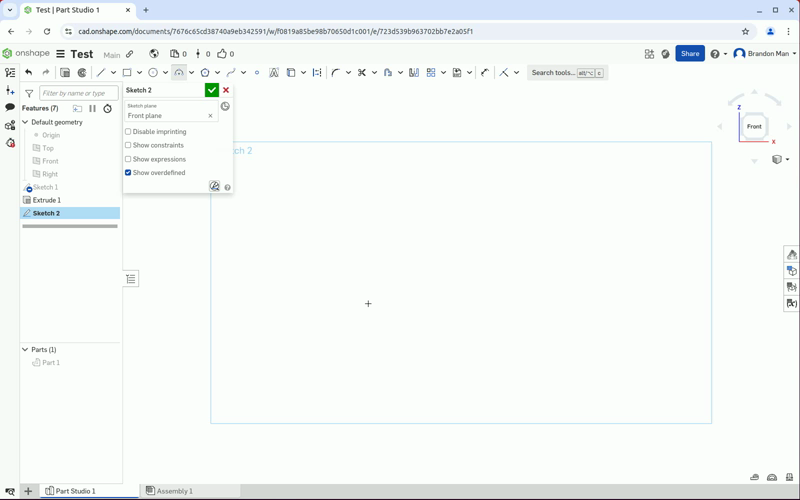
key_up(shift)
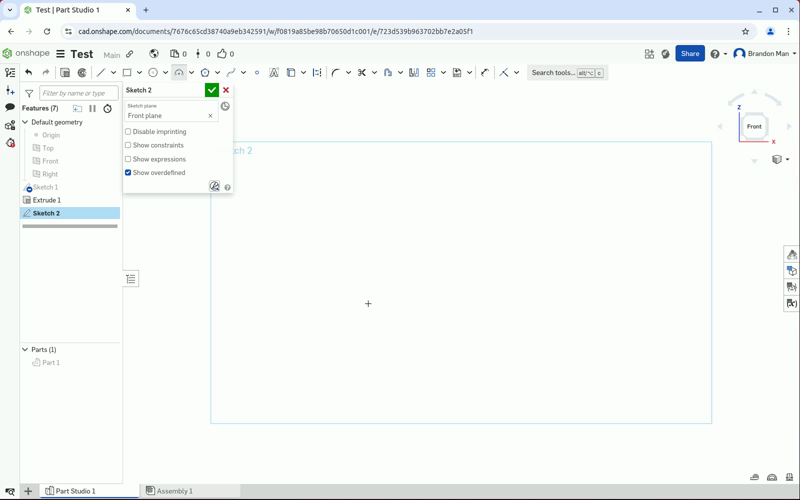
key_down(shift)
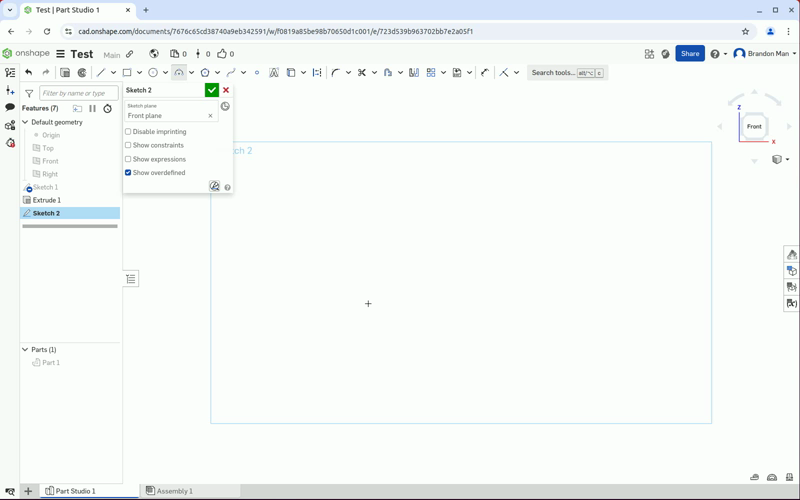
mouse_move(368, 262)
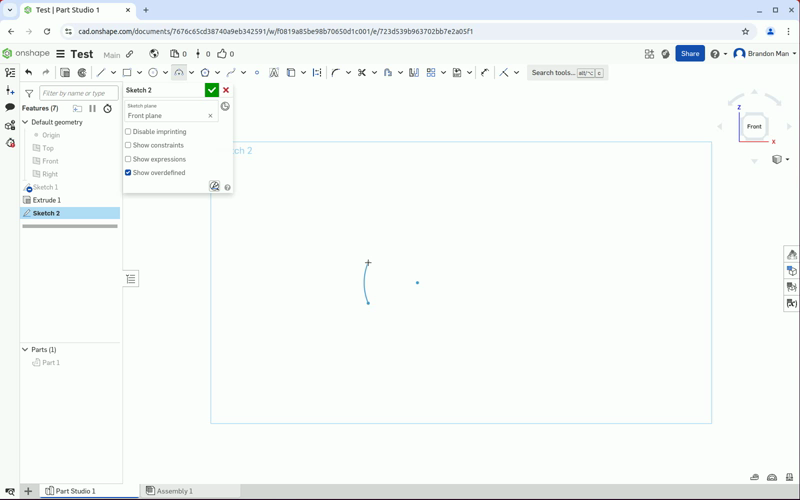
click(368, 262)
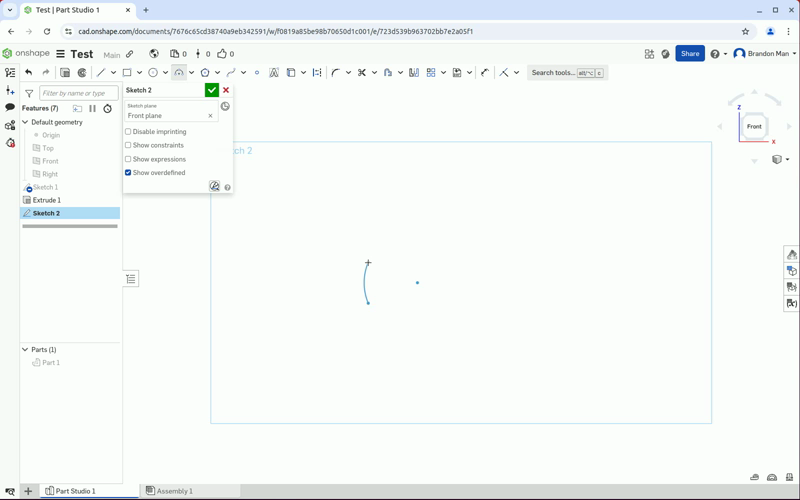
mouse_move(388, 282)
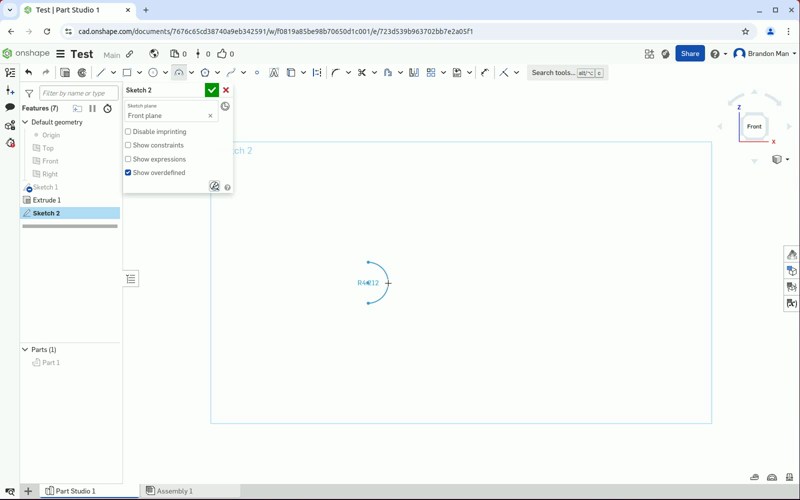
click(388, 282)
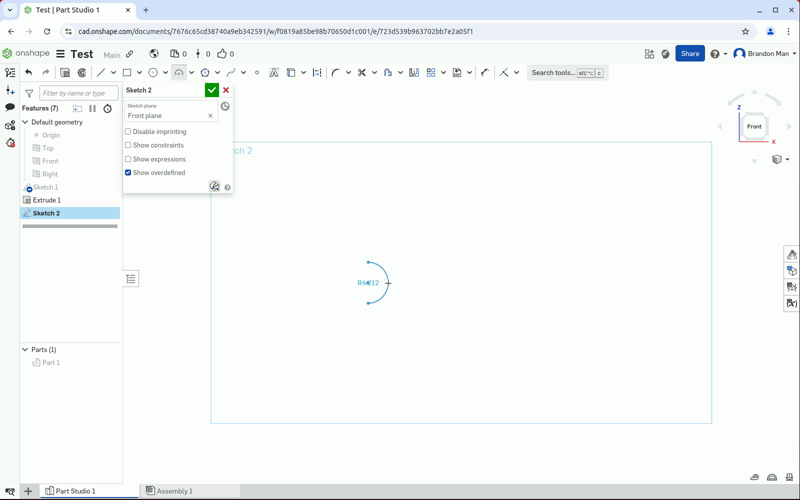
key_up(shift)
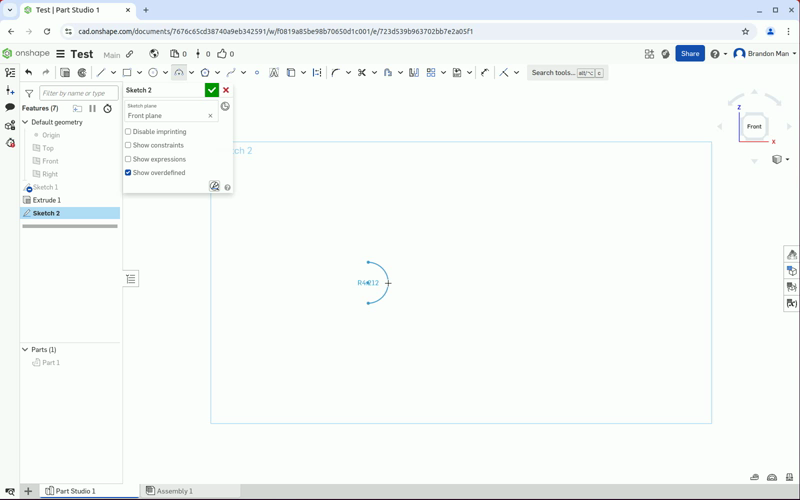
key(esc)
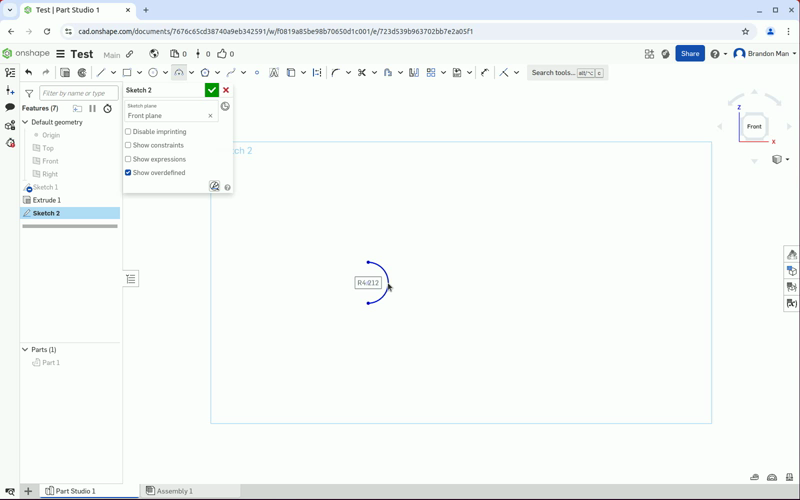
key(l)
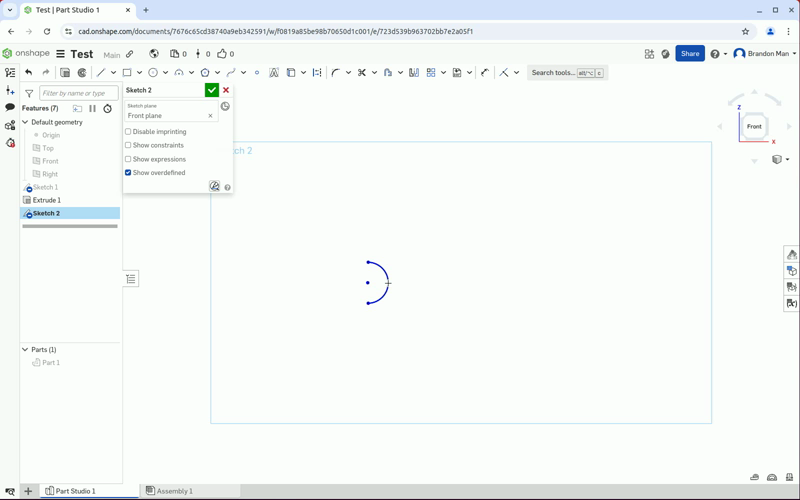
mouse_move(368, 262)
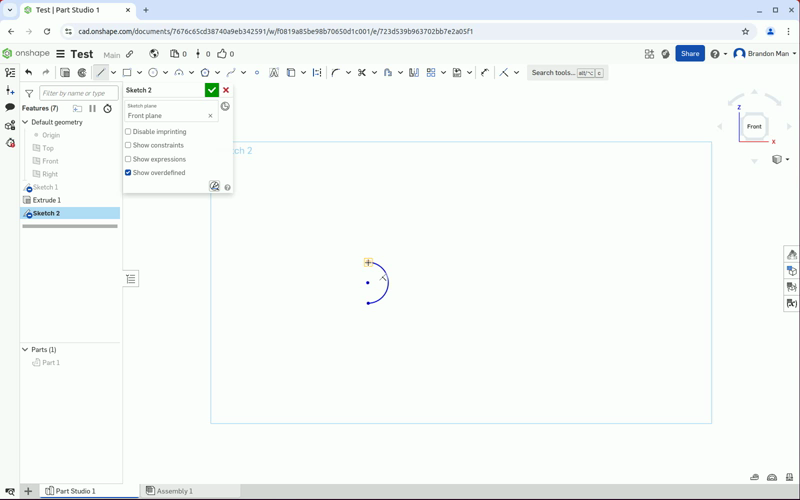
click(368, 262)
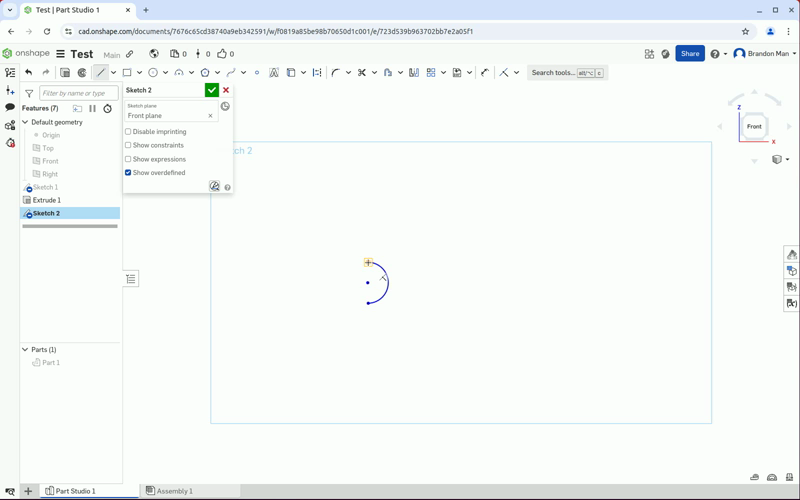
key_down(shift)
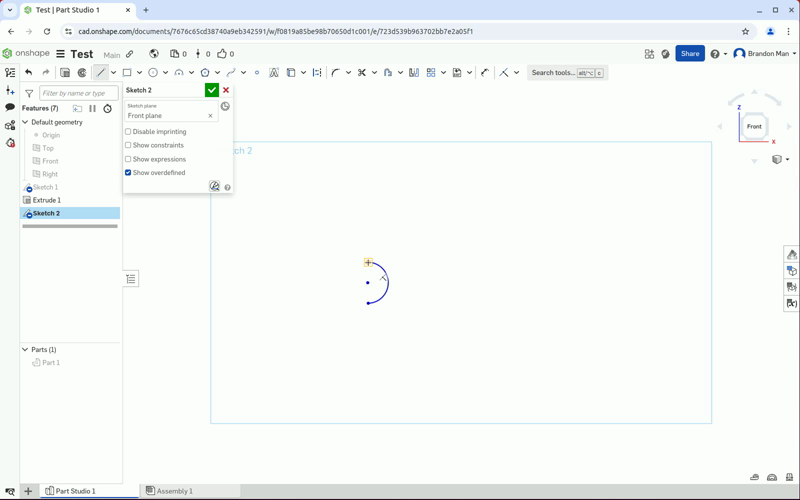
mouse_move(398, 262)
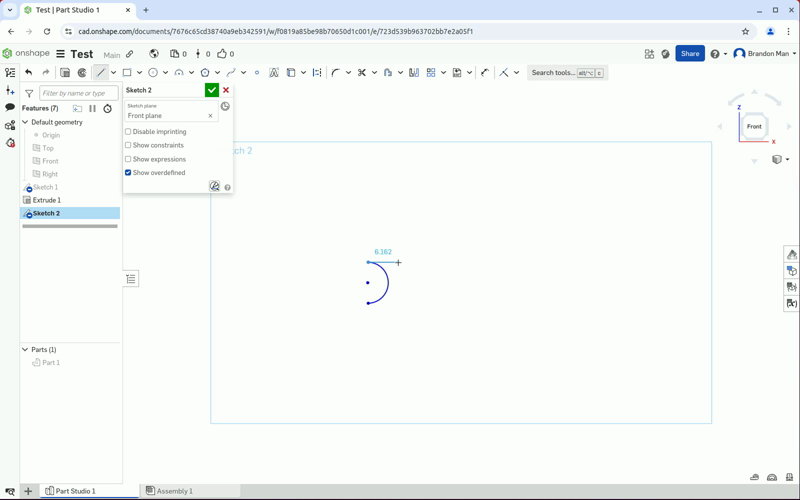
mouse_move(368, 272)
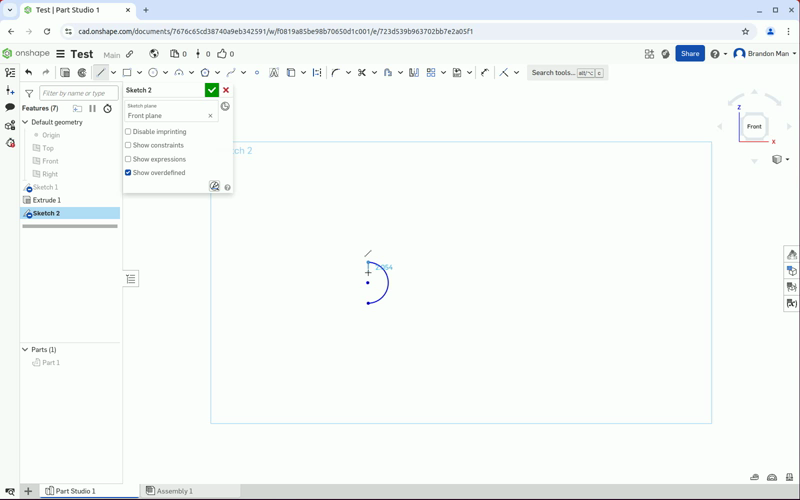
click(368, 272)
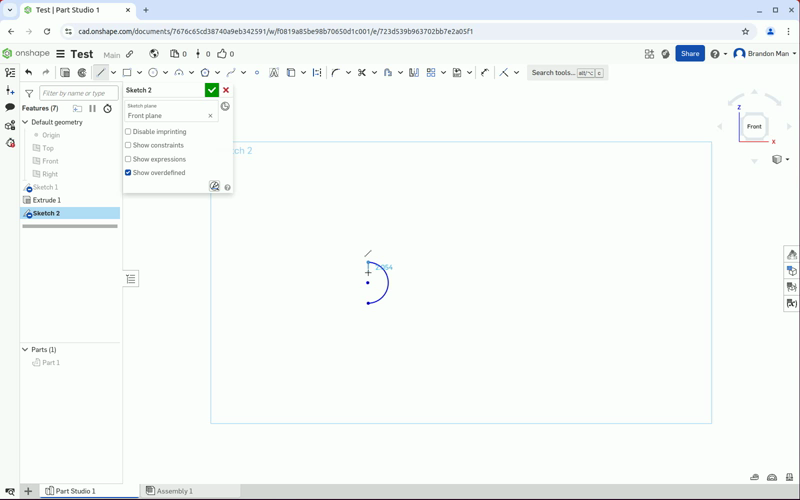
key_up(shift)
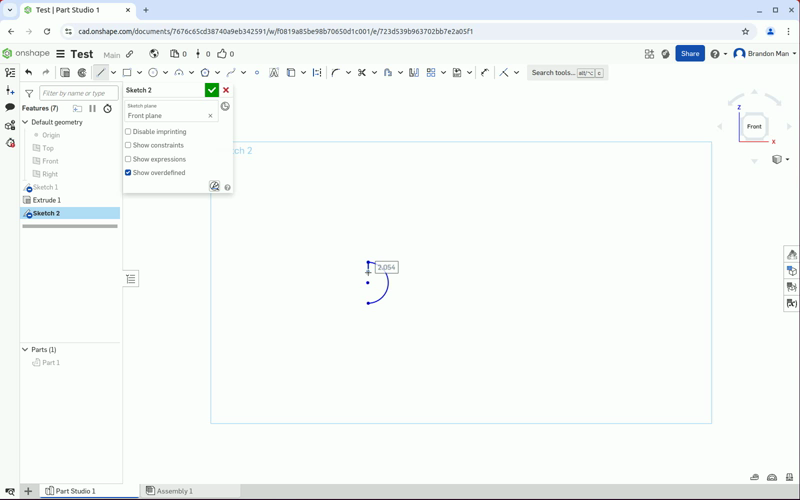
key(esc)
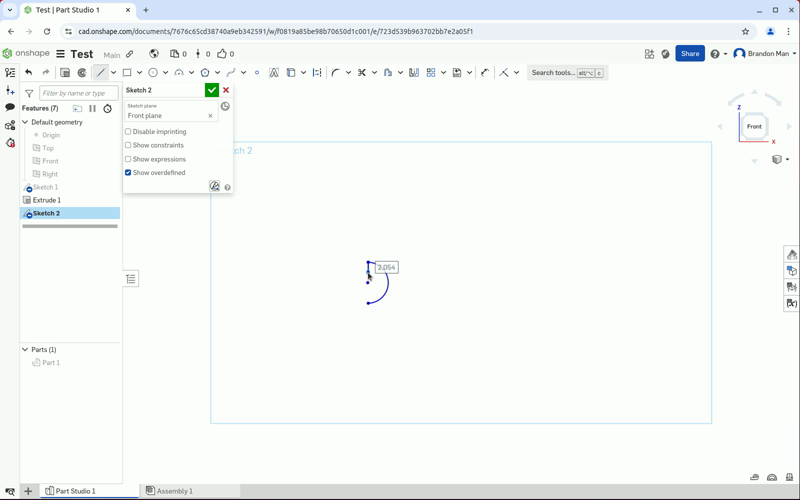
key(a)
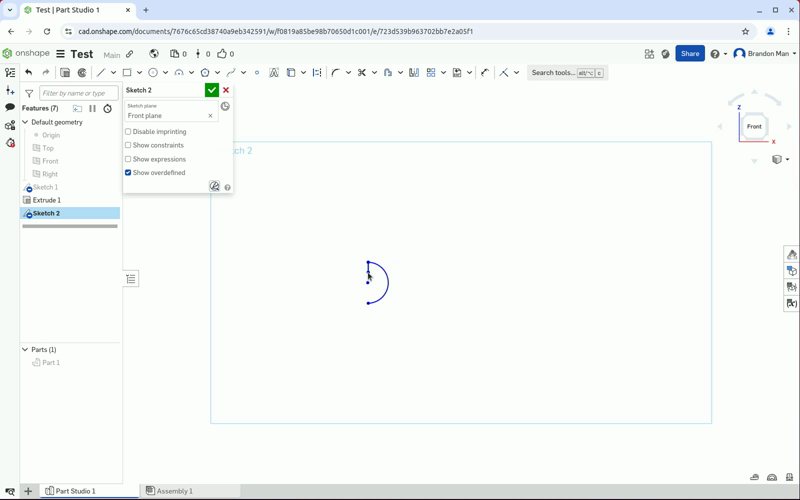
mouse_move(368, 272)
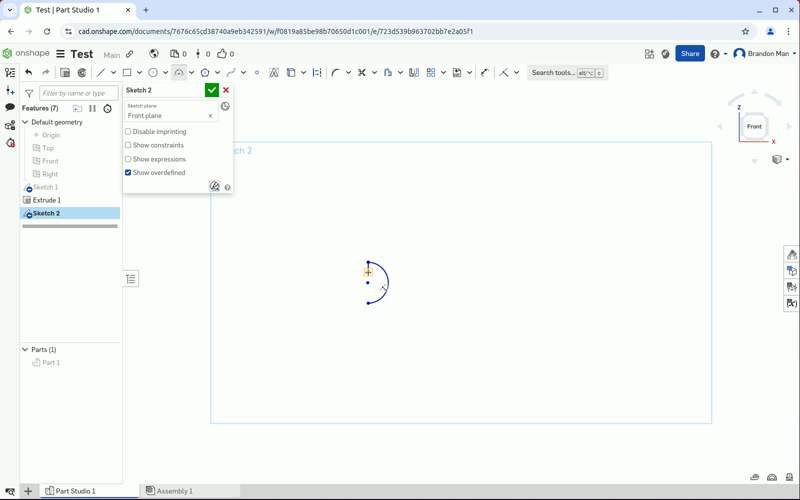
click(368, 272)
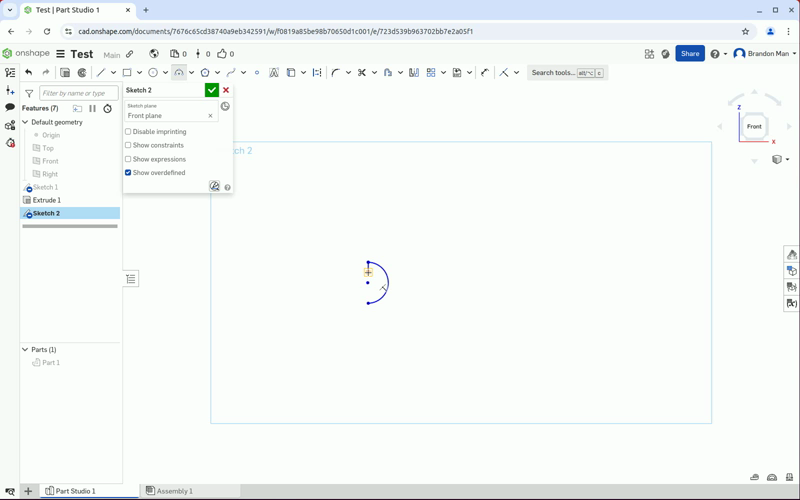
key_down(shift)
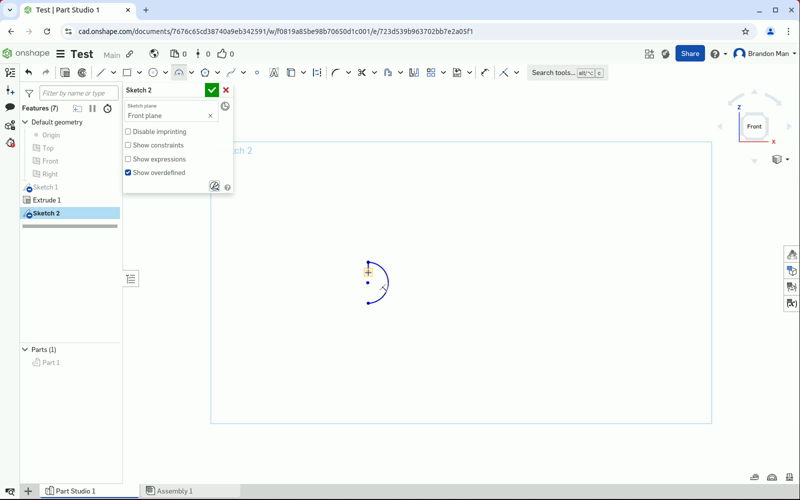
mouse_move(368, 292)
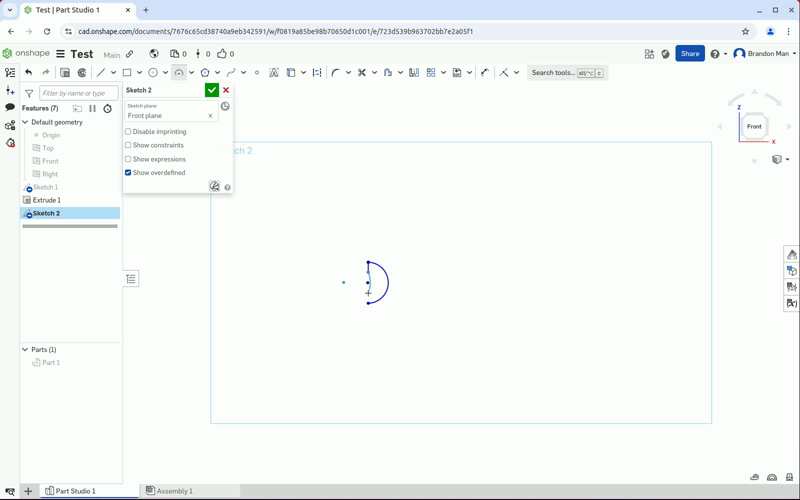
click(368, 292)
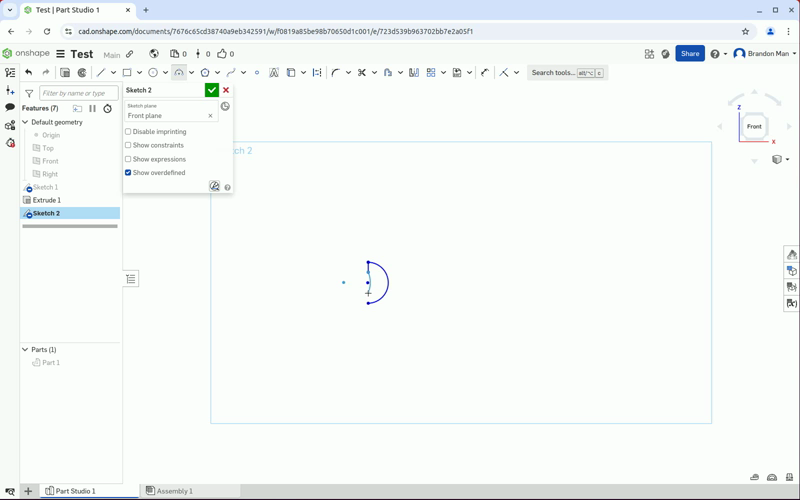
mouse_move(378, 282)
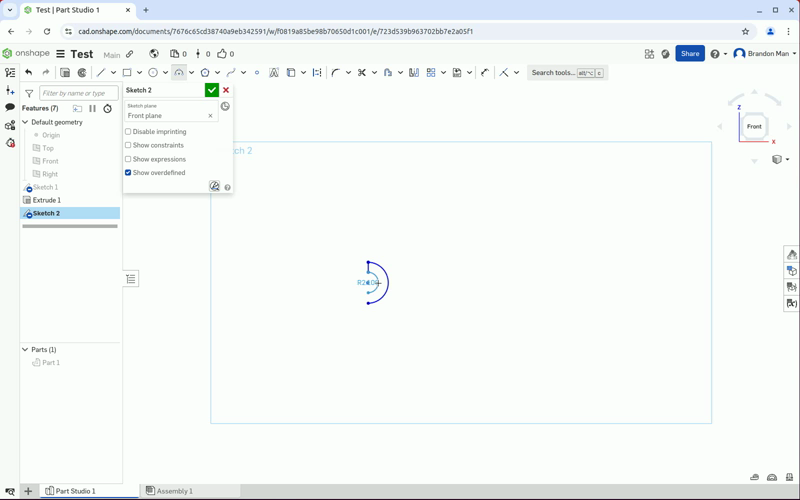
click(378, 282)
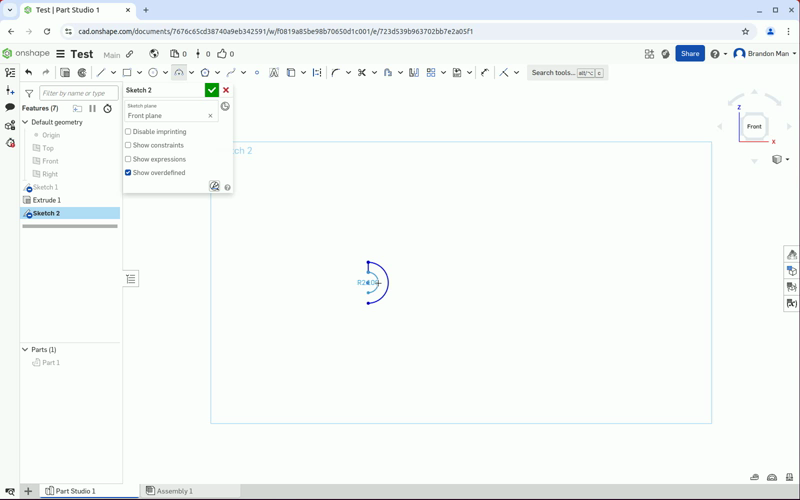
key_up(shift)
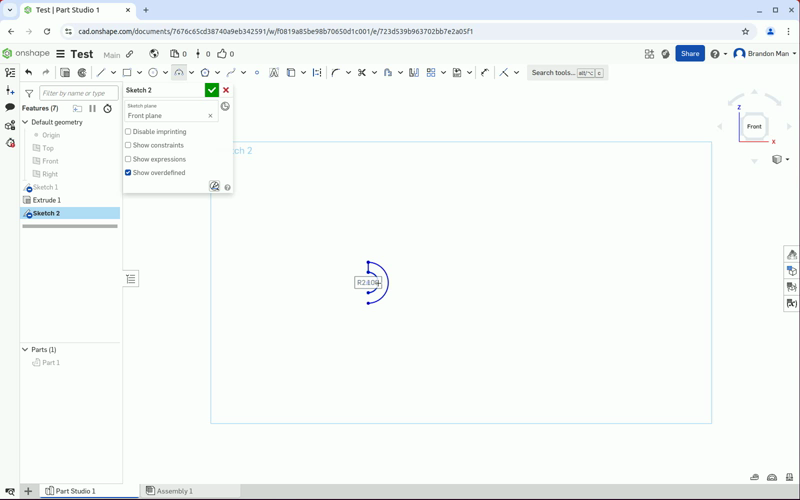
key(esc)
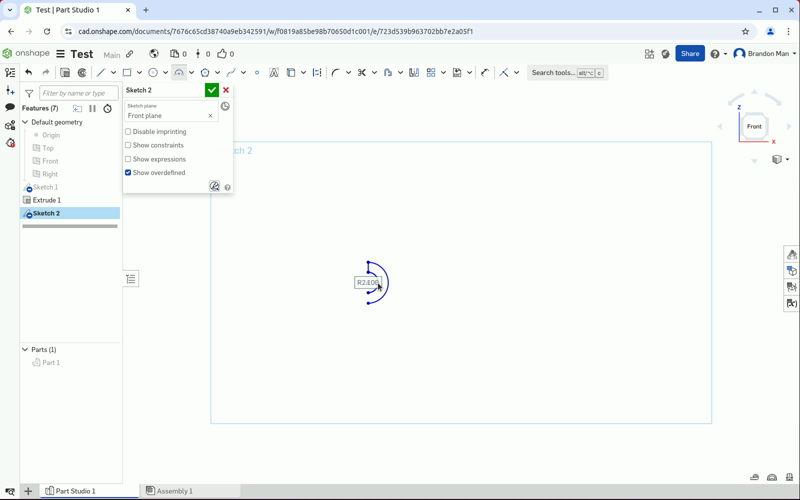
key(l)
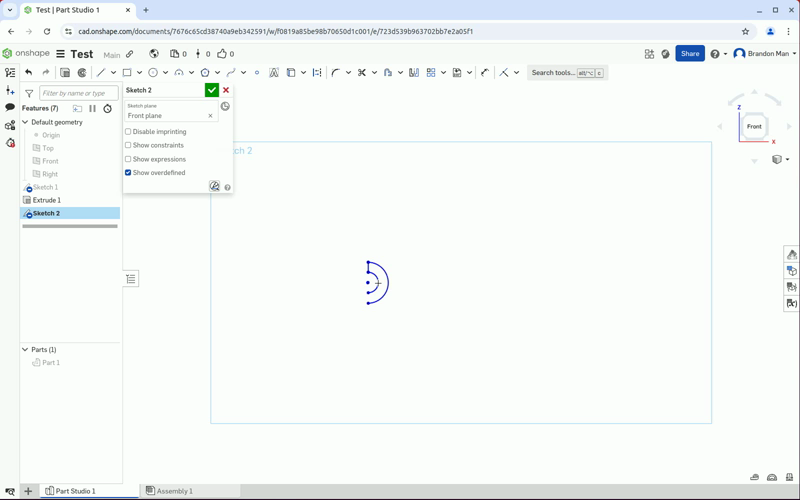
mouse_move(368, 292)
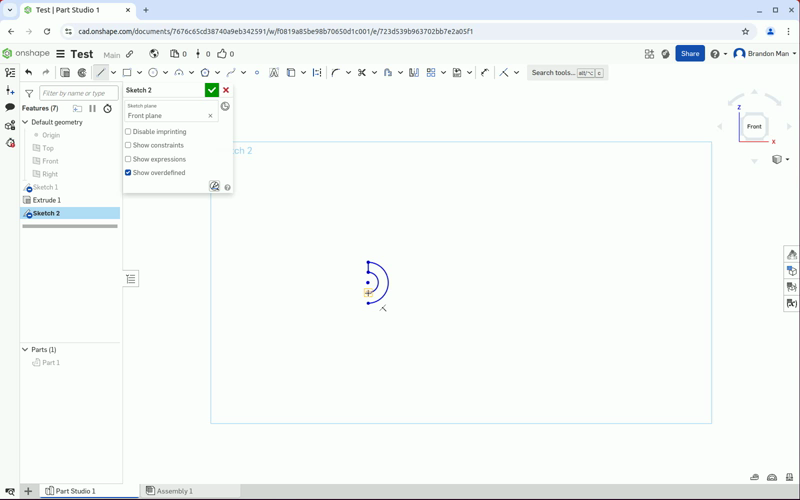
click(368, 292)
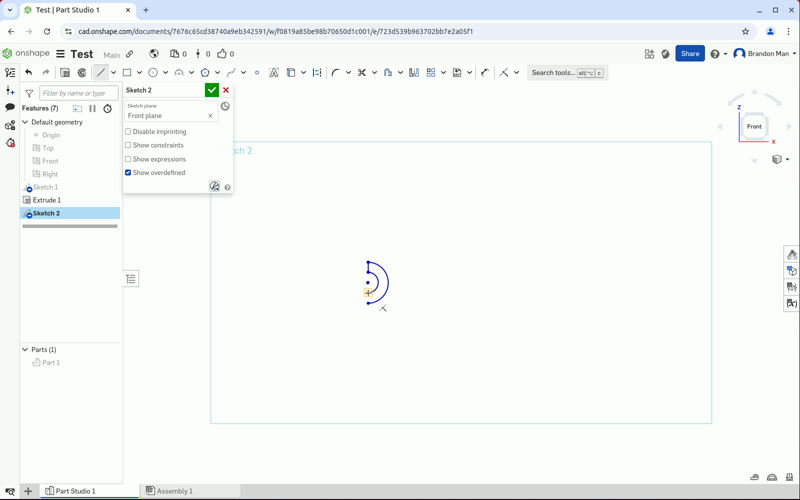
mouse_move(398, 292)
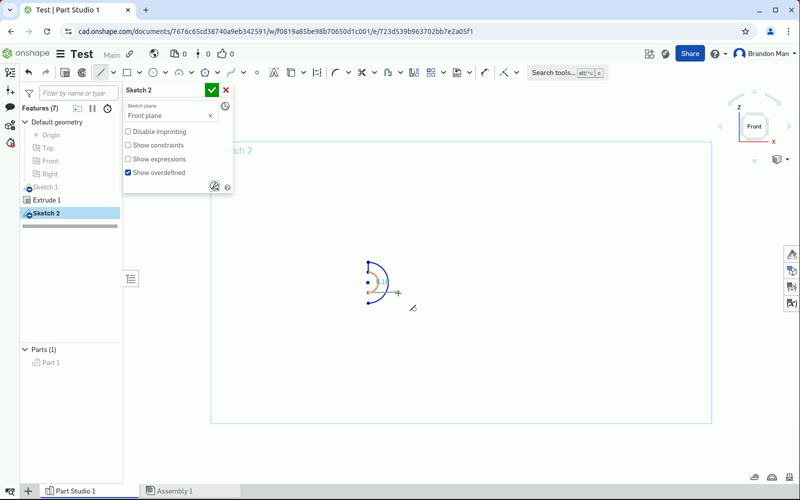
key_down(shift)
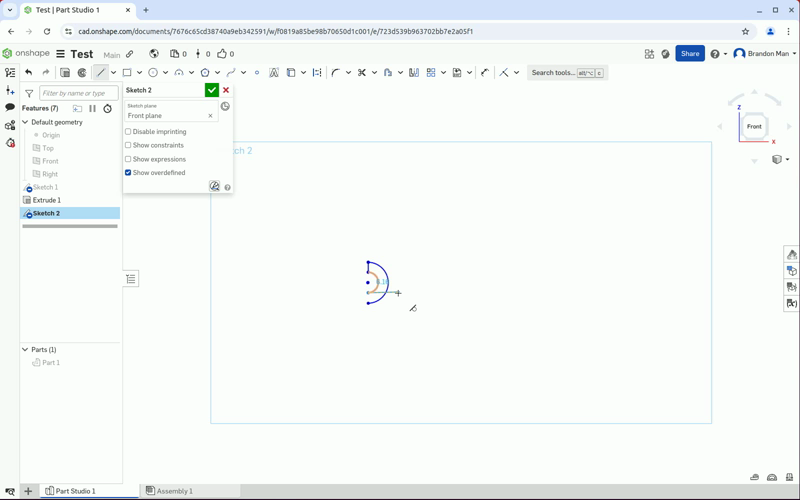
mouse_move(368, 303)
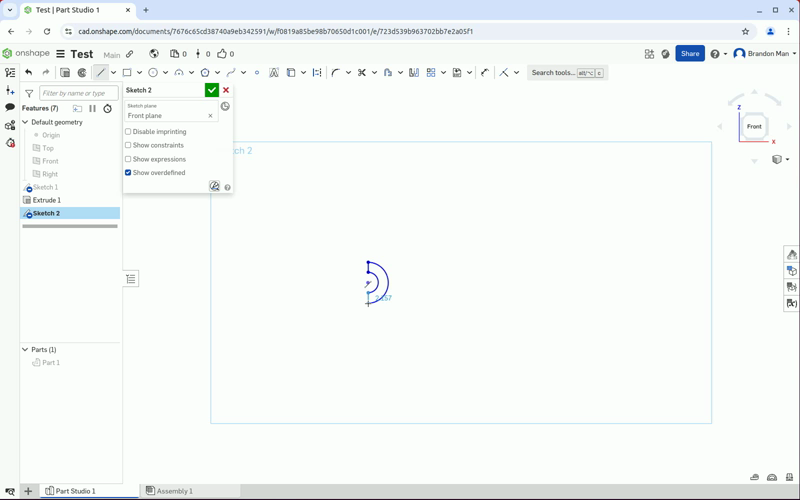
key_up(shift)
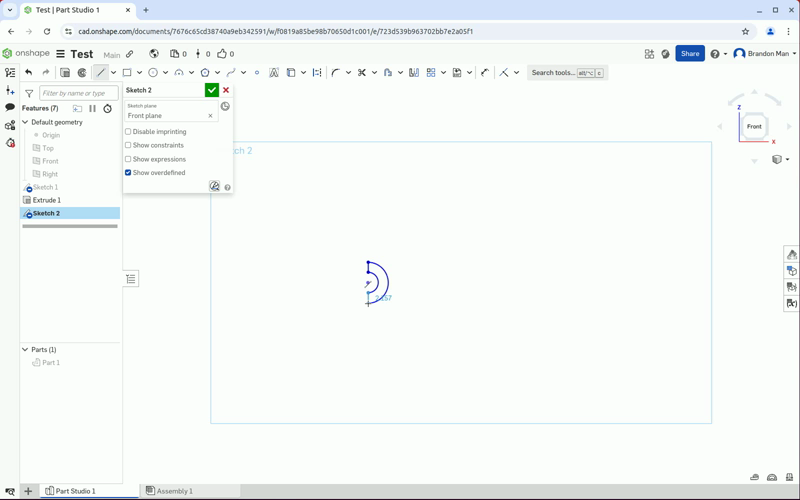
click(368, 303)
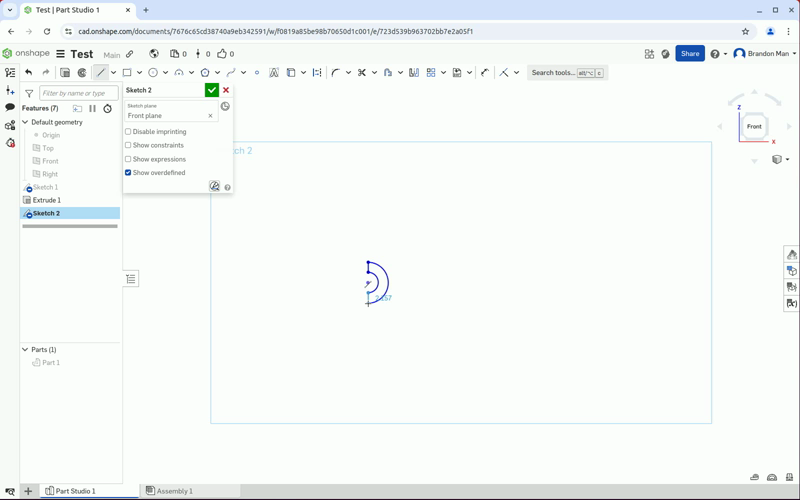
key(esc)
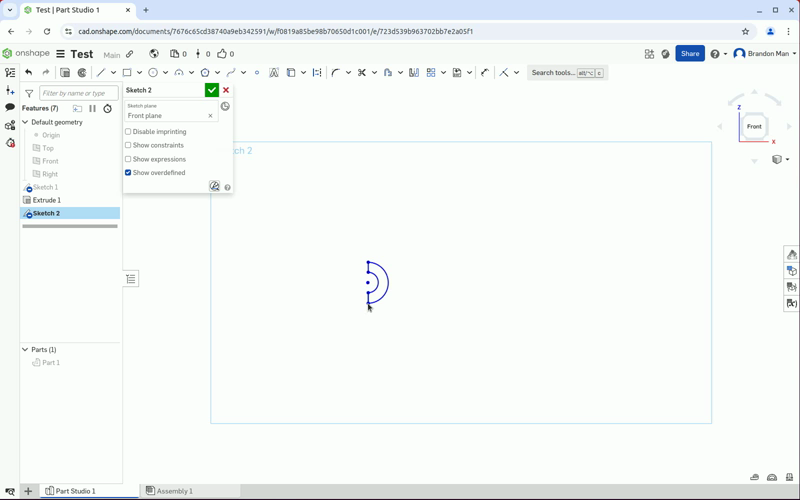
mouse_move(372, 296)
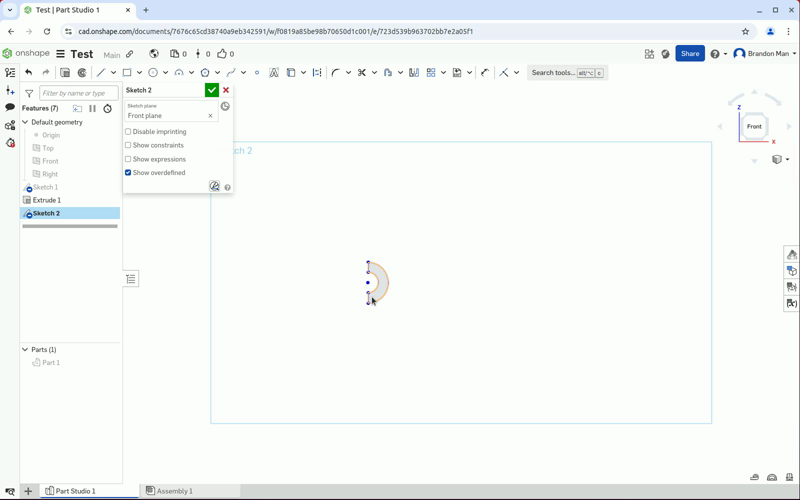
scroll(6)
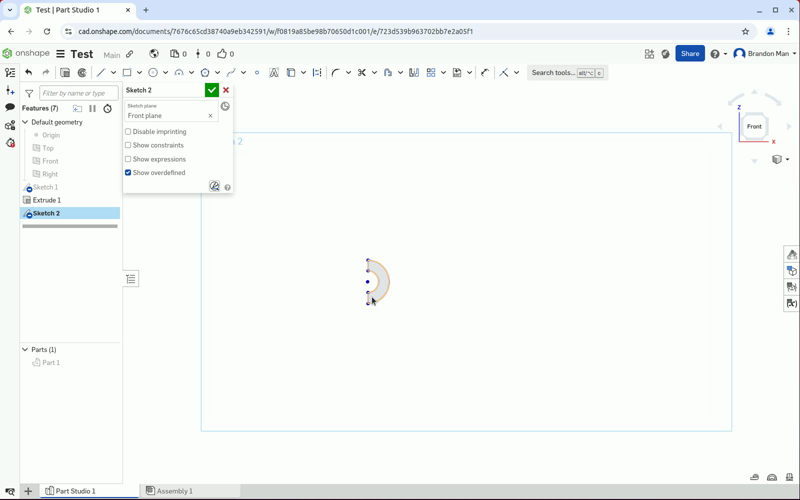
scroll(6)
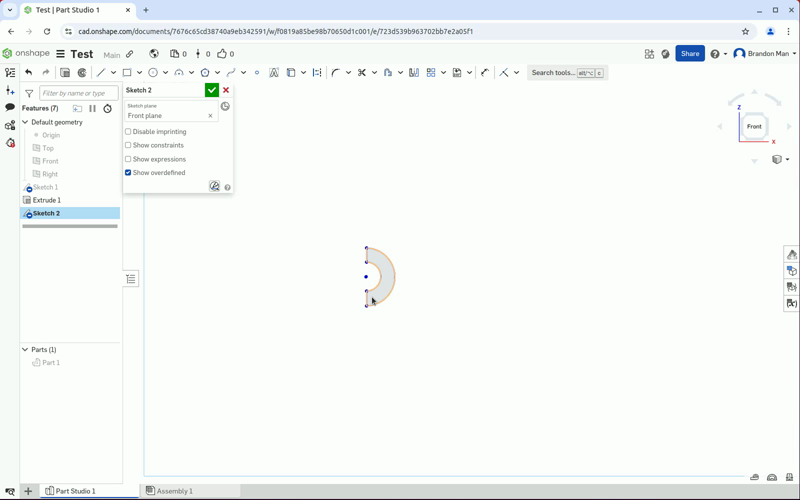
scroll(6)
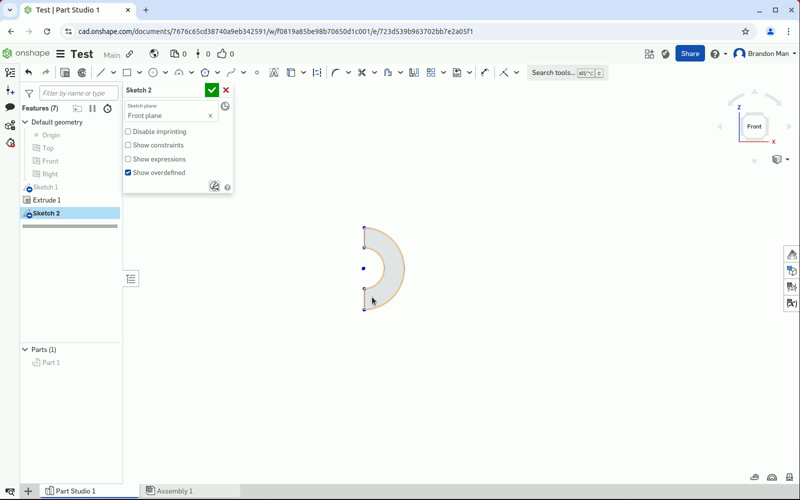
scroll(6)
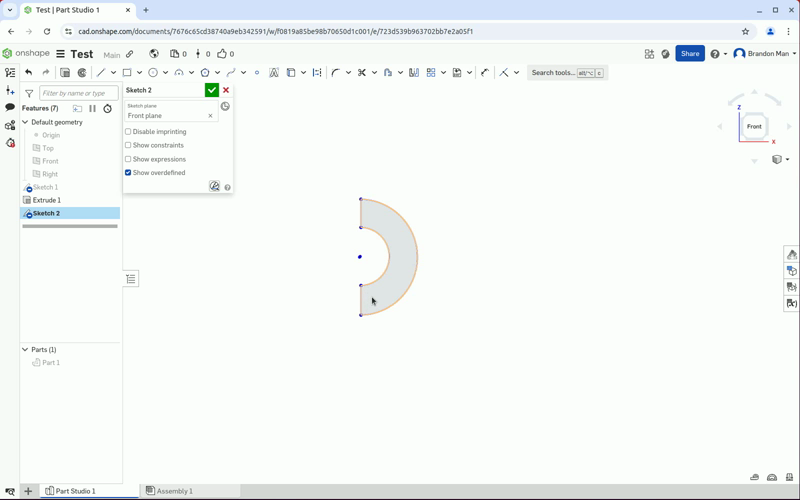
scroll(6)
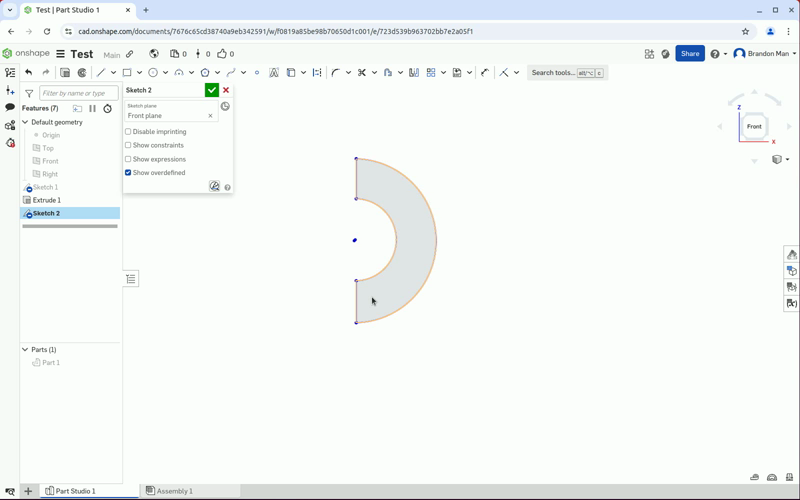
scroll(6)
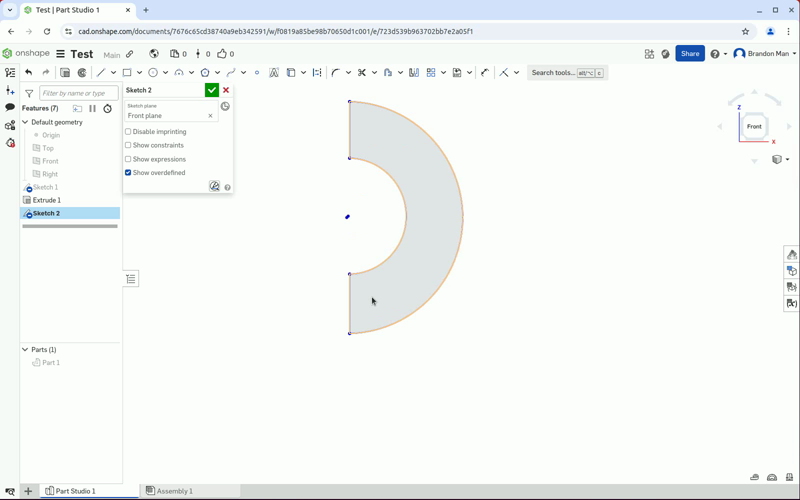
scroll(6)
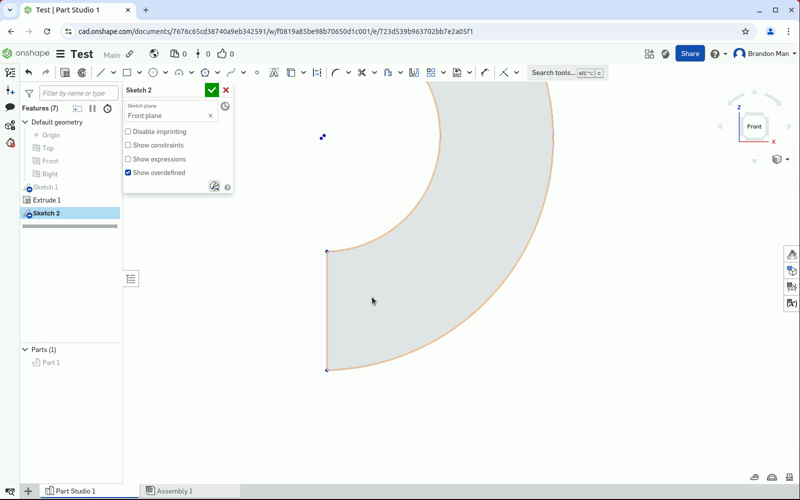
click(372, 296)
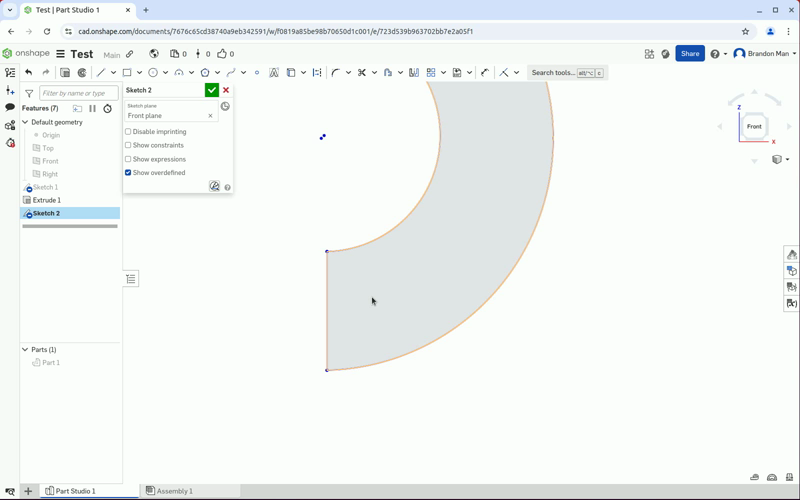
scroll(-6)
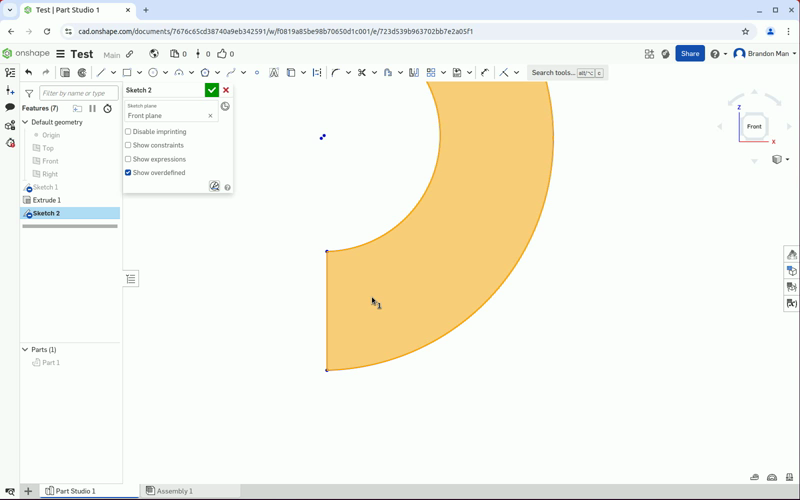
scroll(-6)
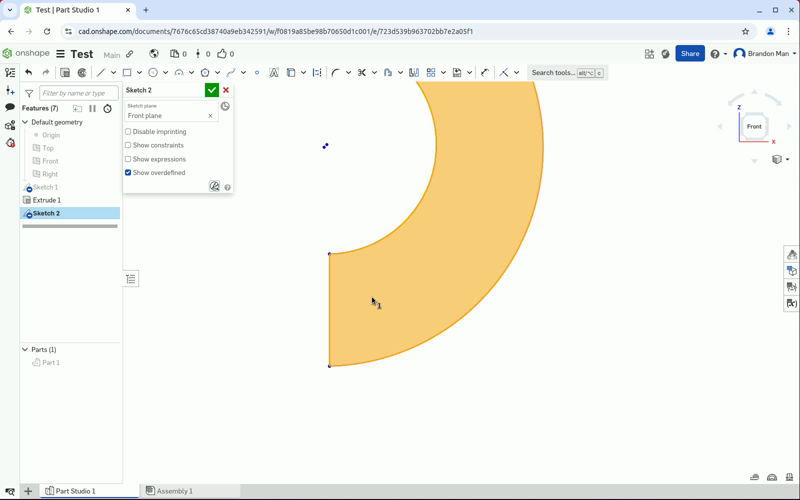
scroll(-6)
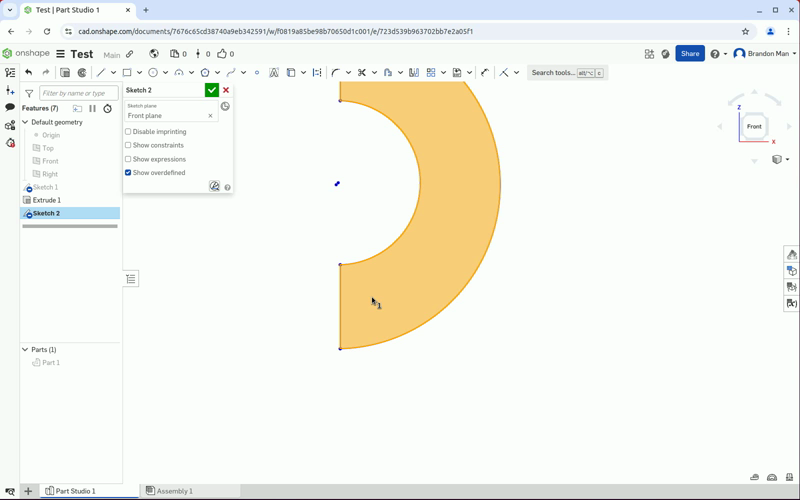
scroll(-6)
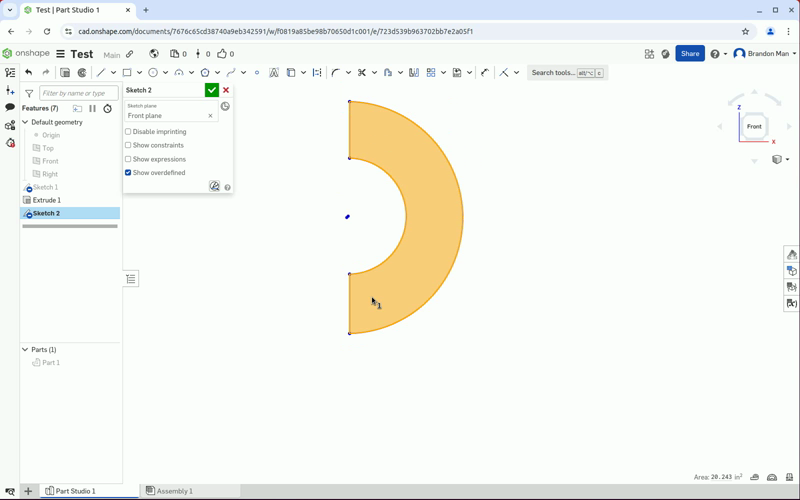
scroll(-6)
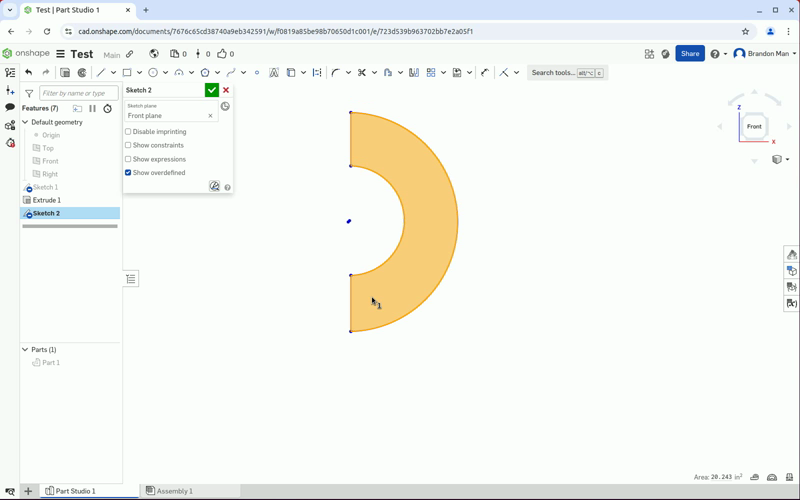
scroll(-6)
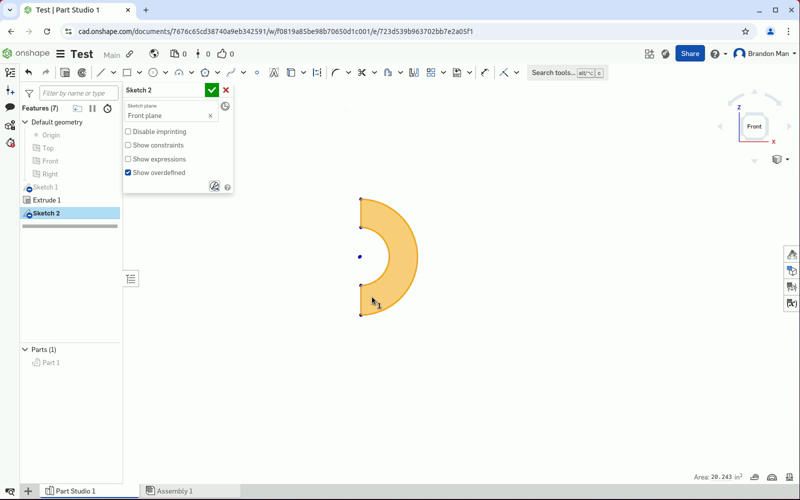
scroll(-6)
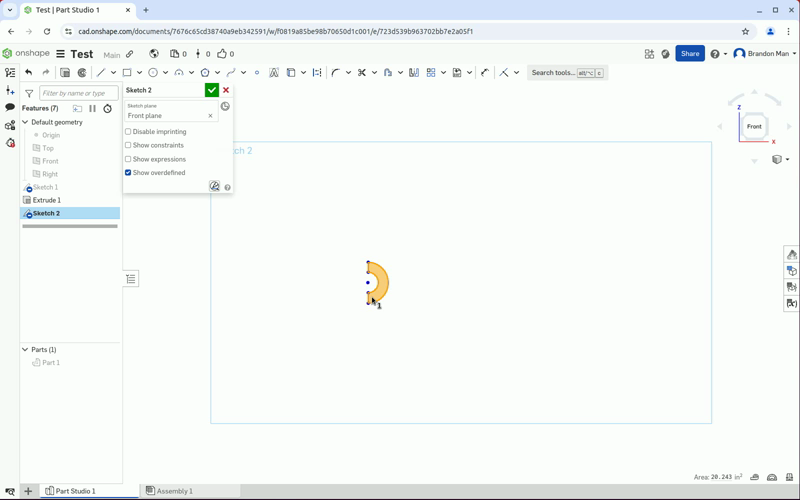
mouse_move(73, 352)
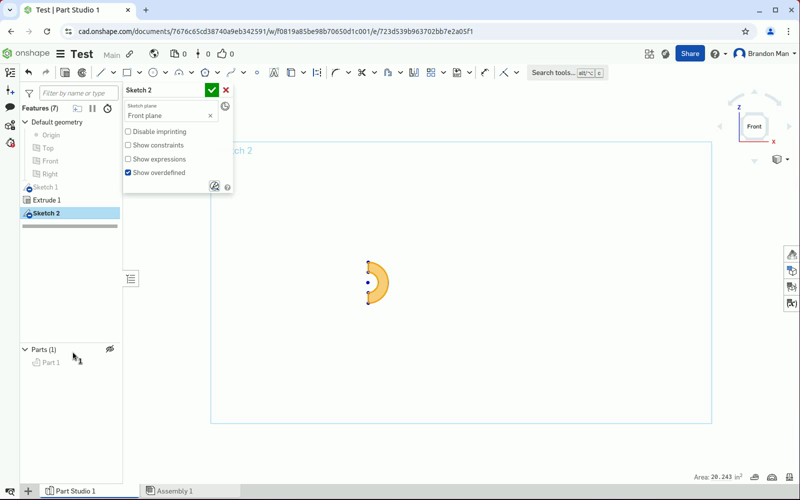
key(shift+y)
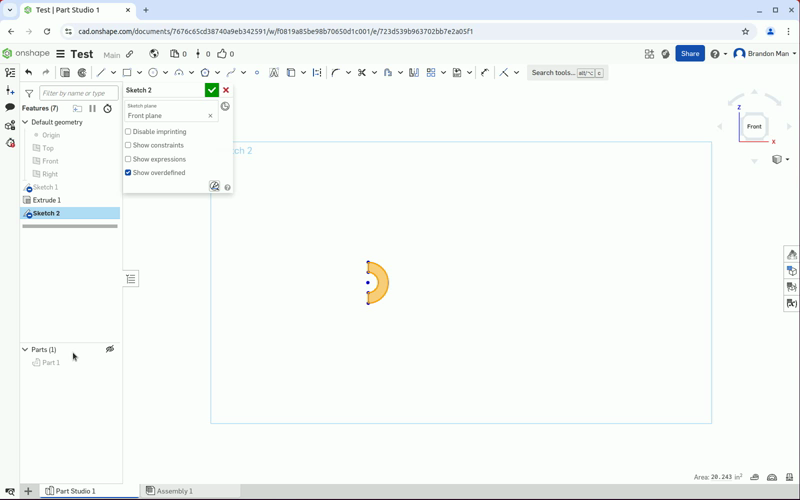
key(shift+e)
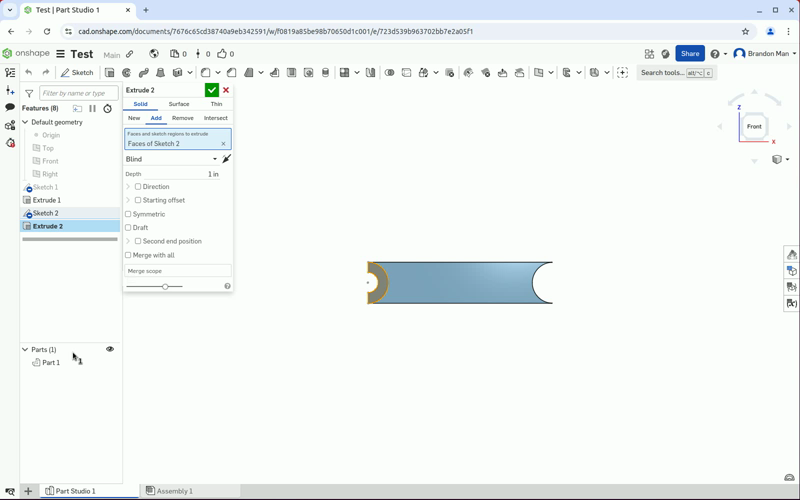
mouse_move(143, 106)
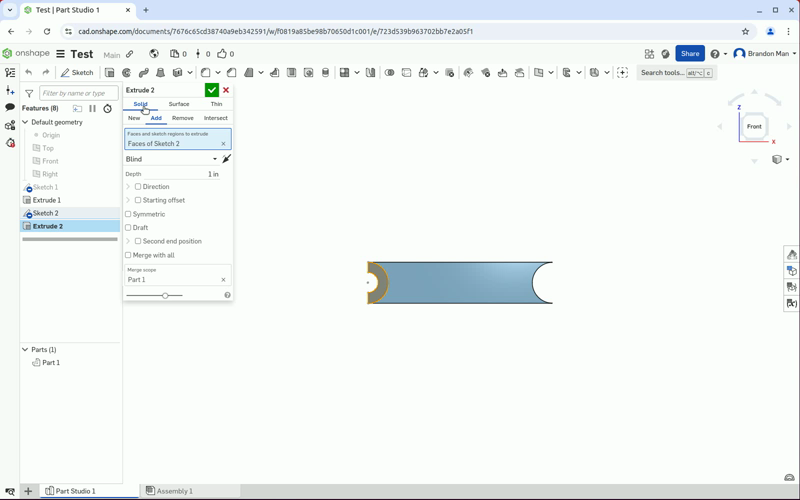
click(143, 106)
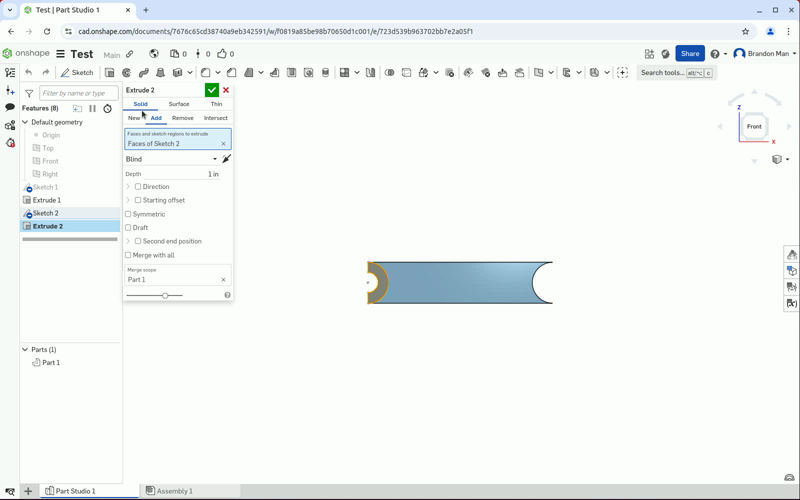
mouse_move(137, 120)
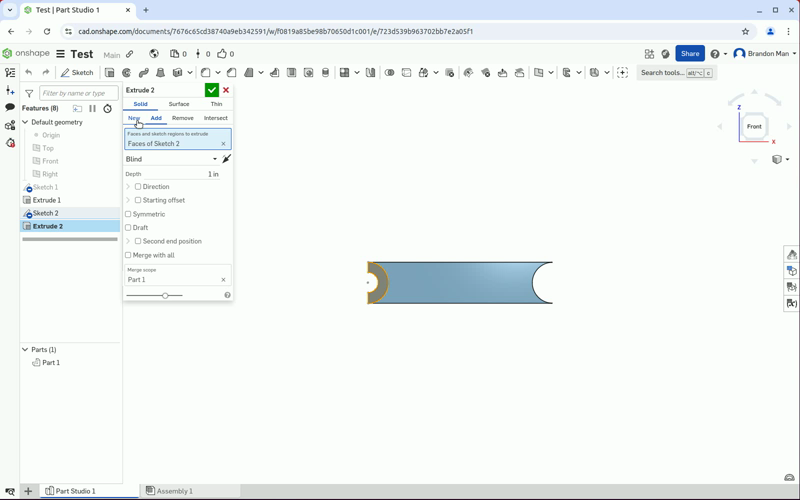
click(137, 120)
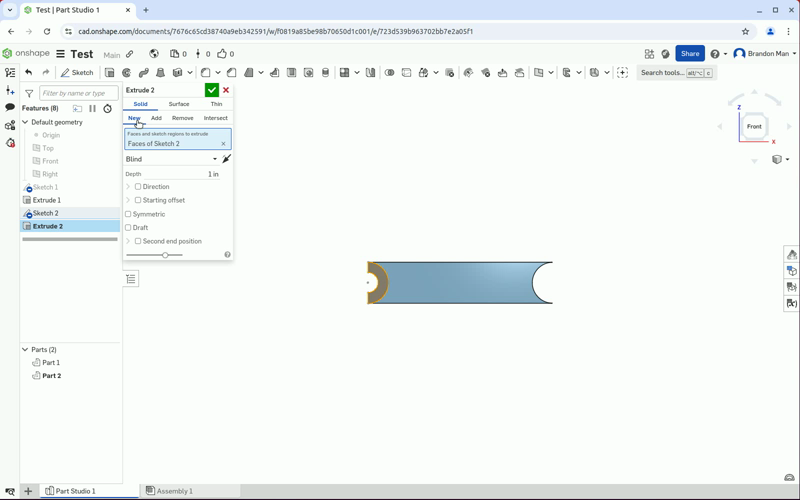
key(tab, 4)
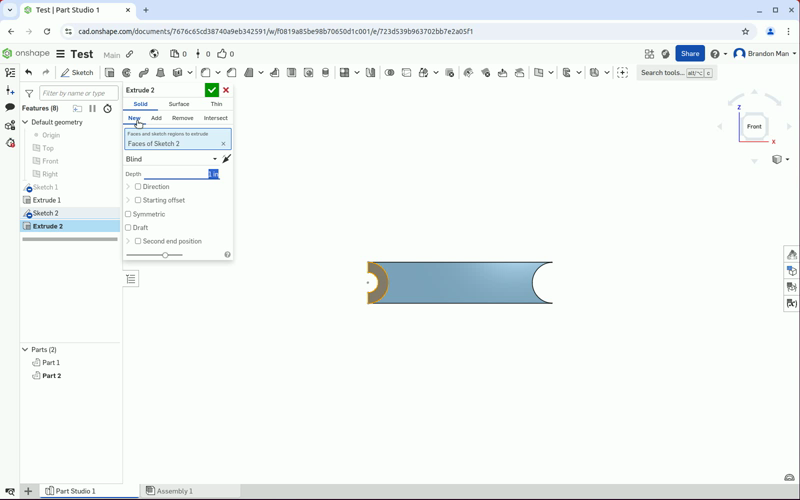
text(4.092)
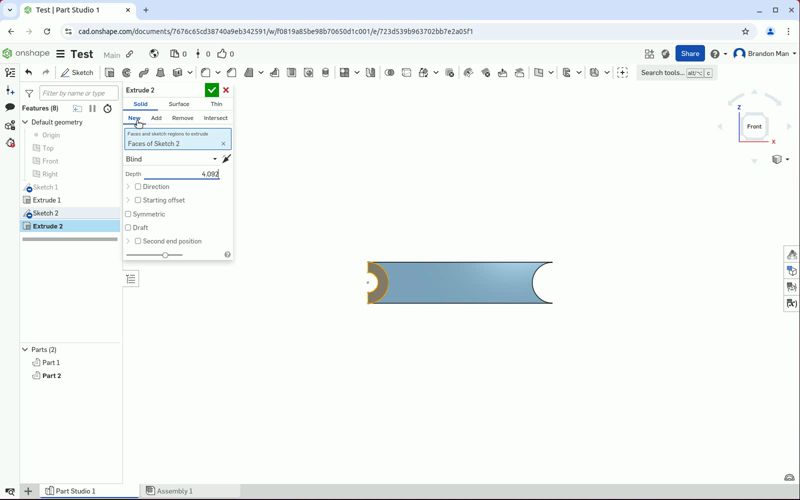
key(enter)
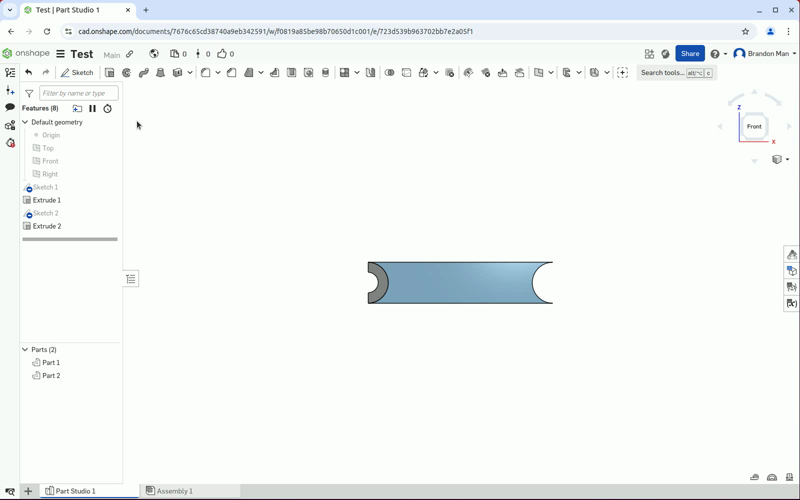
key(shift+h)
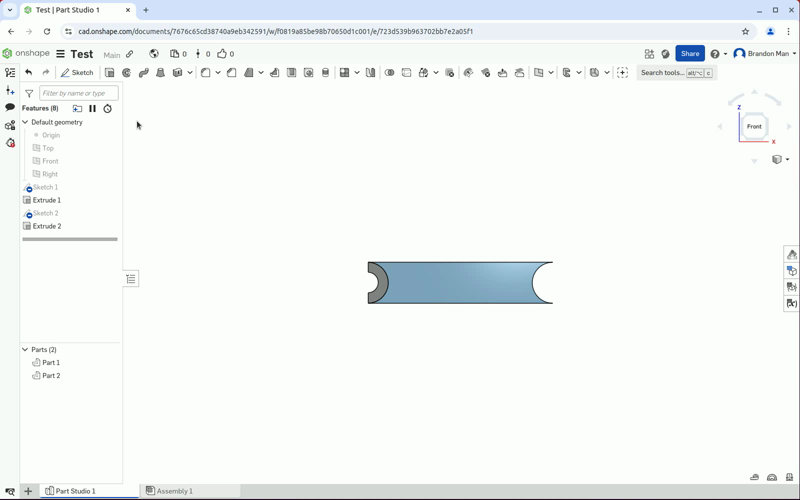
key(shift+h)
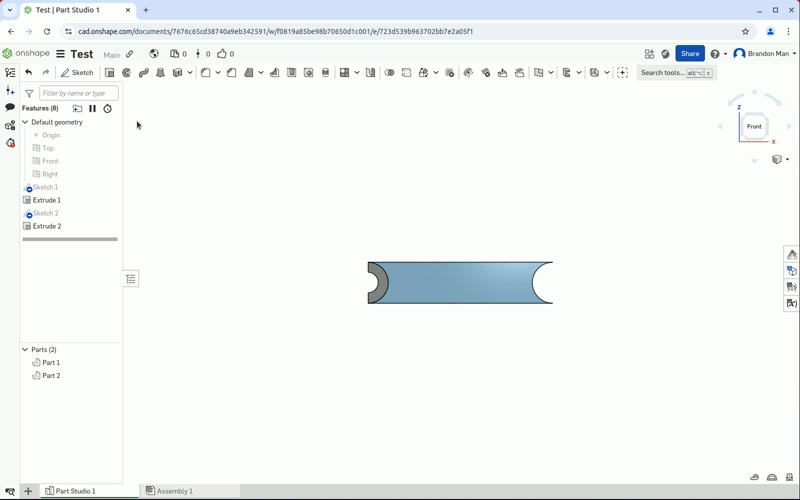
mouse_move(73, 189)
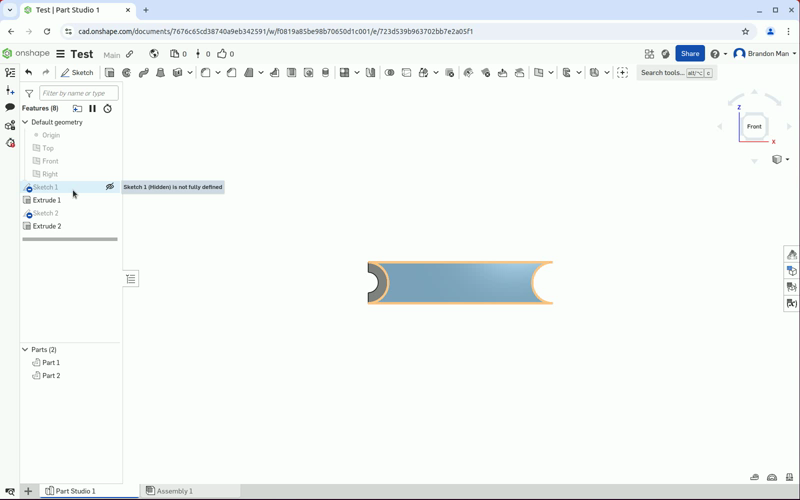
click(73, 189)
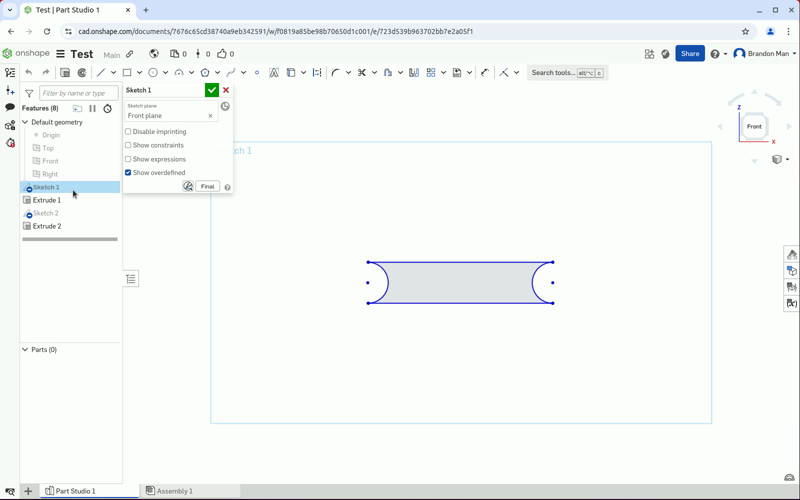
mouse_move(229, 92)
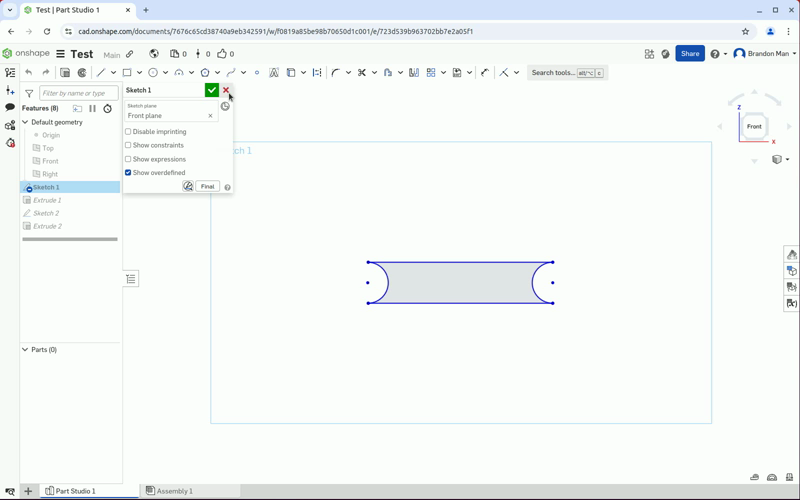
click(229, 92)
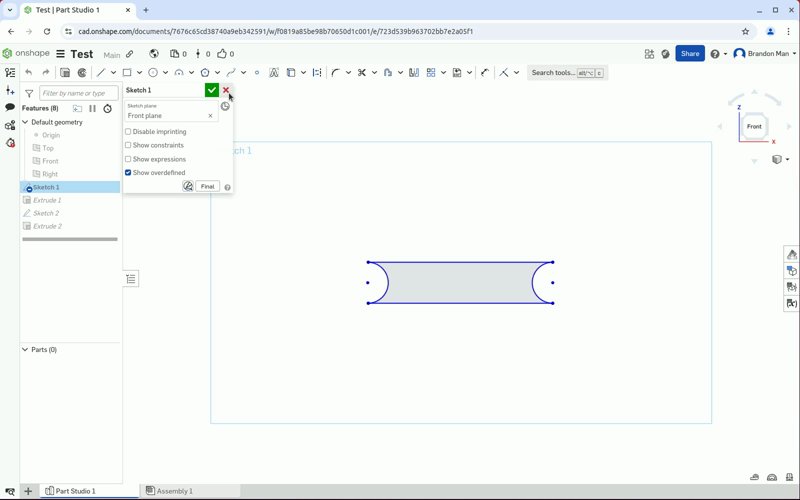
key(shift+s)
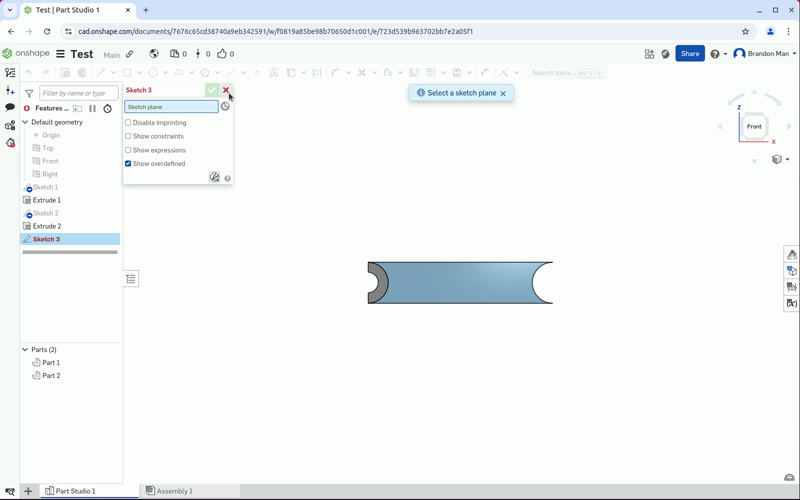
mouse_move(73, 163)
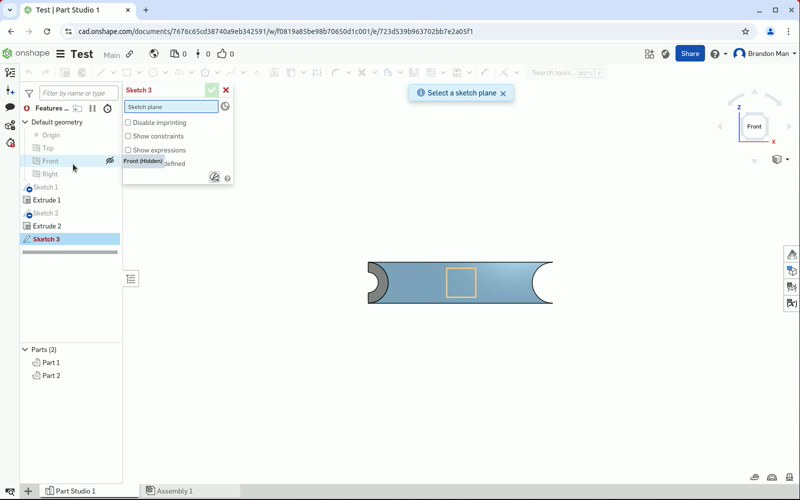
click(73, 163)
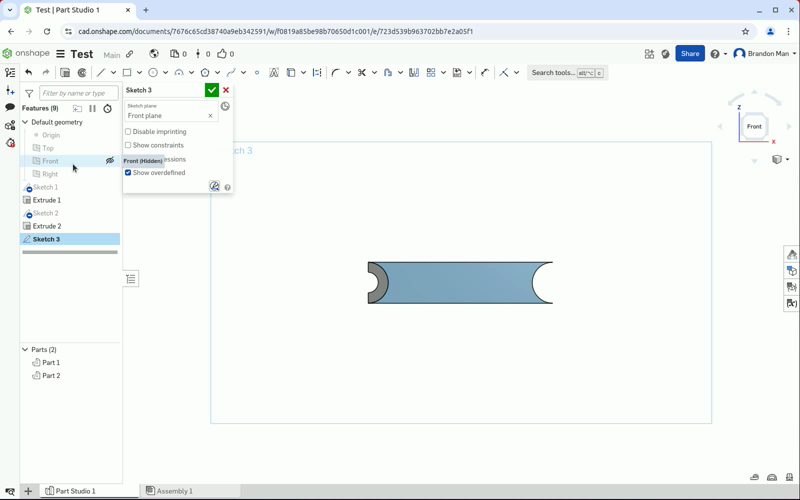
mouse_move(73, 352)
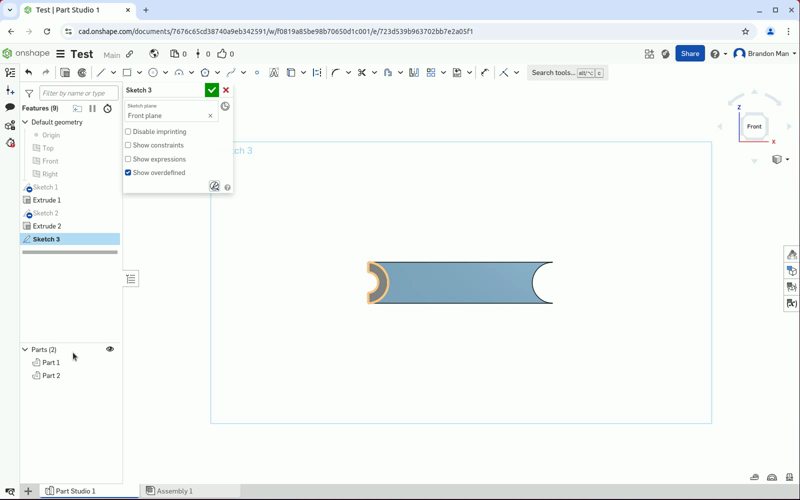
key(y)
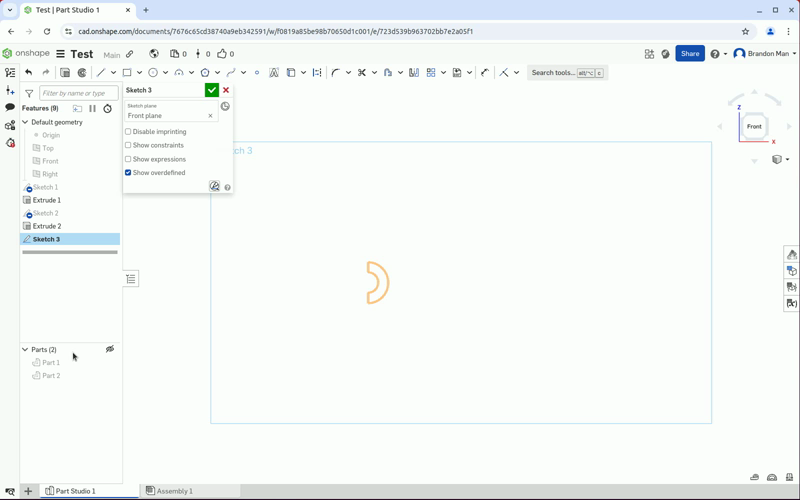
key(l)
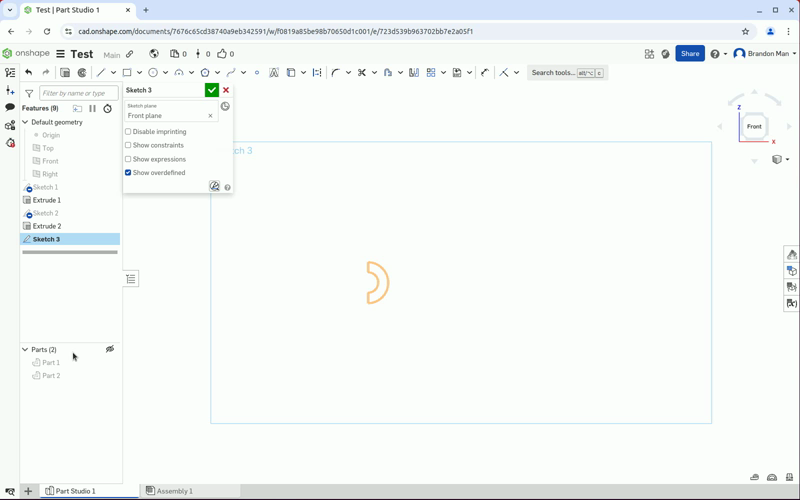
key_down(shift)
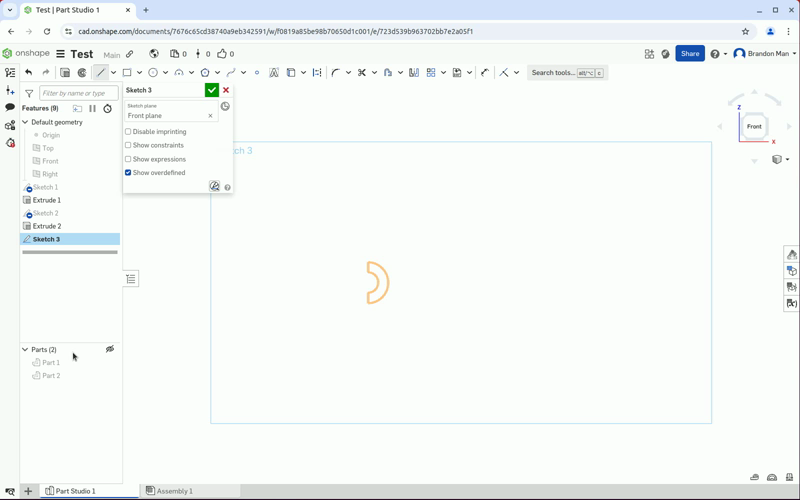
mouse_move(368, 303)
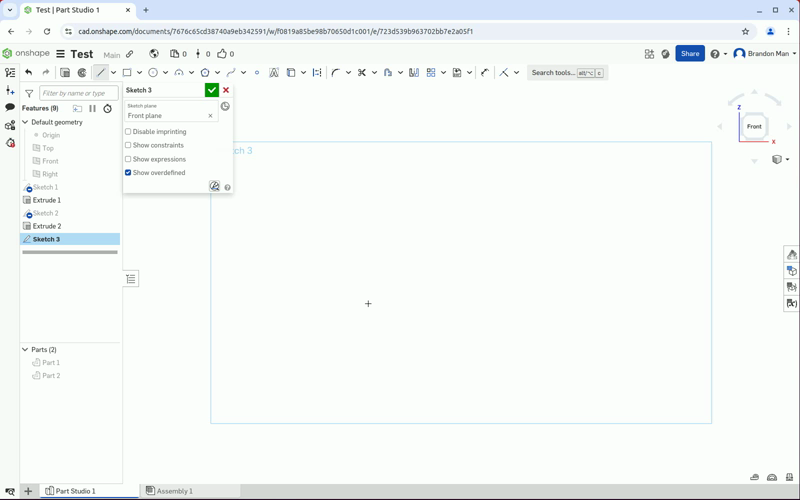
click(368, 303)
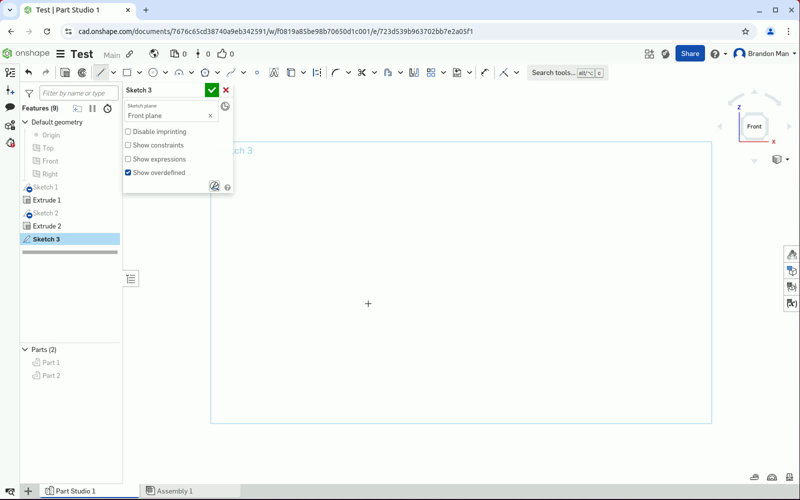
key_up(shift)
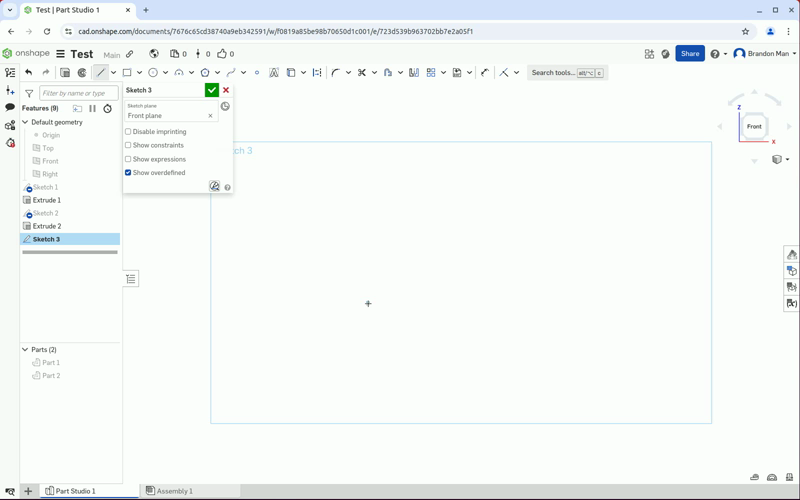
key_down(shift)
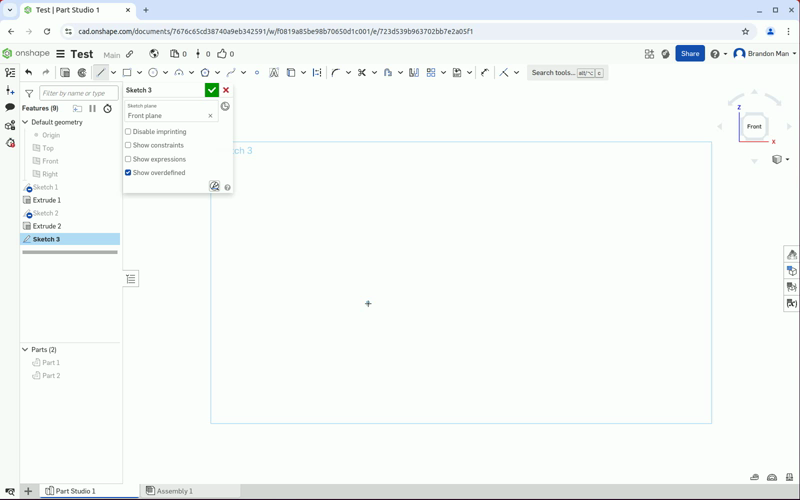
mouse_move(398, 303)
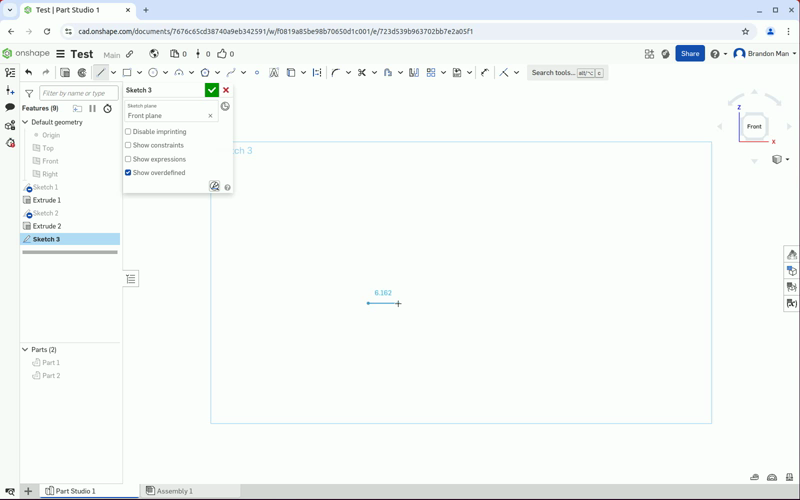
mouse_move(368, 292)
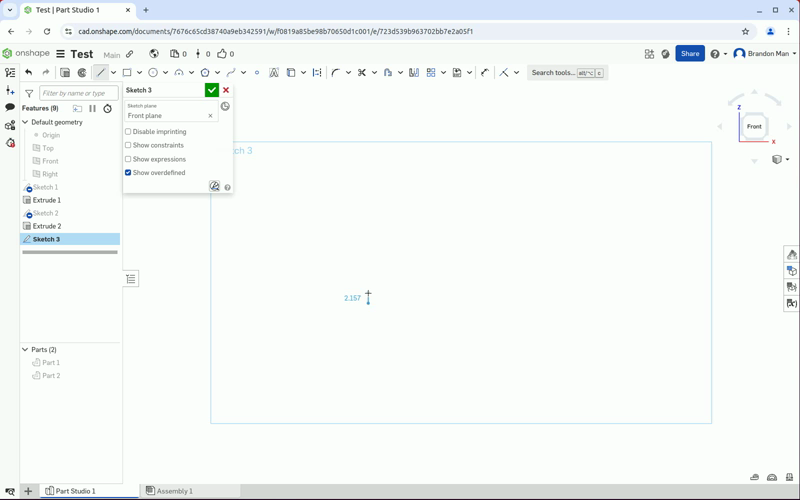
click(368, 292)
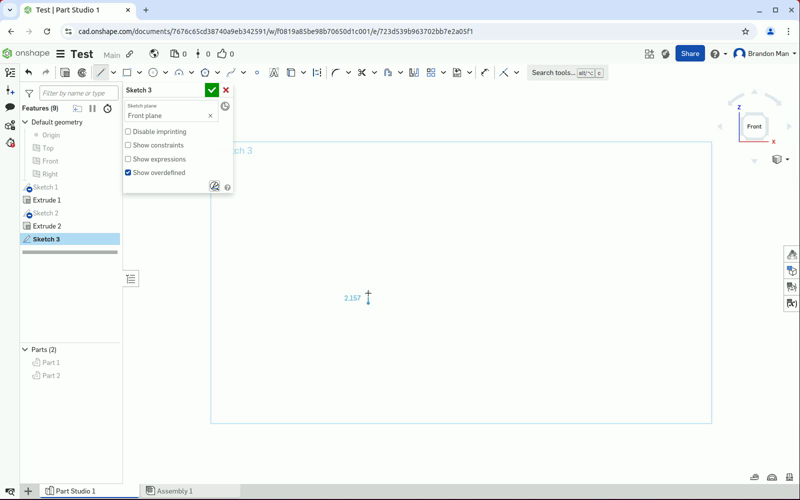
key_up(shift)
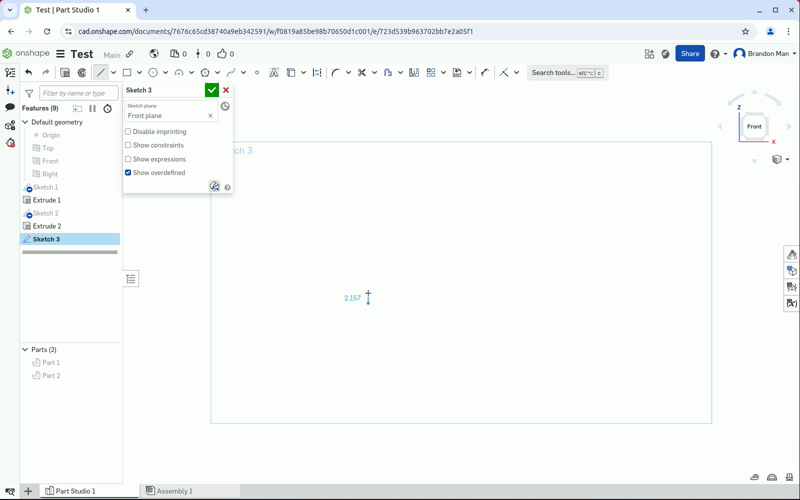
key(esc)
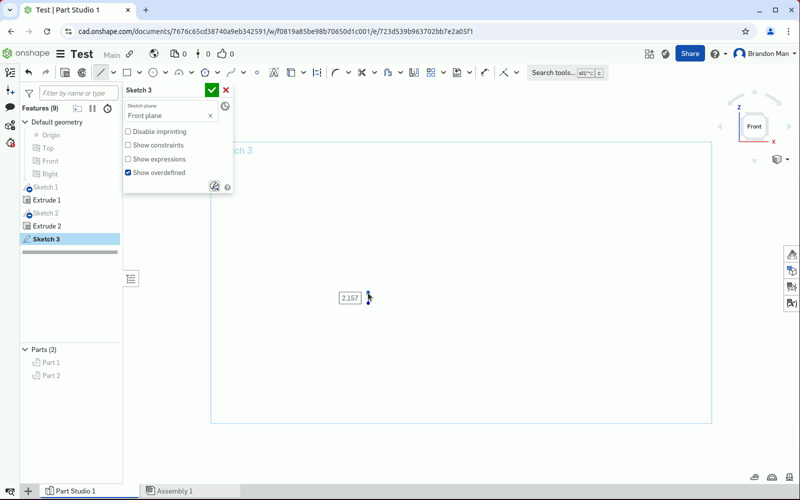
key(a)
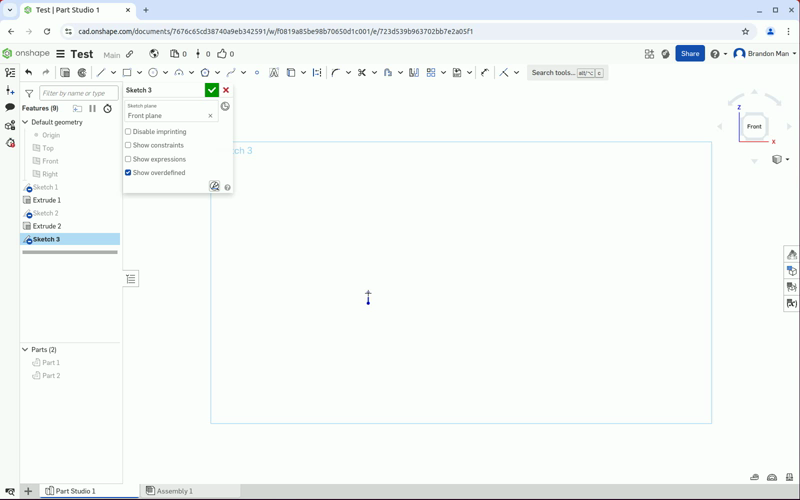
mouse_move(368, 292)
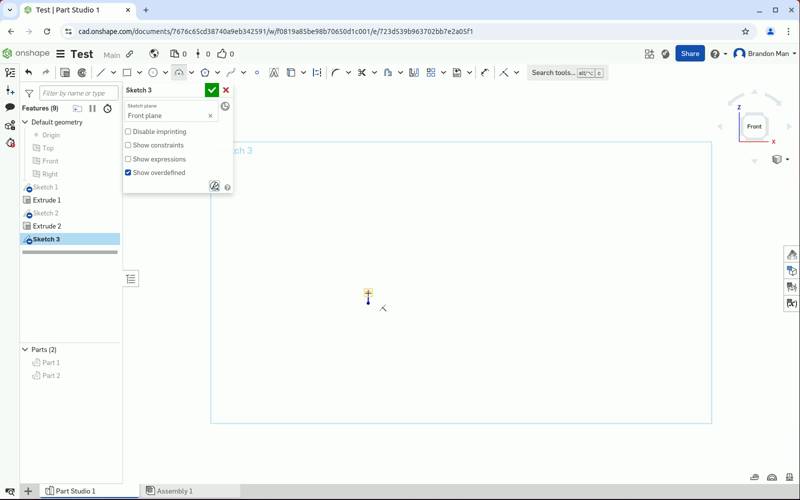
click(368, 292)
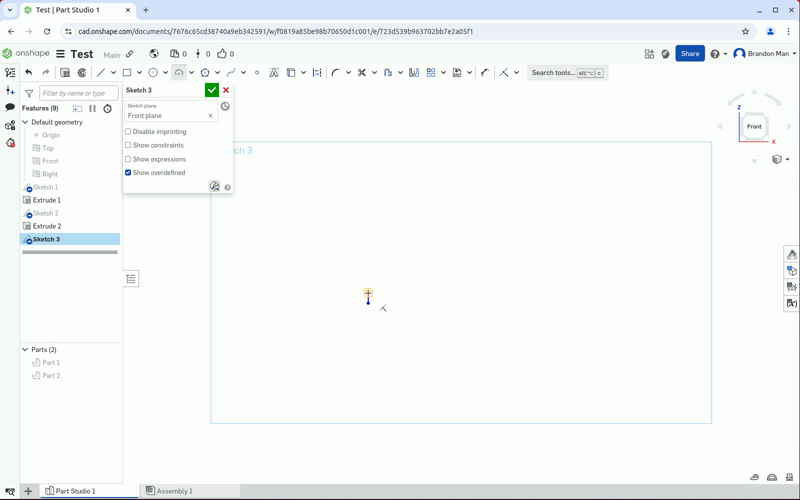
key_down(shift)
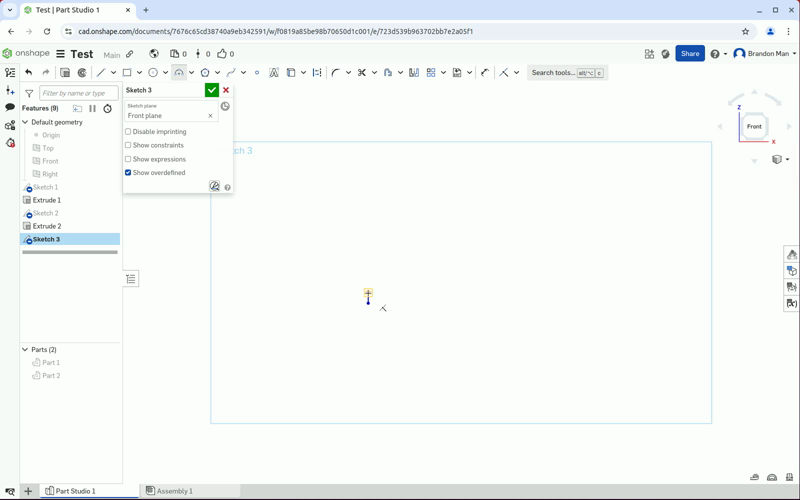
mouse_move(368, 272)
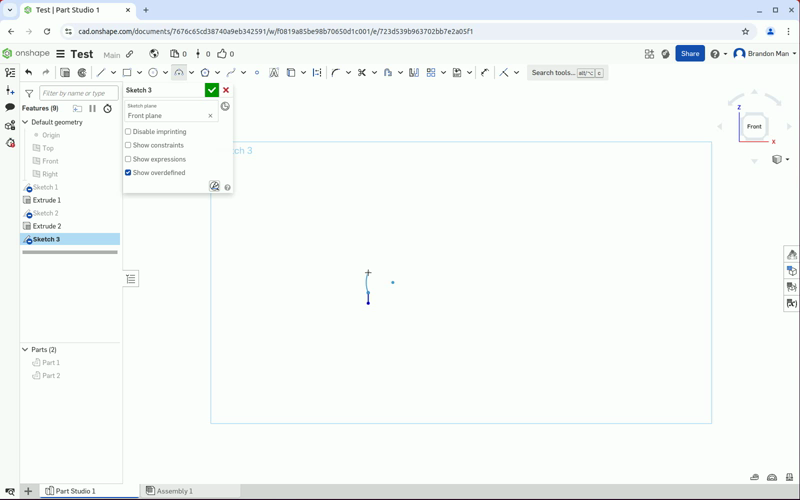
click(368, 272)
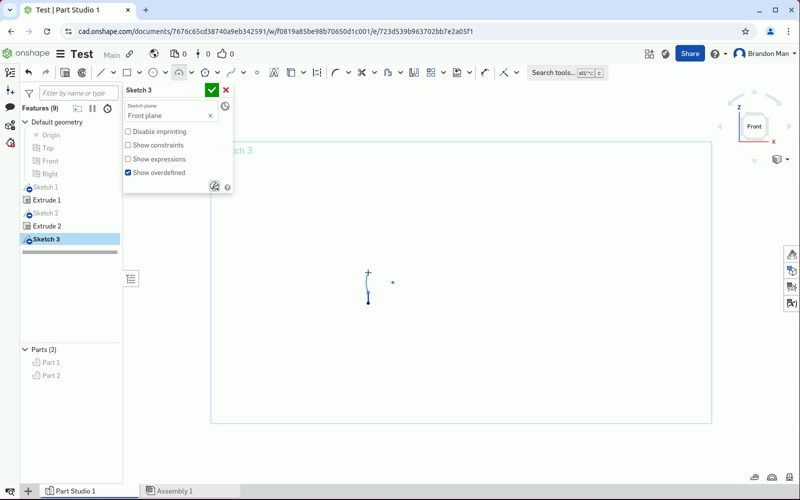
mouse_move(358, 282)
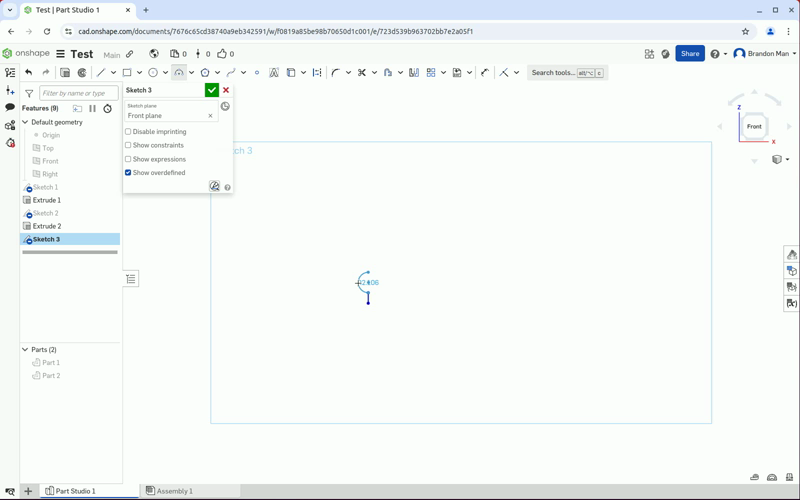
click(358, 282)
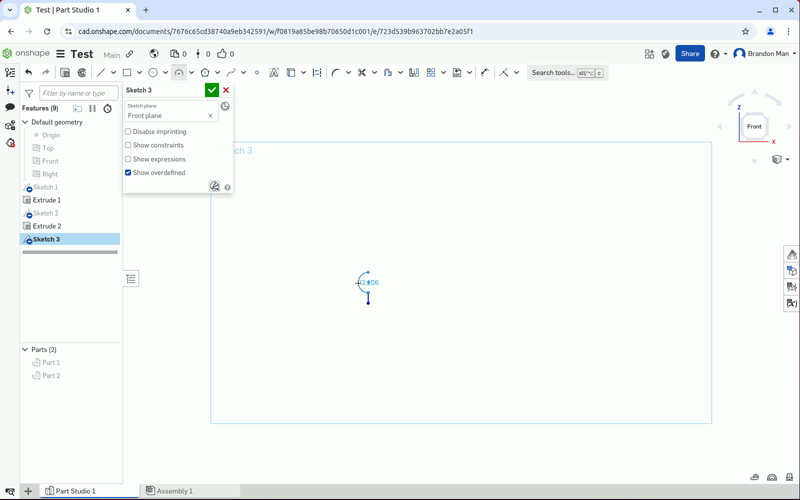
key_up(shift)
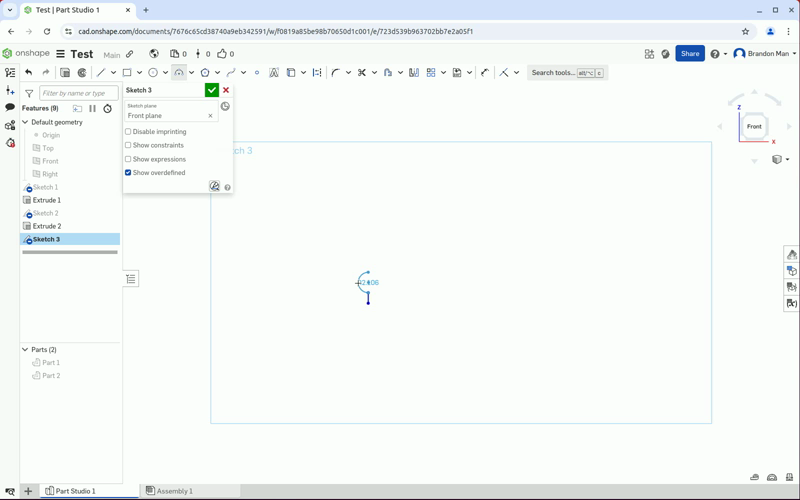
key(esc)
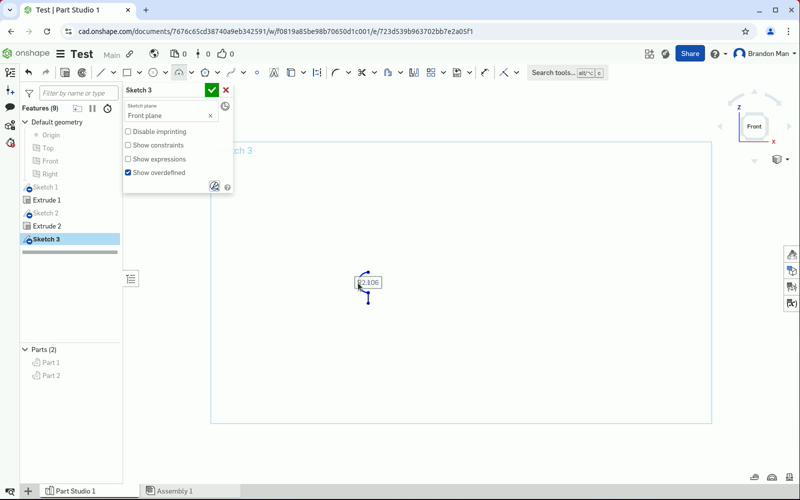
key(l)
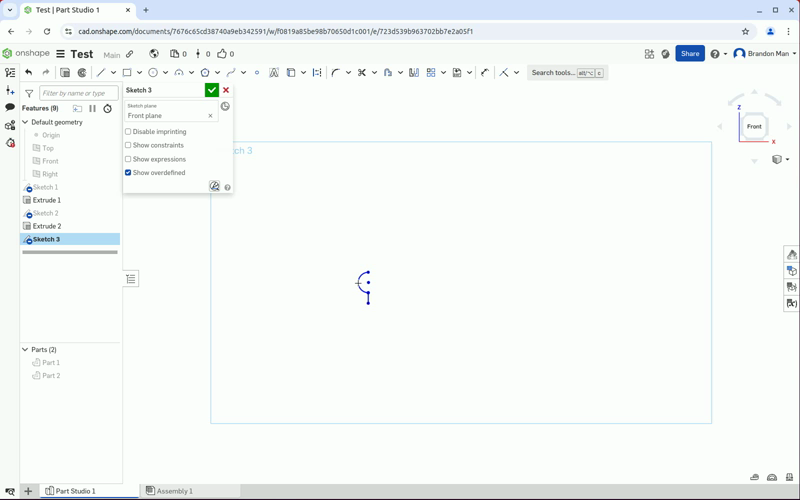
mouse_move(368, 272)
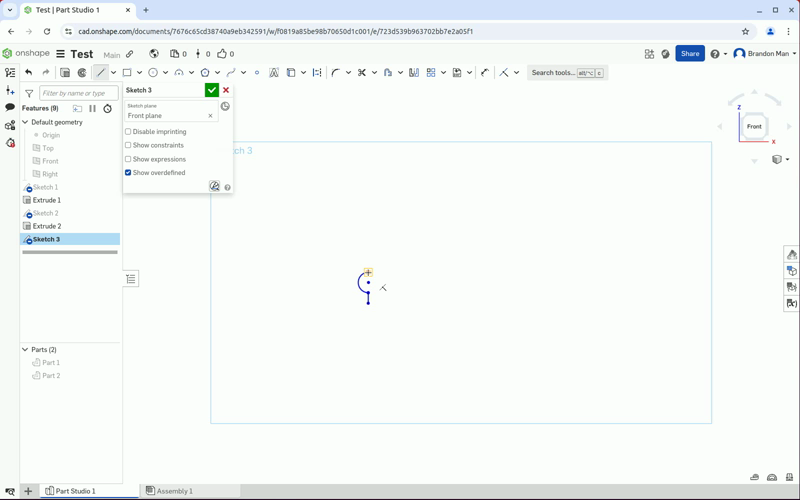
click(368, 272)
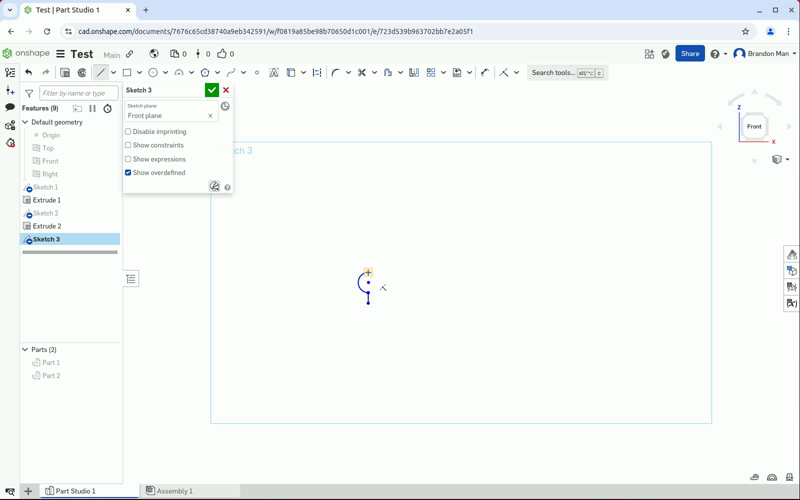
key_down(shift)
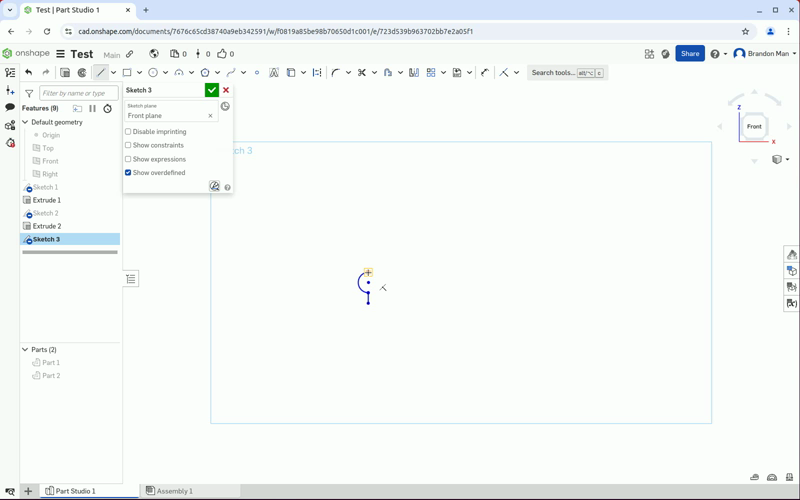
mouse_move(398, 272)
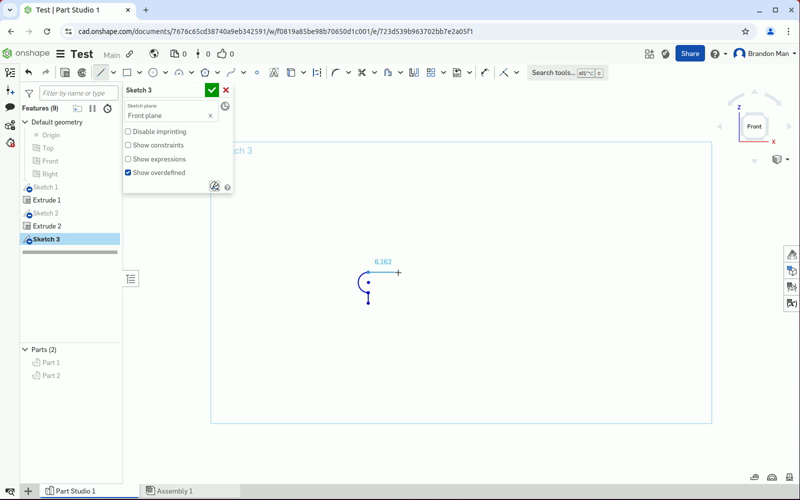
mouse_move(368, 262)
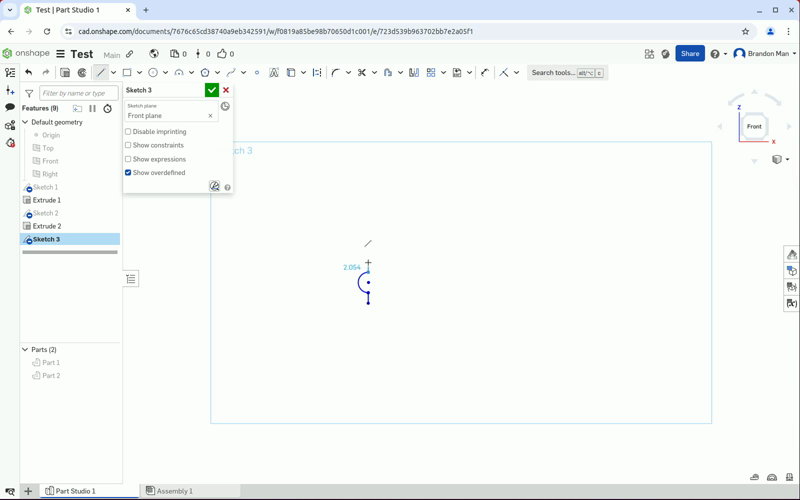
click(368, 262)
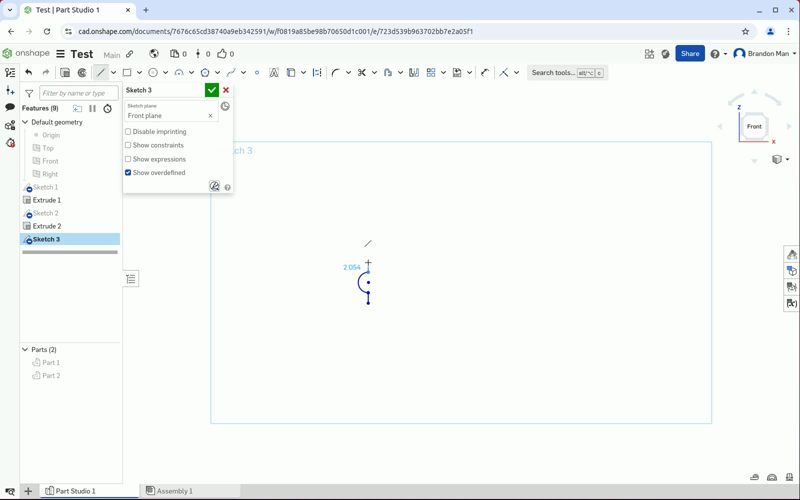
key_up(shift)
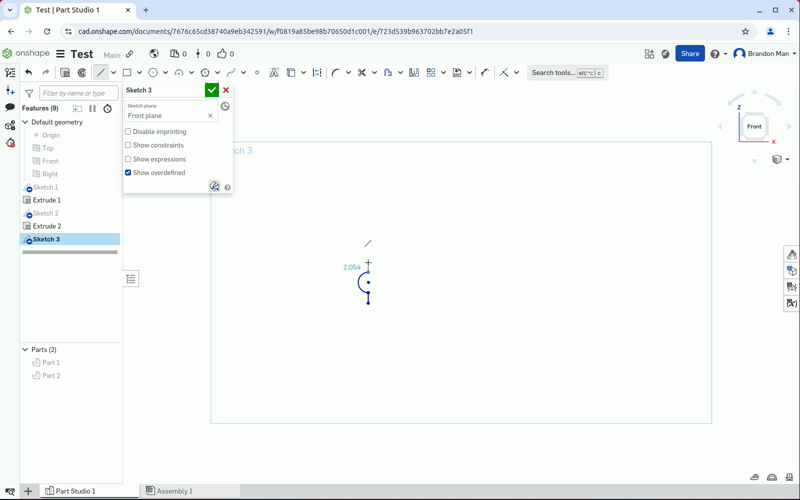
key(esc)
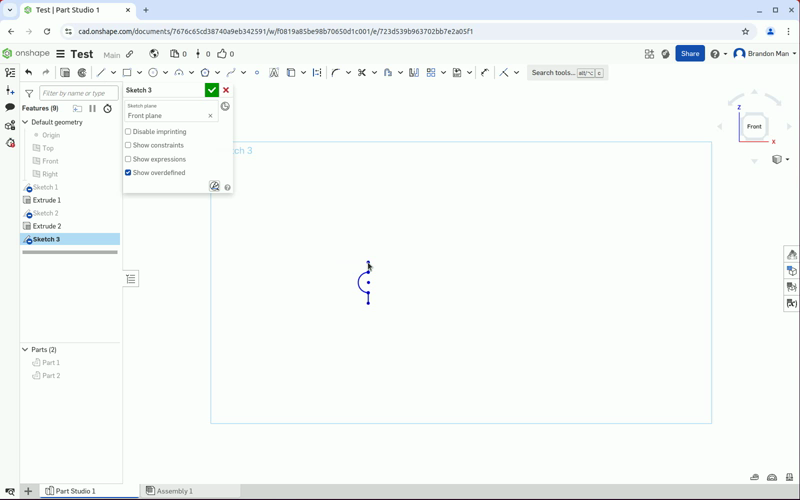
key(a)
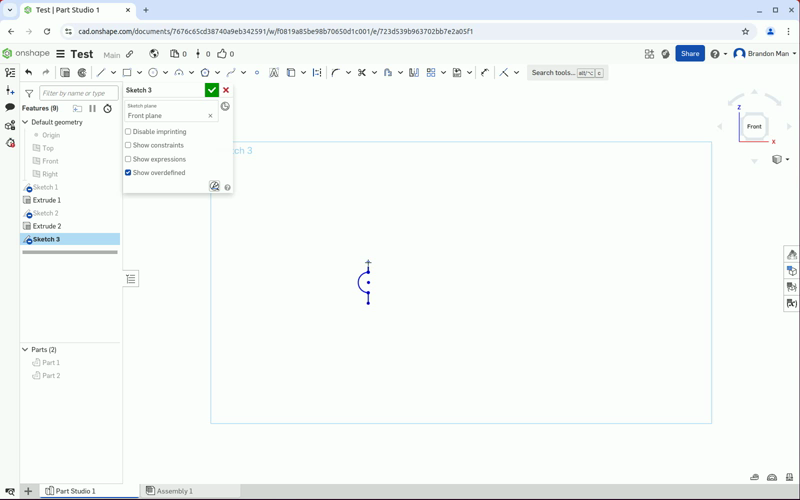
mouse_move(368, 262)
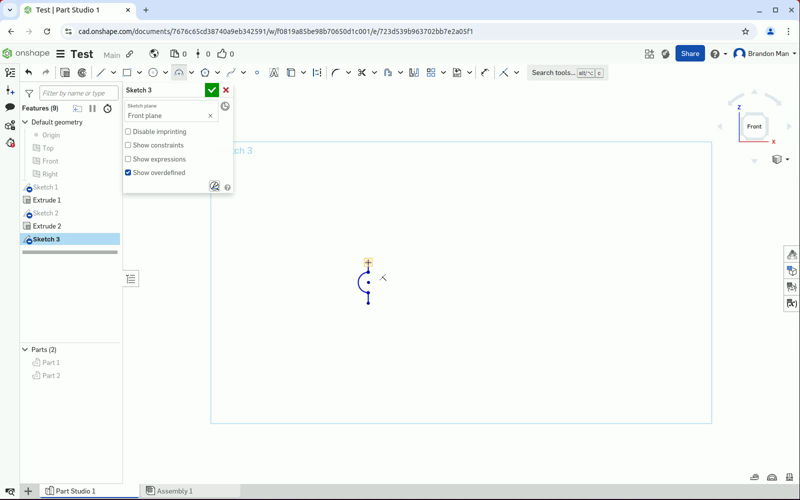
click(368, 262)
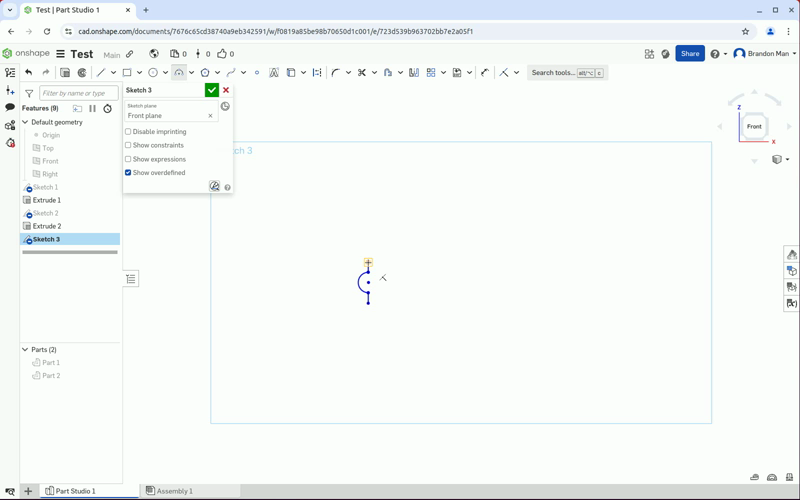
mouse_move(368, 303)
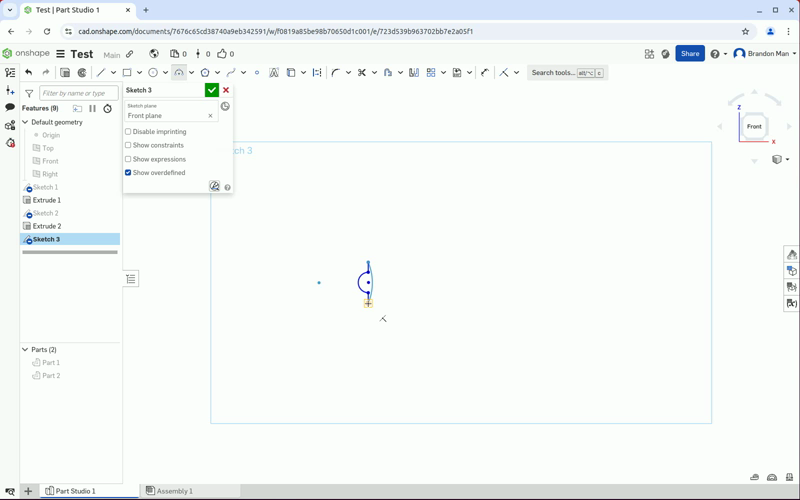
click(368, 303)
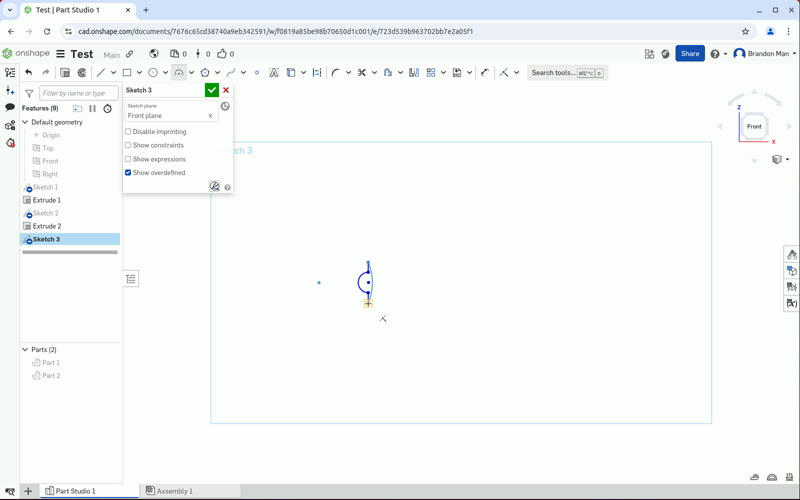
key_down(shift)
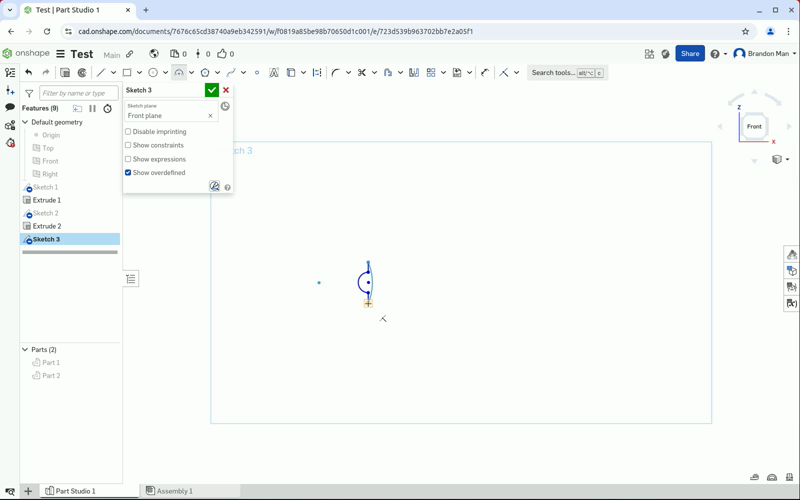
mouse_move(347, 282)
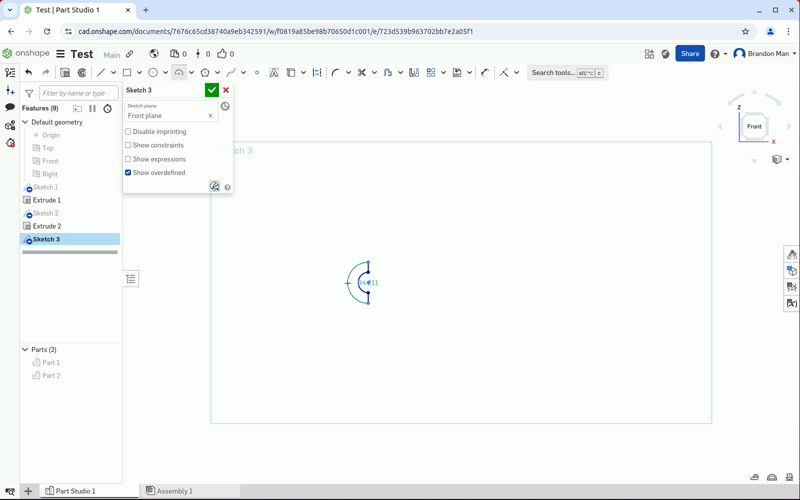
click(347, 282)
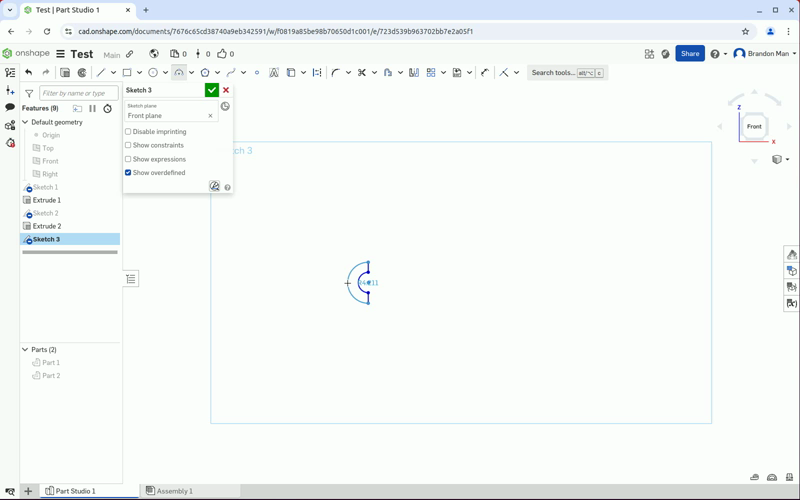
key_up(shift)
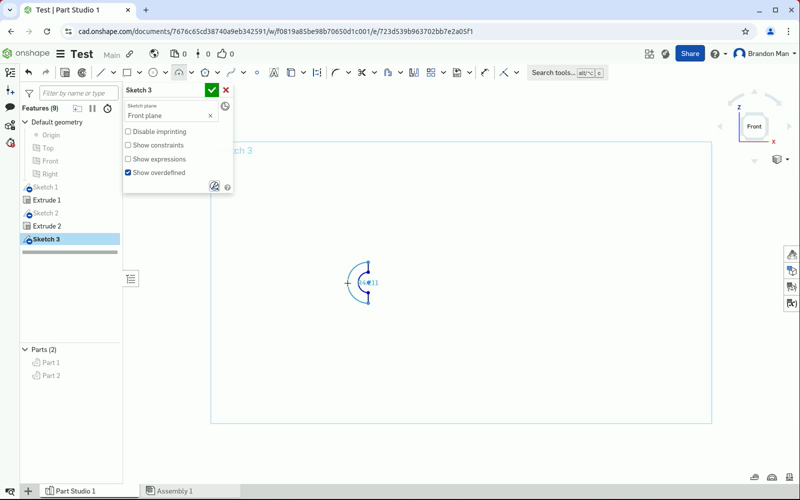
key(esc)
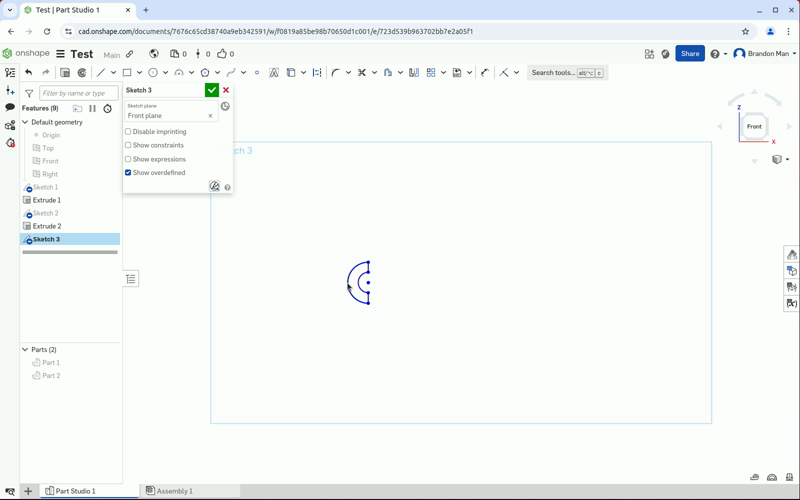
mouse_move(362, 268)
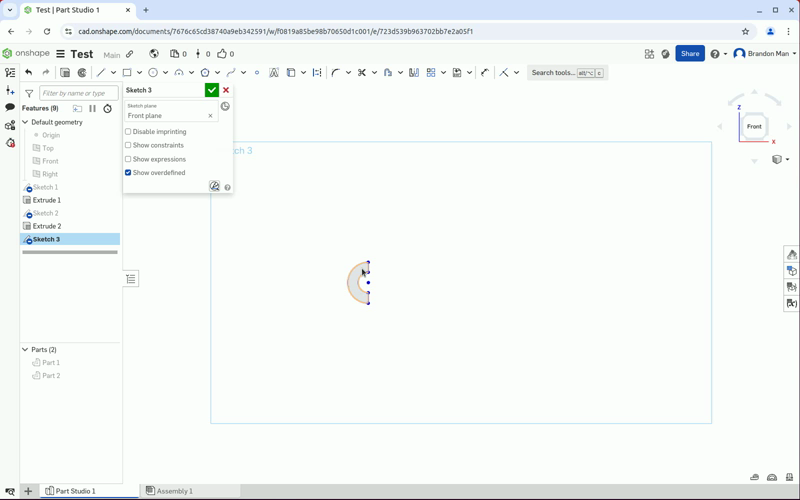
scroll(6)
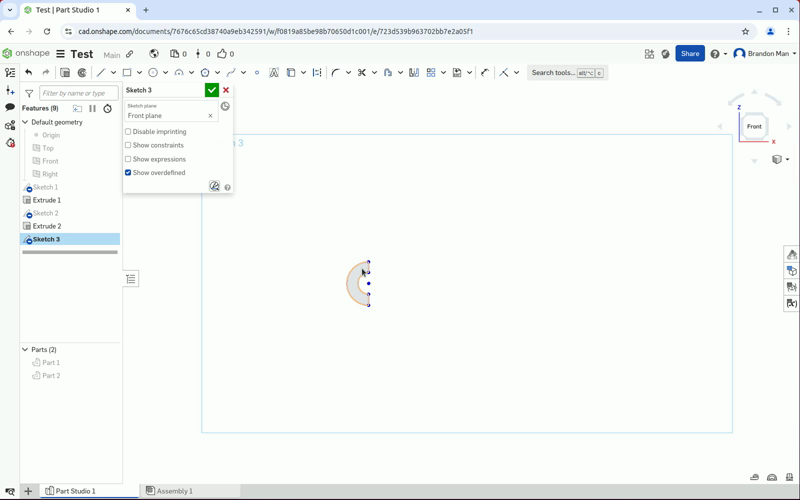
scroll(6)
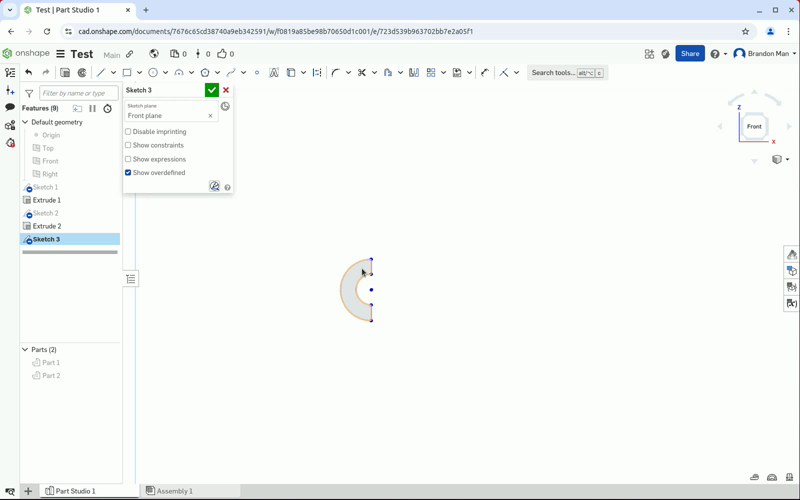
scroll(6)
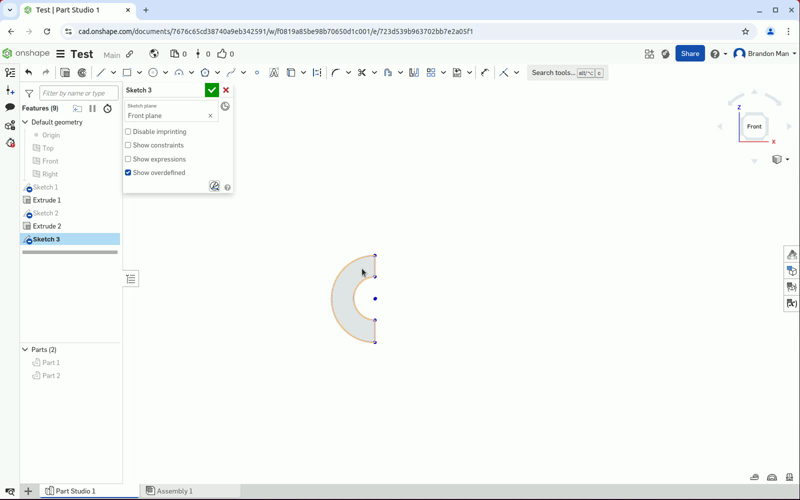
scroll(6)
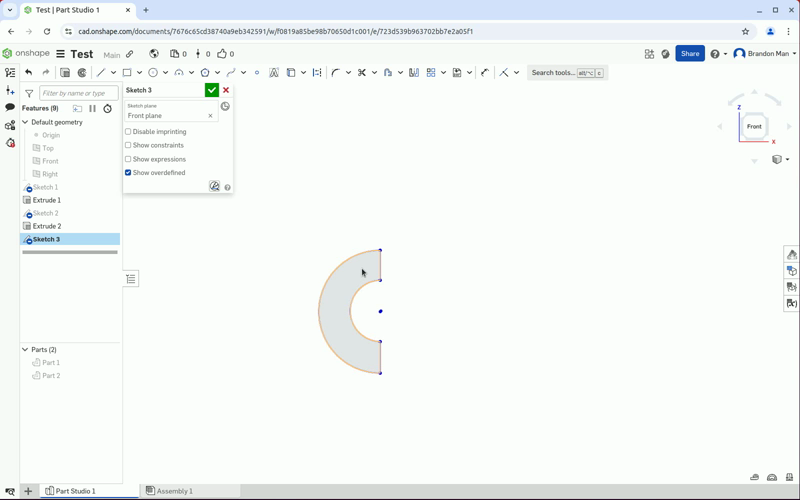
scroll(6)
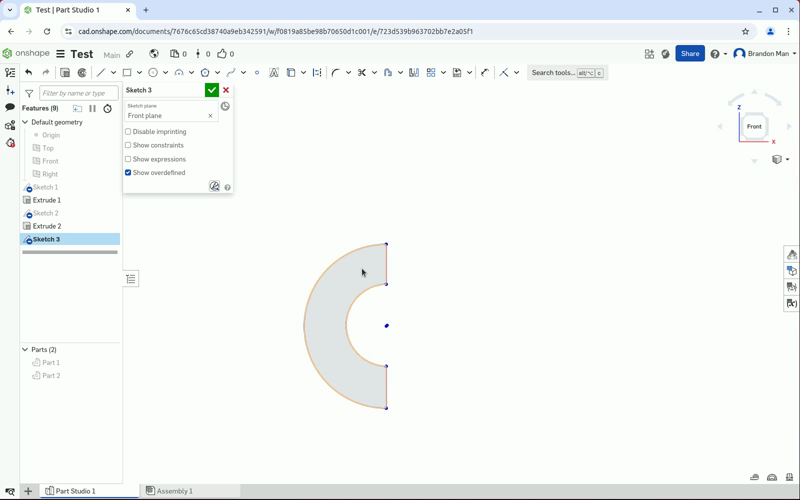
scroll(6)
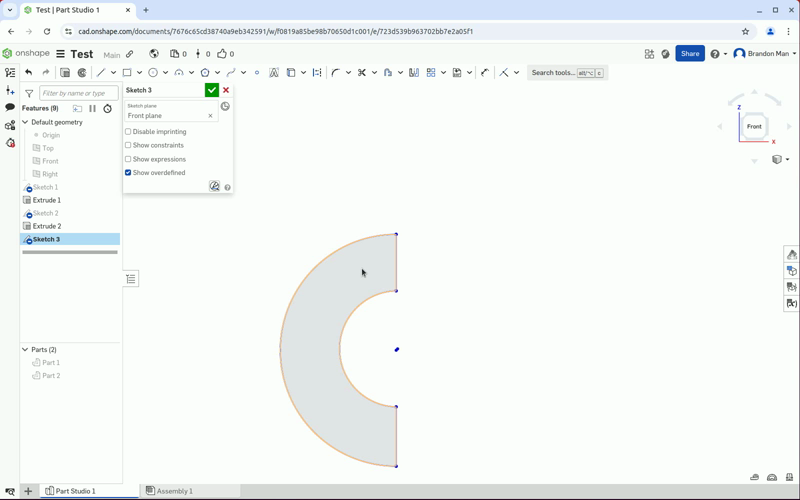
scroll(6)
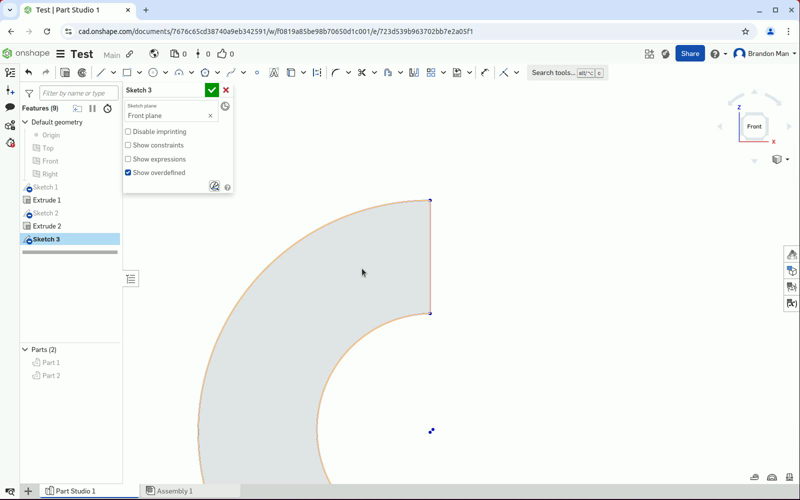
click(362, 268)
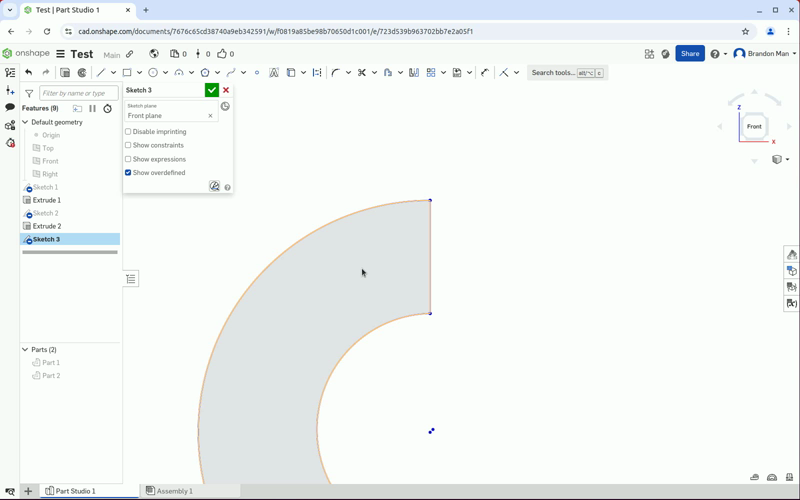
scroll(-6)
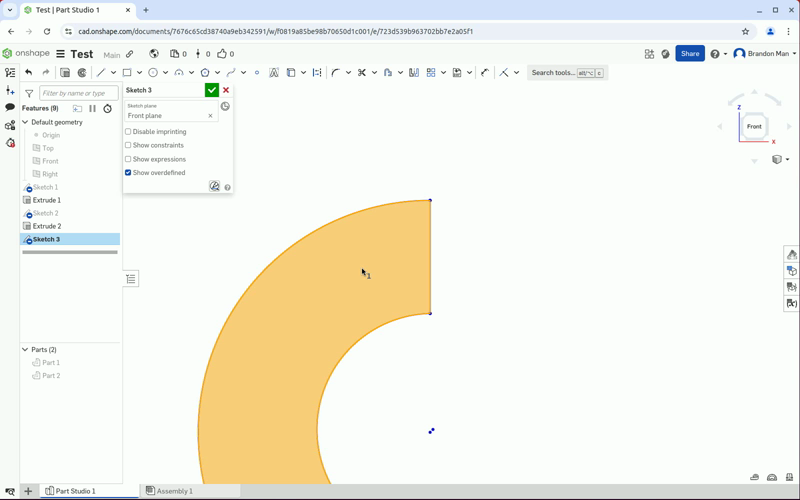
scroll(-6)
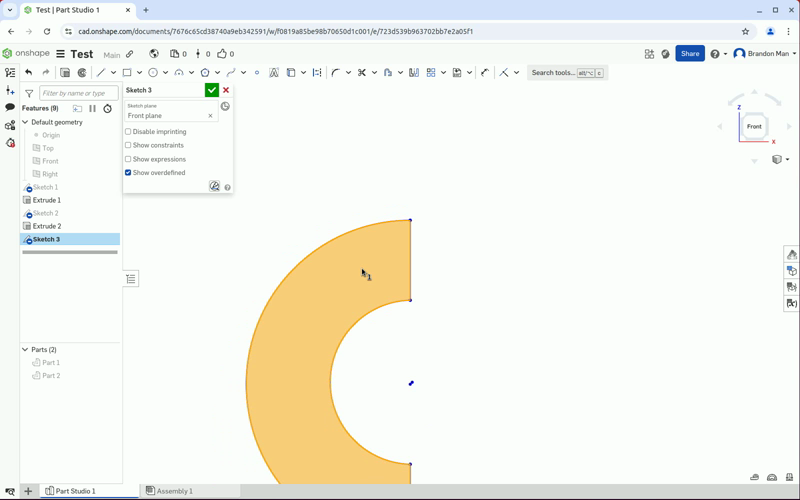
scroll(-6)
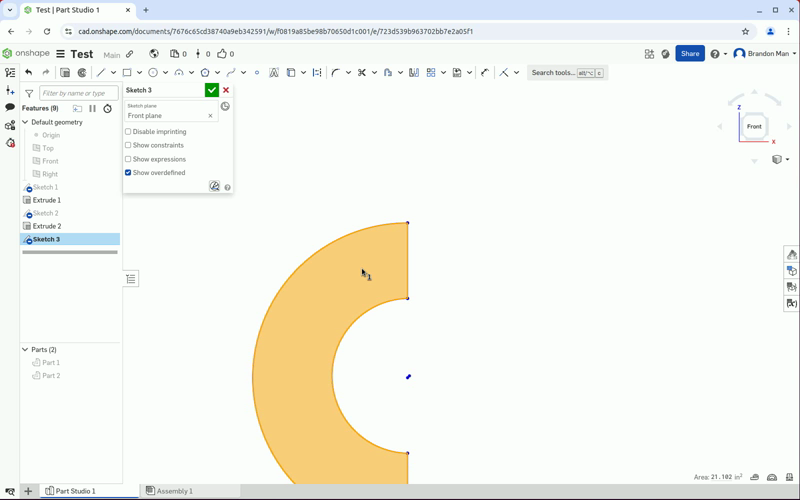
scroll(-6)
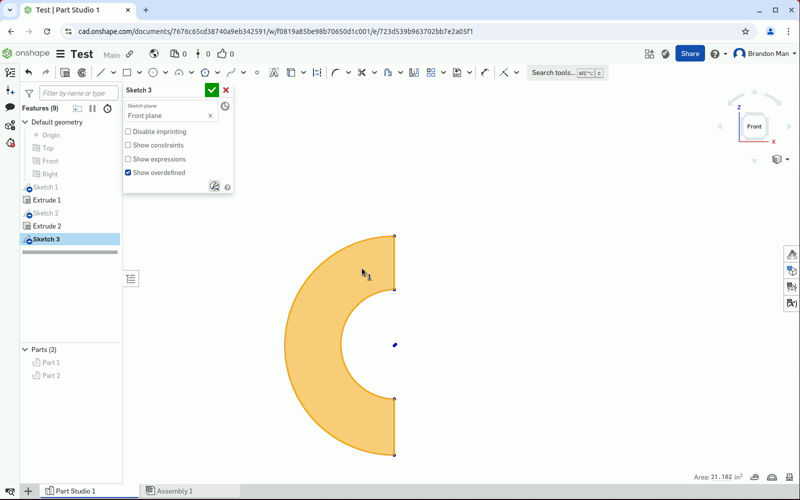
scroll(-6)
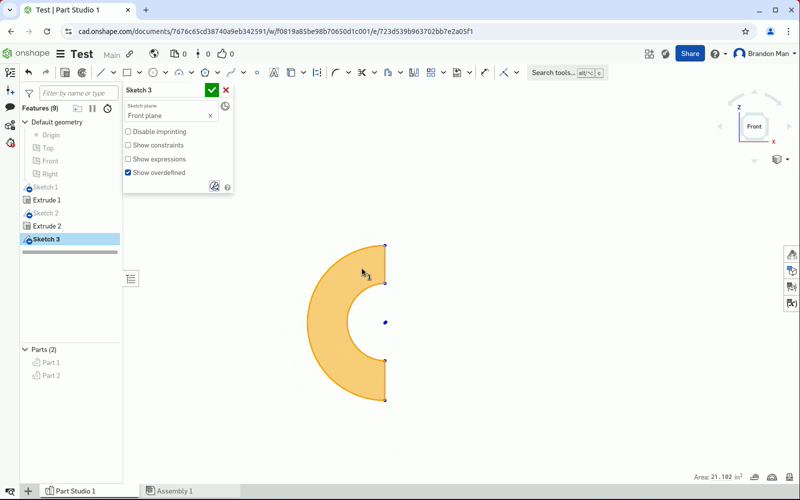
scroll(-6)
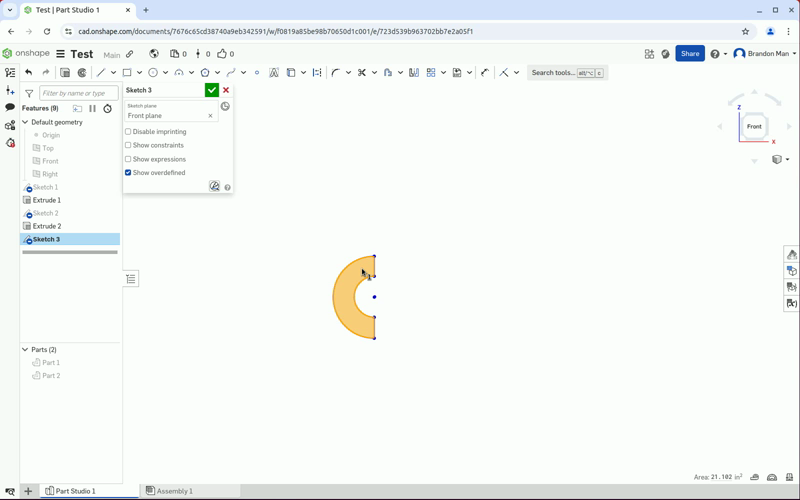
scroll(-6)
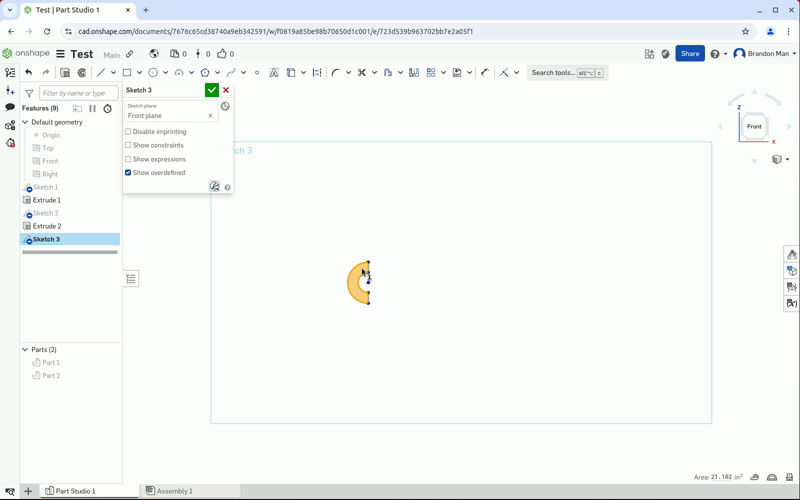
mouse_move(73, 352)
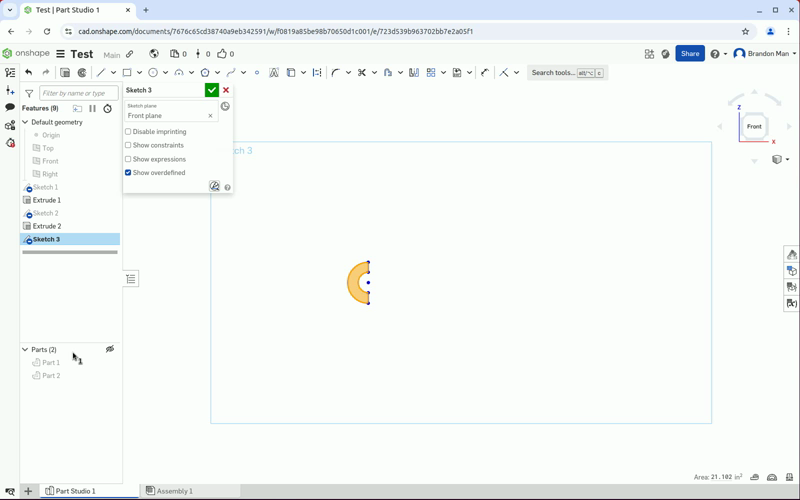
key(shift+y)
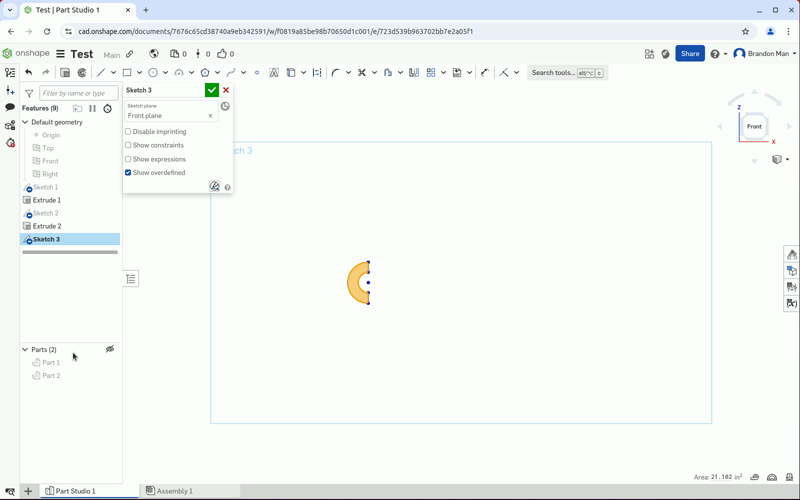
key(shift+e)
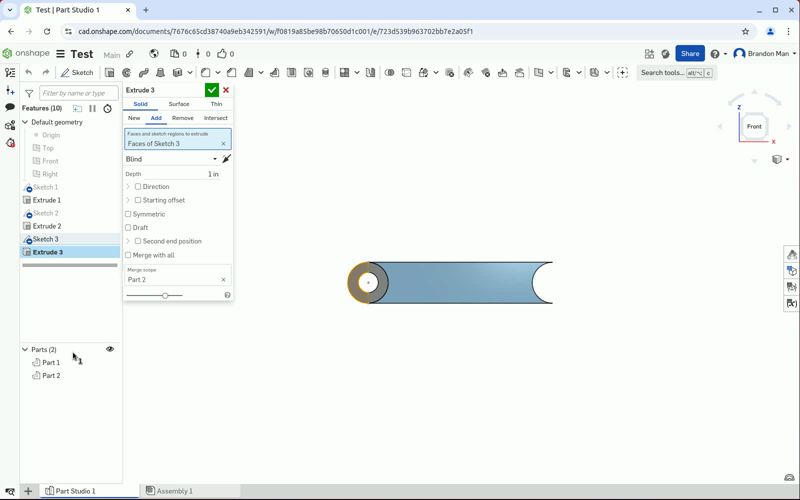
mouse_move(143, 106)
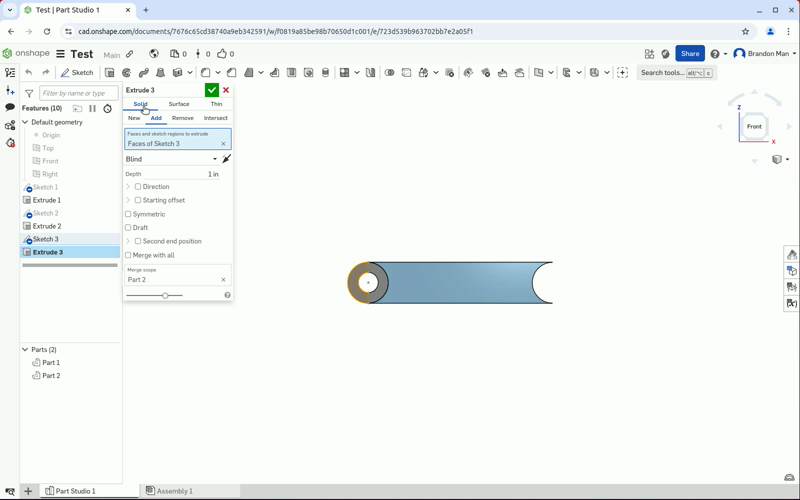
click(143, 106)
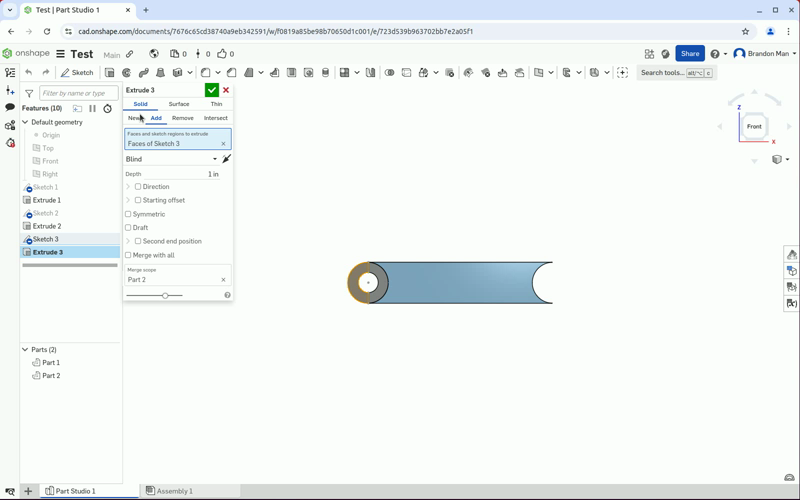
mouse_move(137, 120)
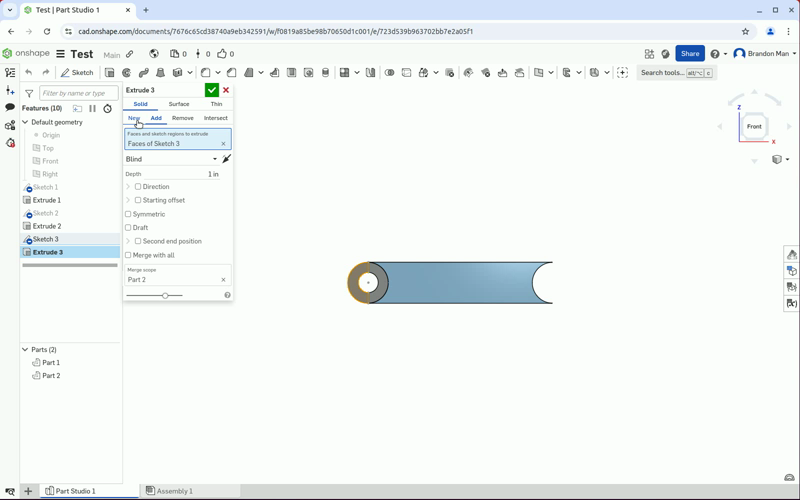
click(137, 120)
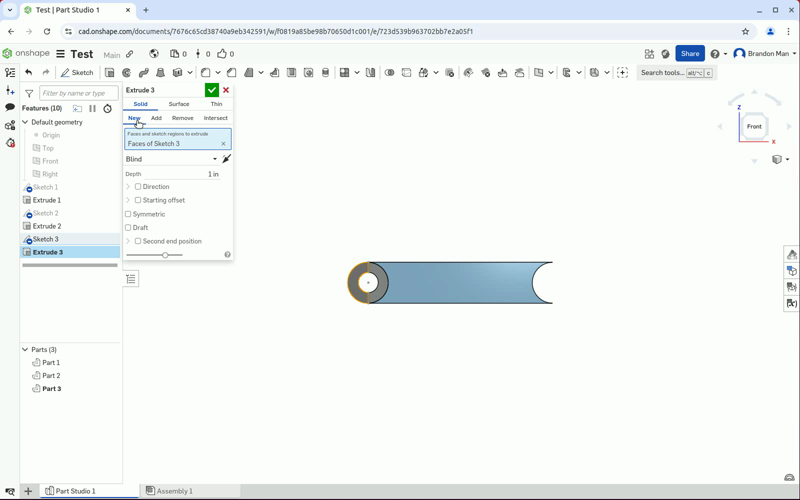
key(tab, 4)
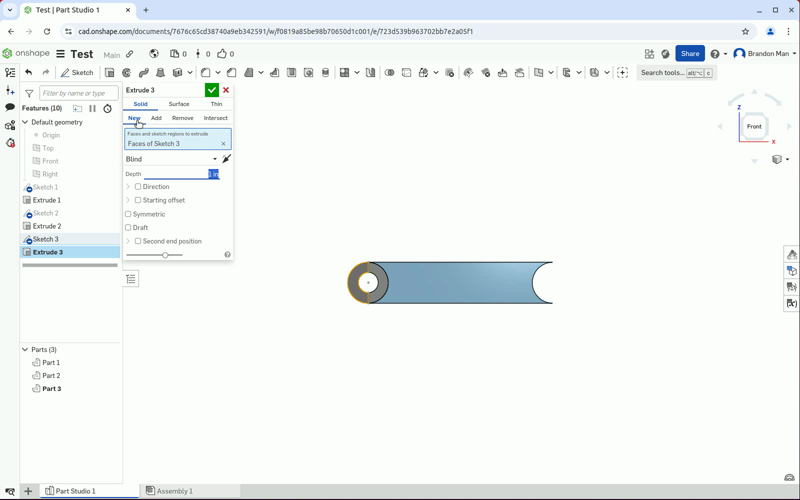
text(4.092)
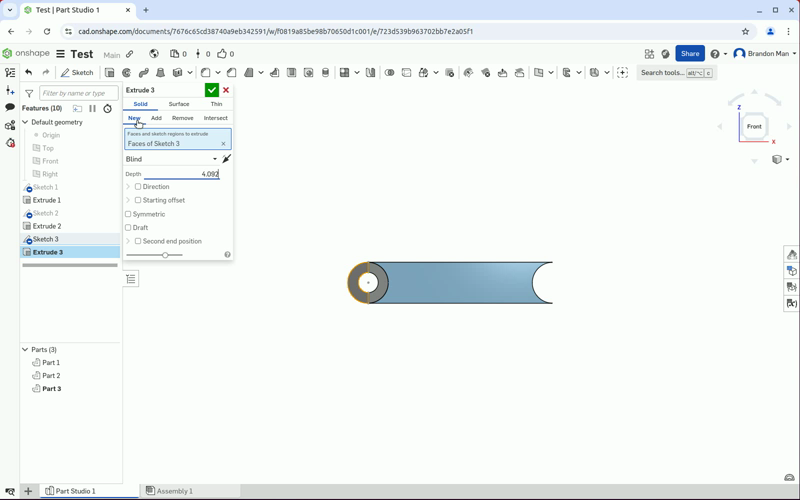
key(enter)
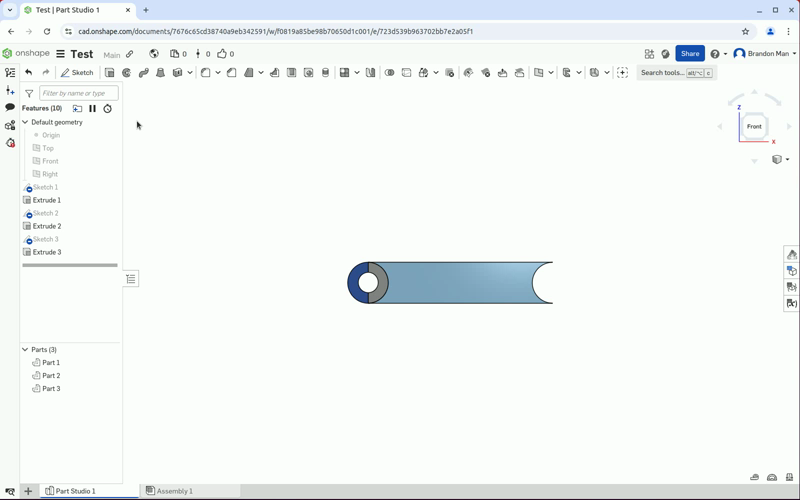
key(shift+h)
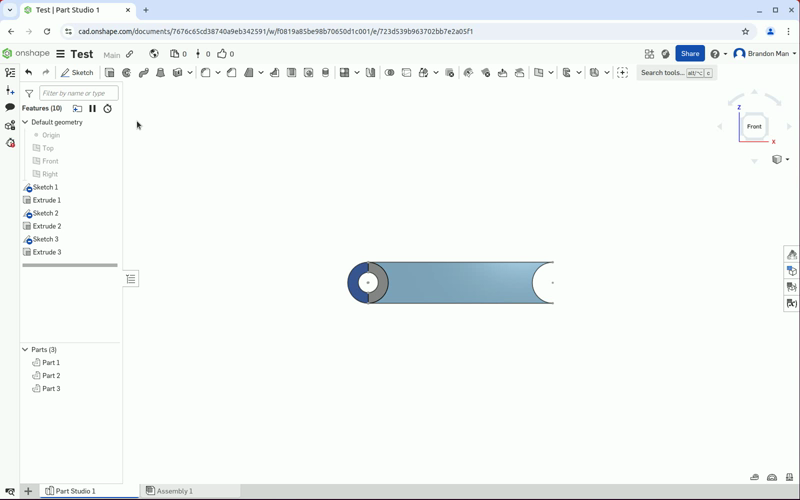
key(shift+h)
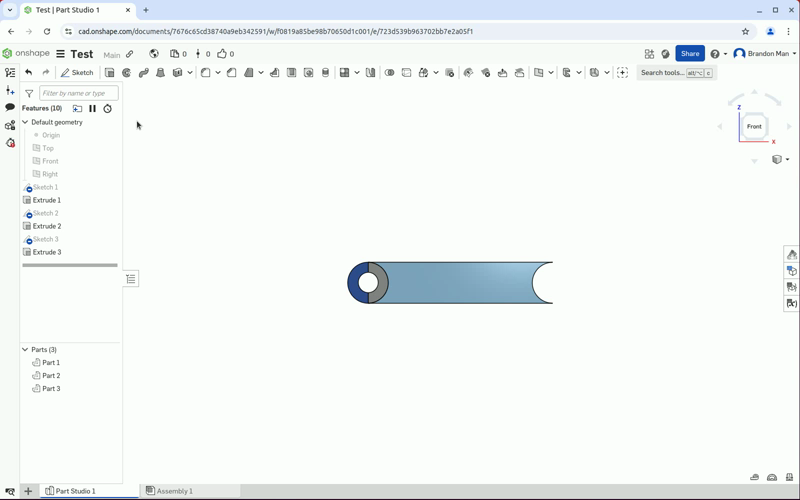
mouse_move(73, 189)
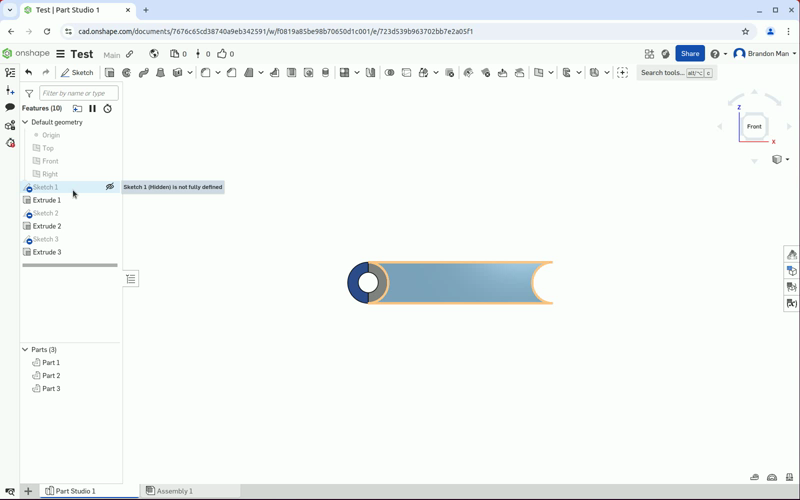
click(73, 189)
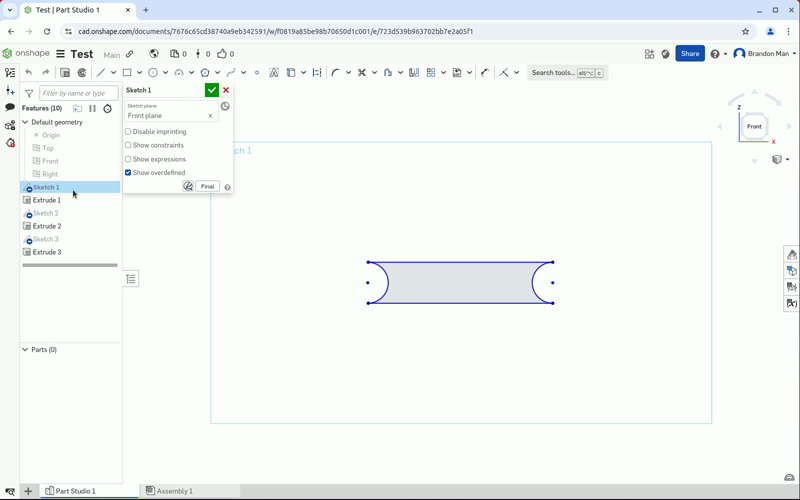
mouse_move(229, 92)
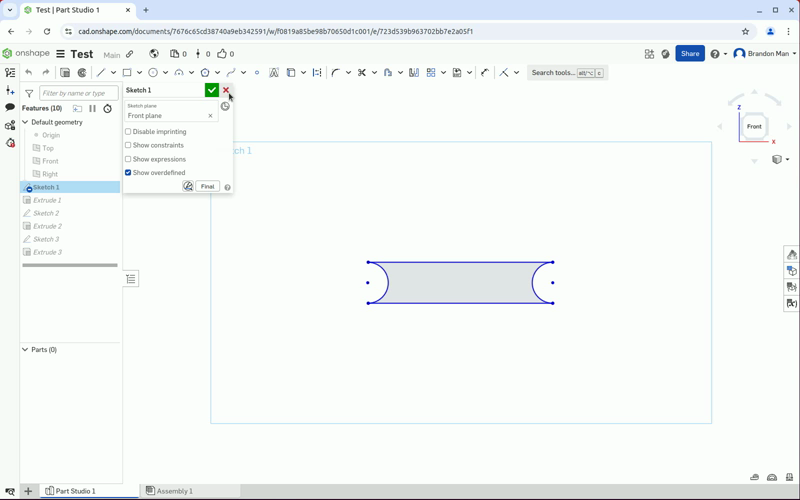
click(229, 92)
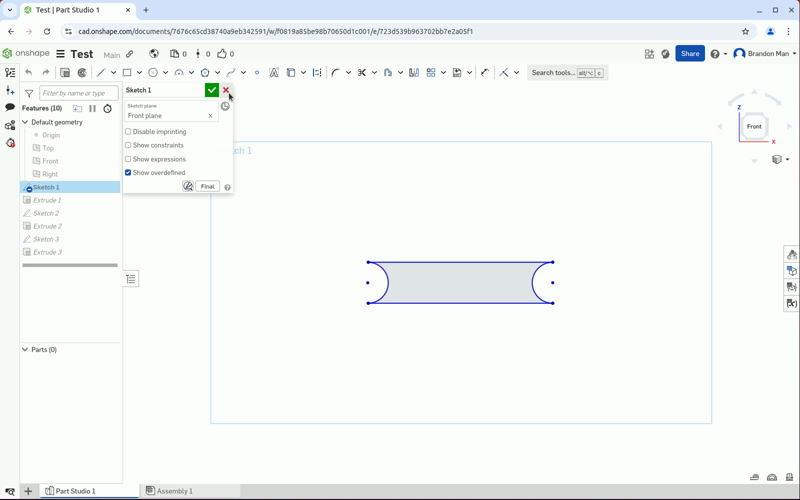
key(shift+s)
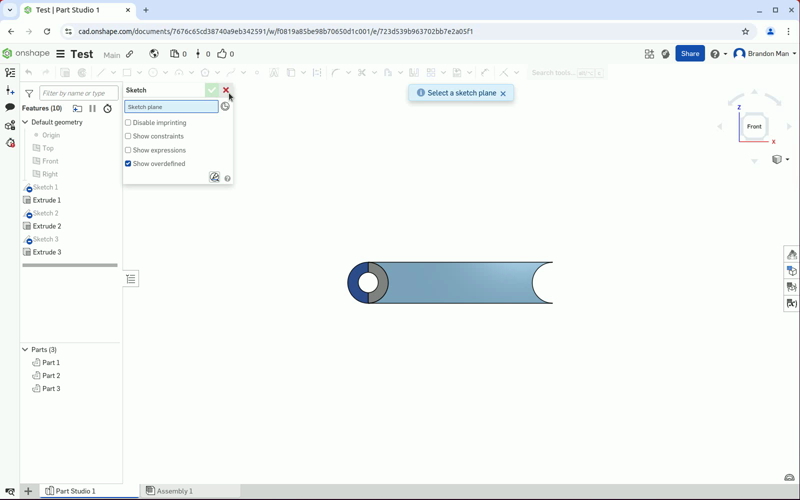
mouse_move(73, 163)
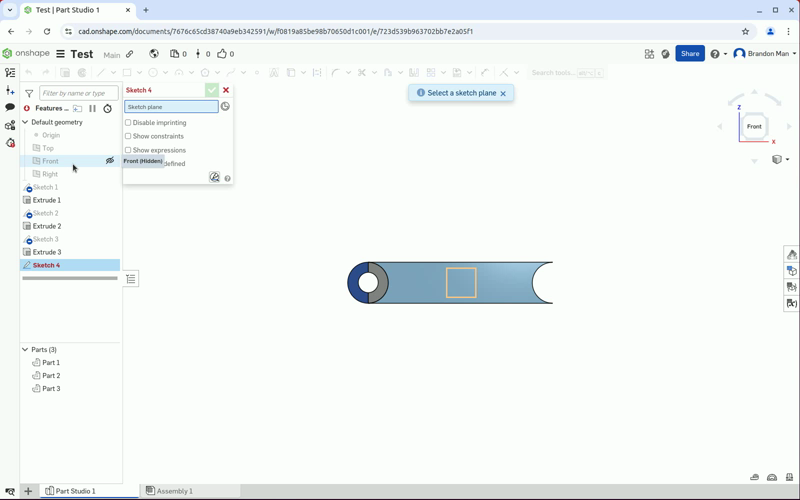
click(73, 163)
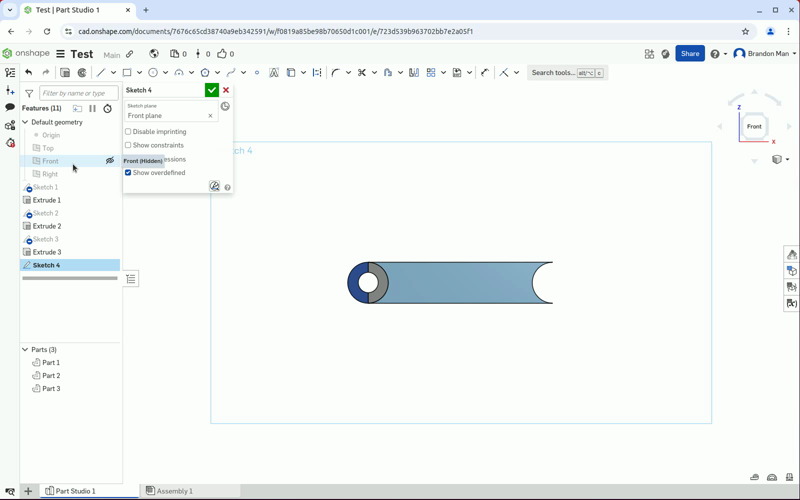
mouse_move(73, 352)
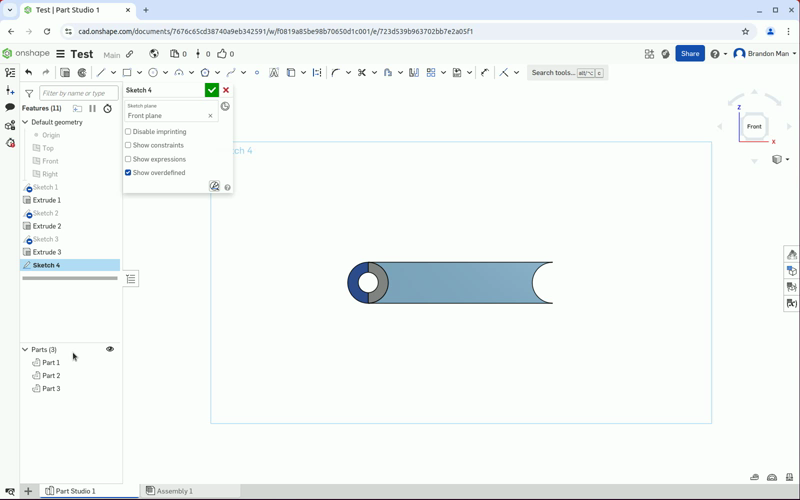
key(y)
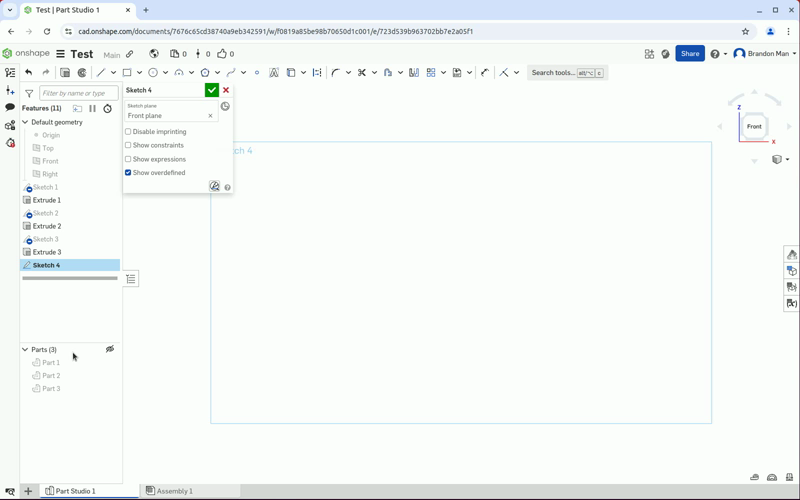
key(l)
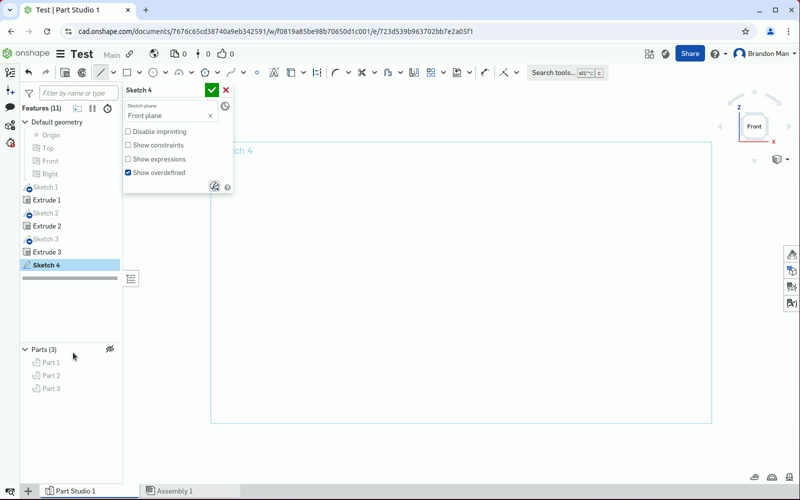
key_down(shift)
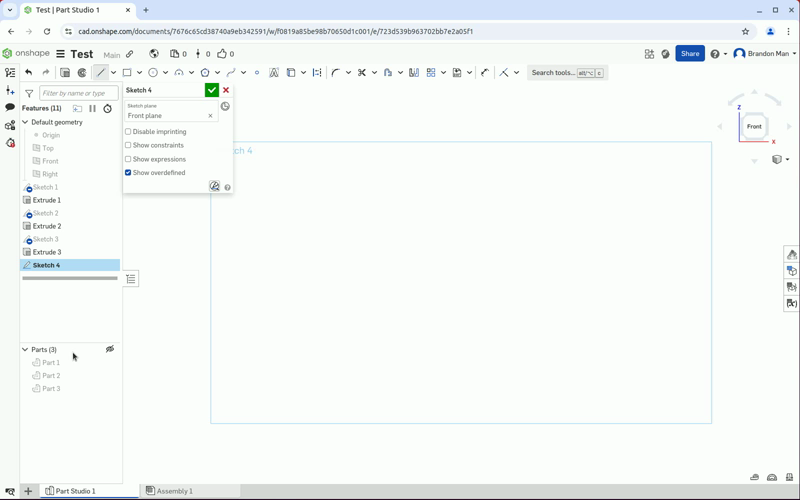
mouse_move(553, 303)
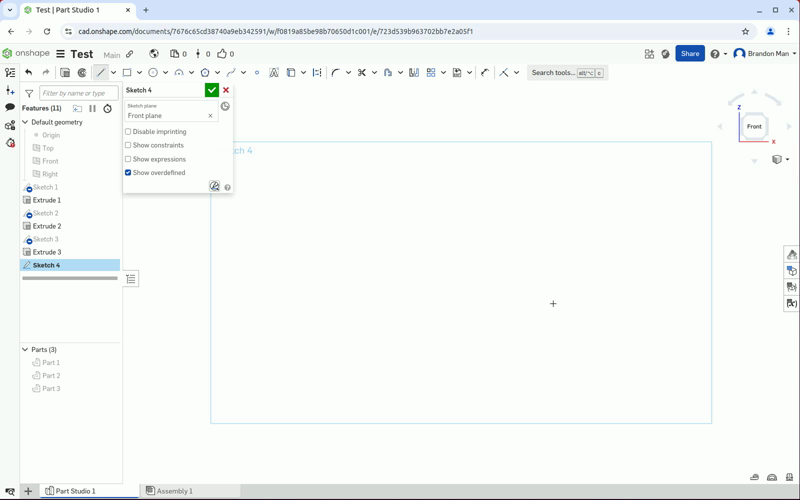
click(553, 303)
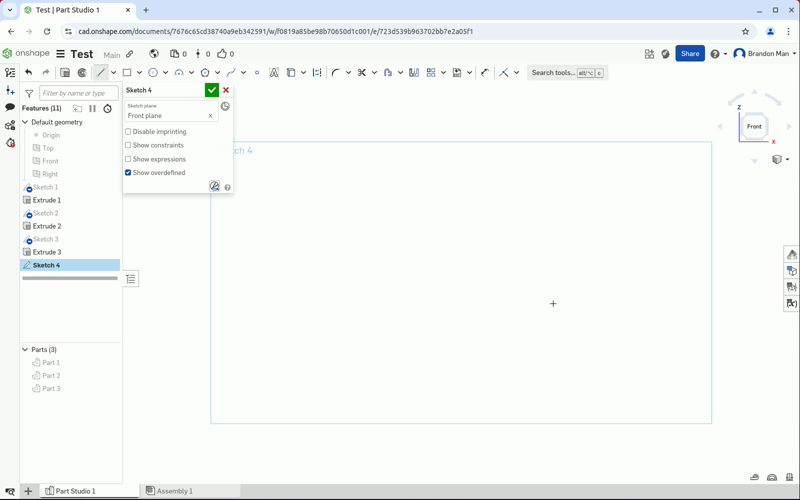
key_up(shift)
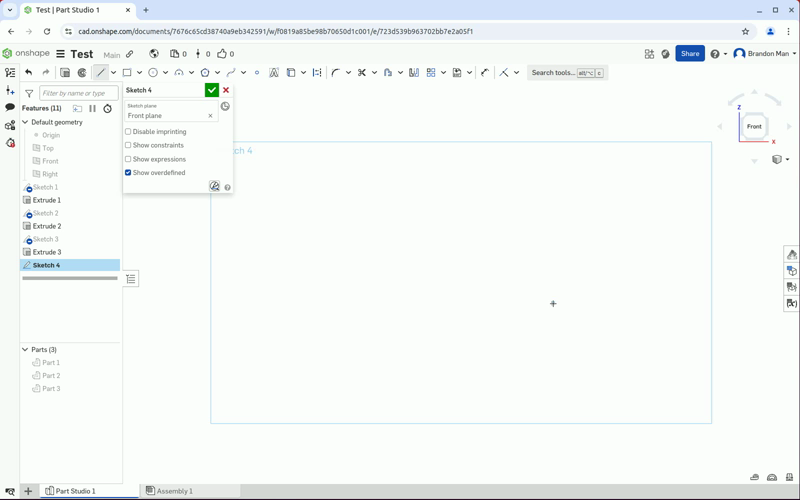
key_down(shift)
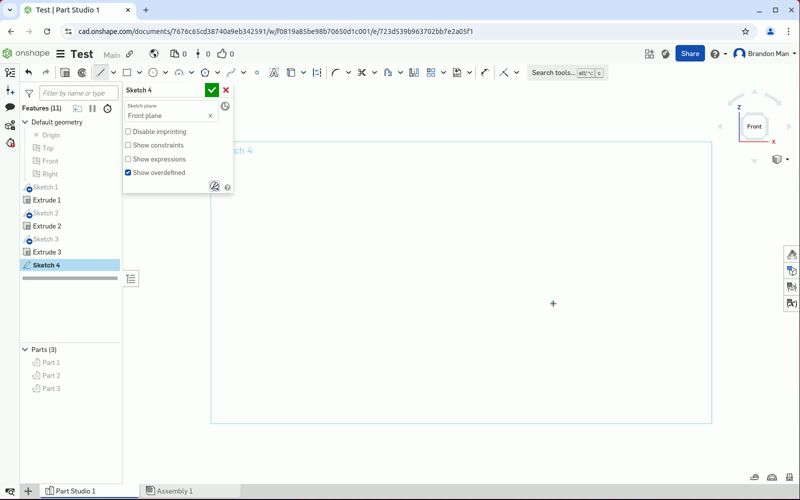
mouse_move(583, 303)
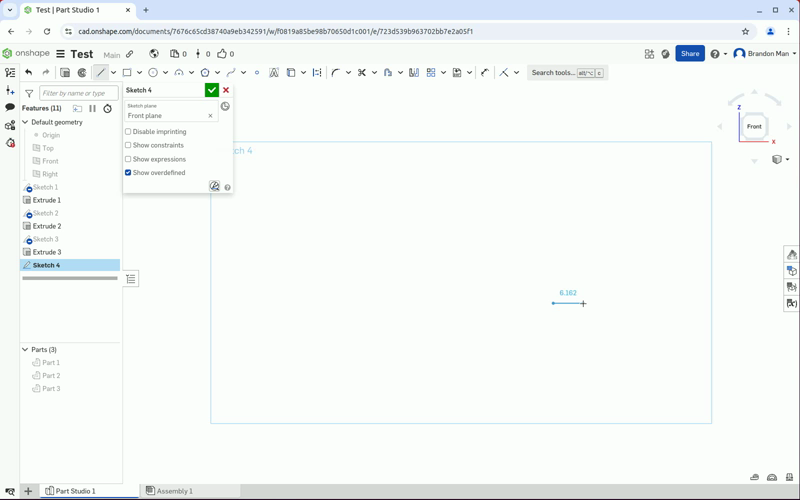
mouse_move(553, 292)
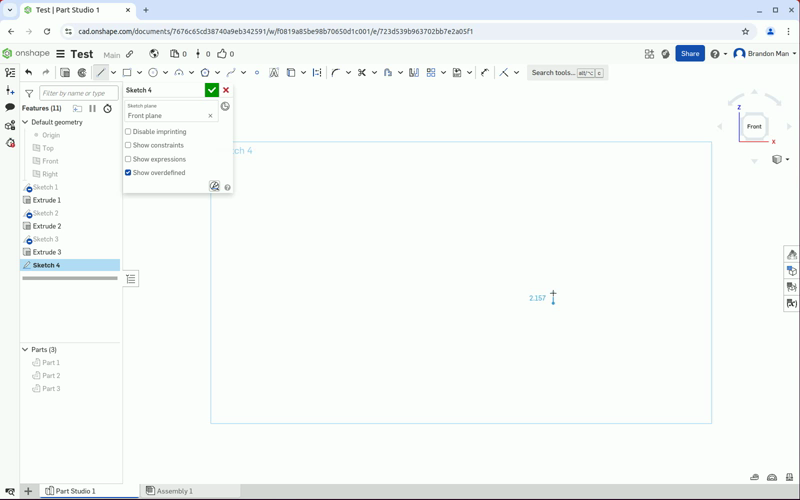
click(553, 292)
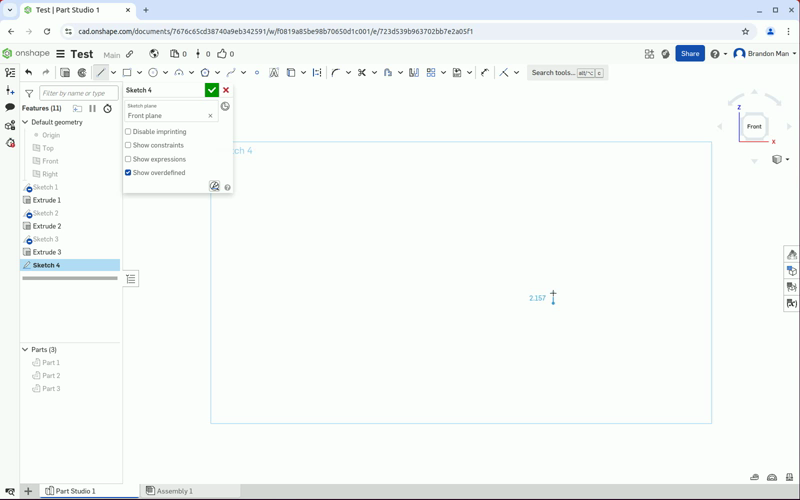
key_up(shift)
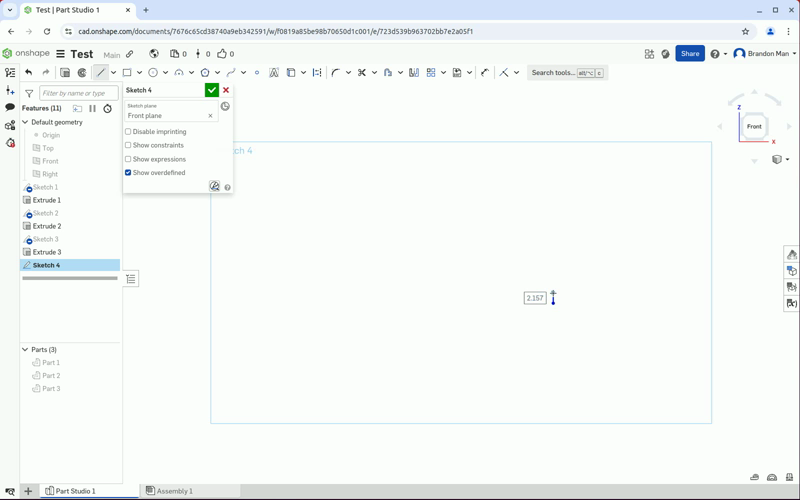
key(esc)
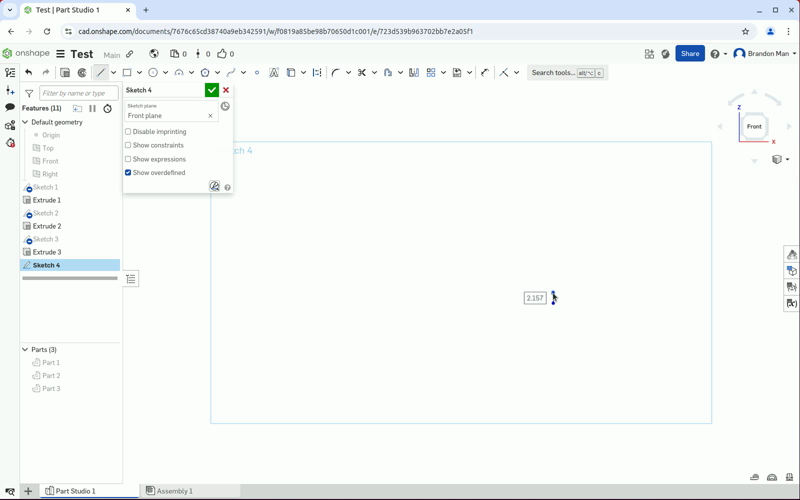
key(a)
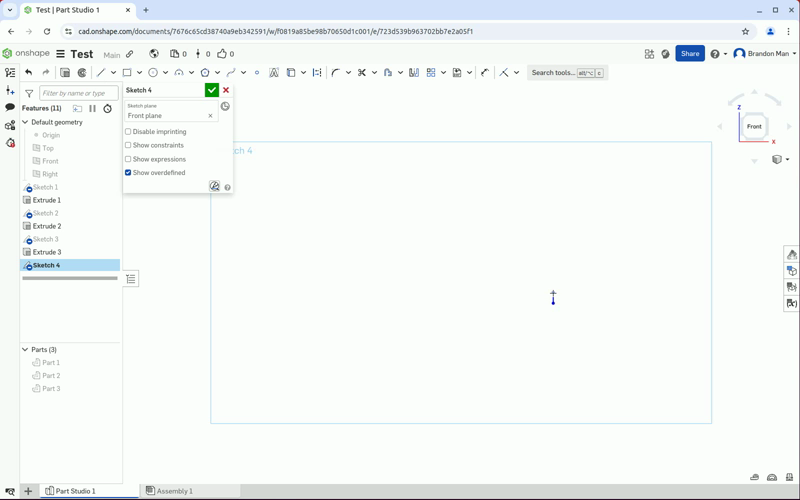
mouse_move(553, 292)
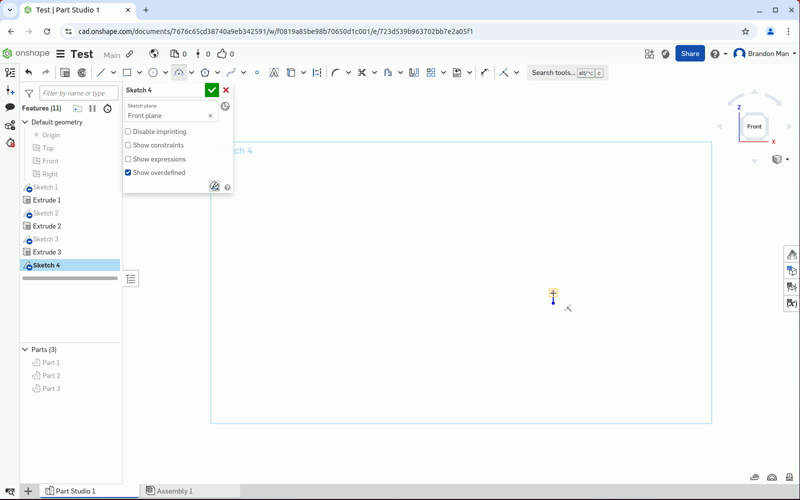
click(553, 292)
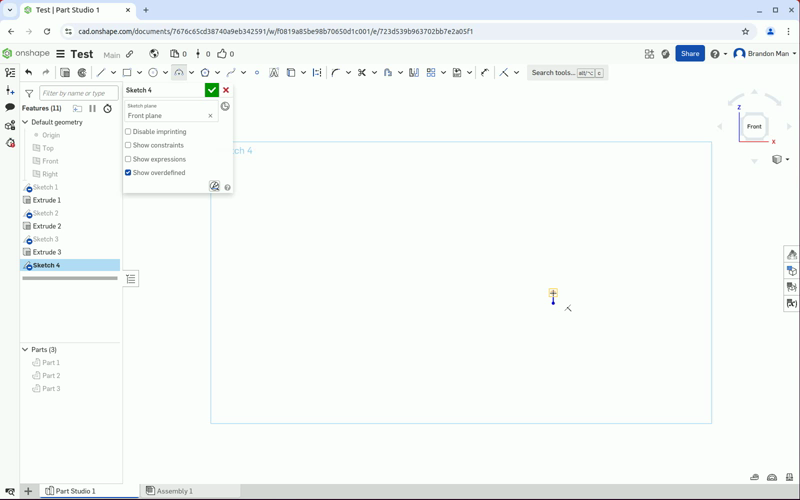
key_down(shift)
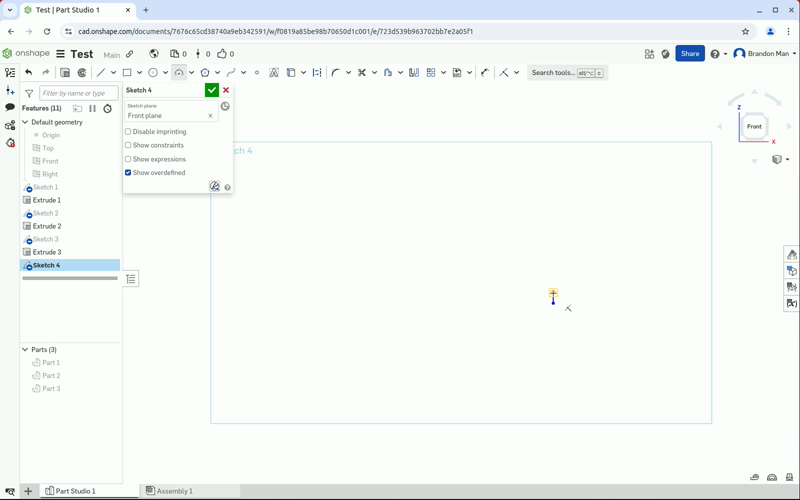
mouse_move(553, 272)
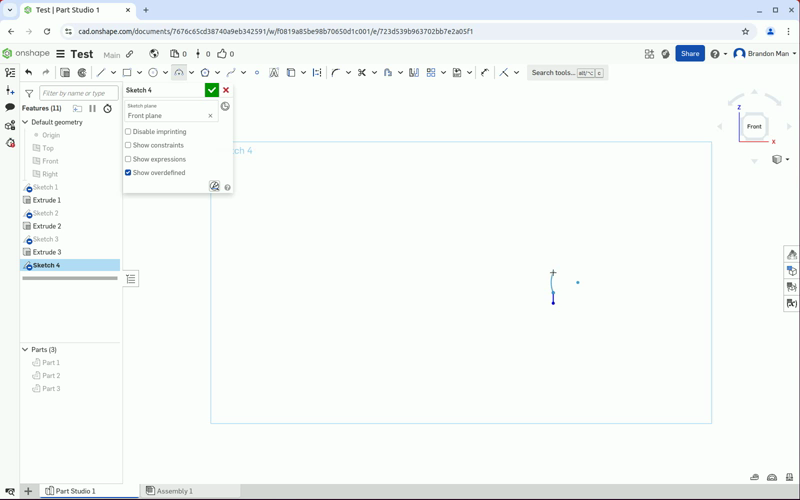
click(553, 272)
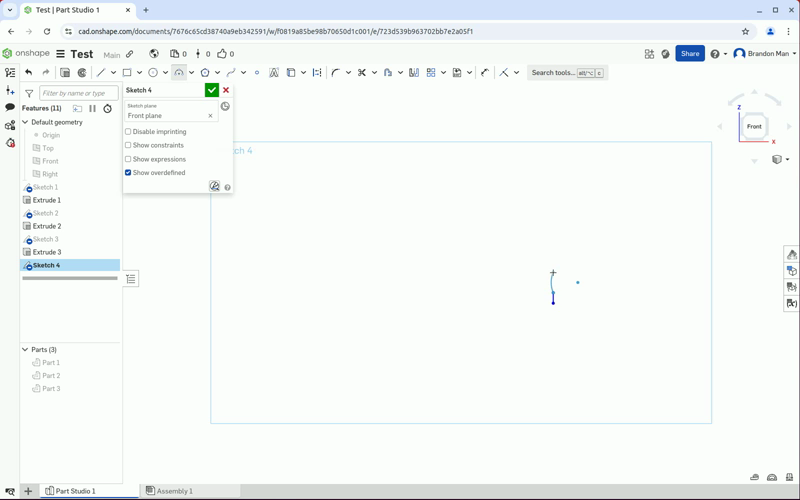
mouse_move(543, 282)
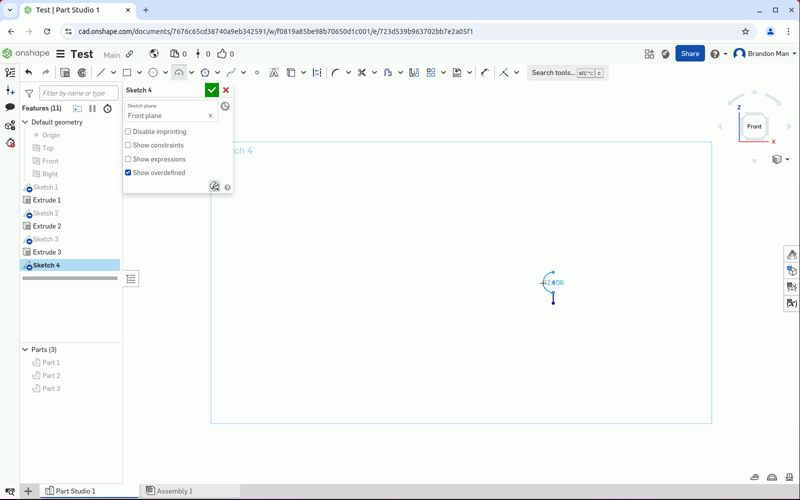
click(543, 282)
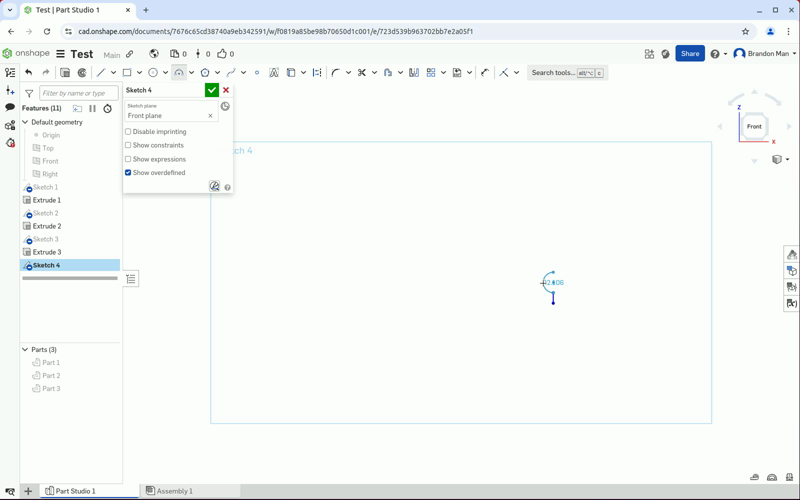
key_up(shift)
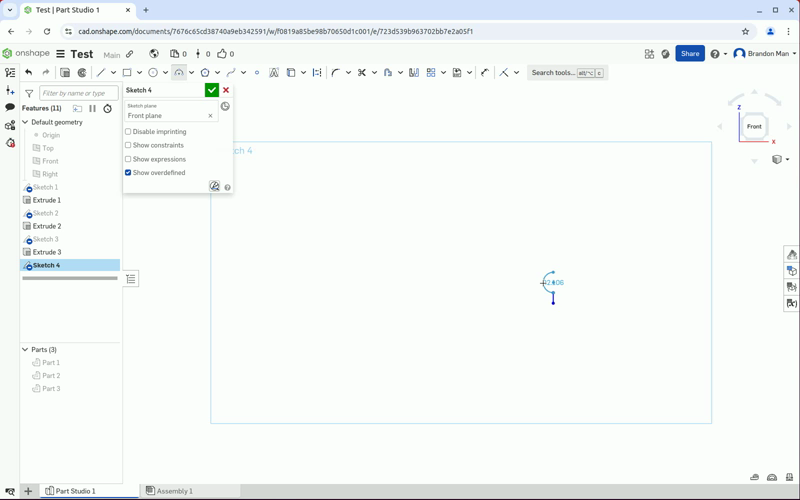
key(esc)
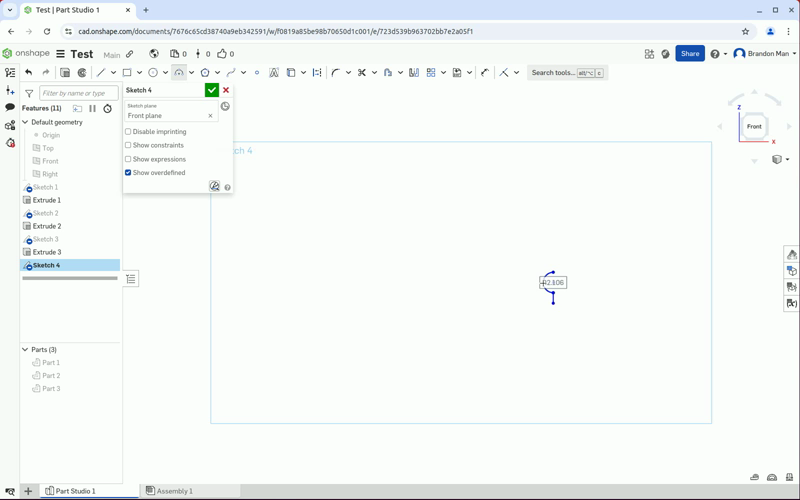
key(l)
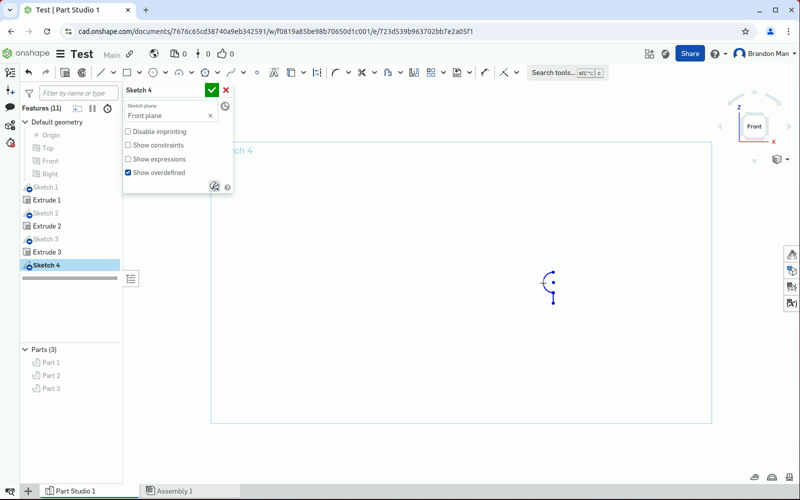
mouse_move(553, 272)
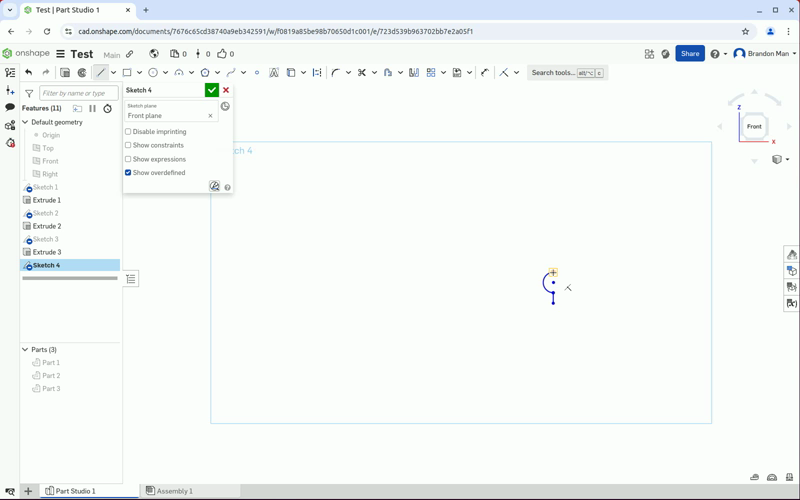
click(553, 272)
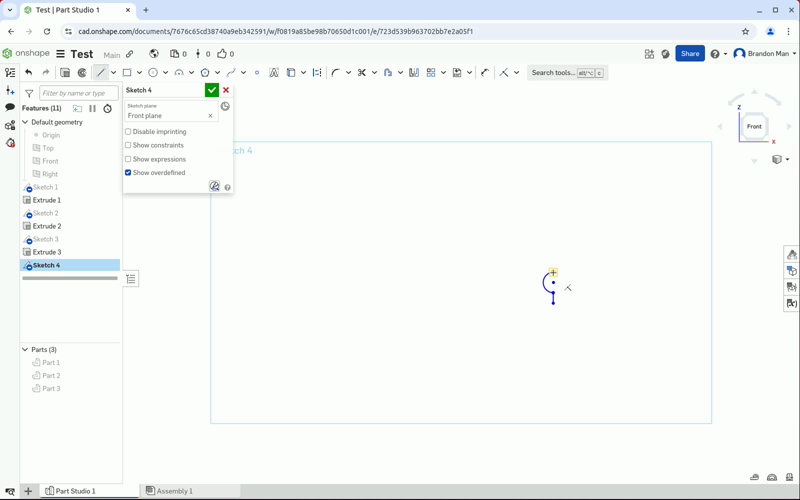
key_down(shift)
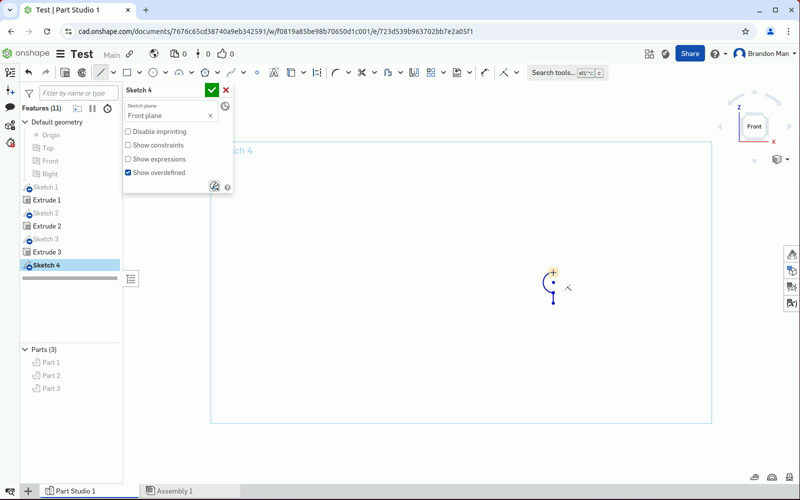
mouse_move(583, 272)
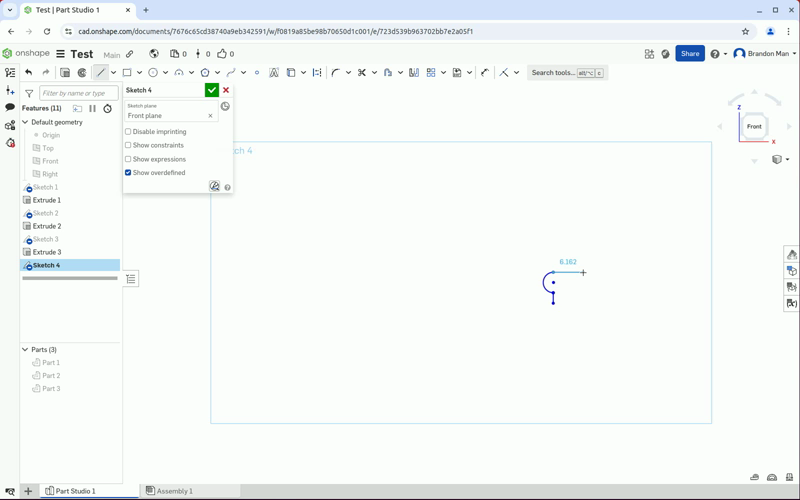
mouse_move(553, 262)
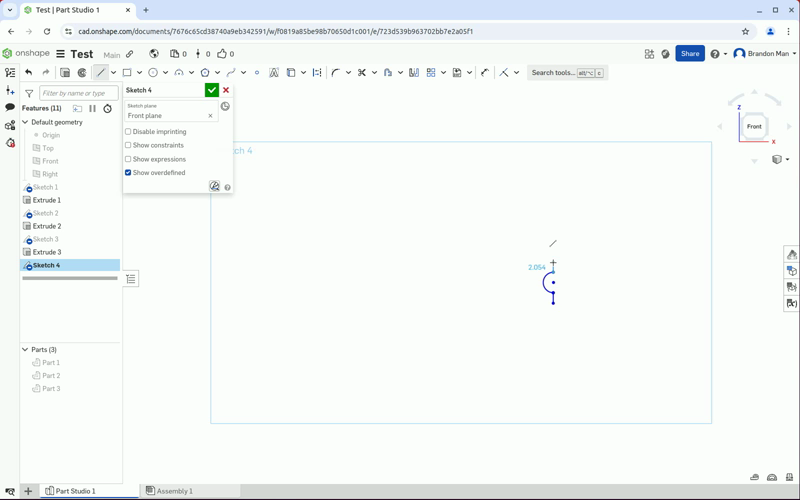
click(553, 262)
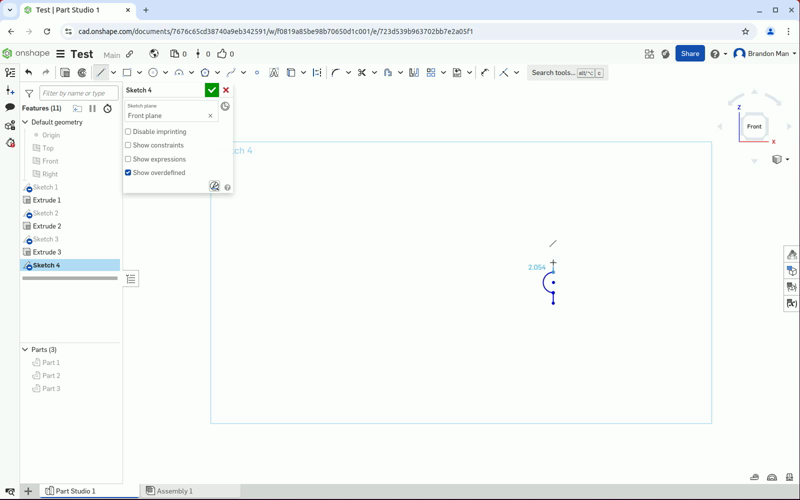
key_up(shift)
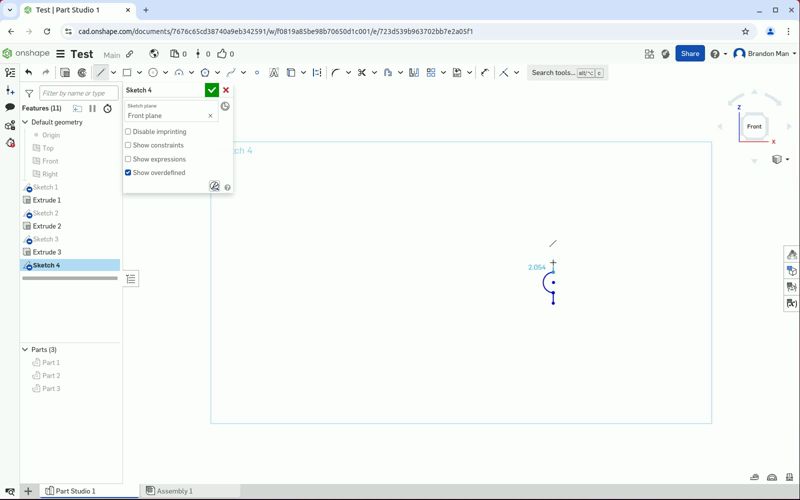
key(esc)
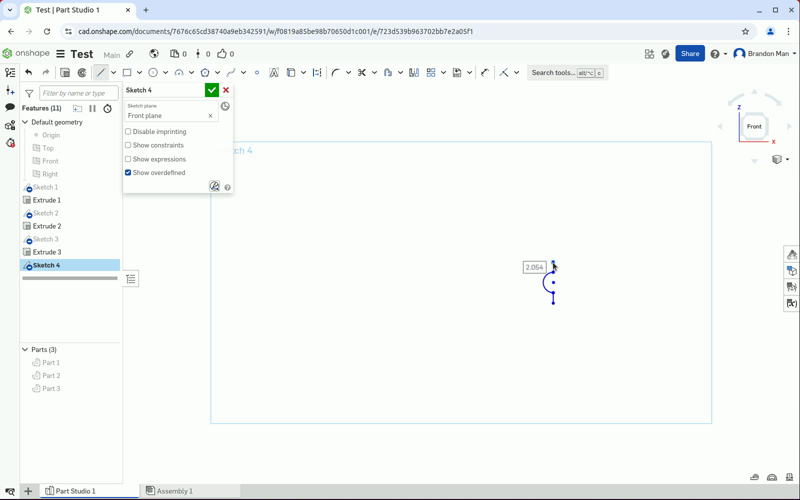
key(a)
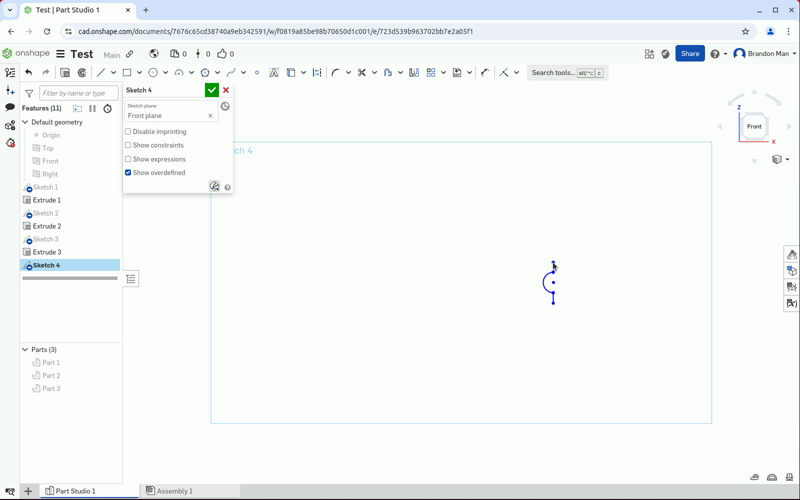
mouse_move(553, 262)
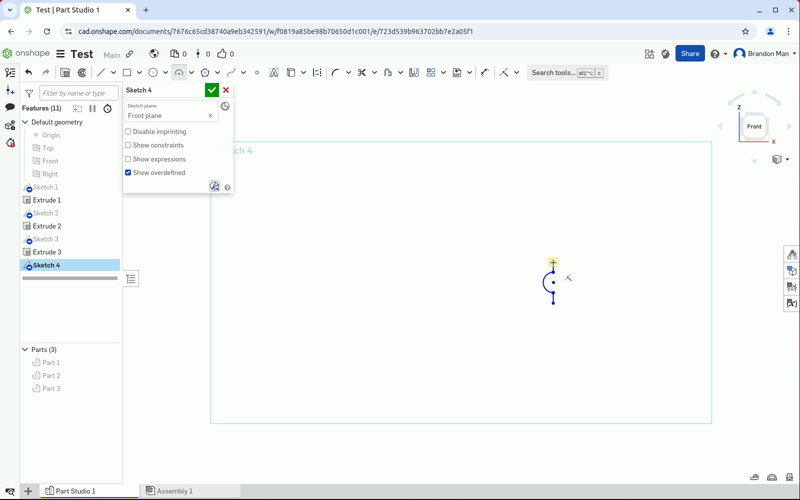
click(553, 262)
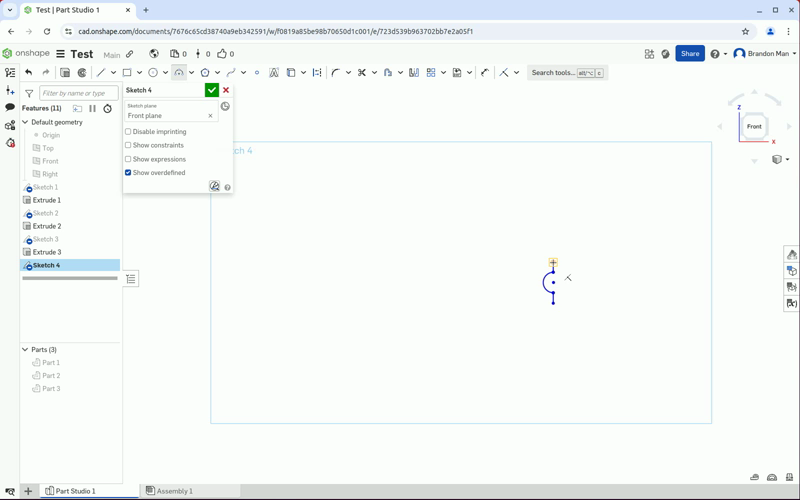
mouse_move(553, 303)
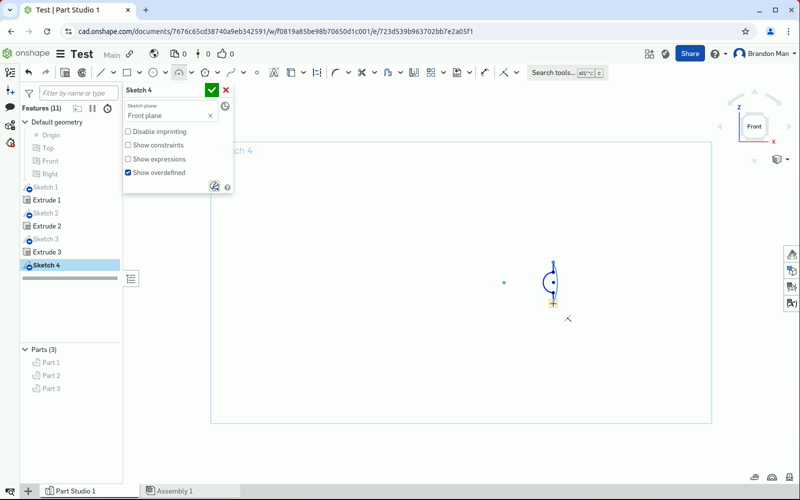
click(553, 303)
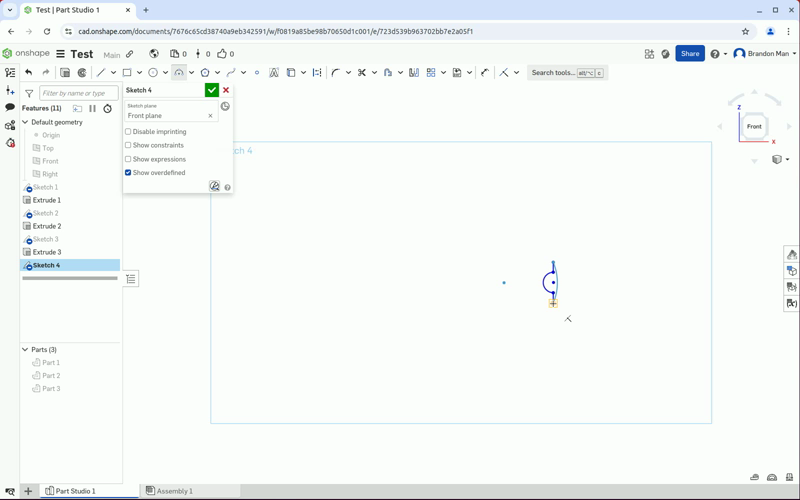
key_down(shift)
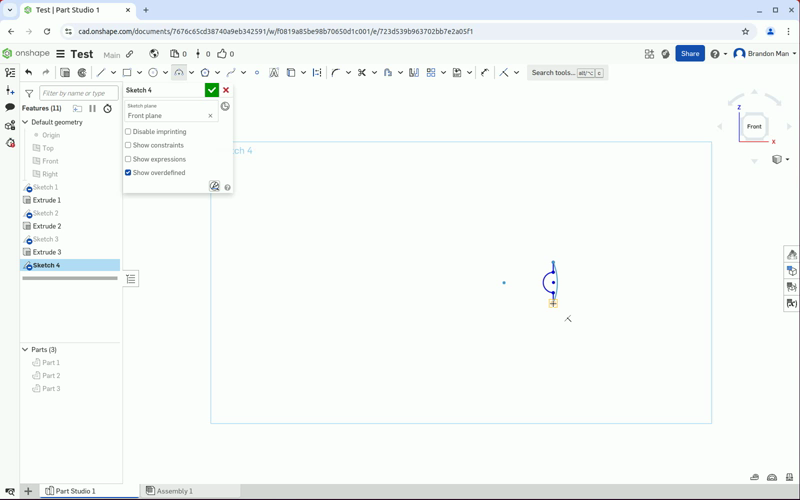
mouse_move(533, 282)
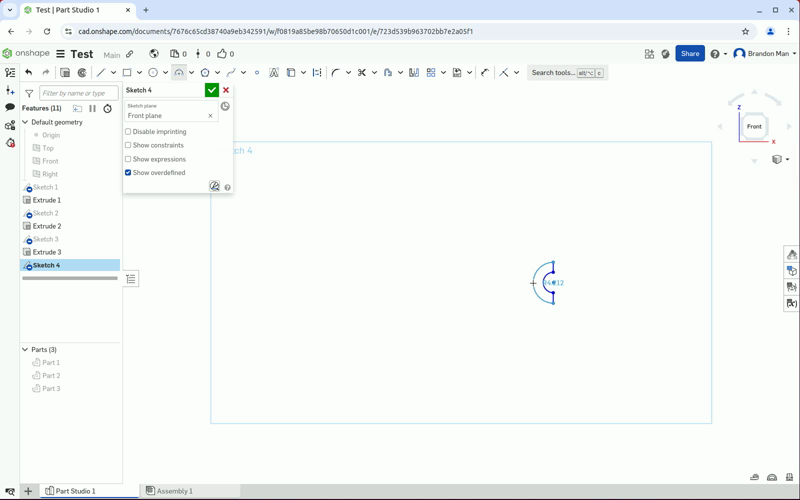
click(533, 282)
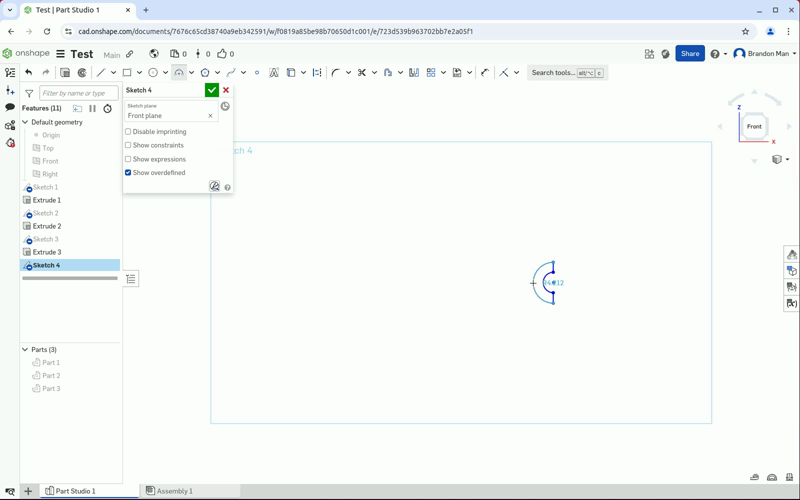
key_up(shift)
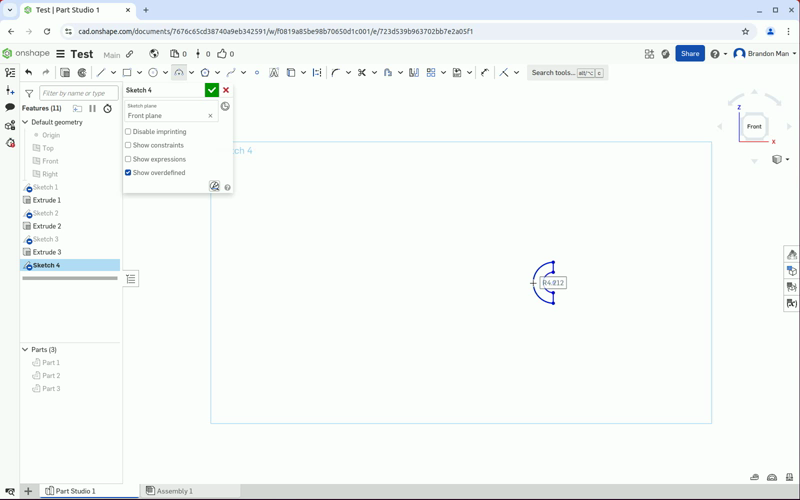
key(esc)
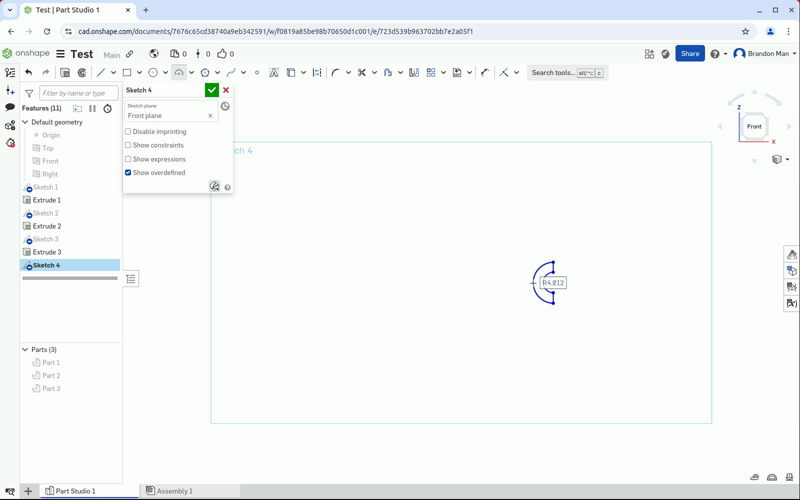
mouse_move(542, 295)
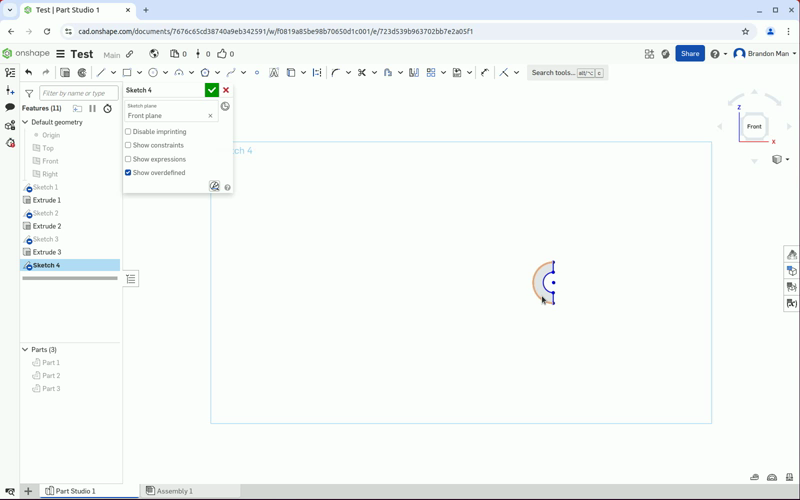
scroll(6)
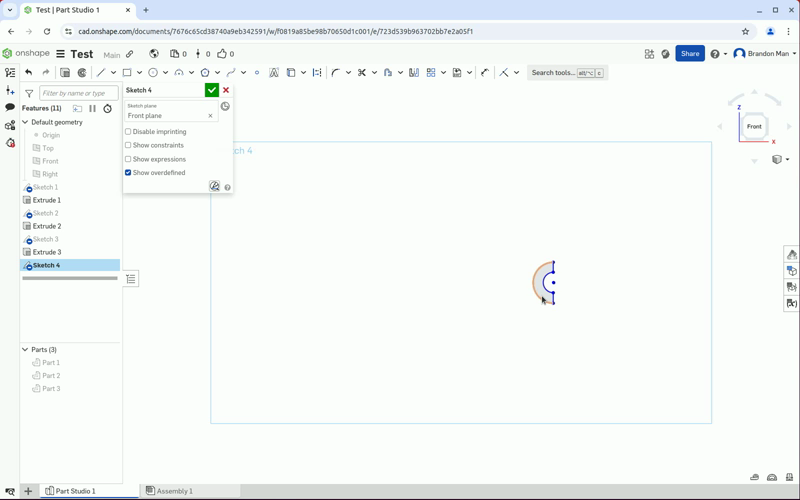
scroll(6)
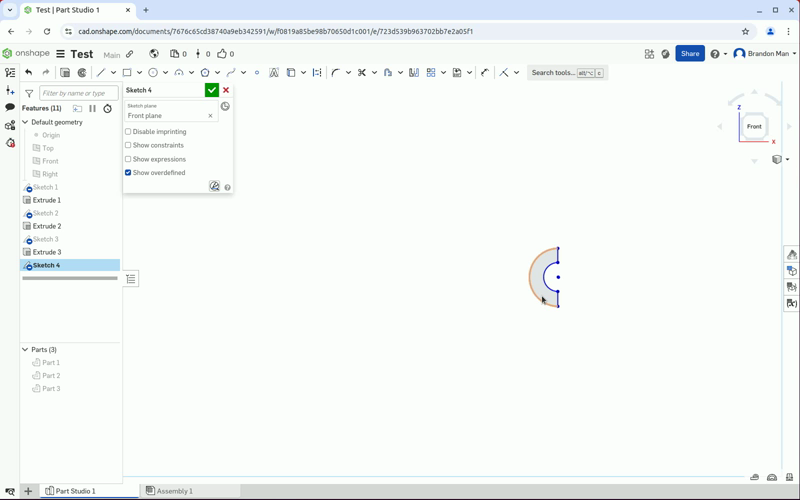
scroll(6)
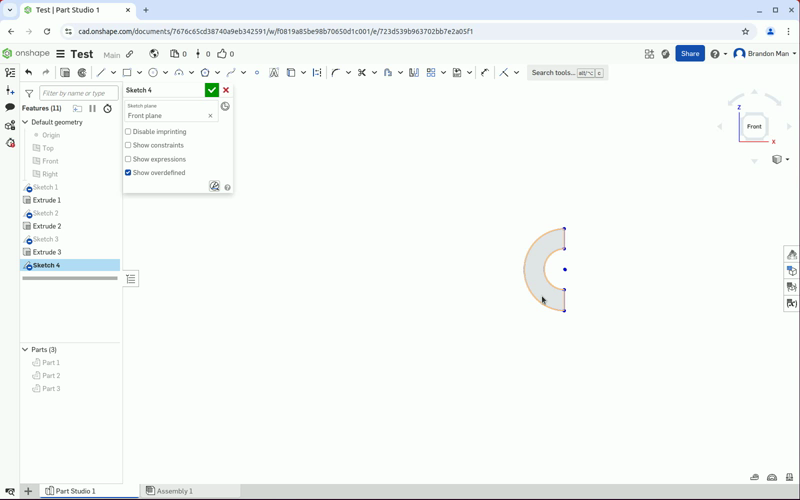
scroll(6)
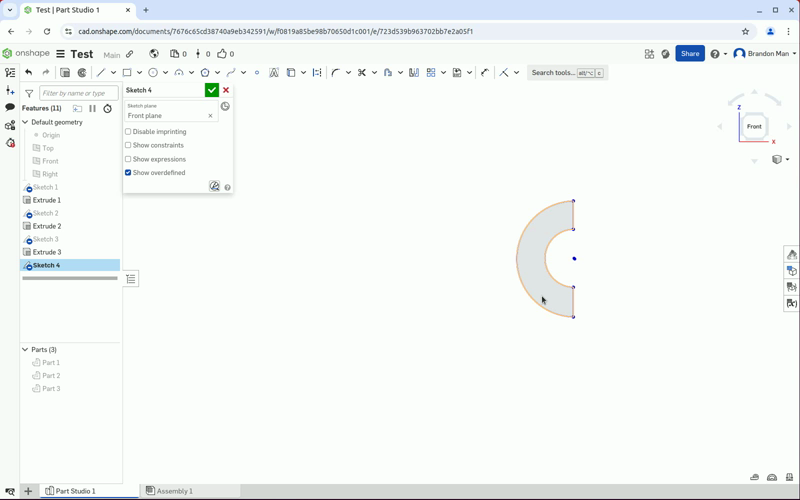
scroll(6)
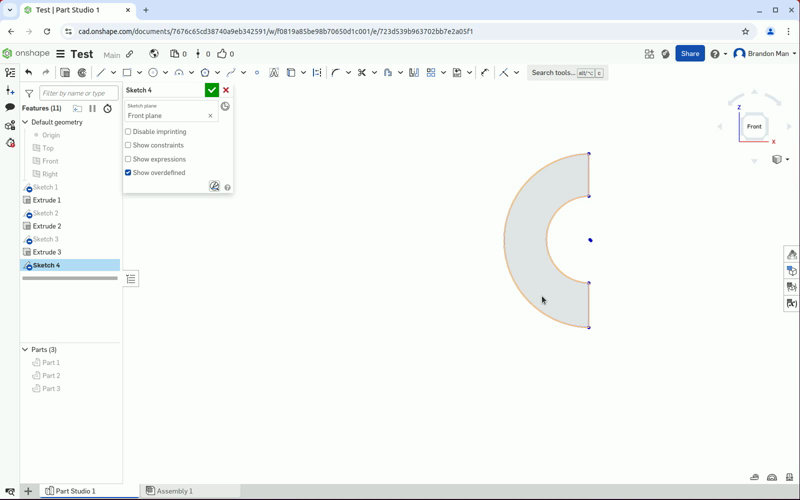
scroll(6)
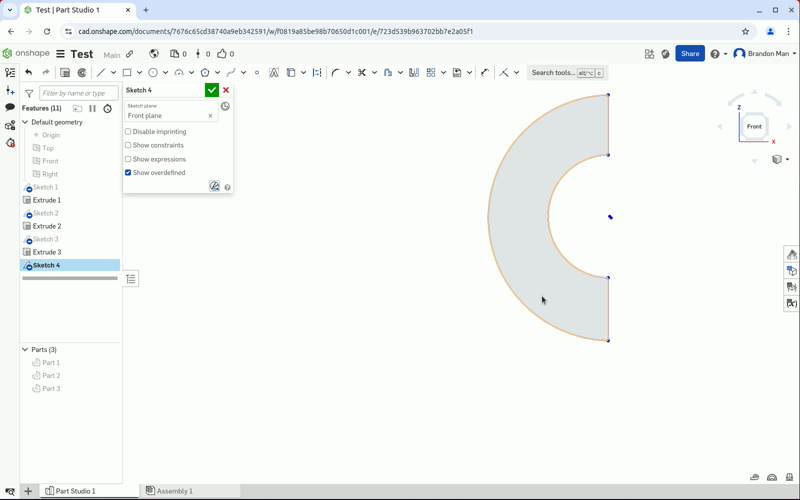
scroll(6)
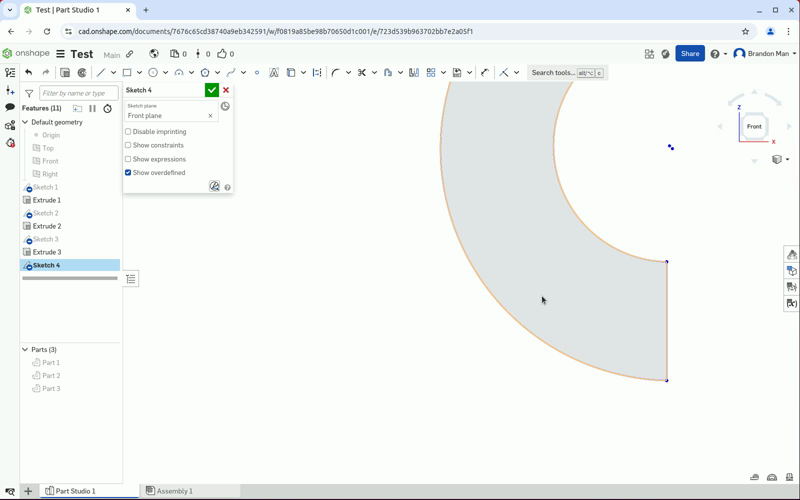
click(542, 295)
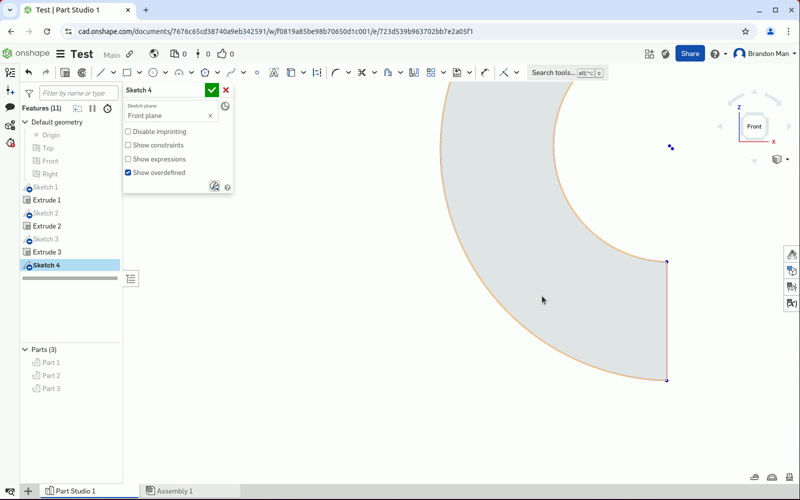
scroll(-6)
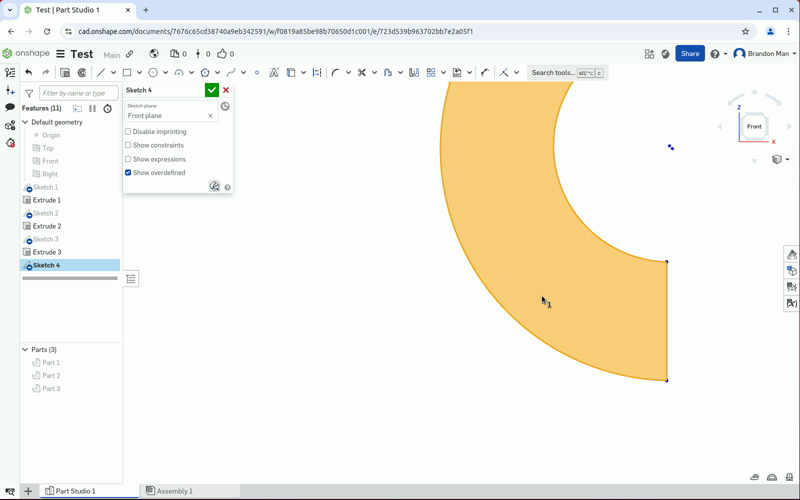
scroll(-6)
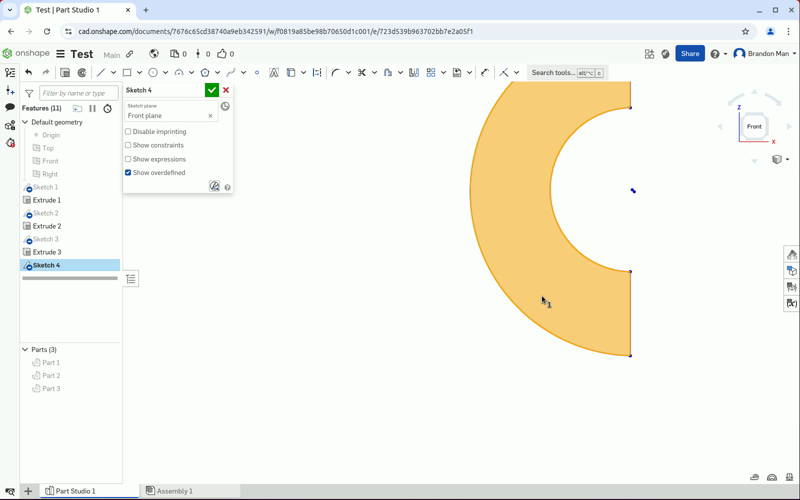
scroll(-6)
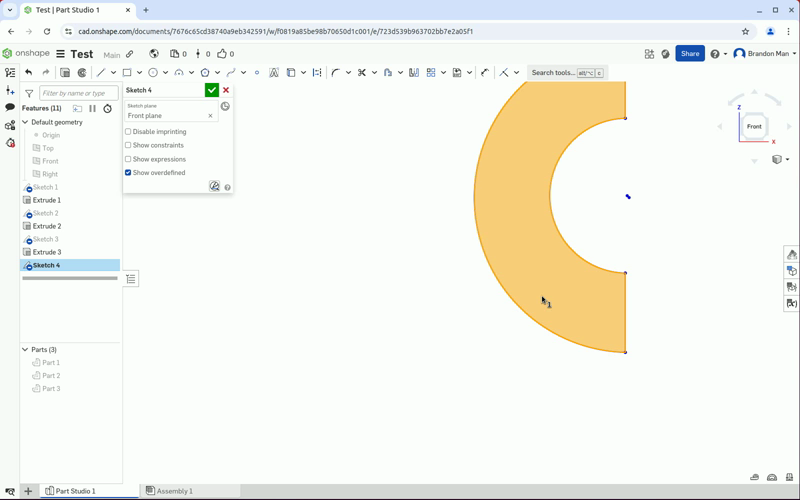
scroll(-6)
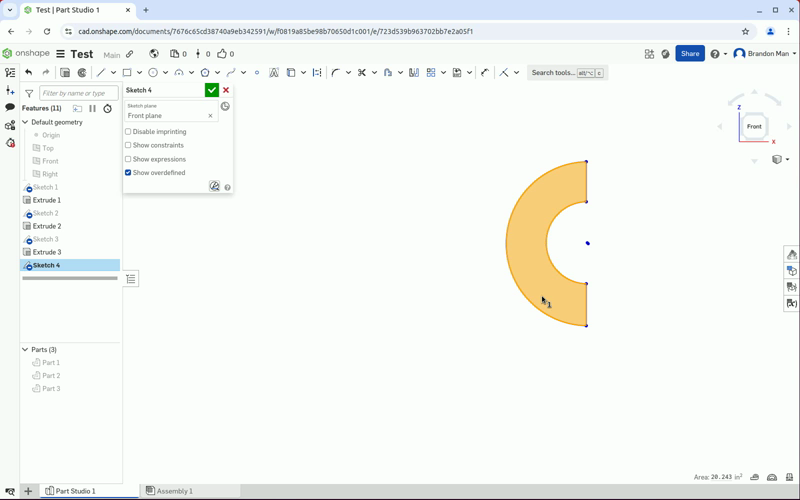
scroll(-6)
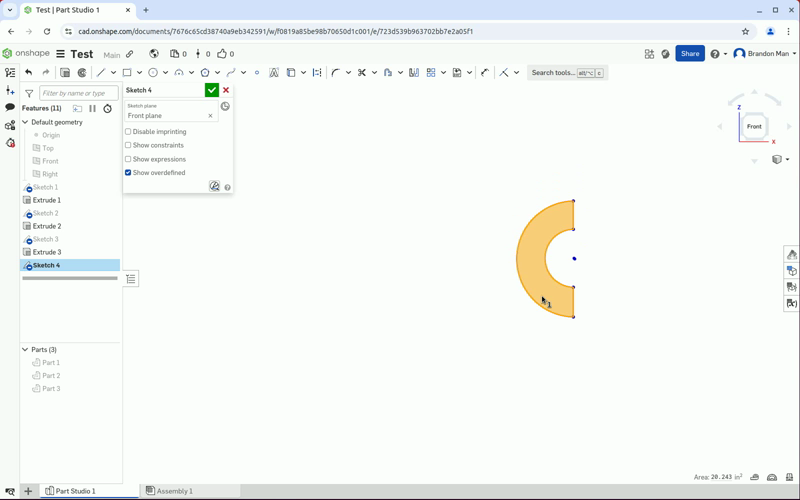
scroll(-6)
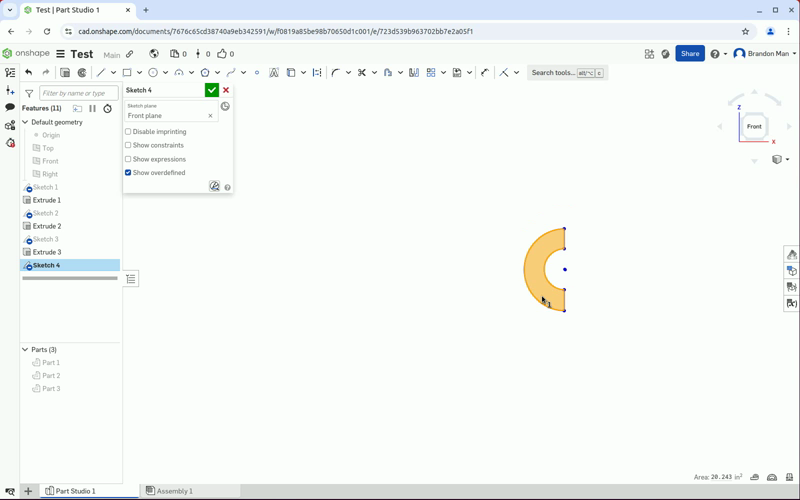
scroll(-6)
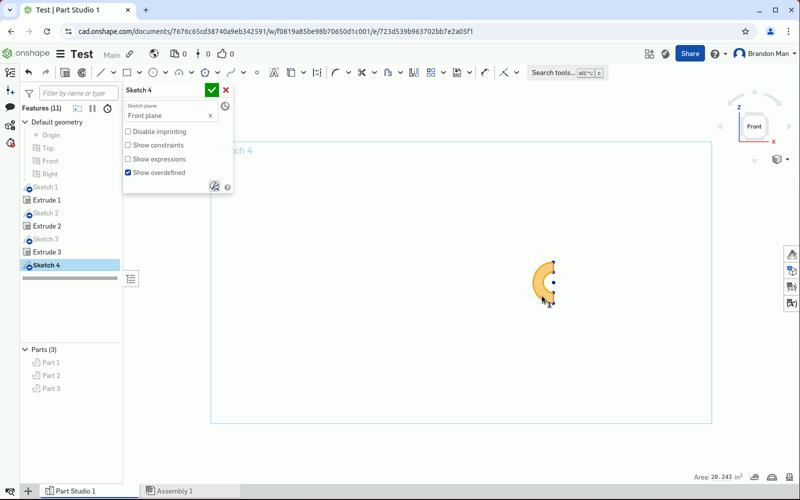
mouse_move(73, 352)
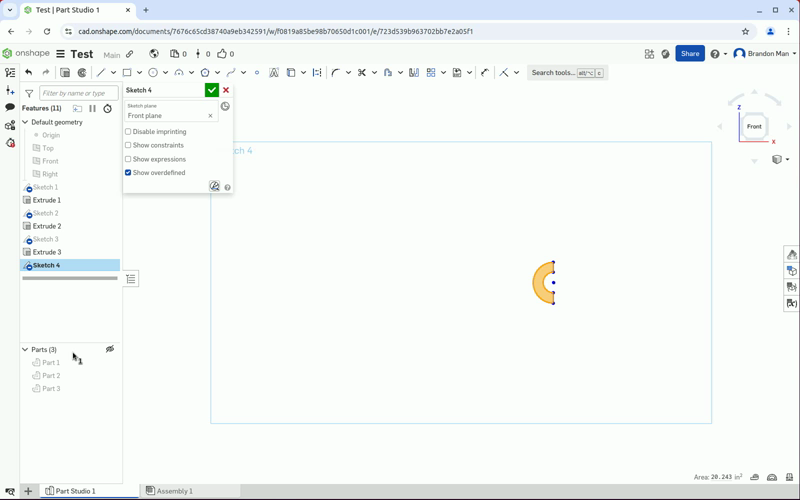
key(shift+y)
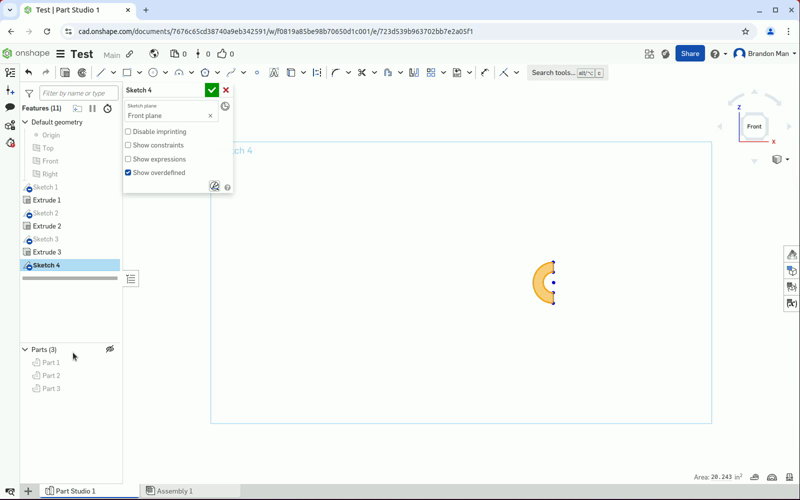
key(shift+e)
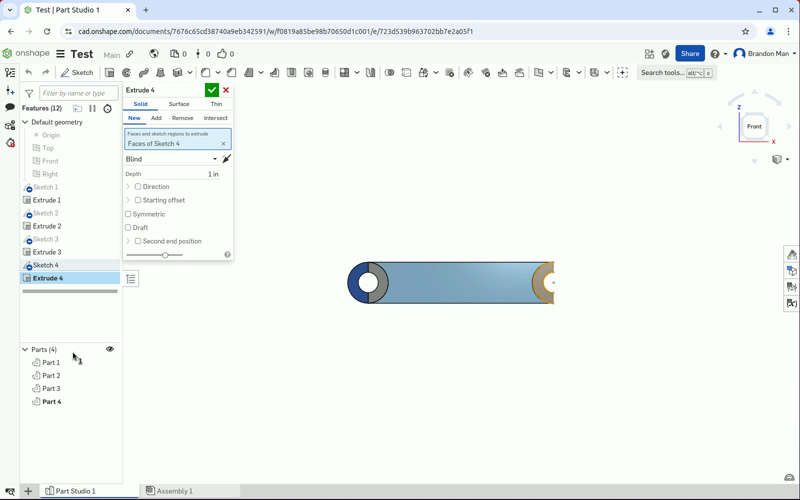
mouse_move(143, 106)
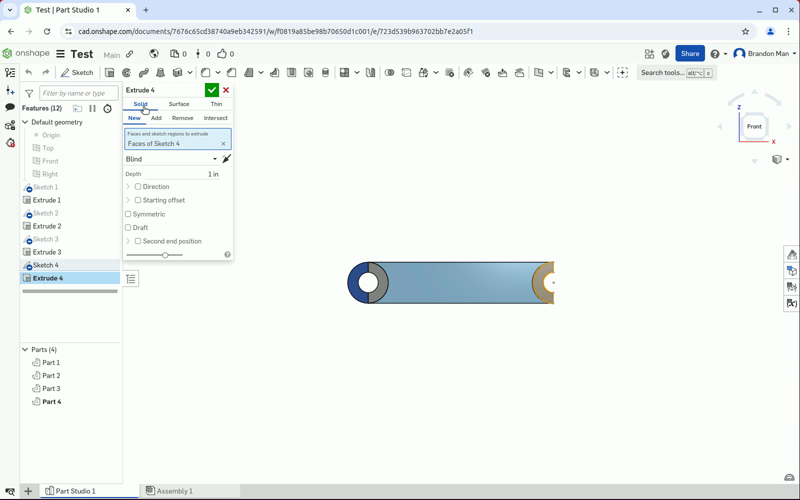
click(143, 106)
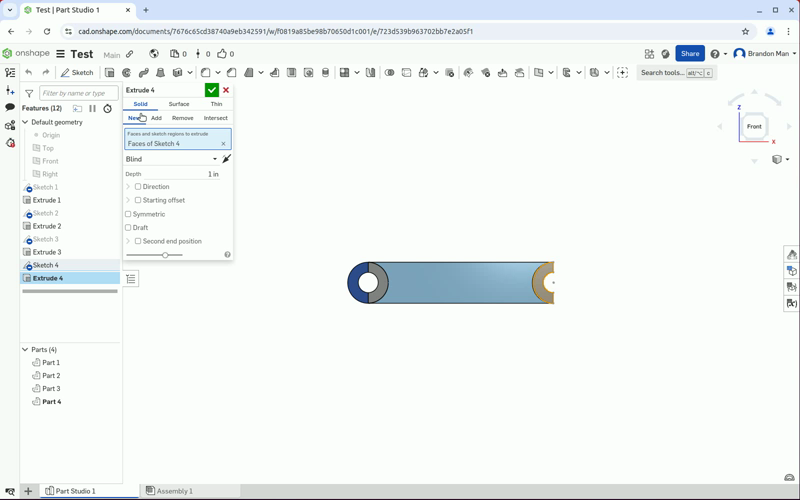
mouse_move(137, 120)
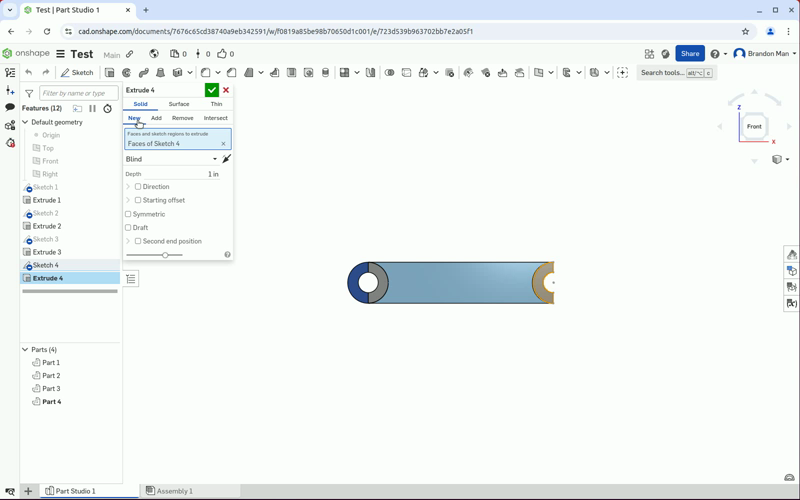
click(137, 120)
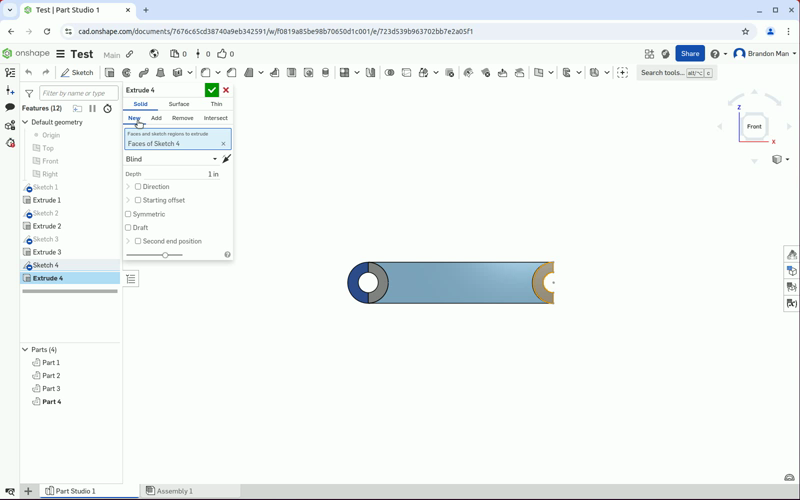
key(tab, 4)
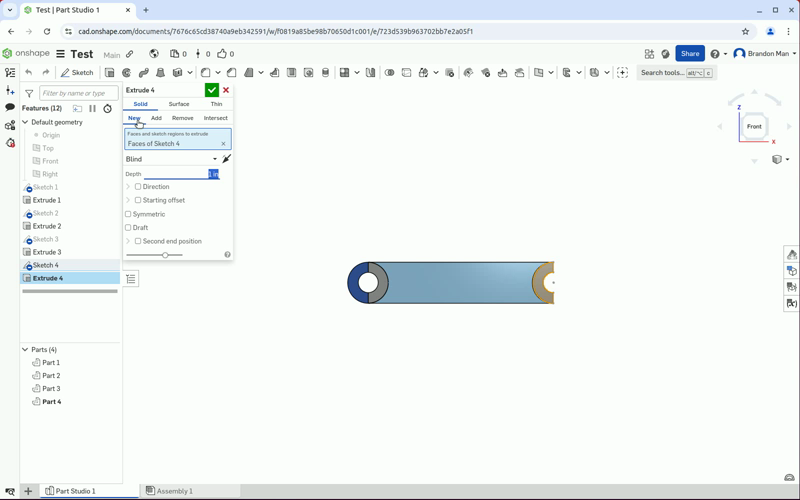
text(4.092)
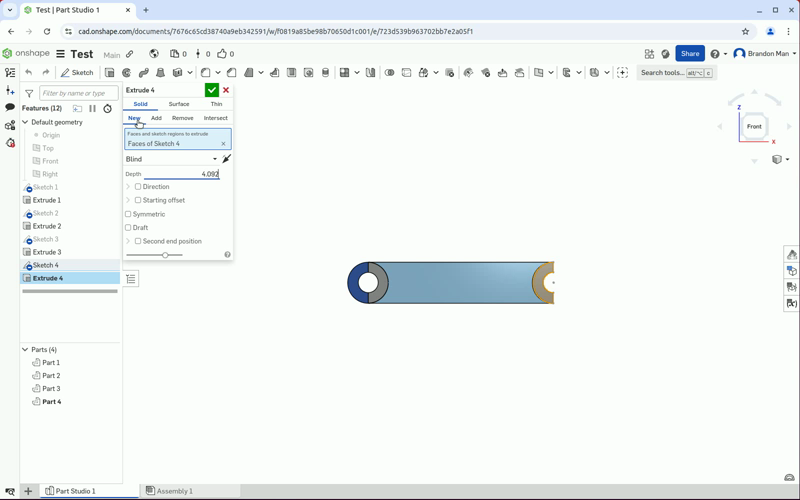
key(enter)
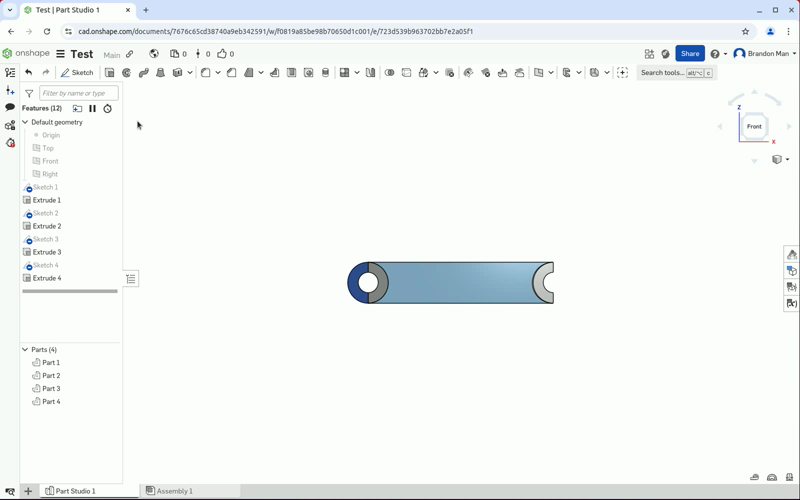
key(shift+h)
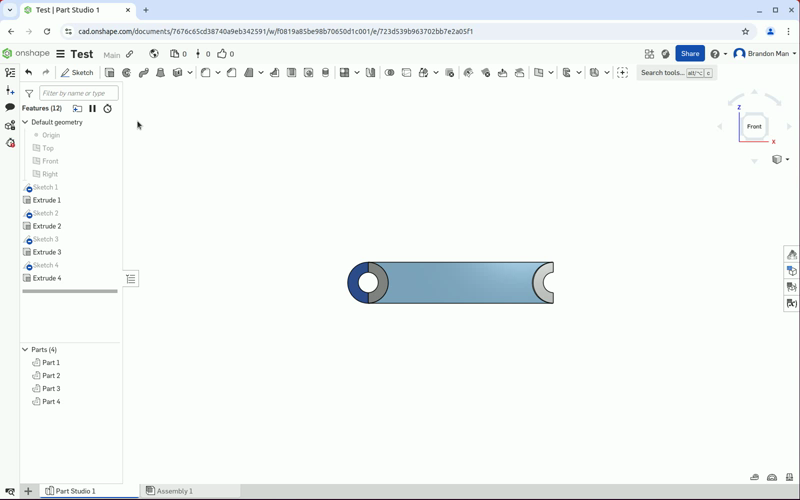
key(shift+h)
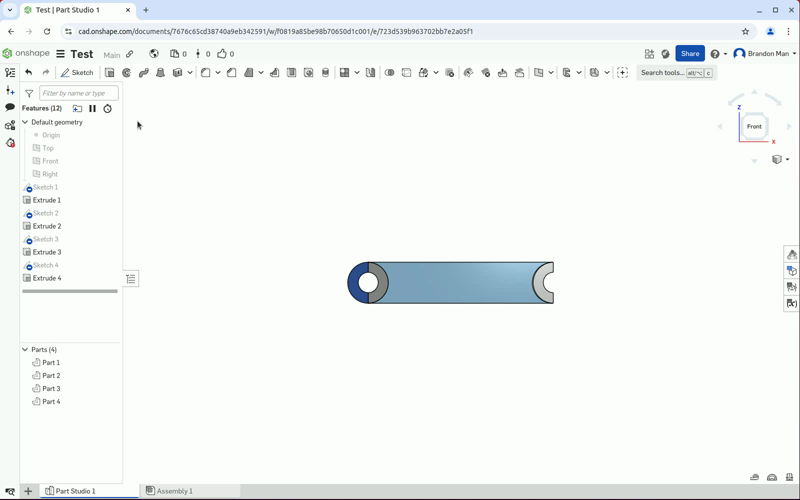
mouse_move(73, 189)
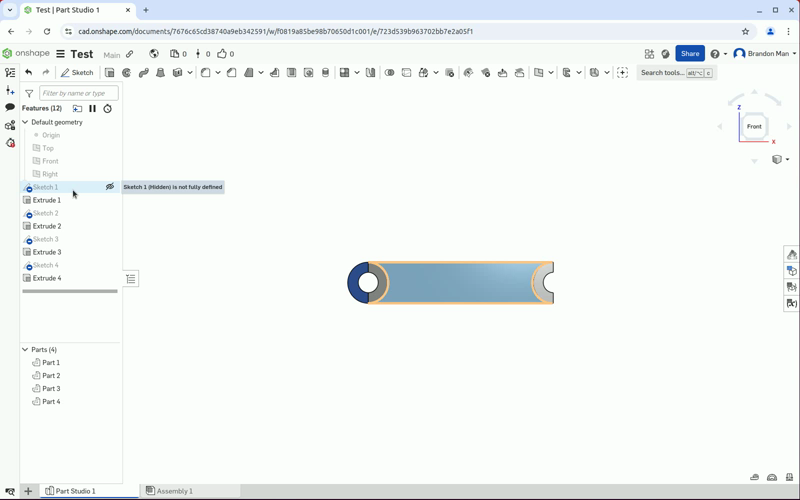
click(73, 189)
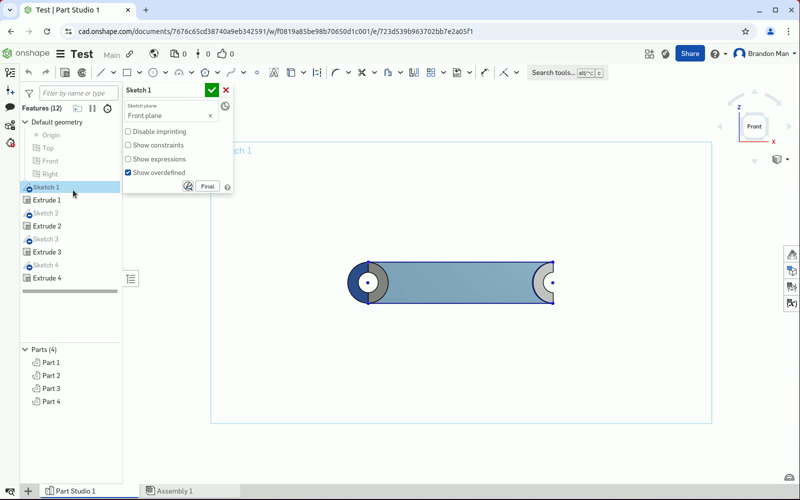
mouse_move(229, 92)
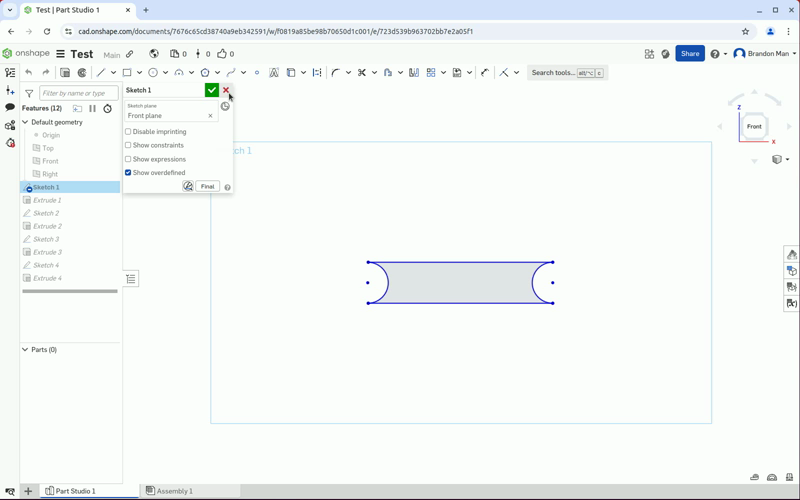
click(229, 92)
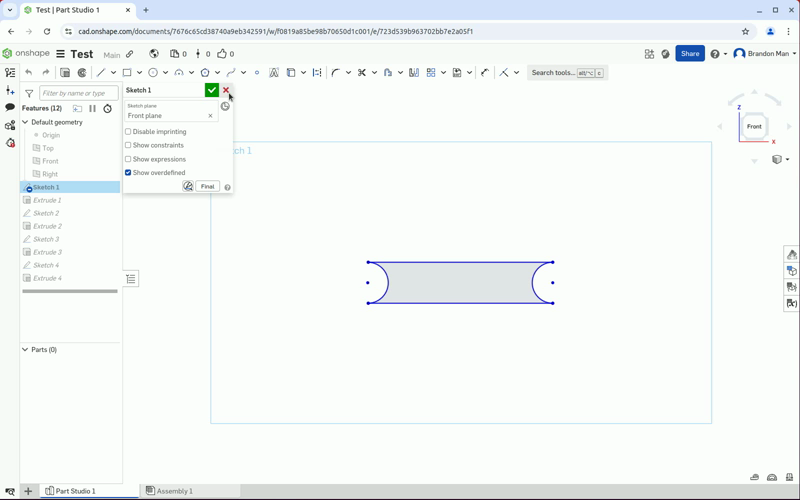
key(shift+s)
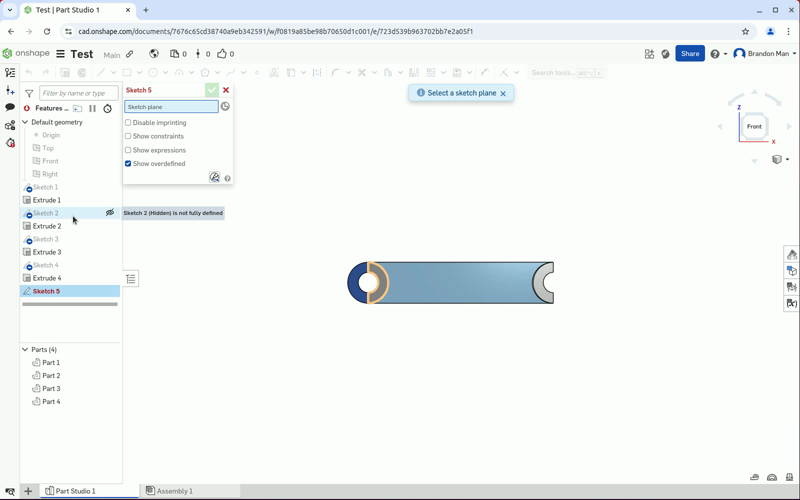
scroll(3)
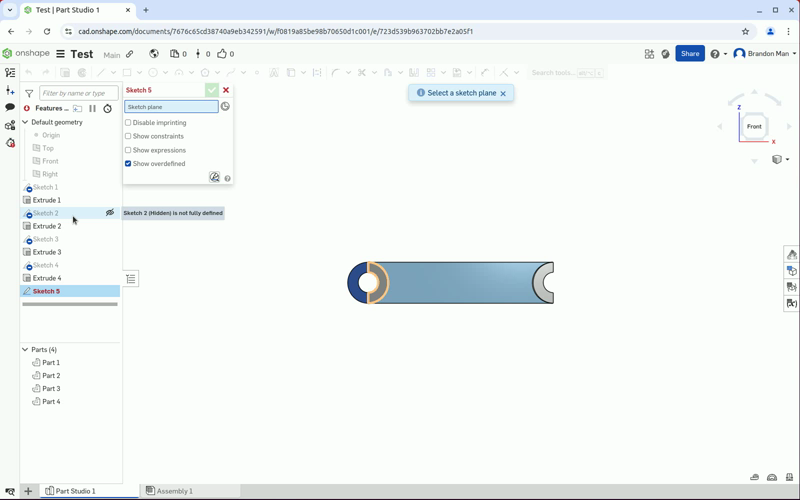
mouse_move(73, 163)
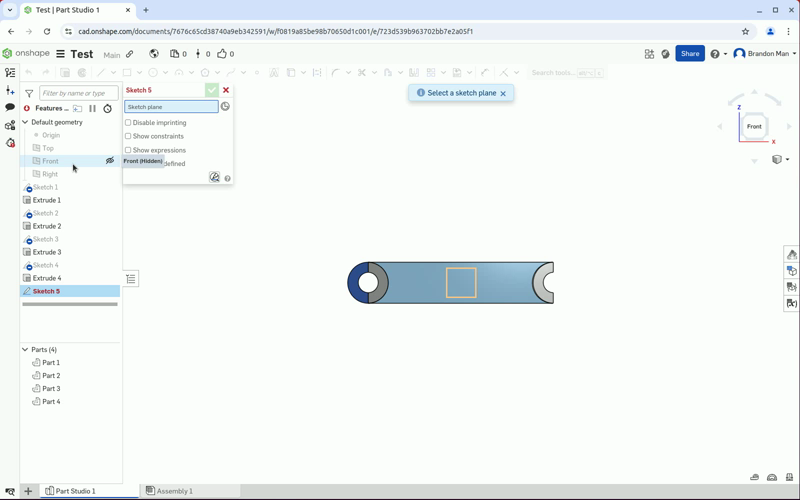
click(73, 163)
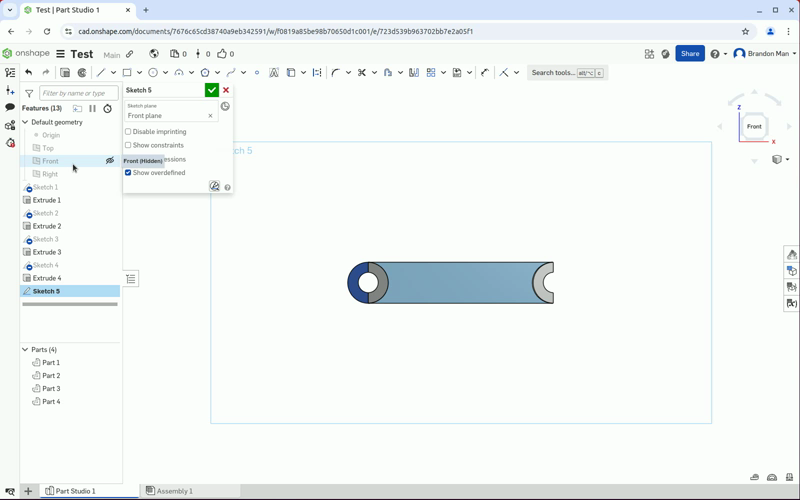
mouse_move(73, 352)
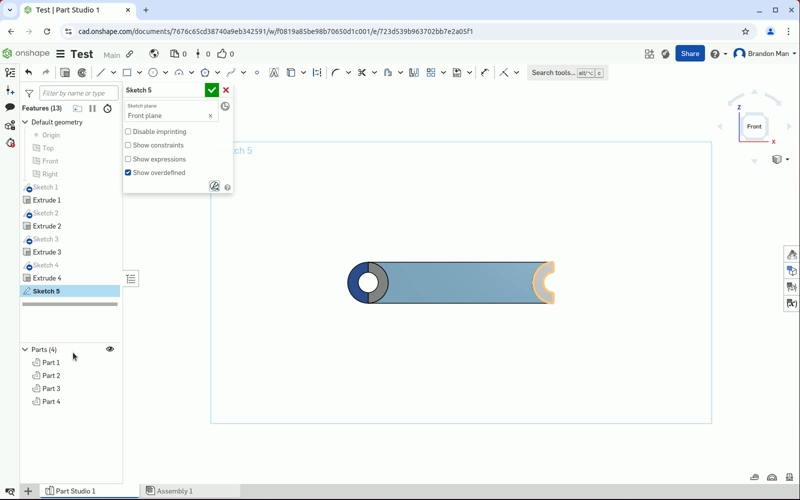
key(y)
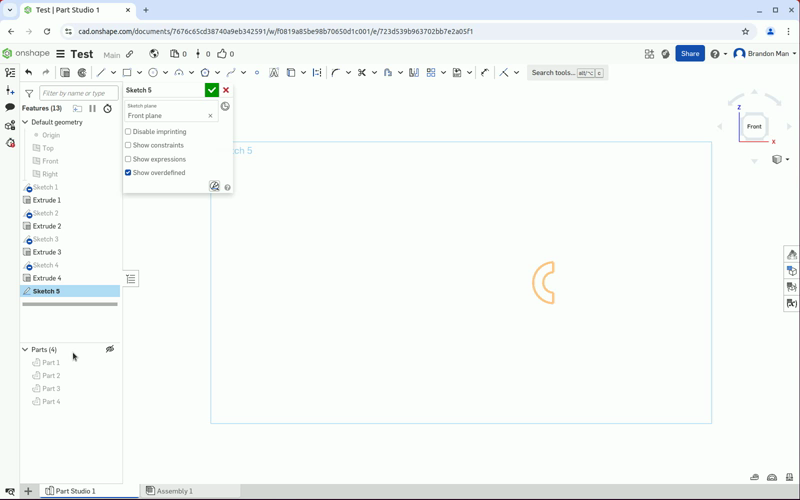
key(a)
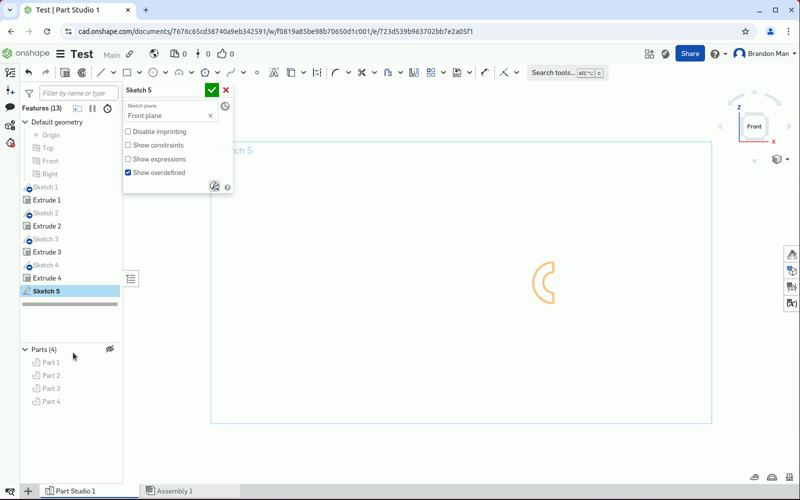
key_down(shift)
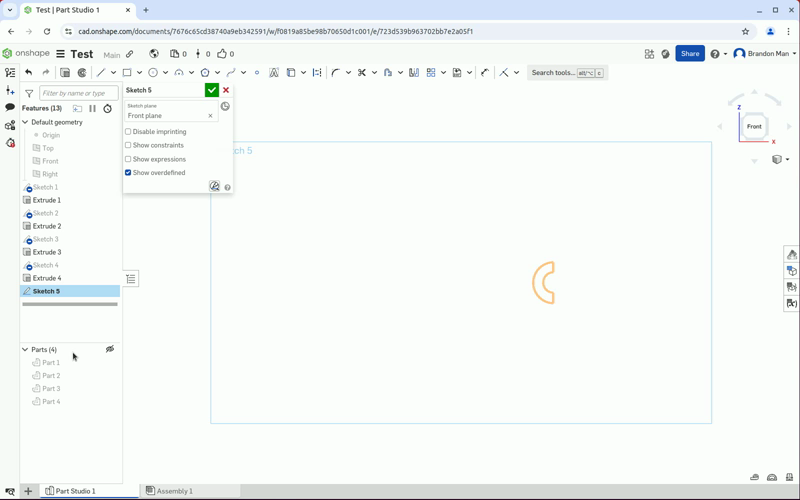
mouse_move(553, 303)
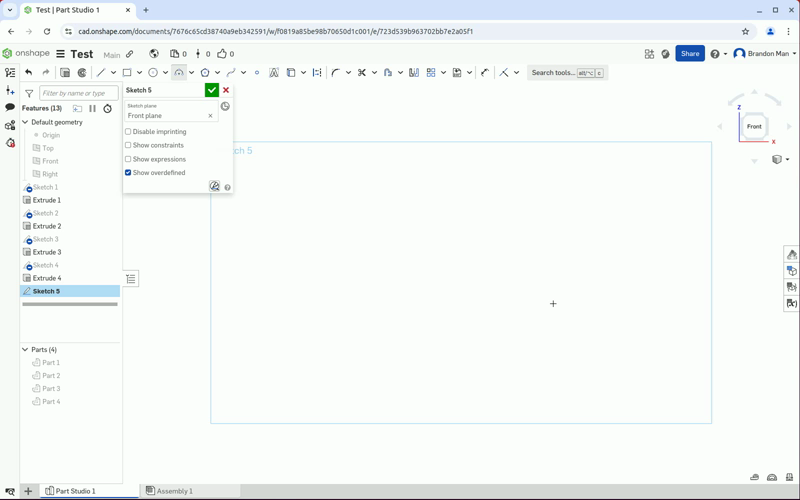
click(553, 303)
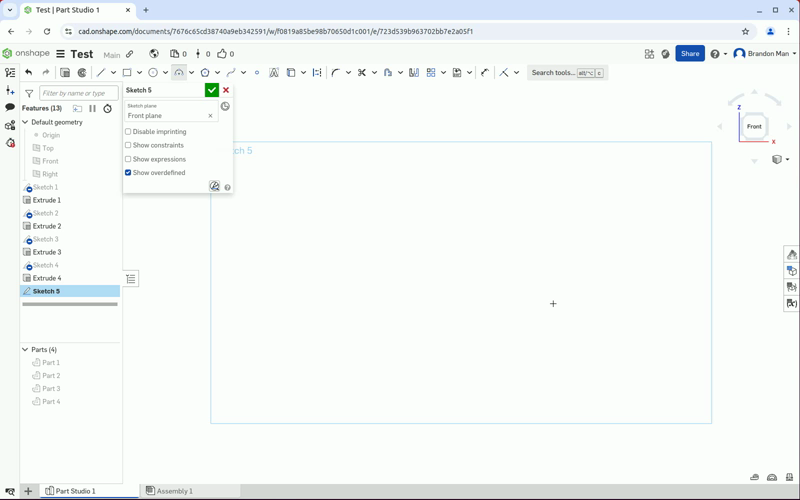
key_up(shift)
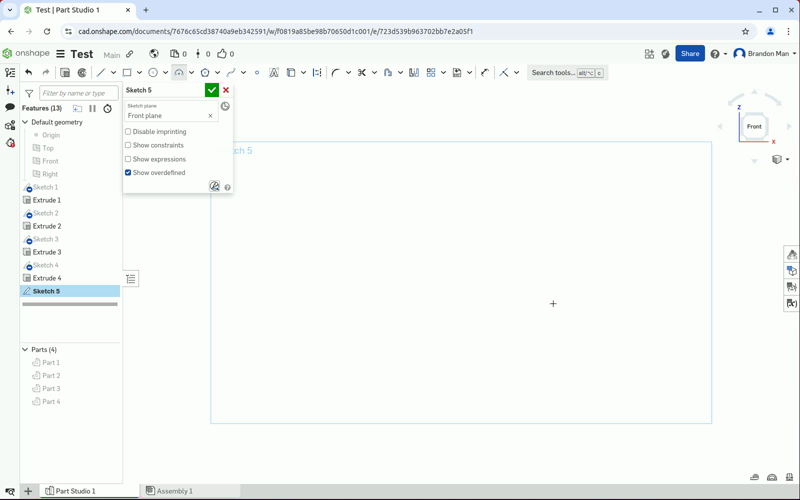
key_down(shift)
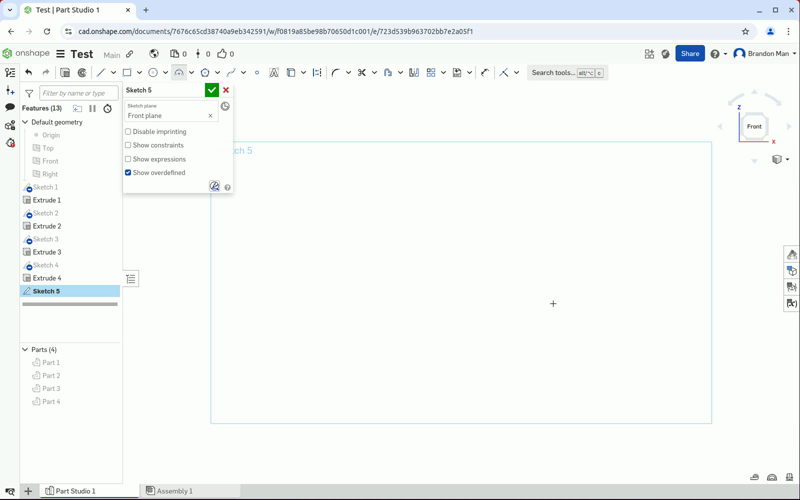
mouse_move(553, 262)
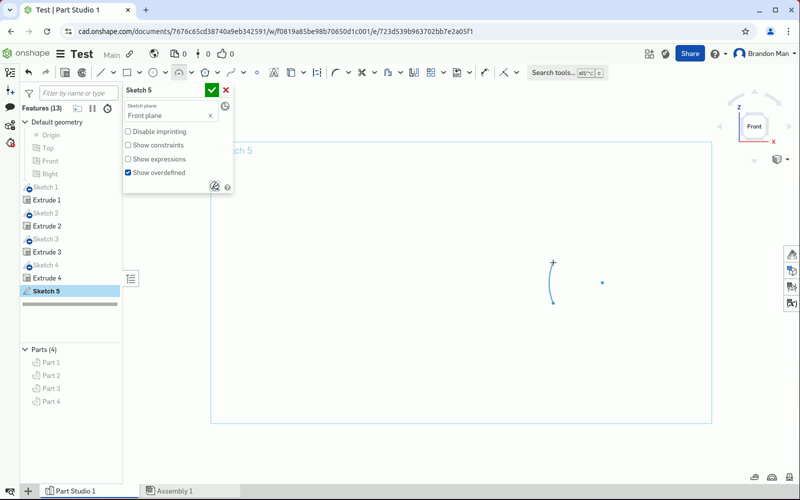
click(553, 262)
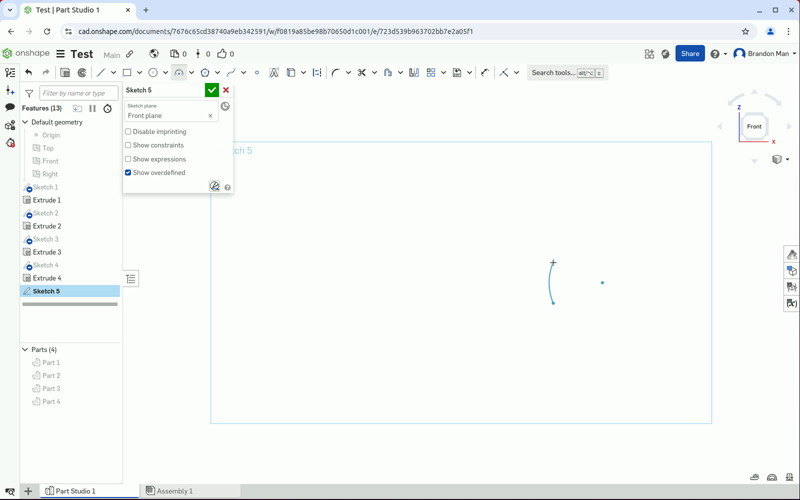
mouse_move(573, 282)
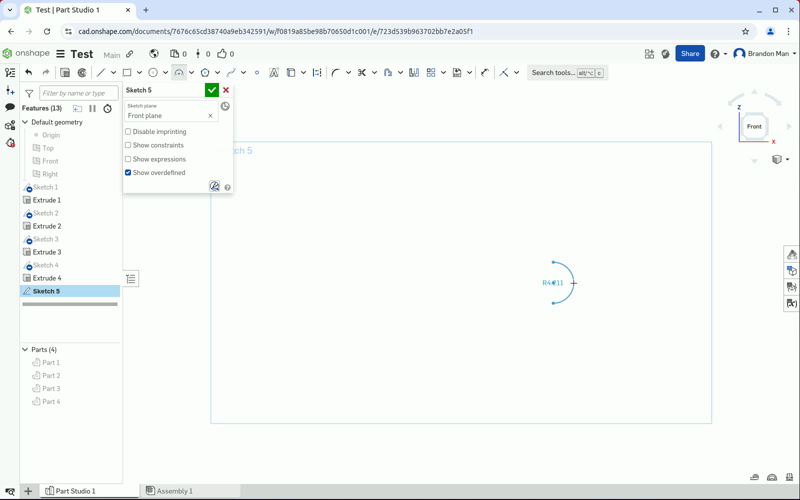
click(573, 282)
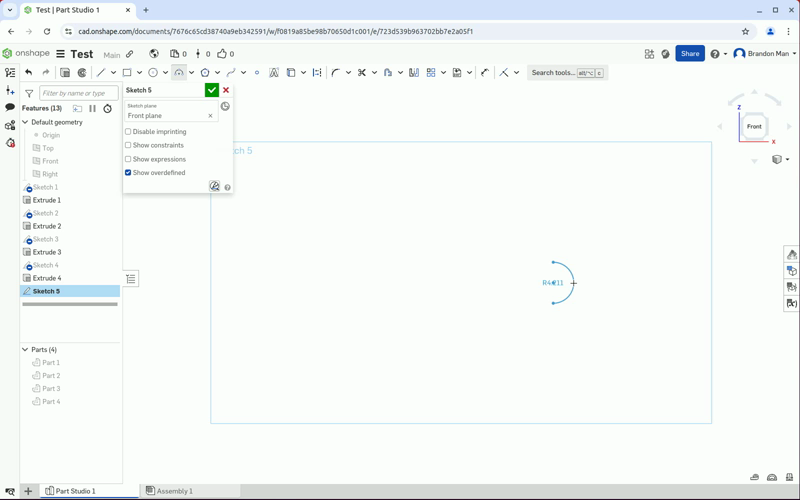
key_up(shift)
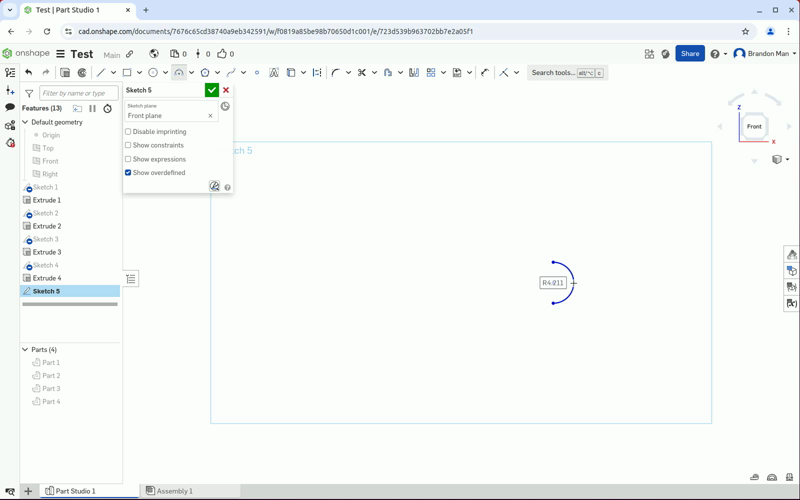
key(esc)
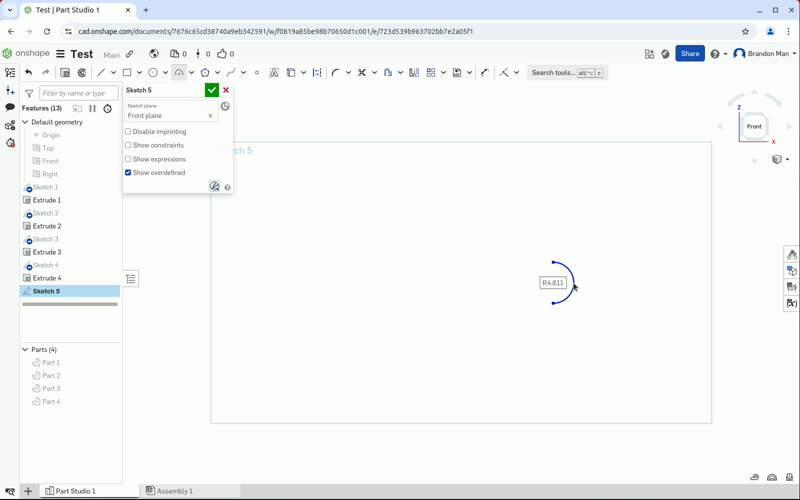
key(l)
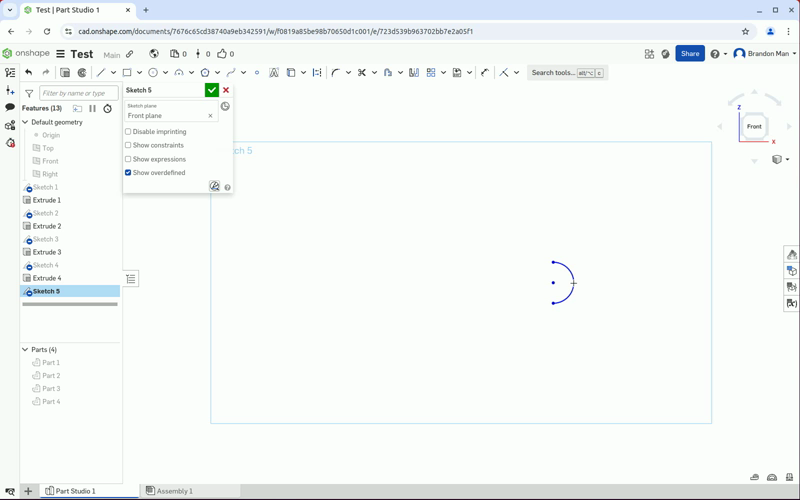
mouse_move(553, 262)
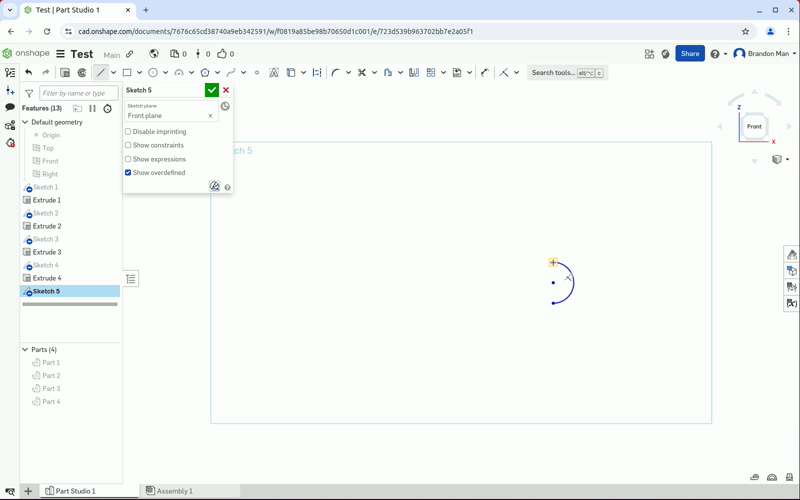
click(553, 262)
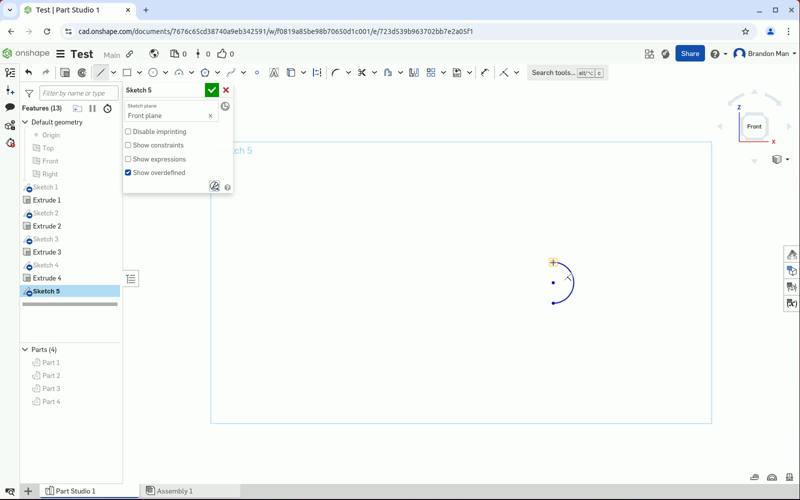
key_down(shift)
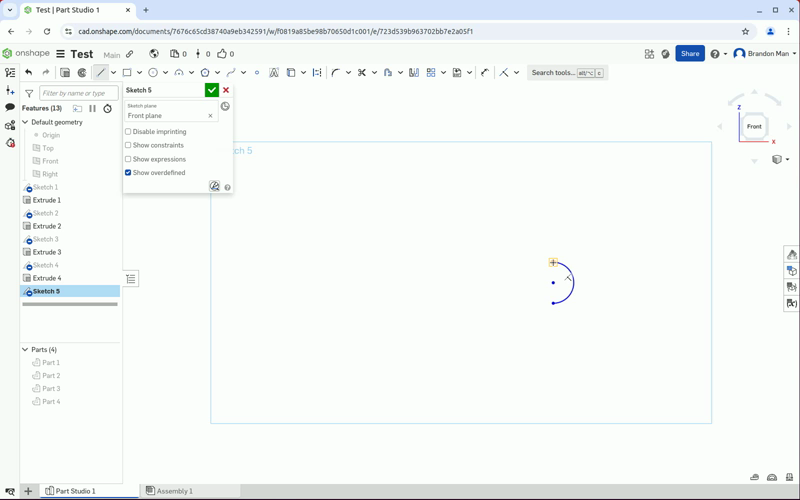
mouse_move(583, 262)
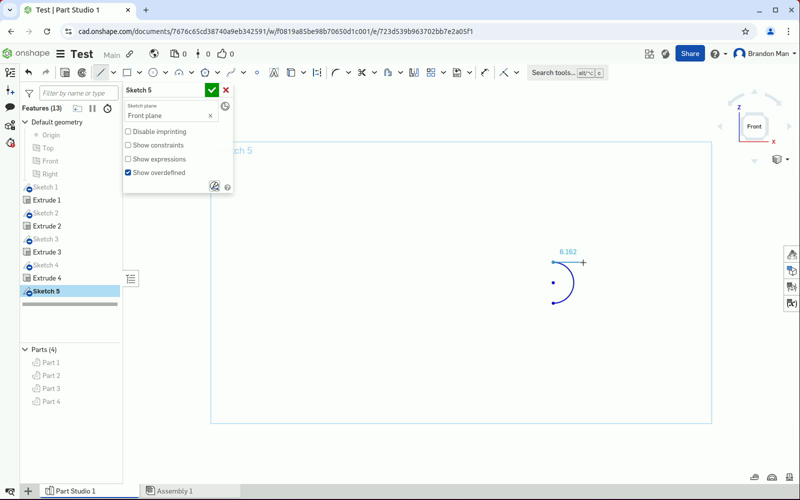
mouse_move(553, 272)
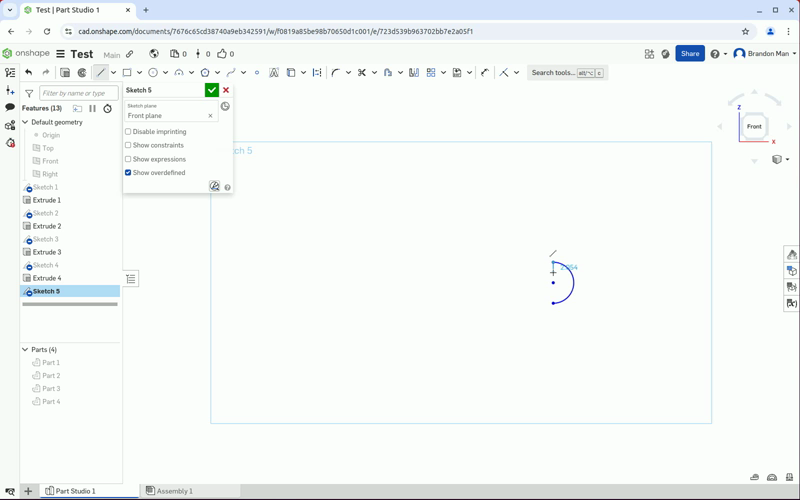
click(553, 272)
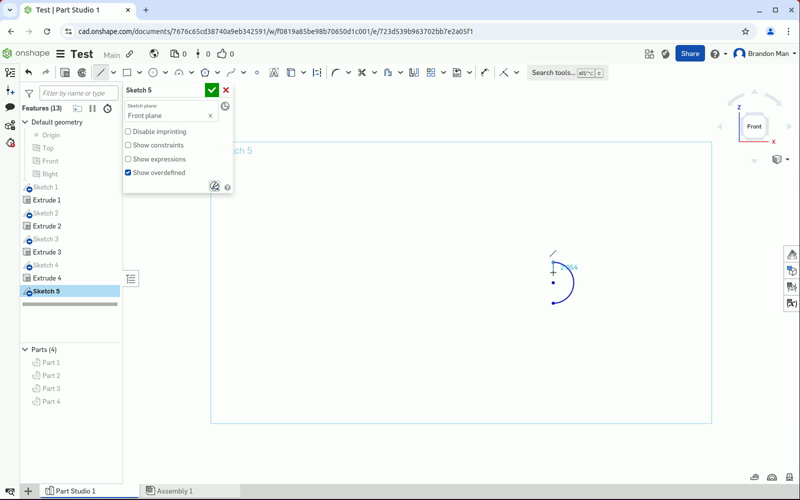
key_up(shift)
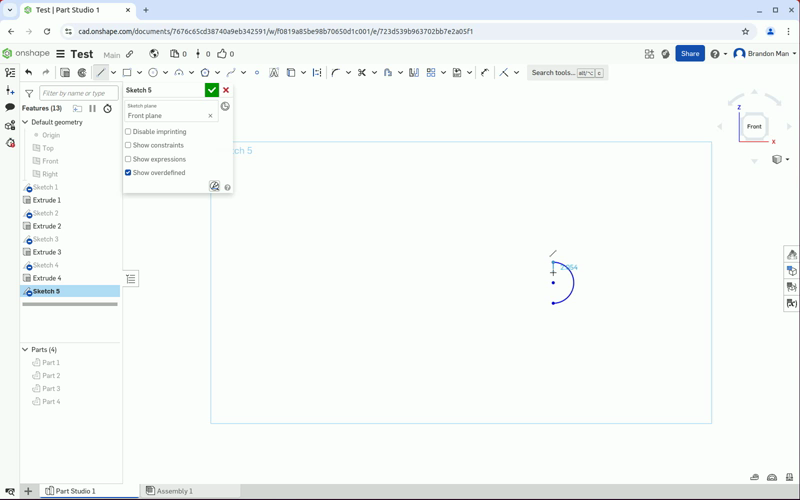
key(esc)
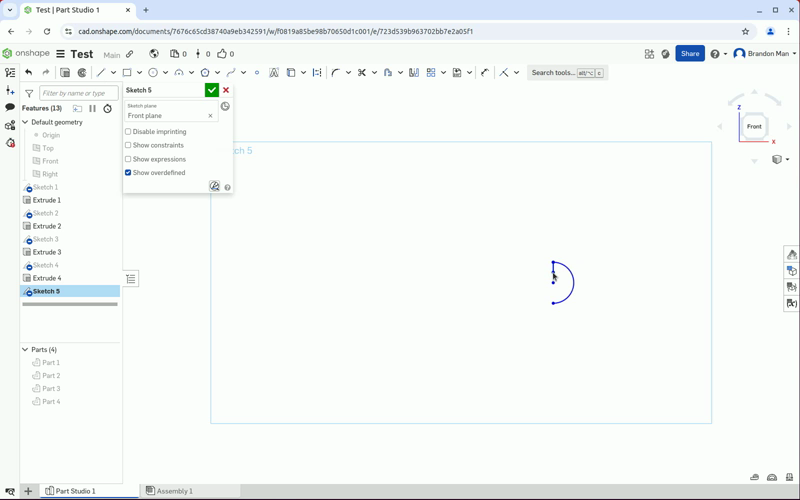
key(a)
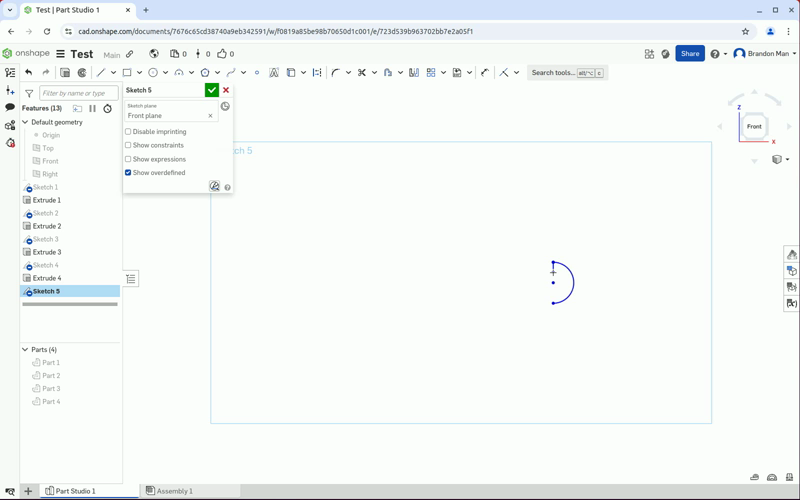
mouse_move(553, 272)
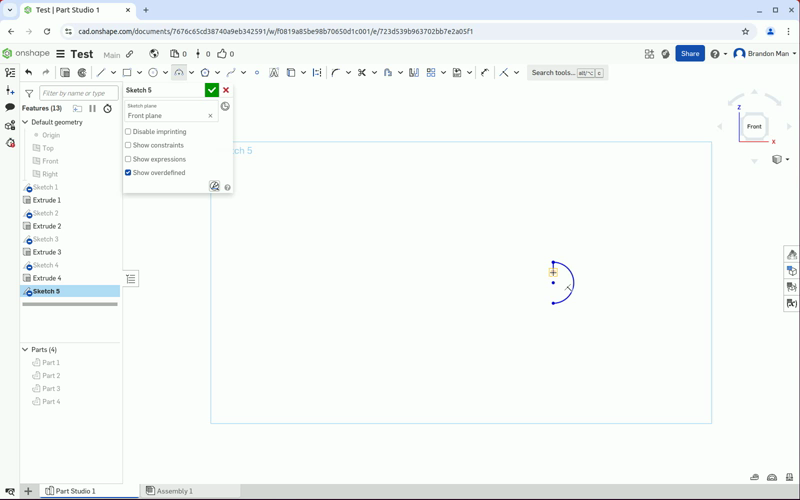
click(553, 272)
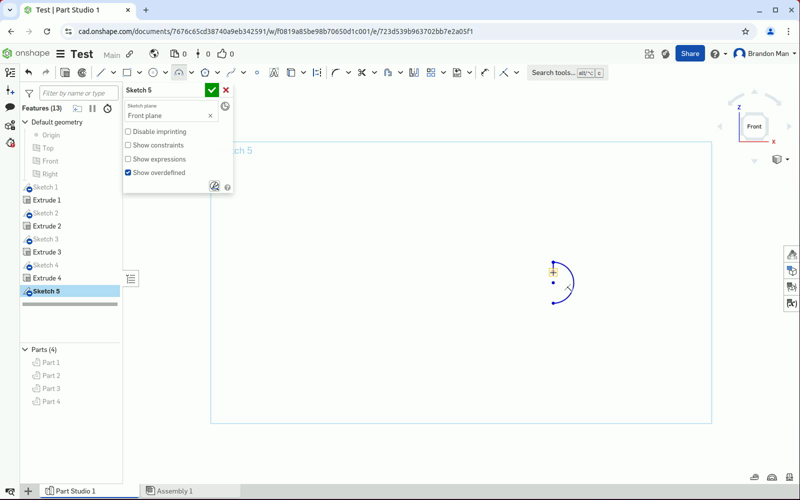
key_down(shift)
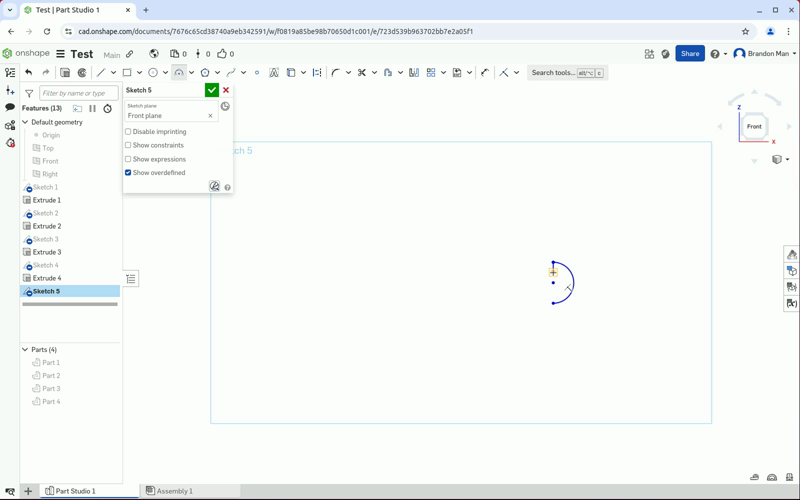
mouse_move(553, 292)
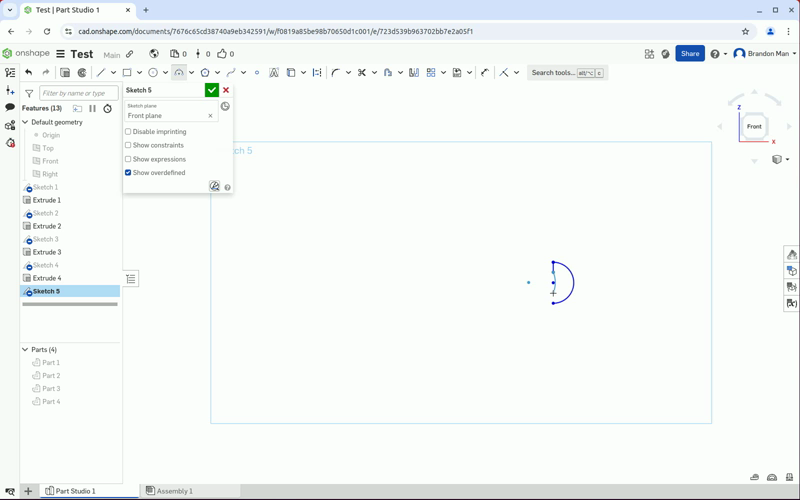
click(553, 292)
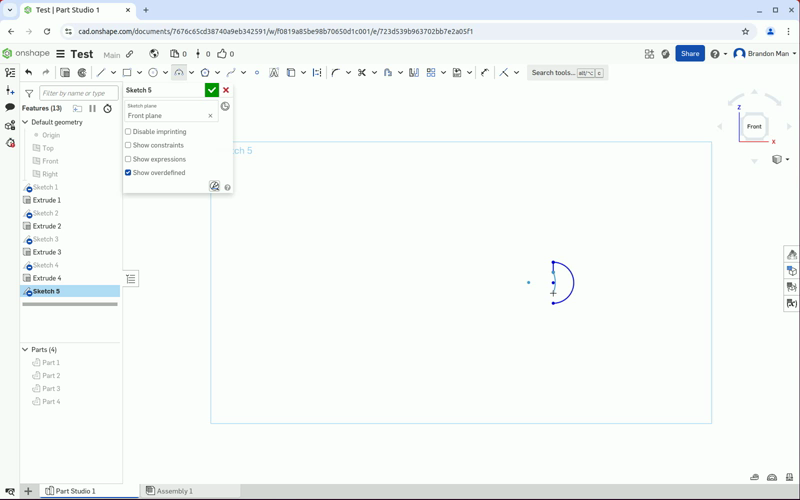
mouse_move(563, 282)
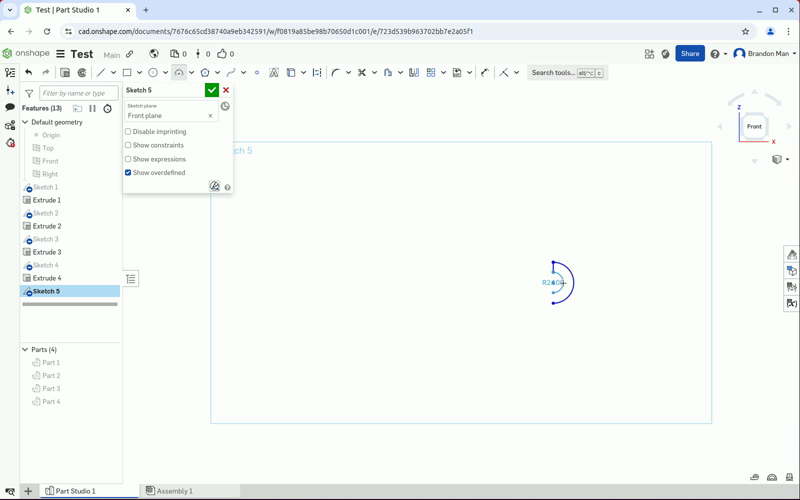
click(563, 282)
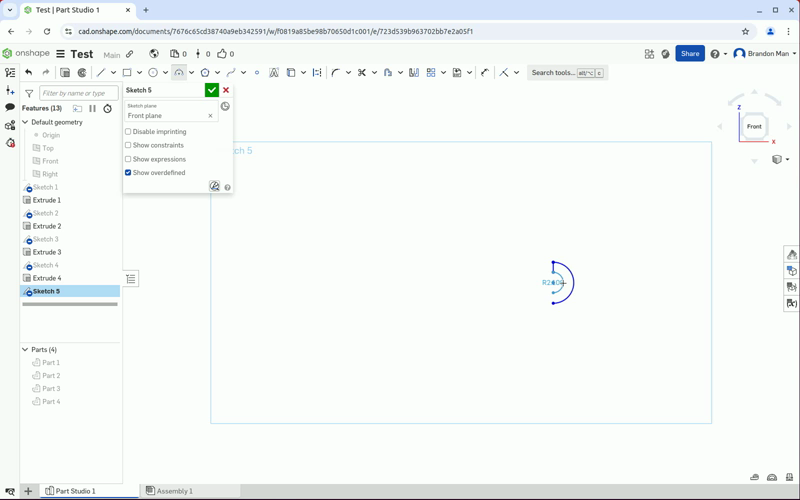
key_up(shift)
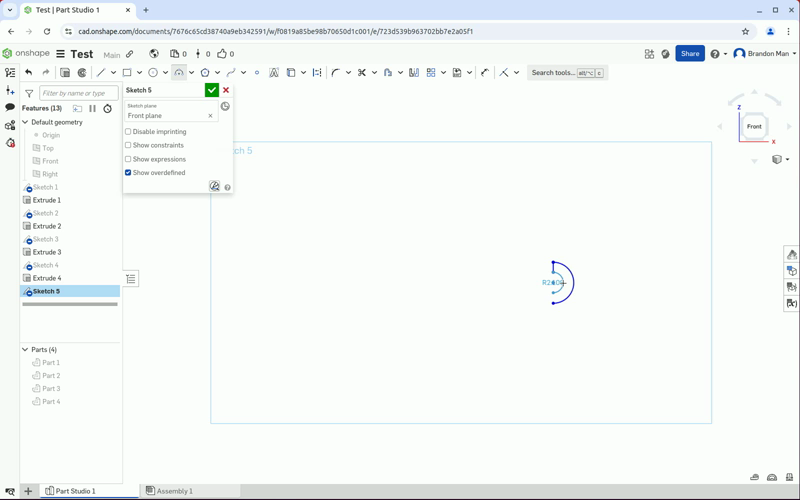
key(esc)
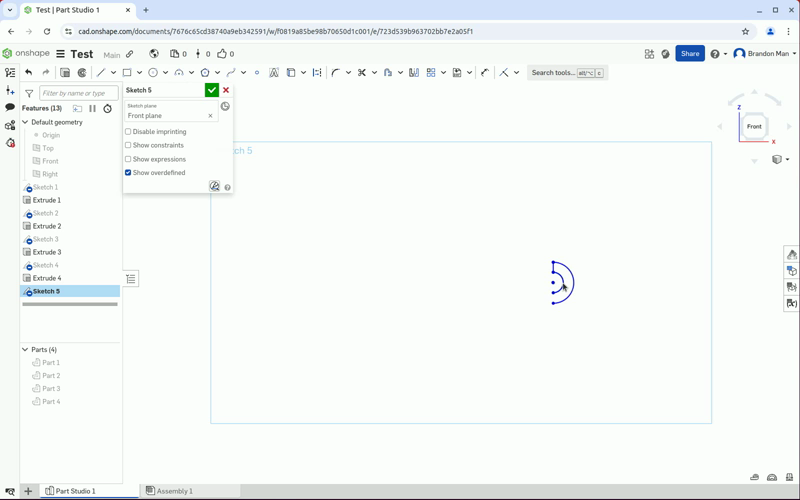
key(l)
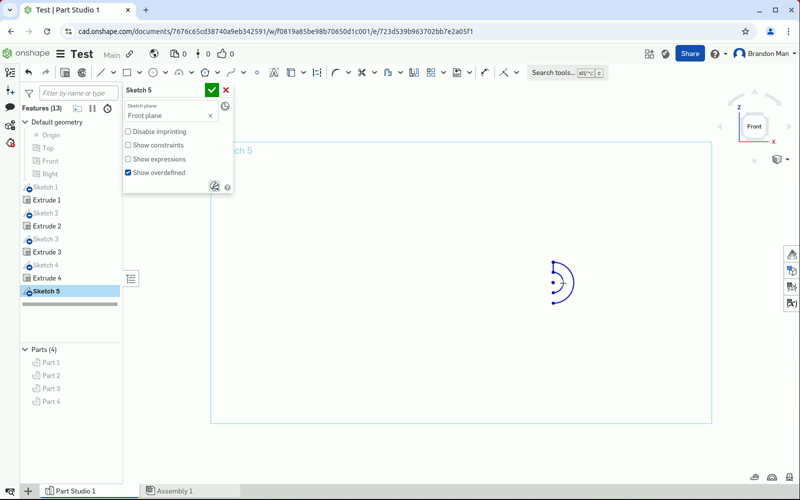
mouse_move(553, 292)
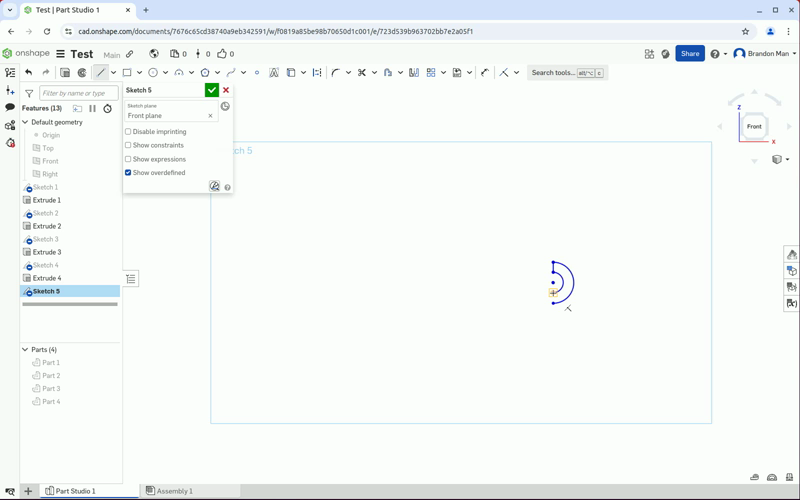
click(553, 292)
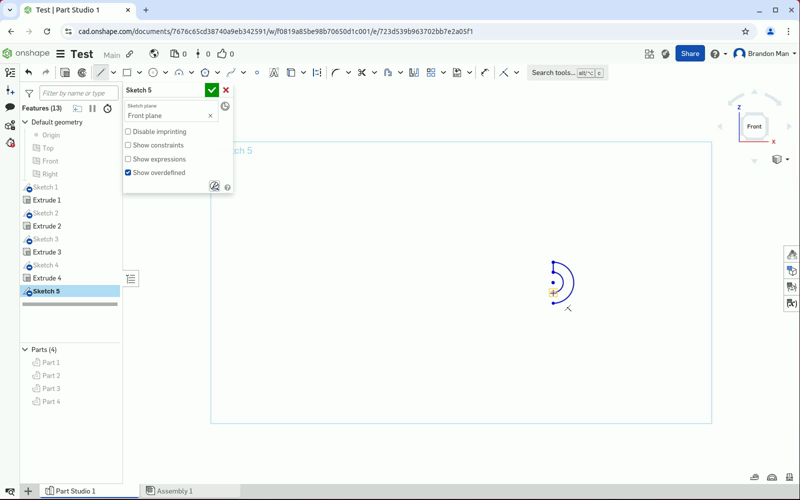
mouse_move(583, 292)
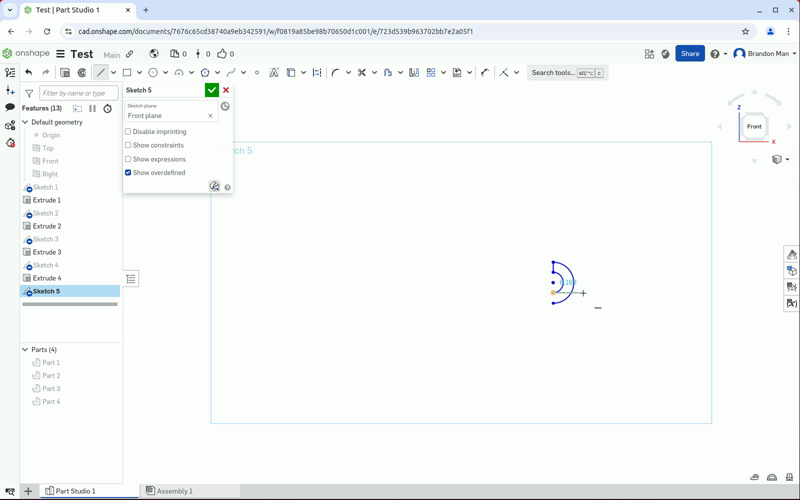
key_down(shift)
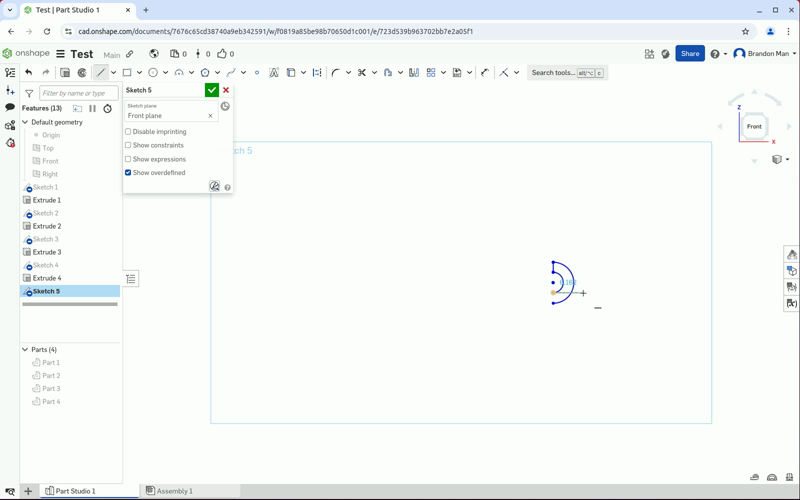
mouse_move(553, 303)
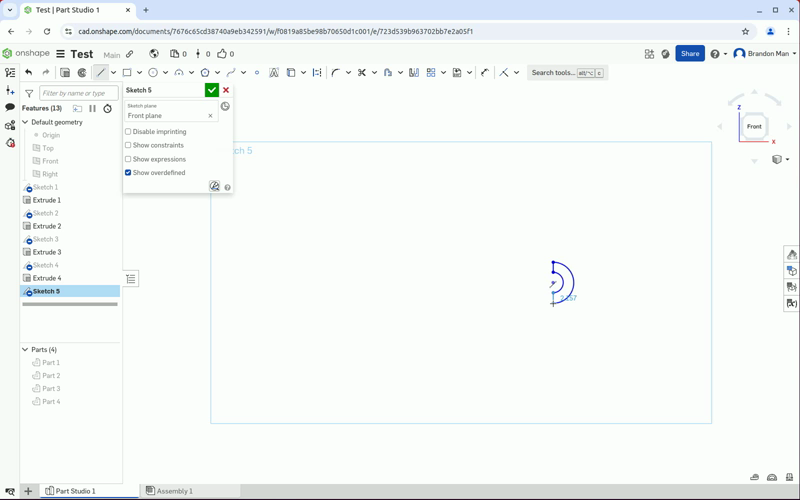
key_up(shift)
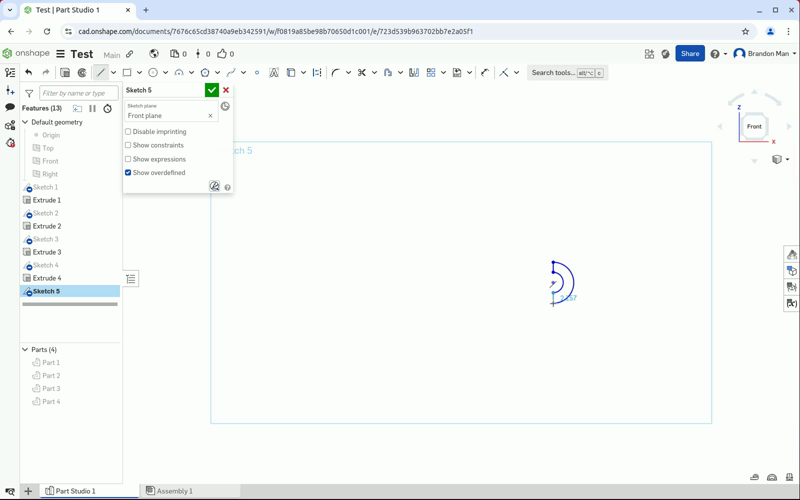
click(553, 303)
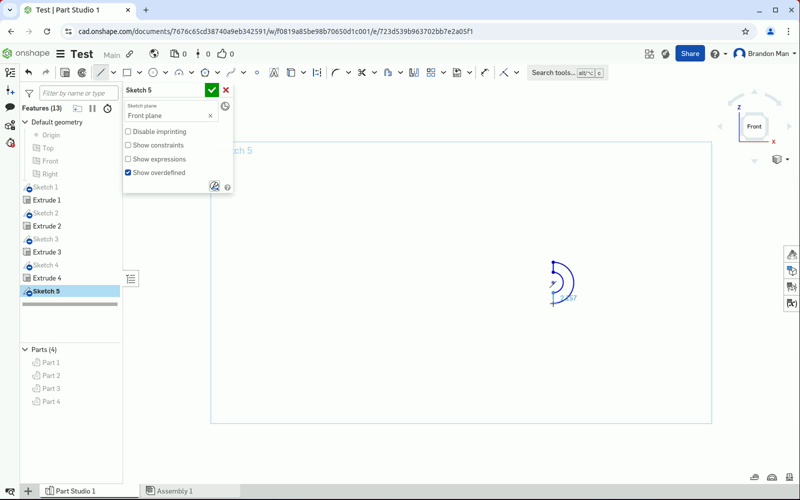
key(esc)
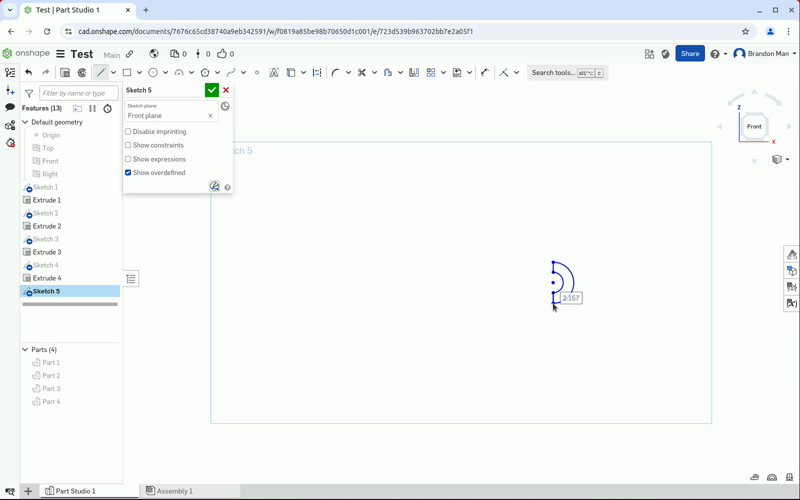
mouse_move(565, 279)
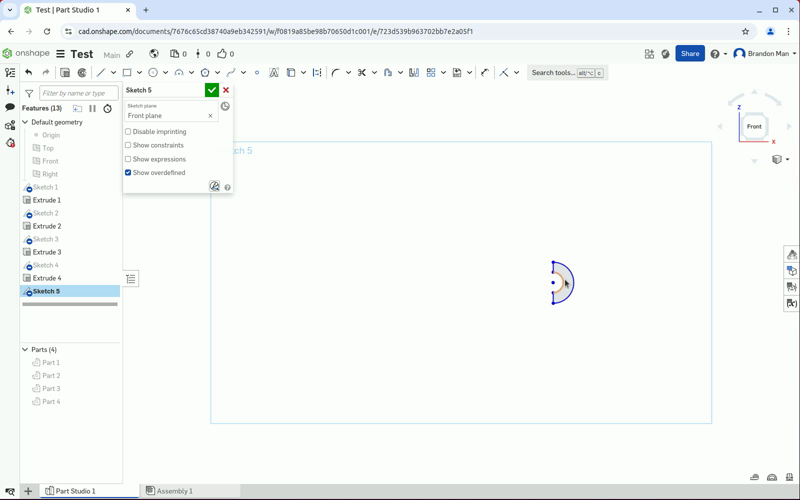
scroll(6)
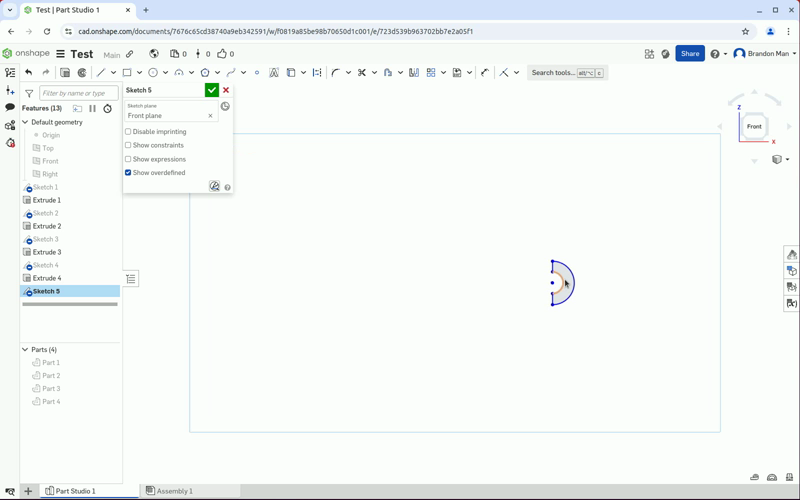
scroll(6)
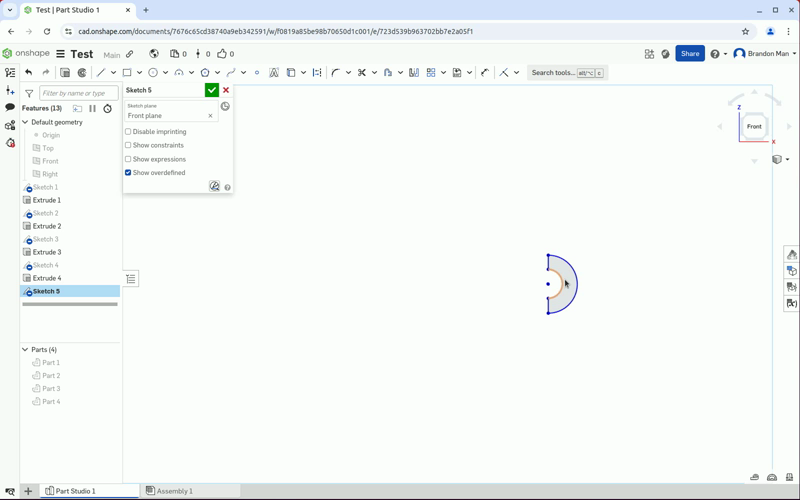
scroll(6)
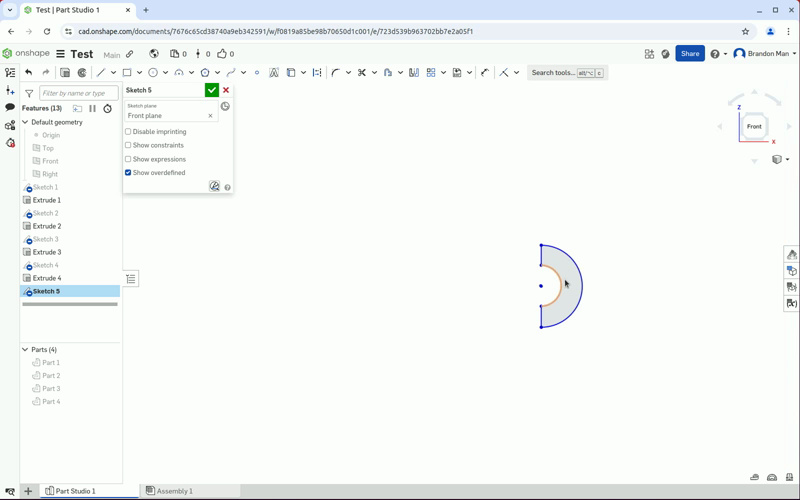
scroll(6)
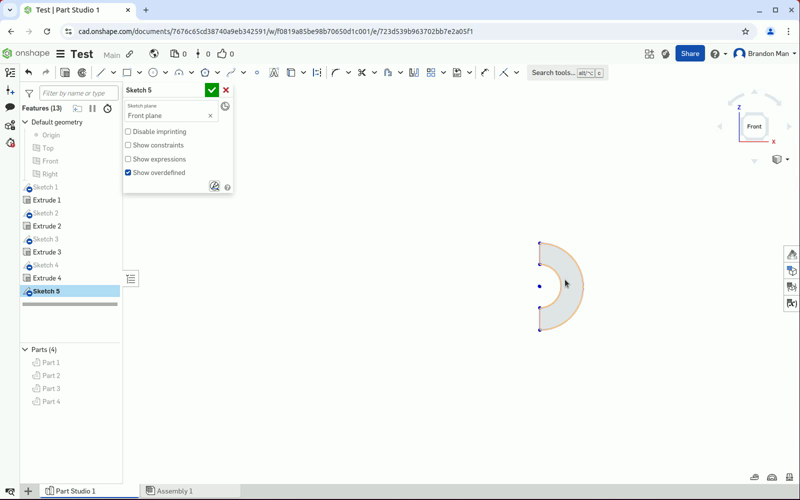
scroll(6)
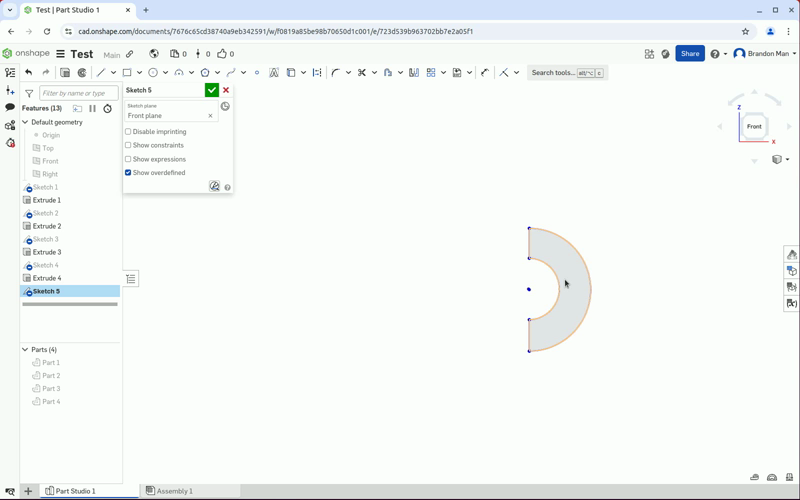
scroll(6)
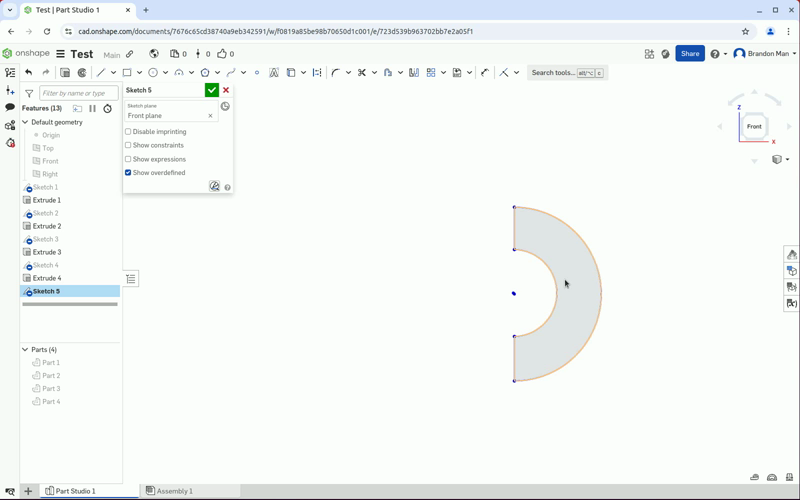
scroll(6)
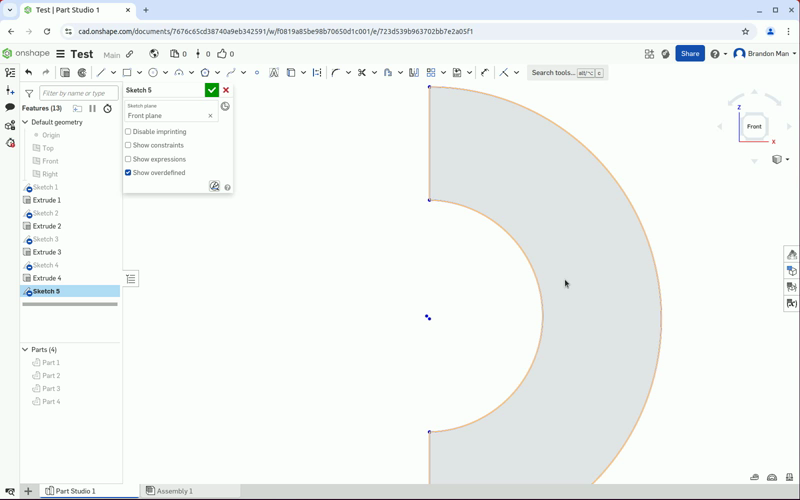
click(565, 279)
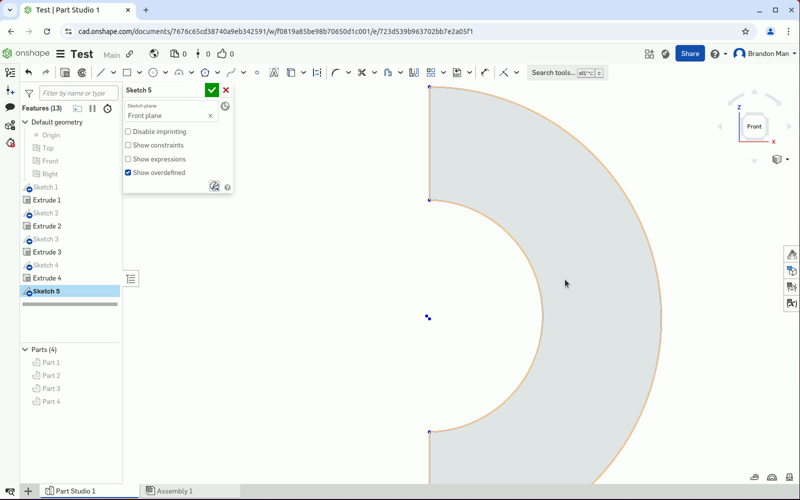
scroll(-6)
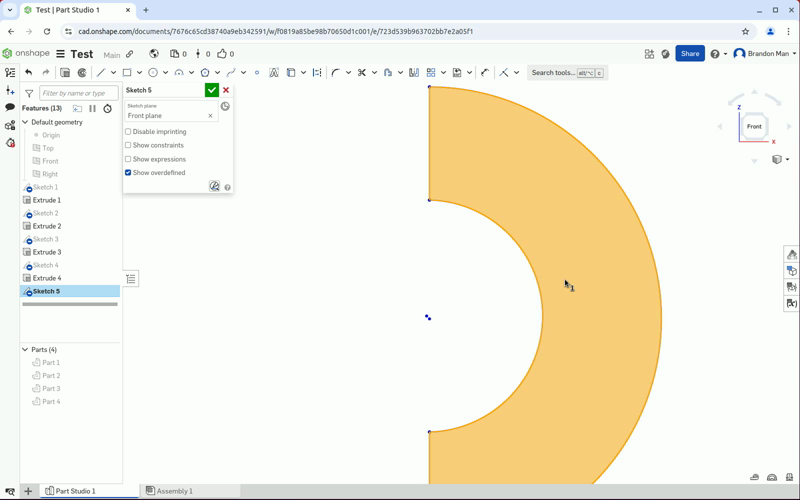
scroll(-6)
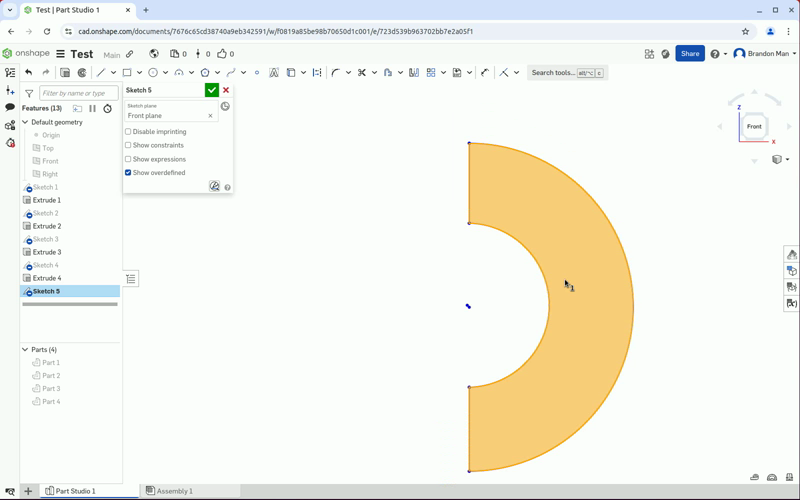
scroll(-6)
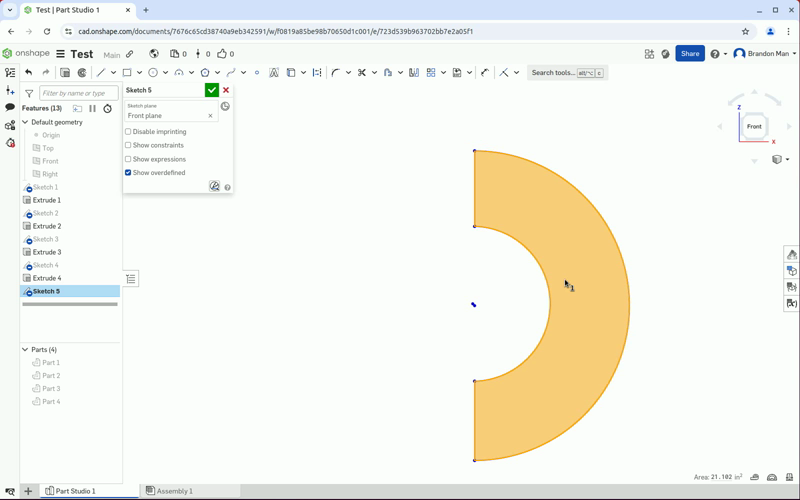
scroll(-6)
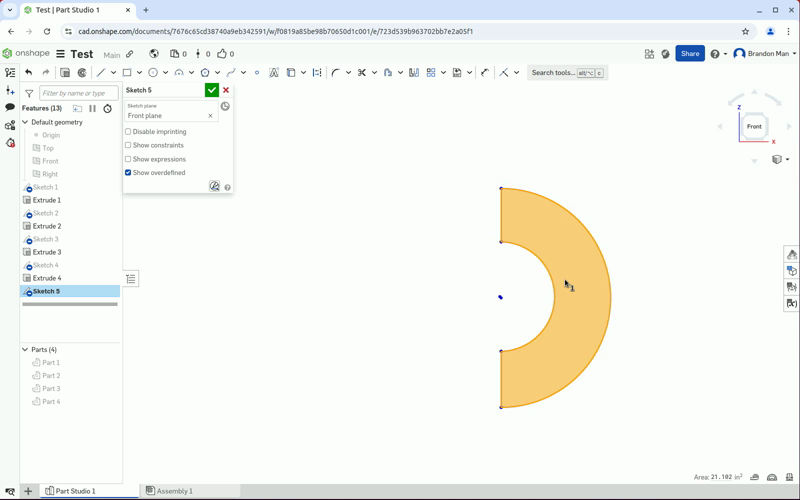
scroll(-6)
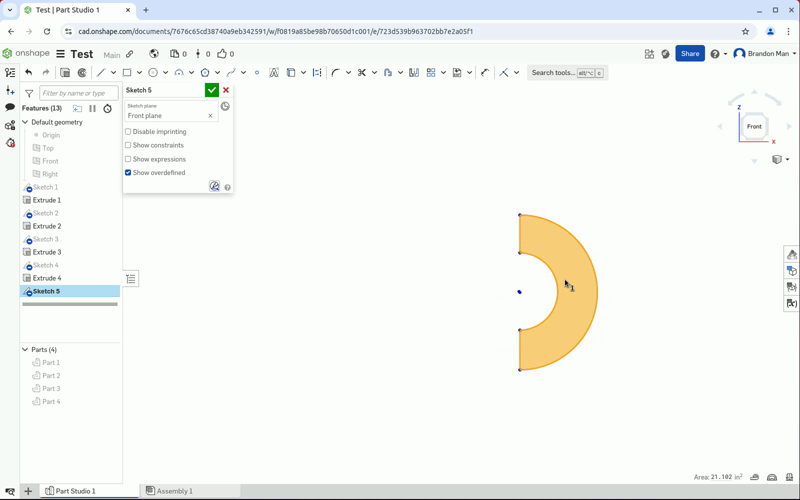
scroll(-6)
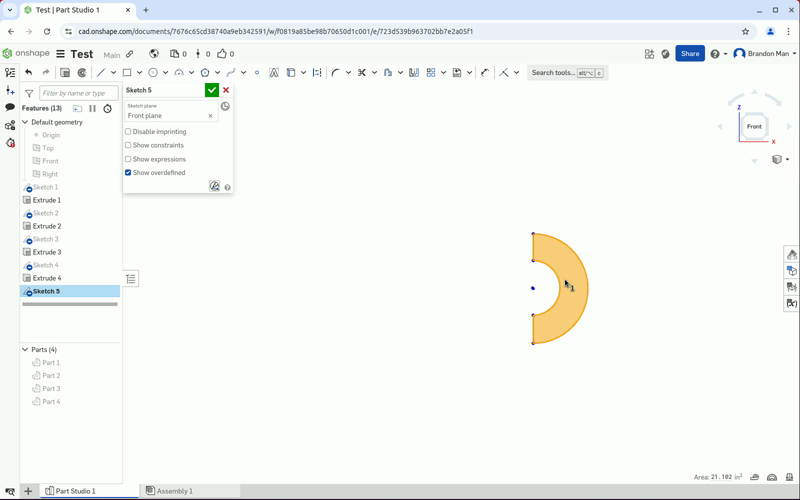
scroll(-6)
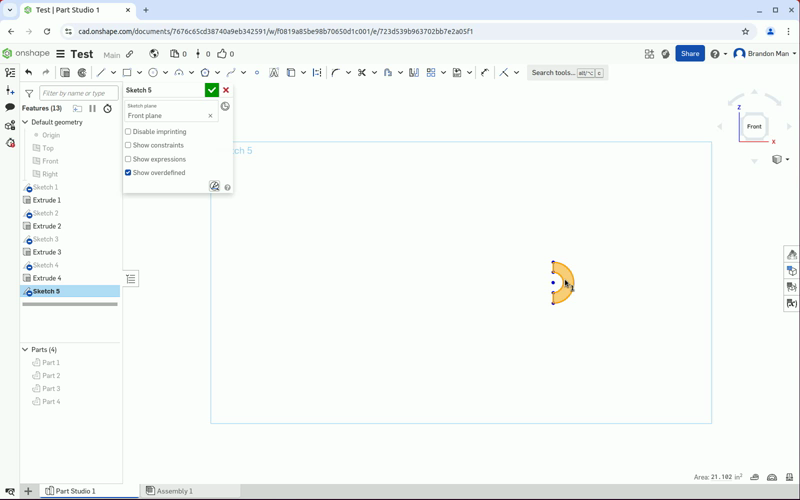
mouse_move(73, 352)
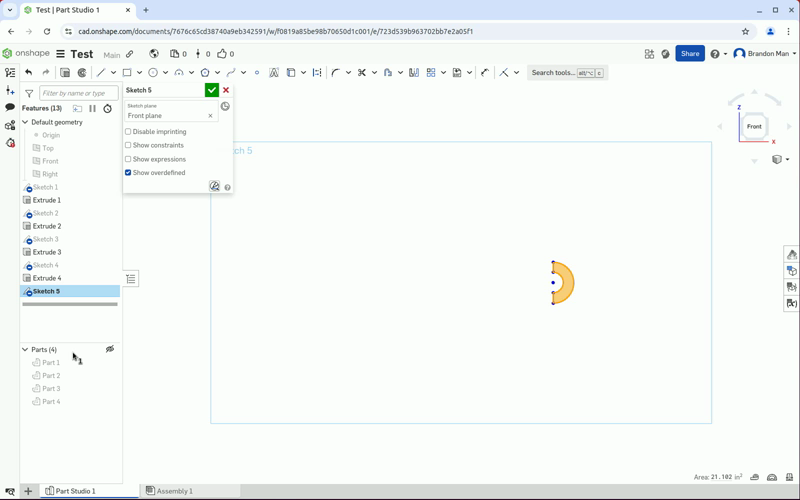
key(shift+y)
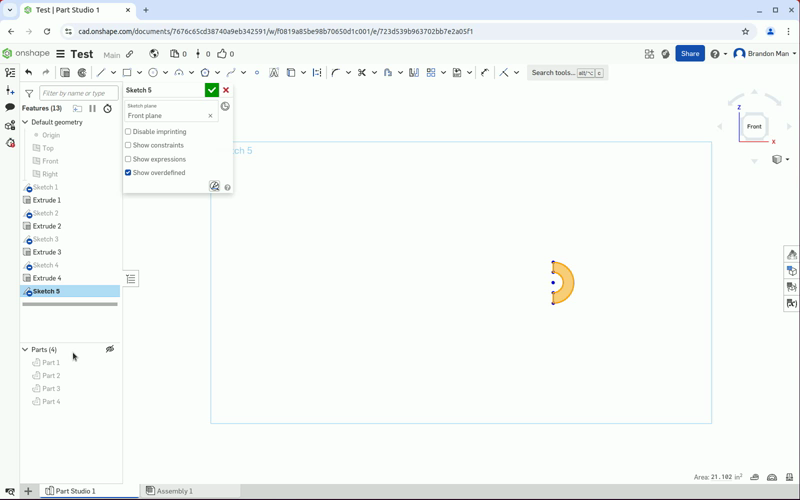
key(shift+e)
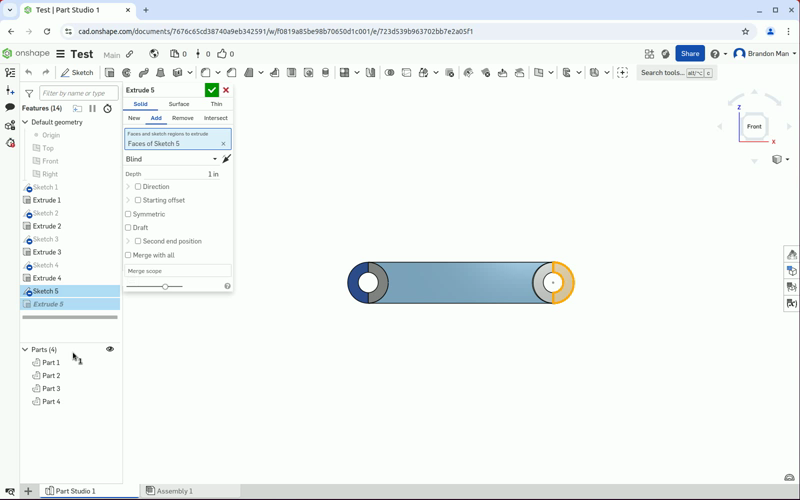
mouse_move(143, 106)
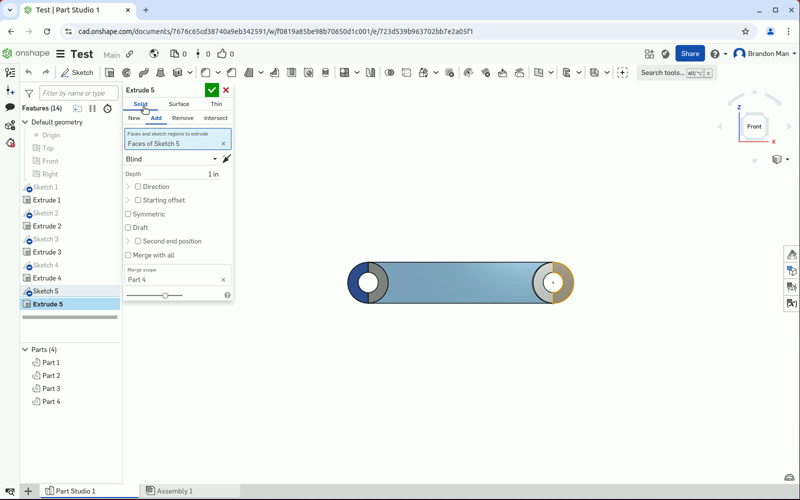
click(143, 106)
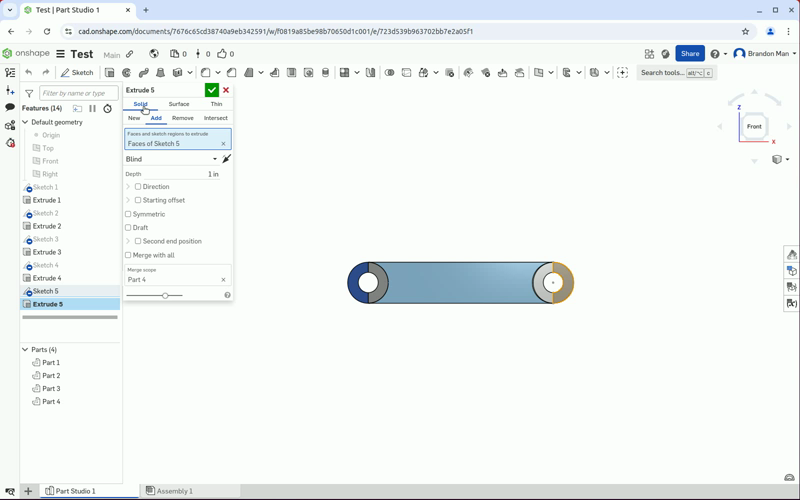
mouse_move(137, 120)
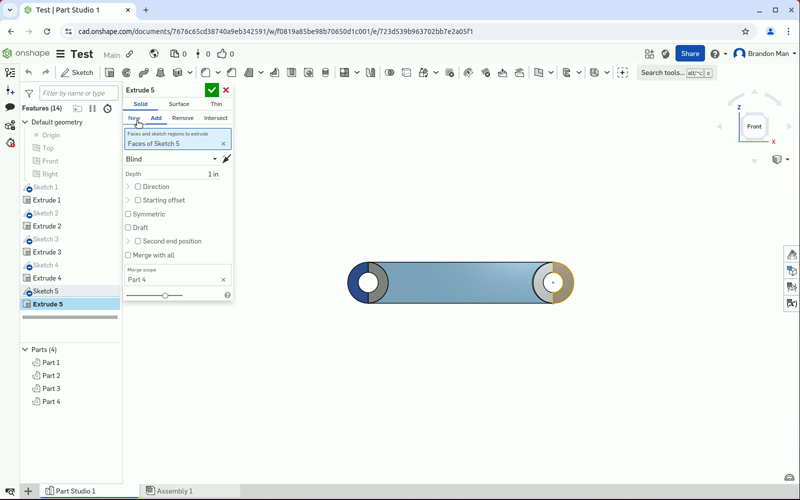
click(137, 120)
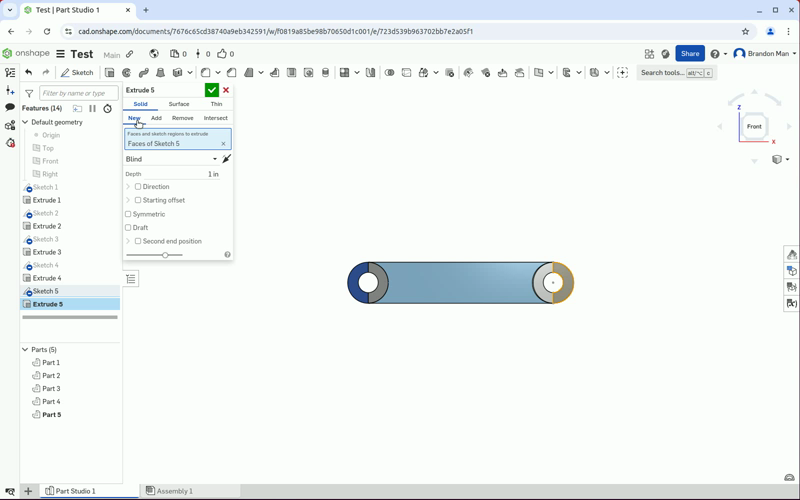
key(tab, 4)
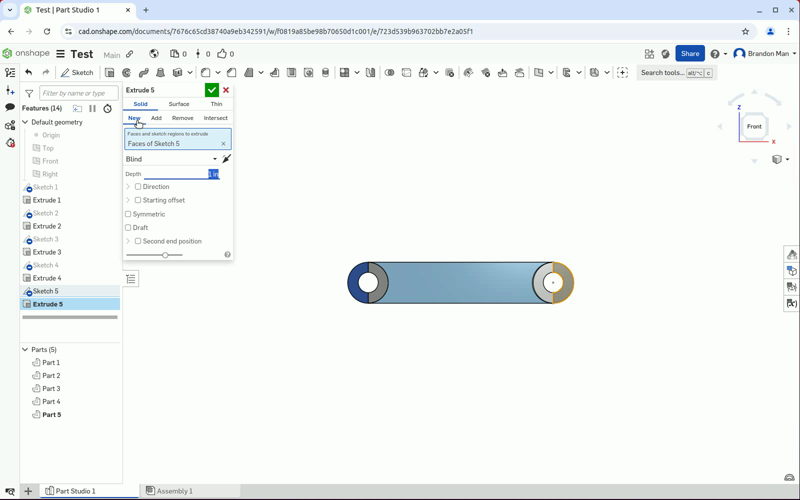
text(4.092)
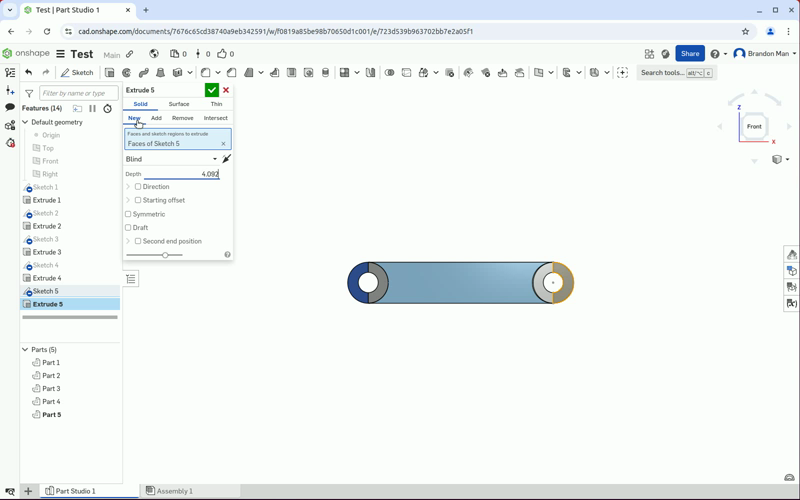
key(enter)
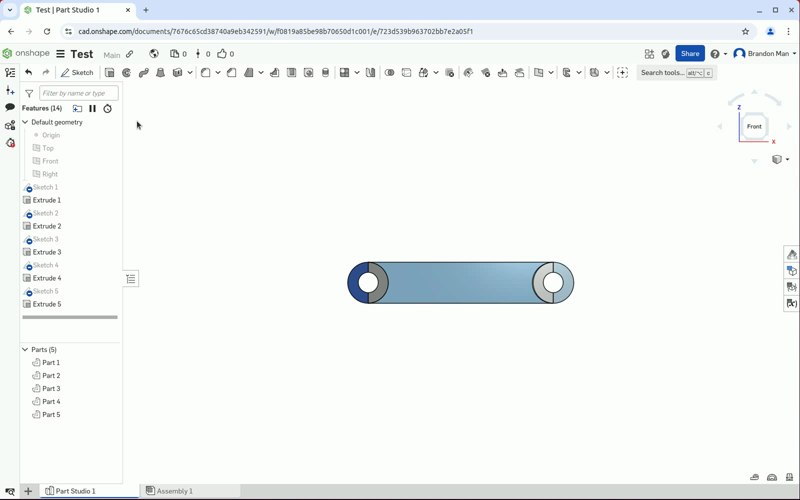
key(shift+h)
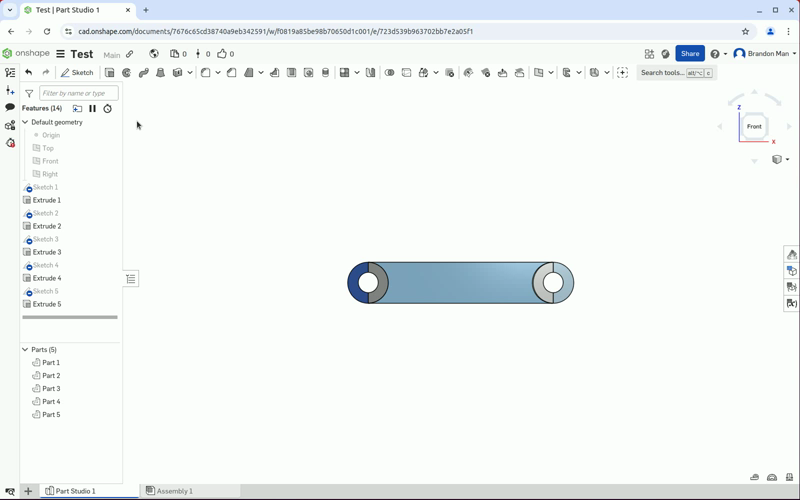
key(shift+h)
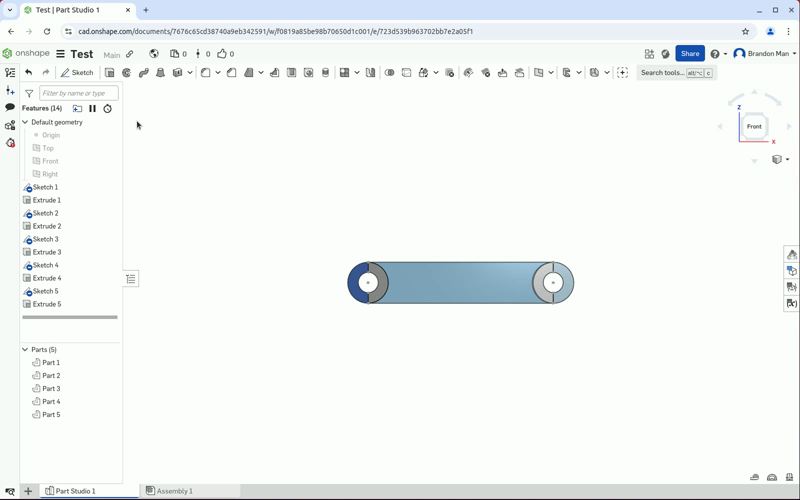
key(shift+7)
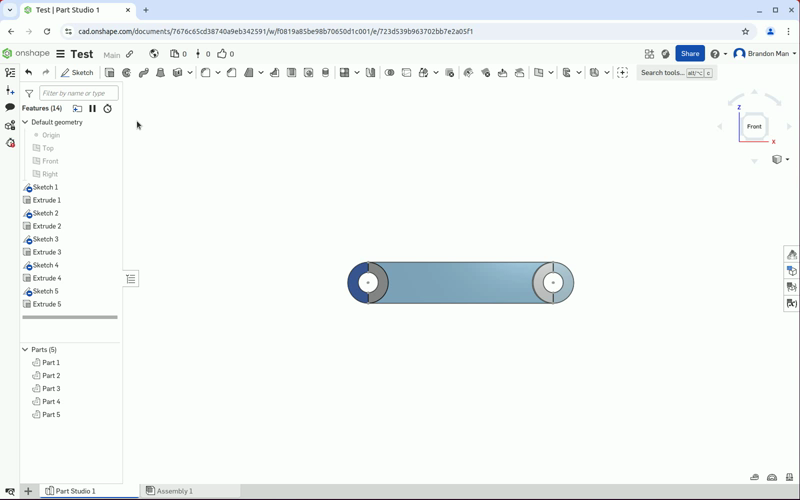
key(left, 2)
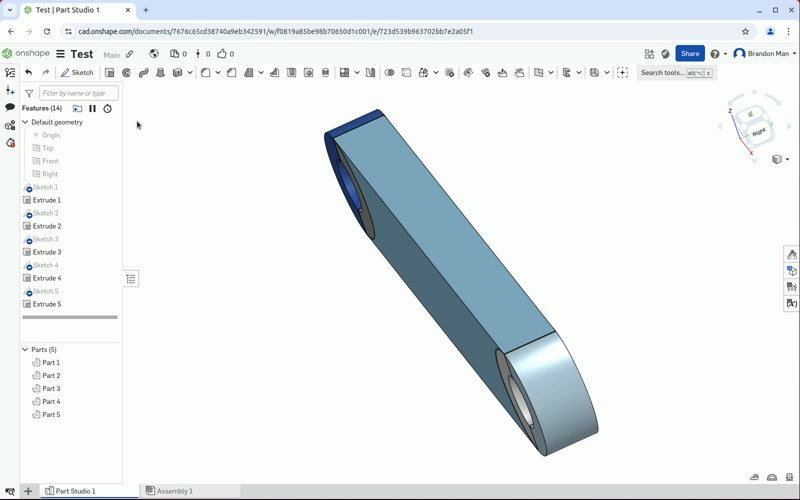
key(down, 2)
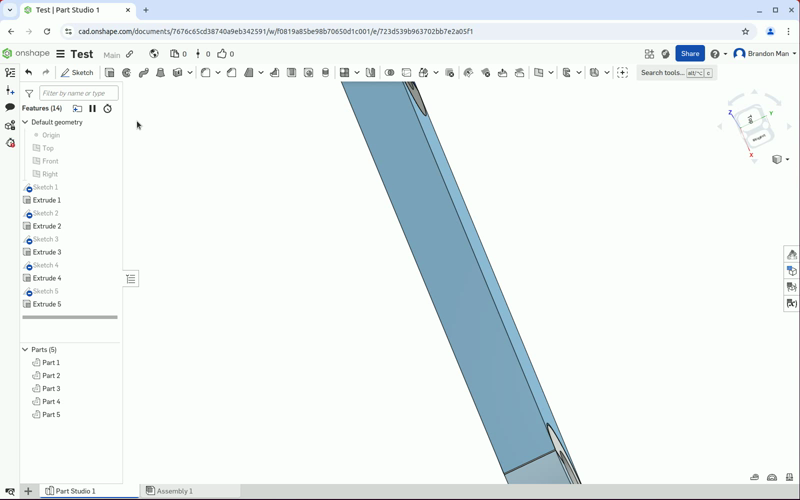
key(up, 2)
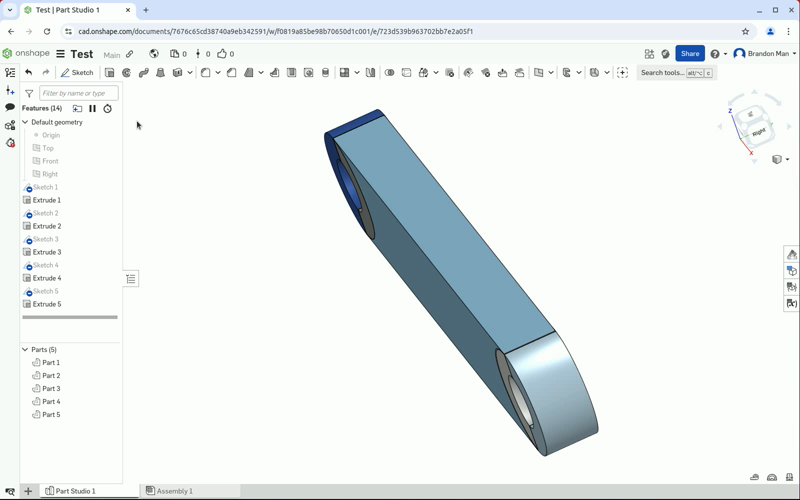
key(right, 2)
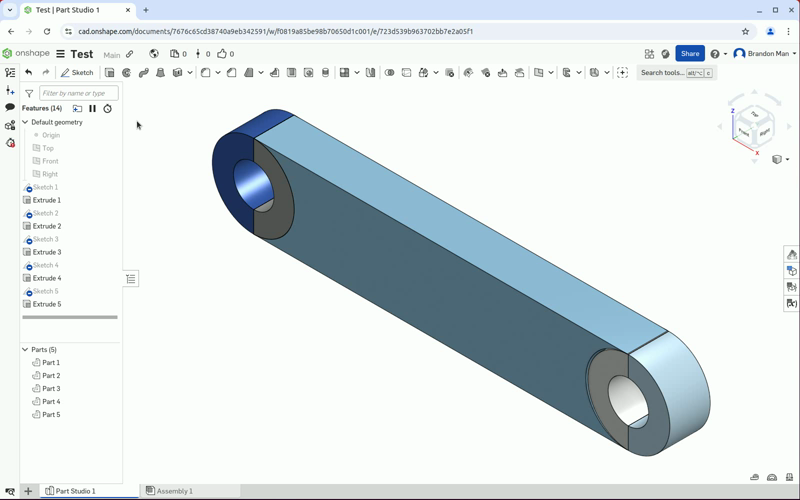
mouse_move(73, 189)
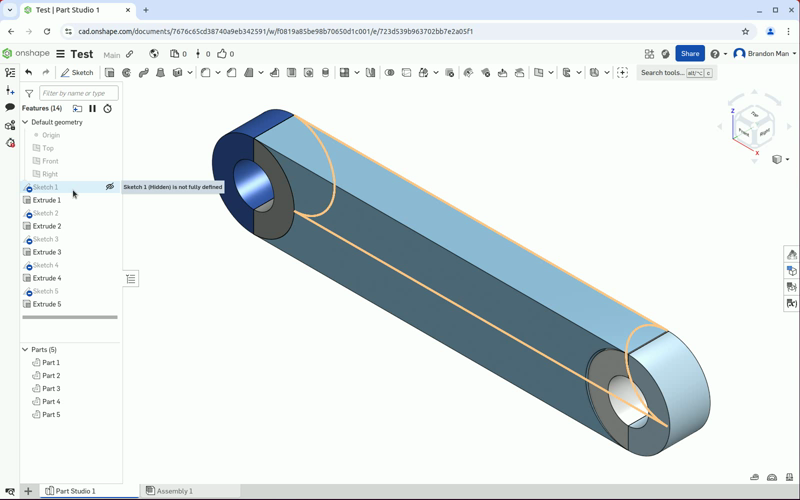
click(73, 189)